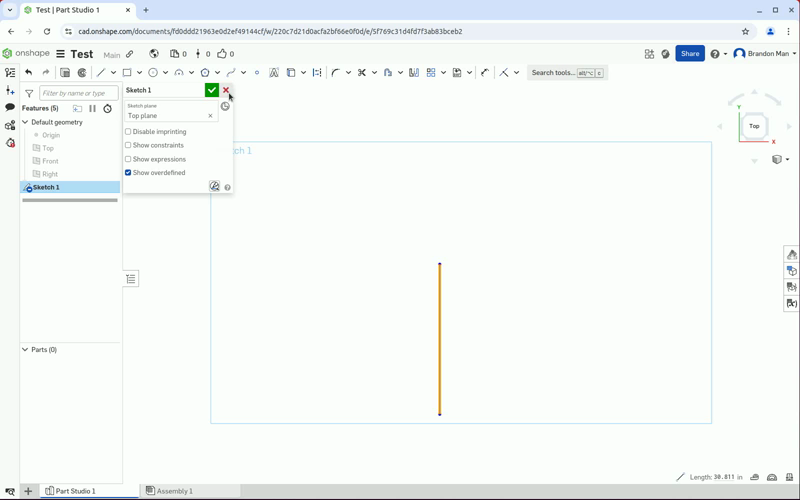
key(shift+h)
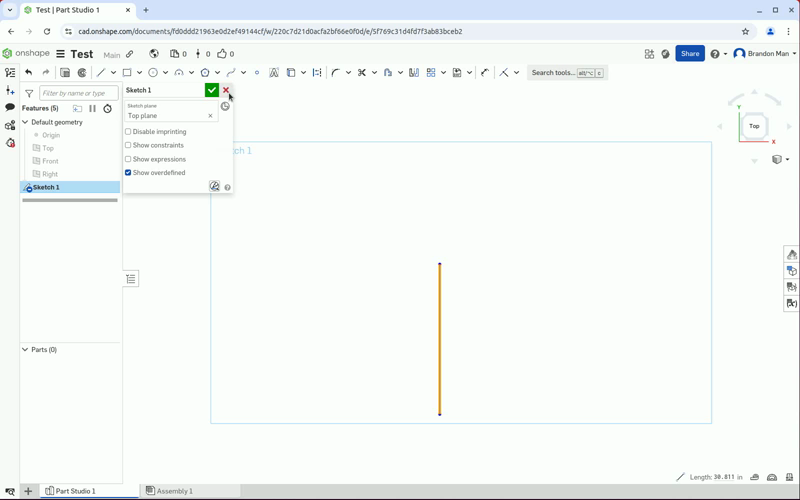
key(shift+s)
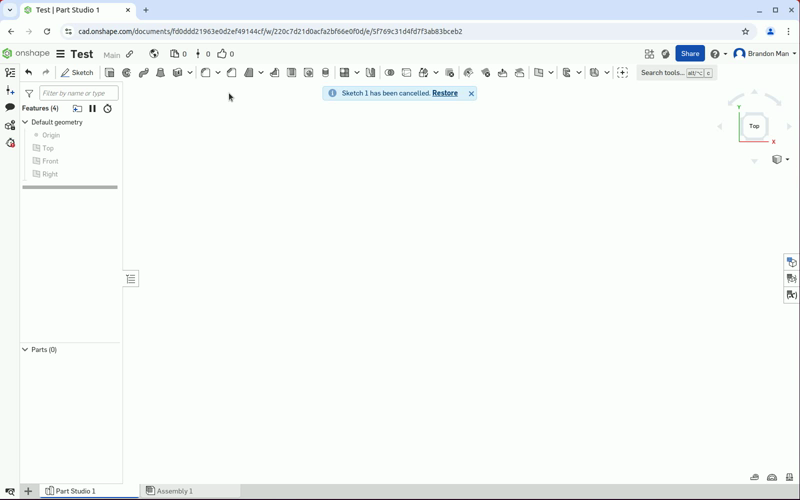
mouse_move(73, 150)
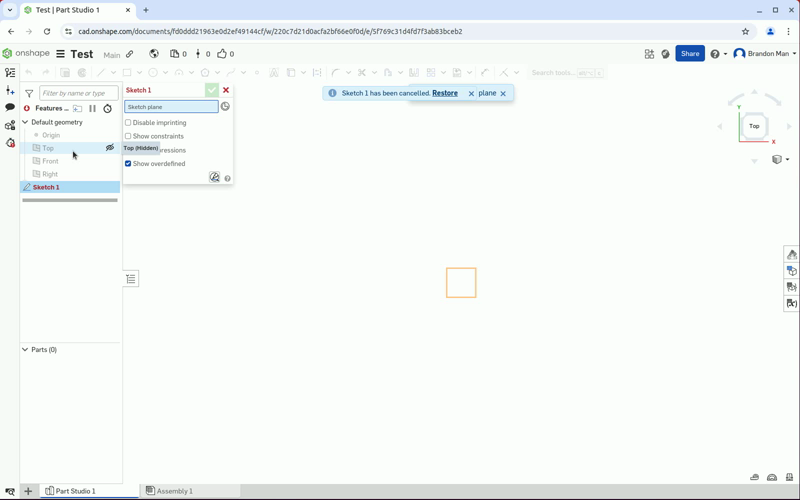
click(73, 150)
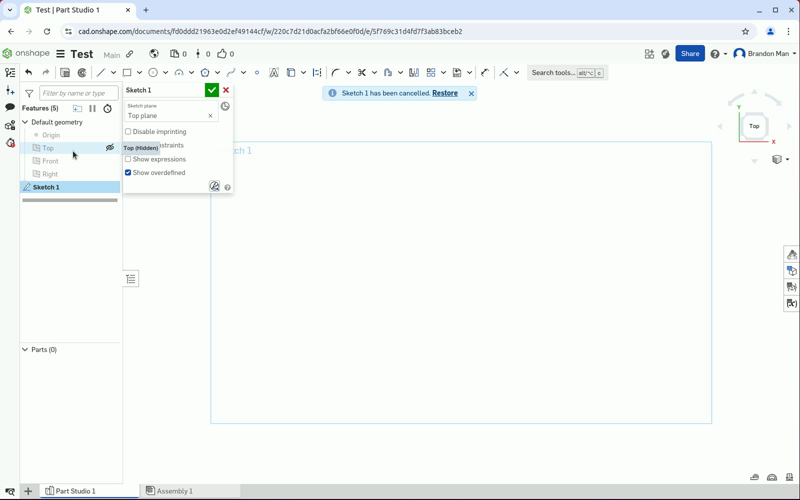
mouse_move(73, 352)
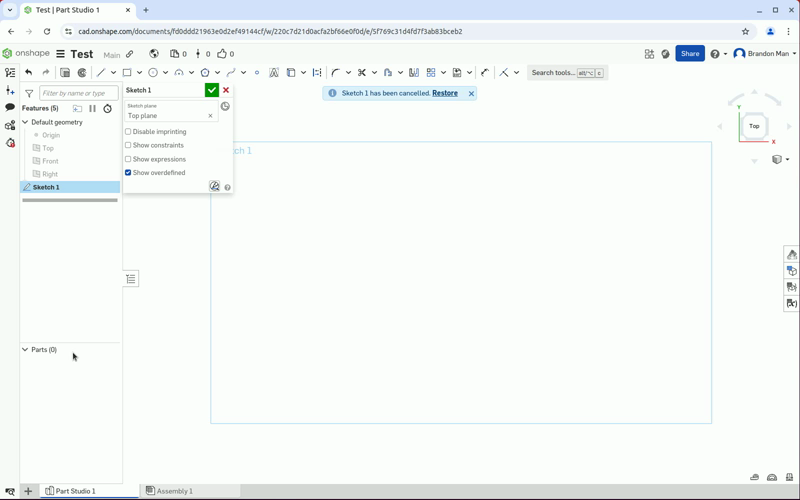
key(y)
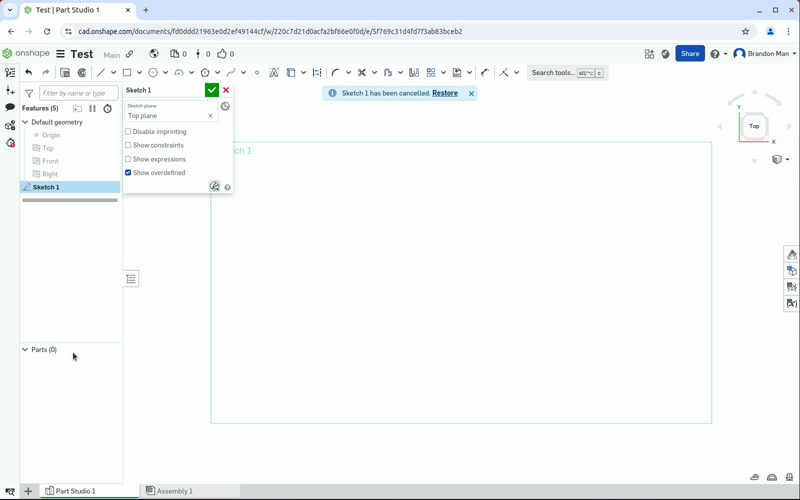
key(l)
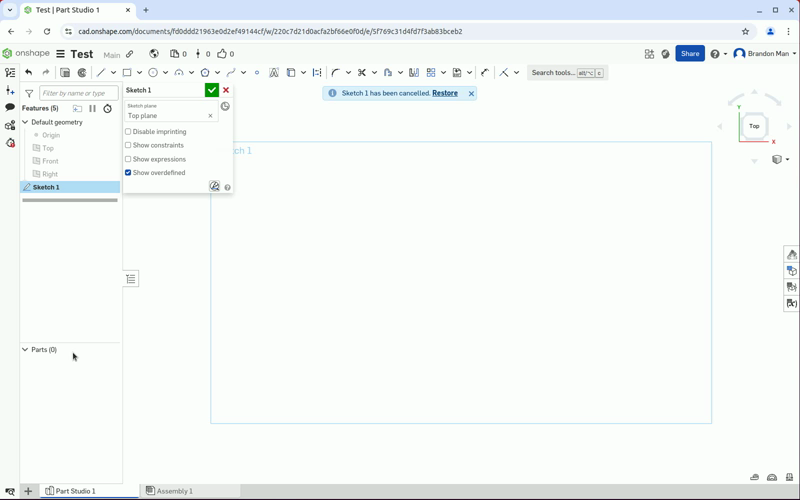
key_down(shift)
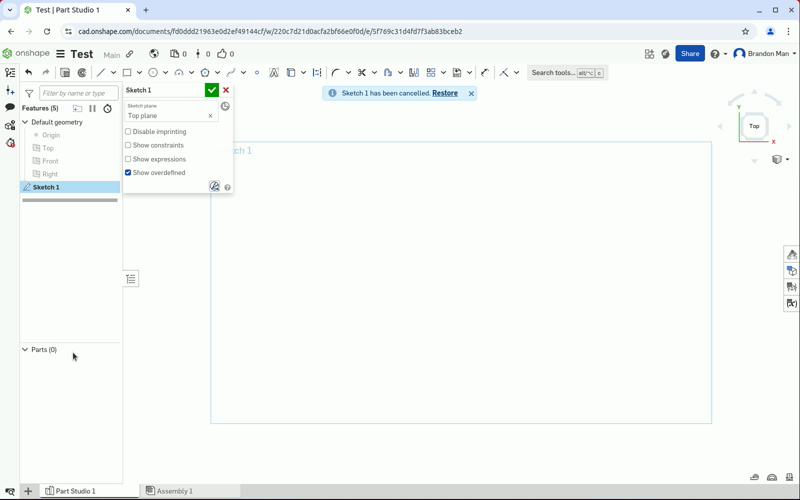
mouse_move(460, 282)
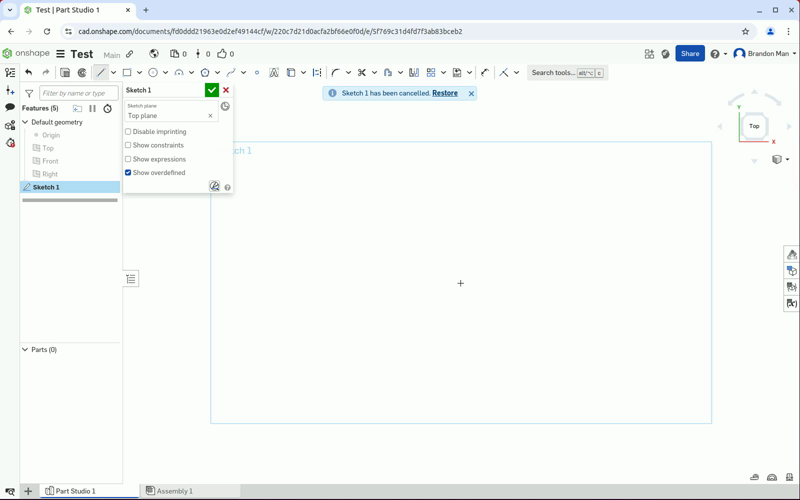
click(460, 282)
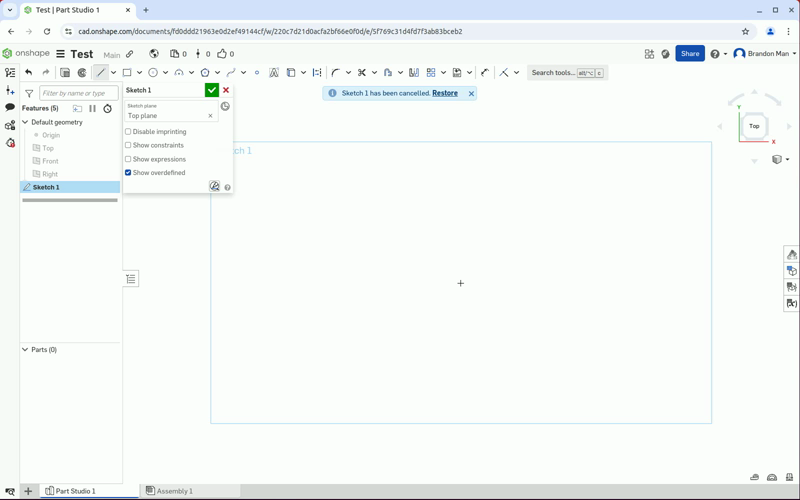
key_up(shift)
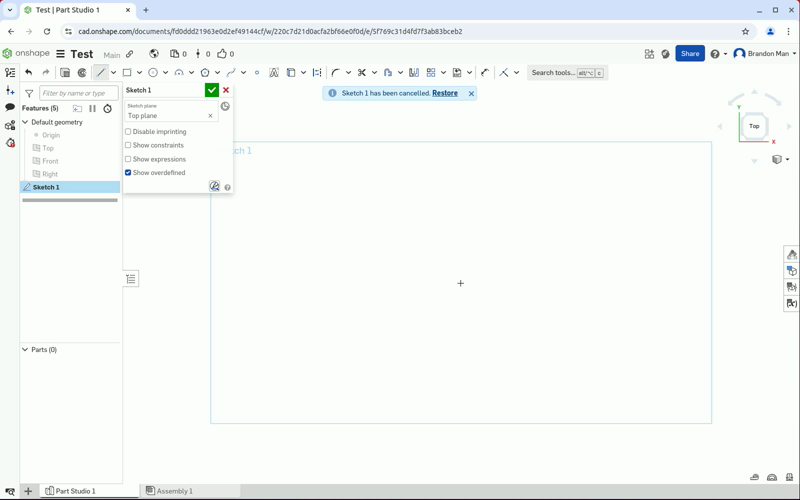
key_down(shift)
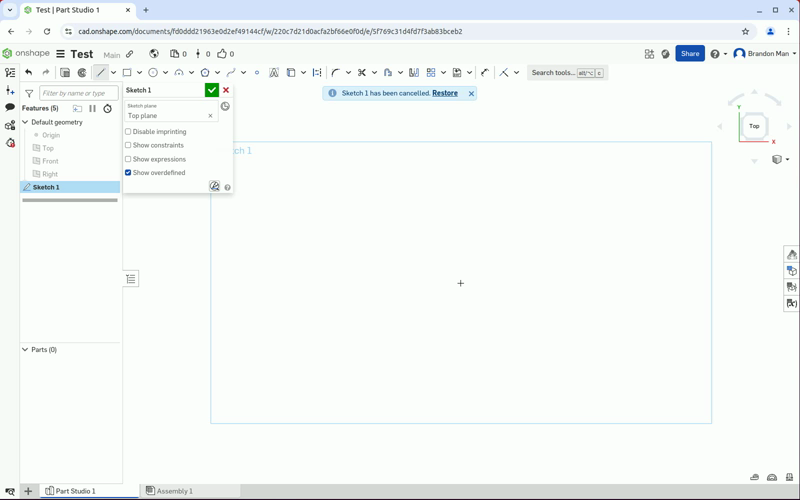
mouse_move(573, 282)
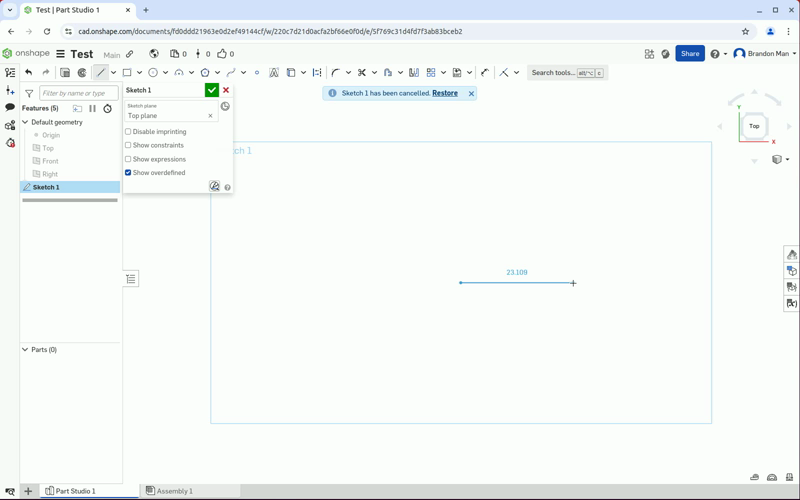
click(573, 282)
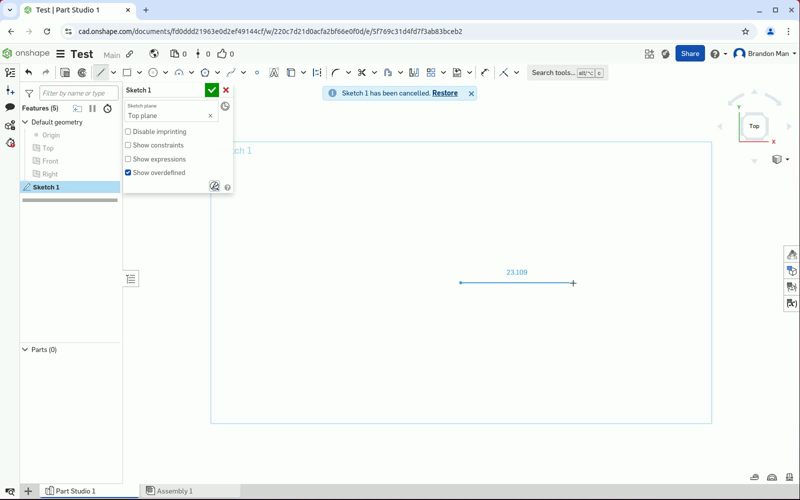
key_up(shift)
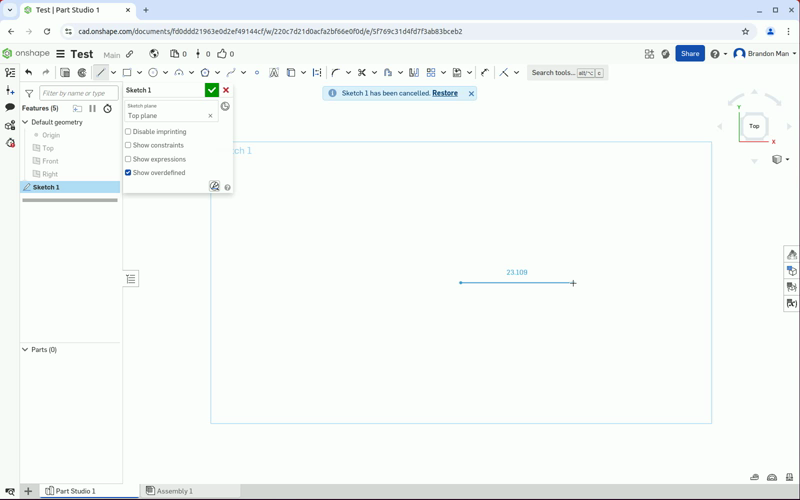
key_down(shift)
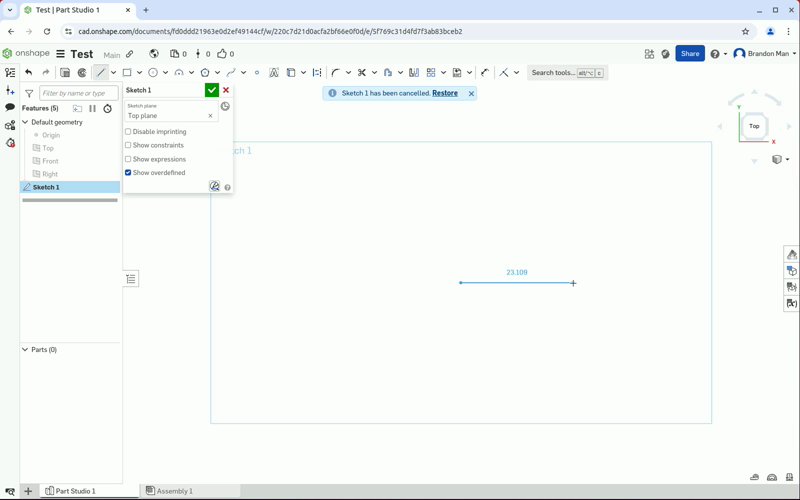
mouse_move(589, 282)
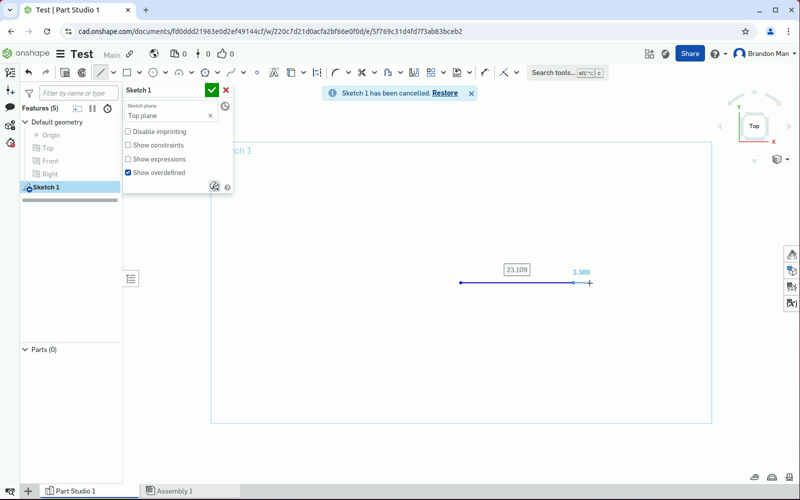
mouse_move(573, 266)
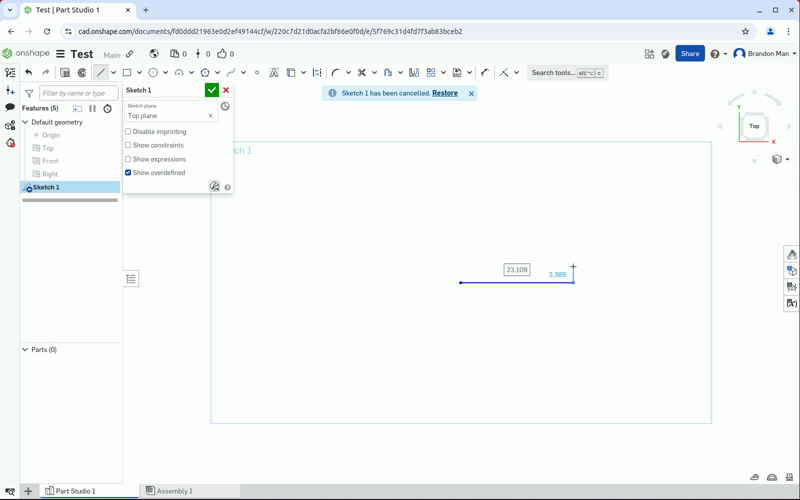
click(573, 266)
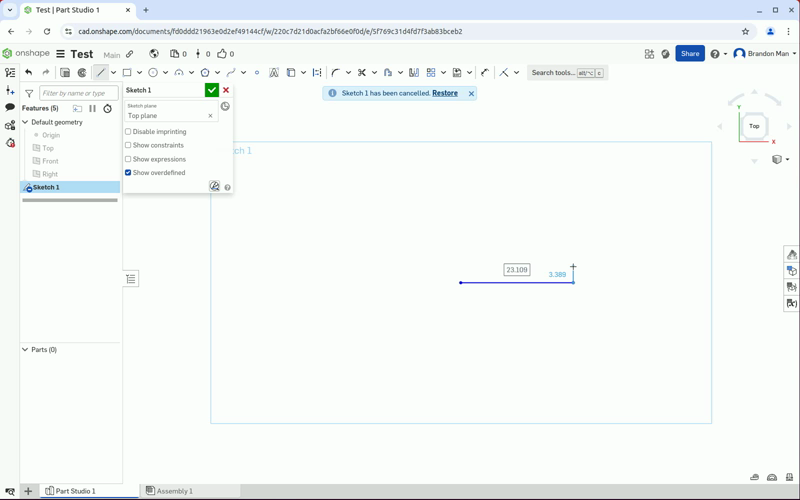
key_up(shift)
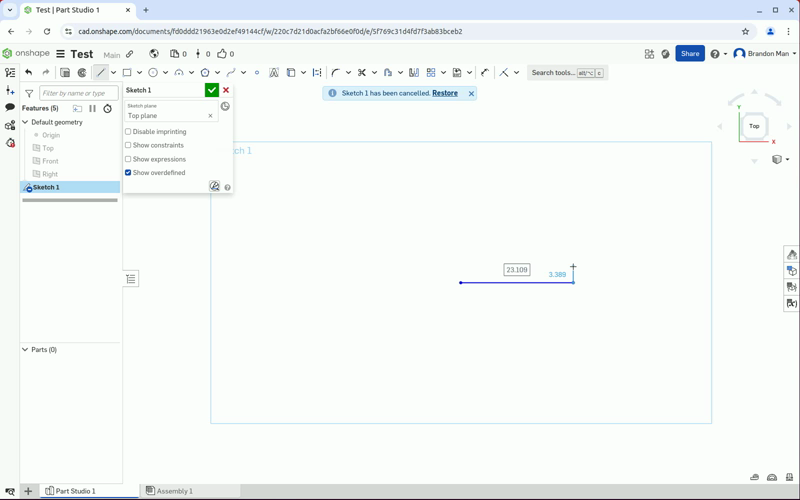
key_down(shift)
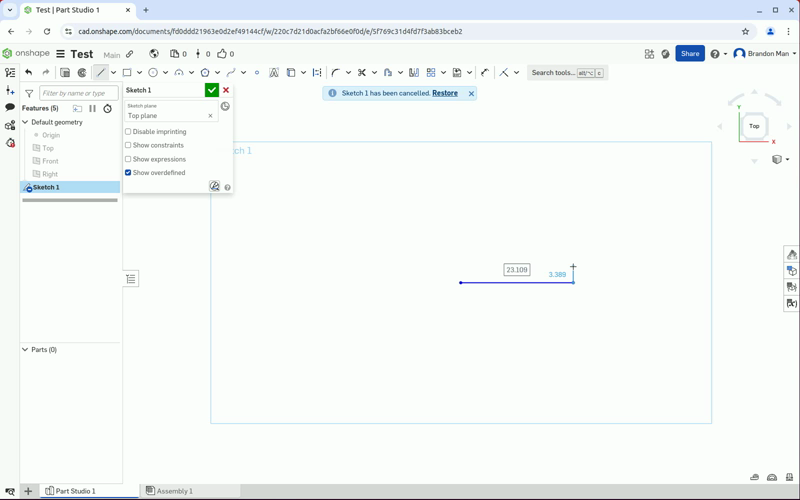
mouse_move(460, 266)
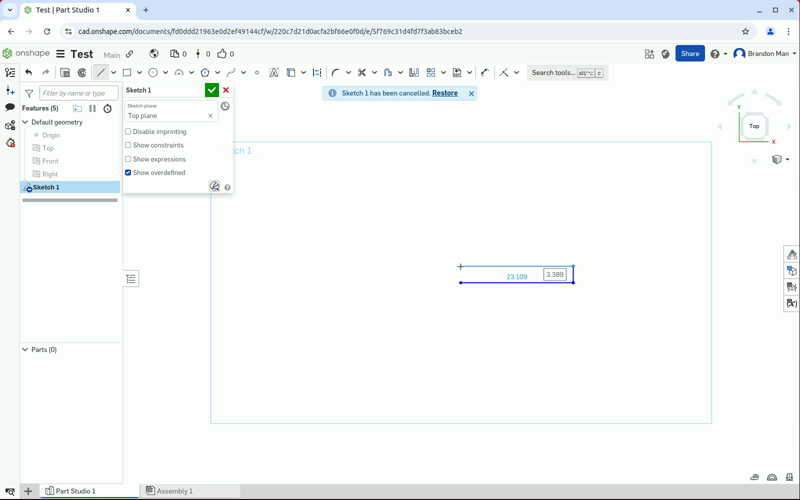
click(460, 266)
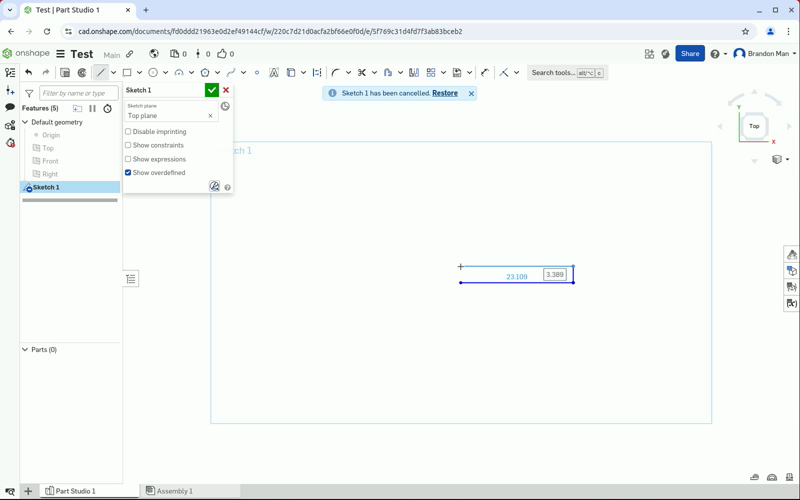
key_up(shift)
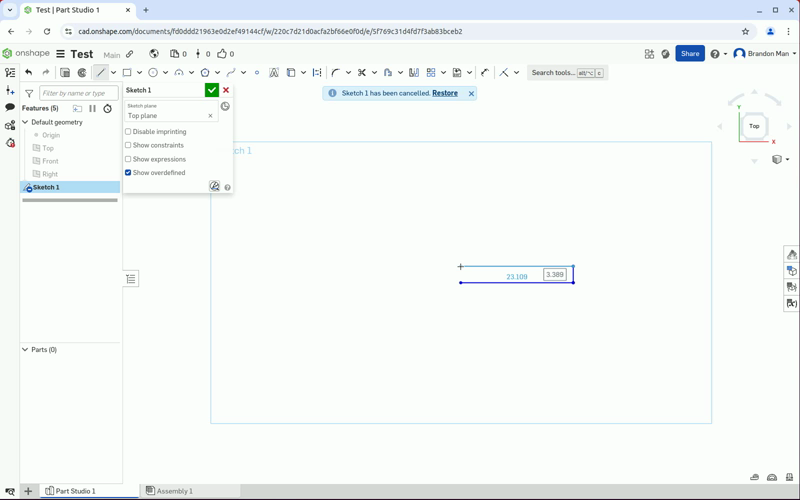
mouse_move(490, 266)
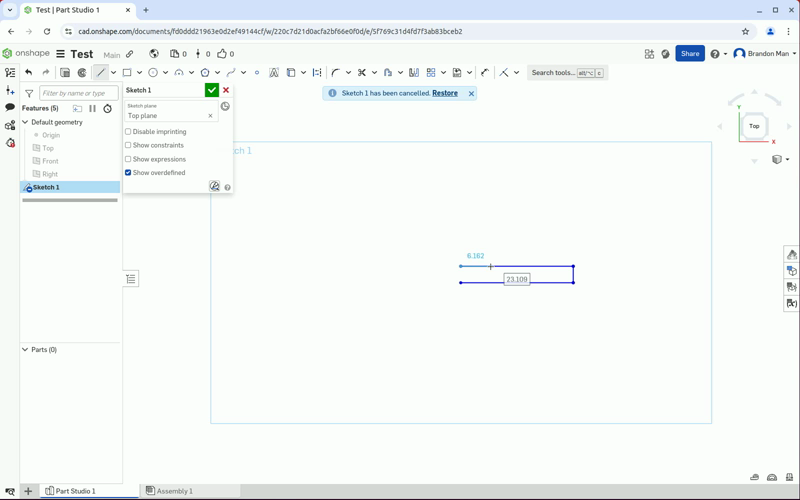
key_down(shift)
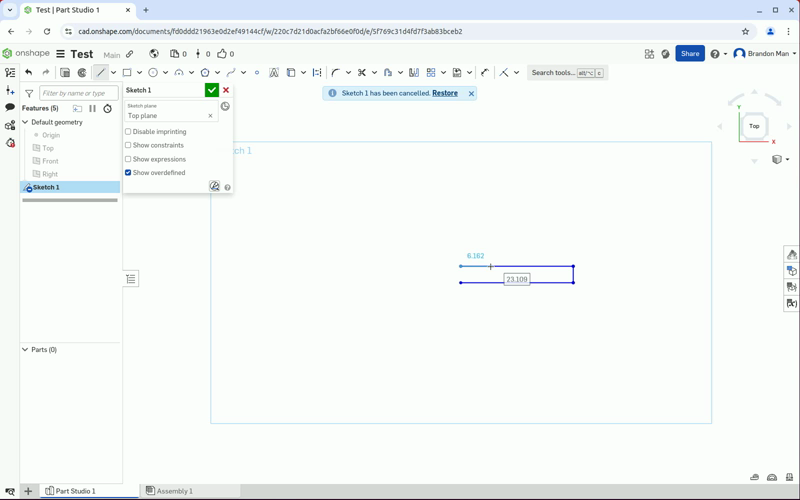
mouse_move(460, 282)
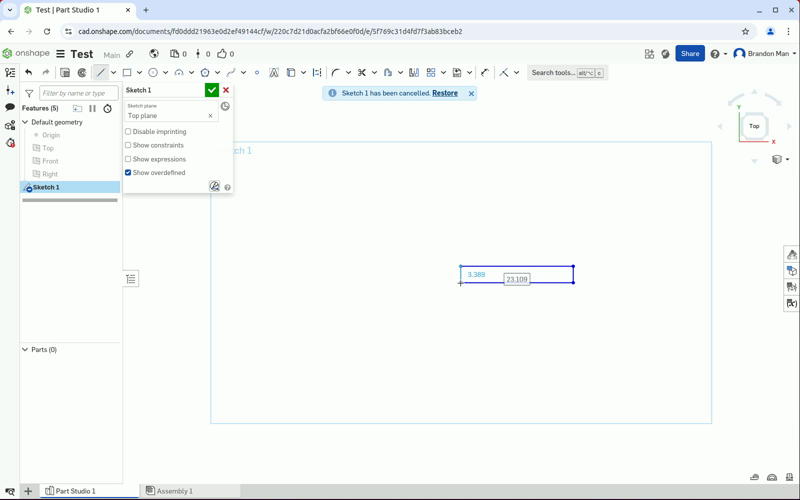
key_up(shift)
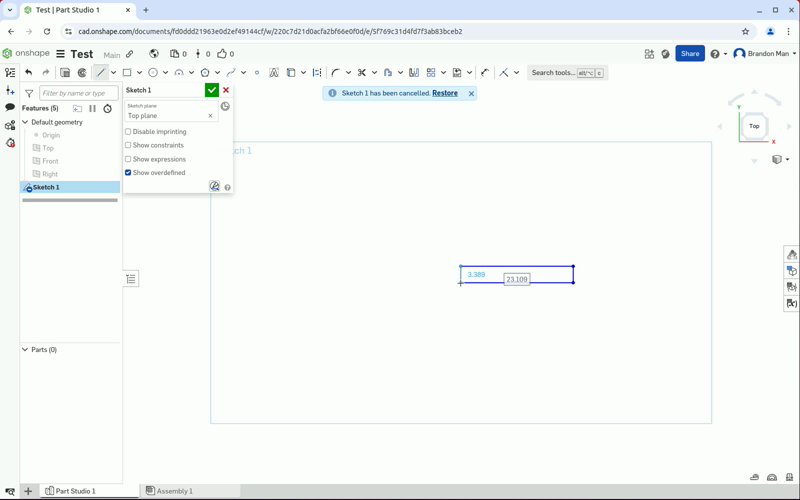
click(460, 282)
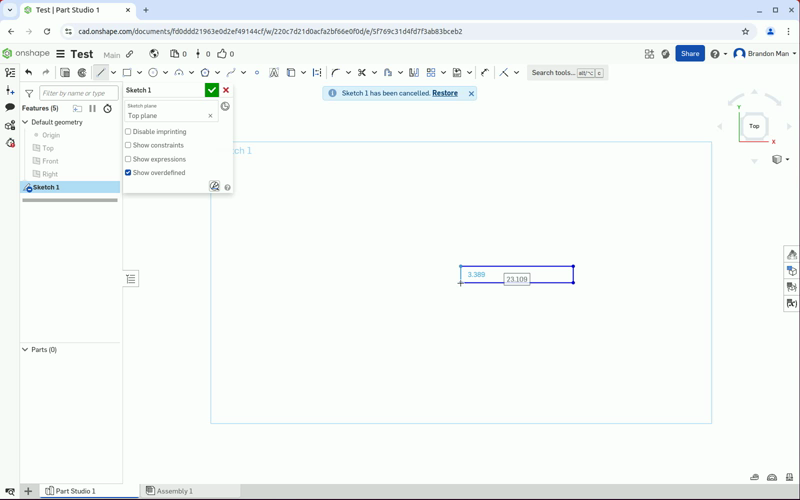
key(esc)
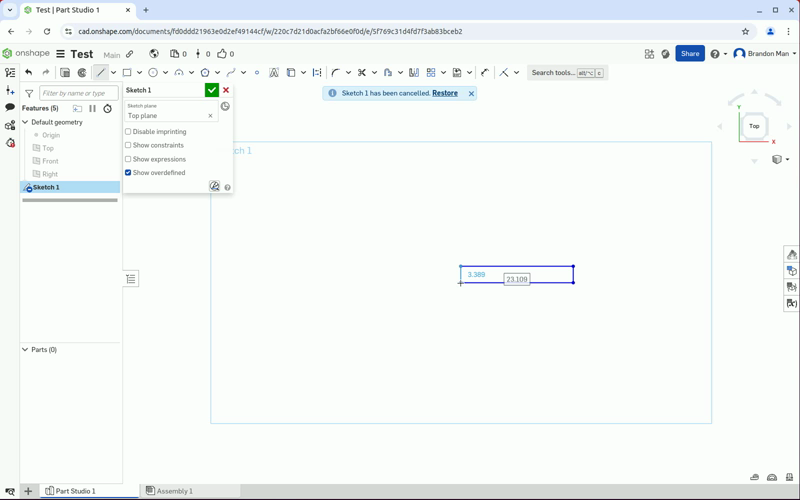
mouse_move(501, 279)
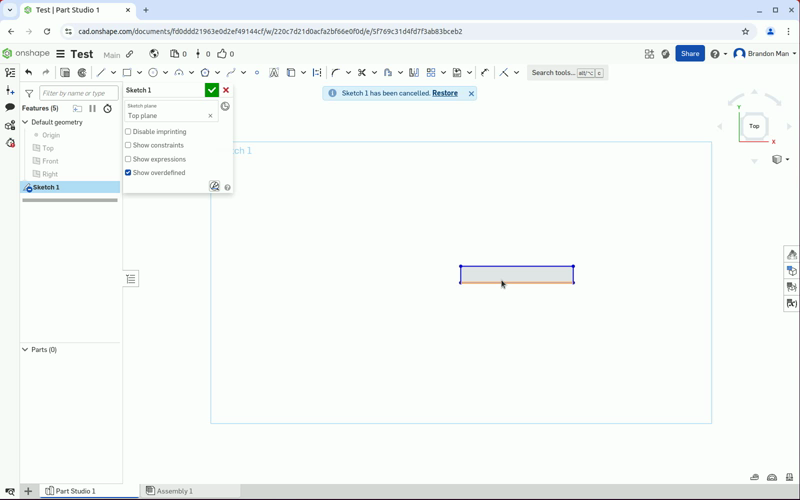
click(501, 279)
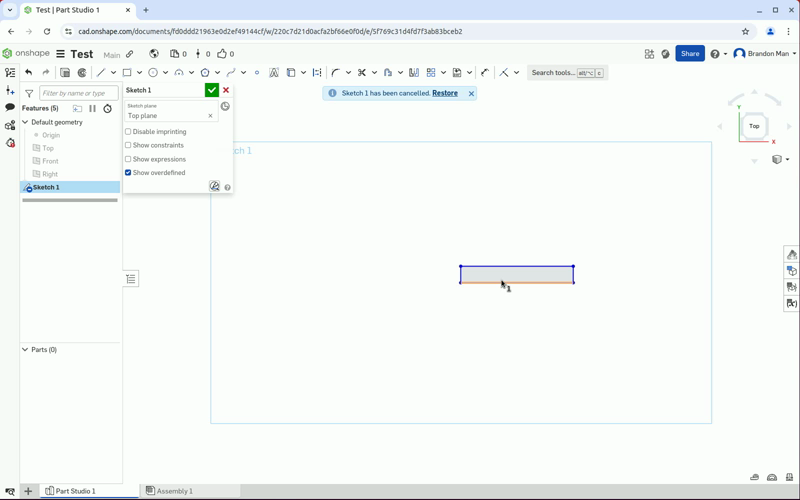
mouse_move(73, 352)
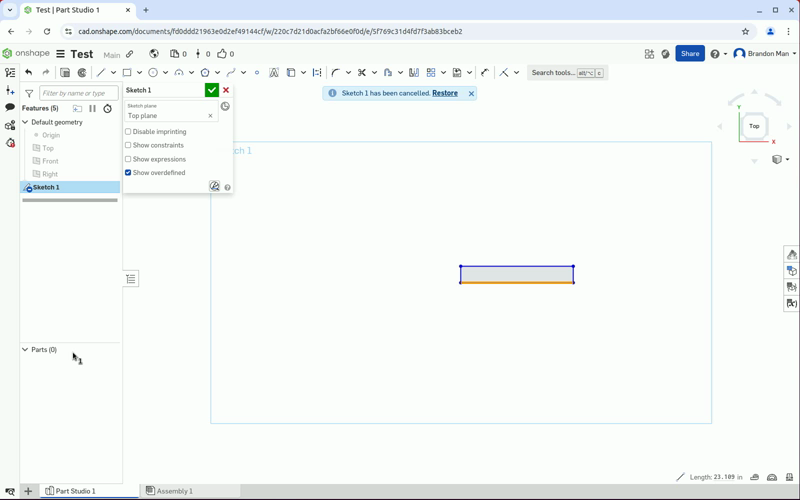
key(shift+y)
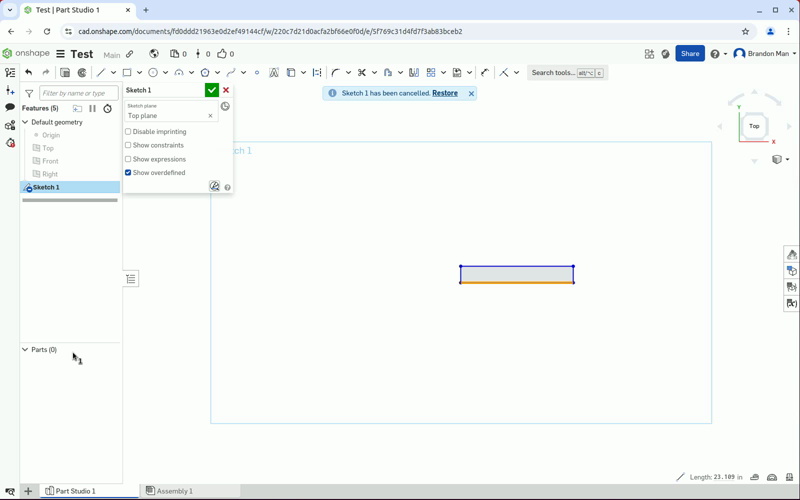
key(shift+e)
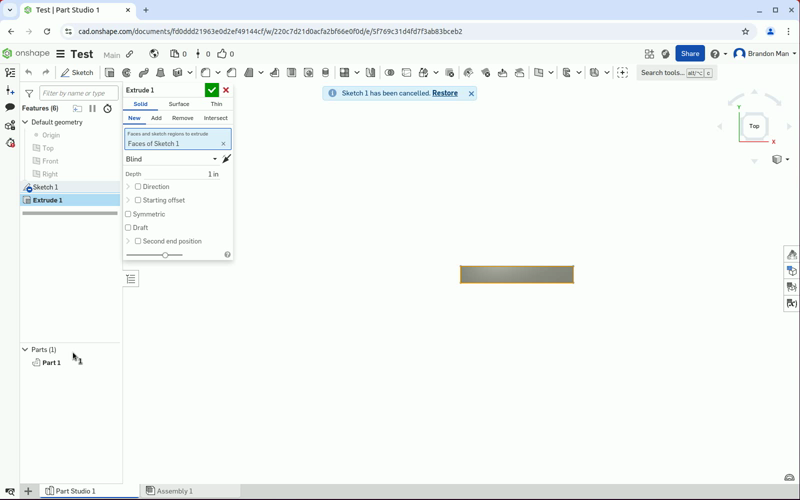
mouse_move(143, 106)
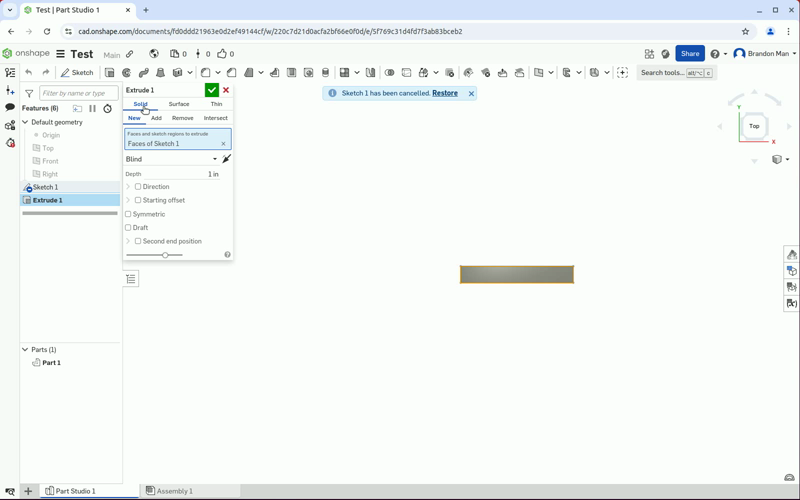
click(143, 106)
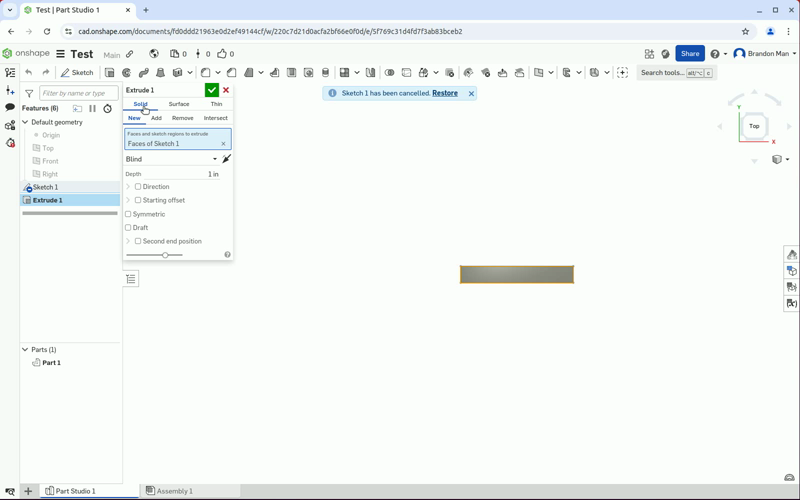
mouse_move(137, 120)
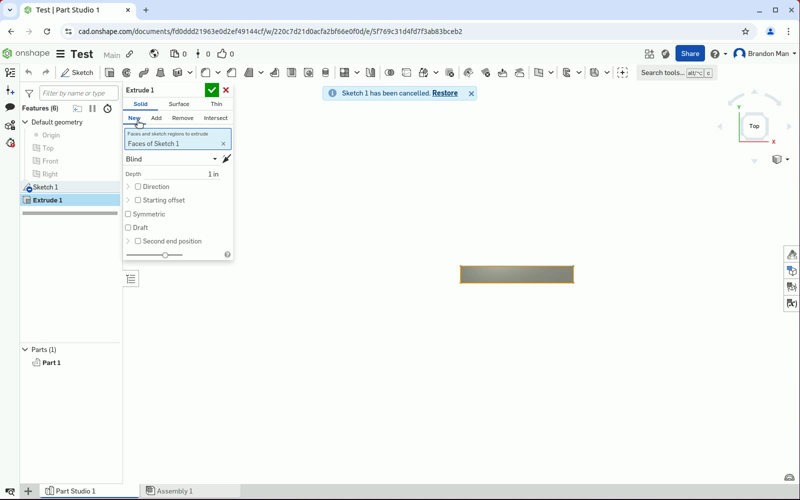
click(137, 120)
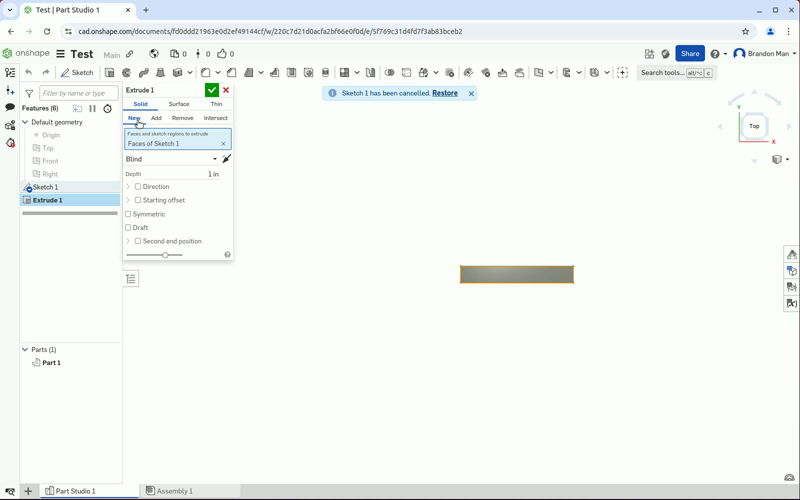
key(tab, 4)
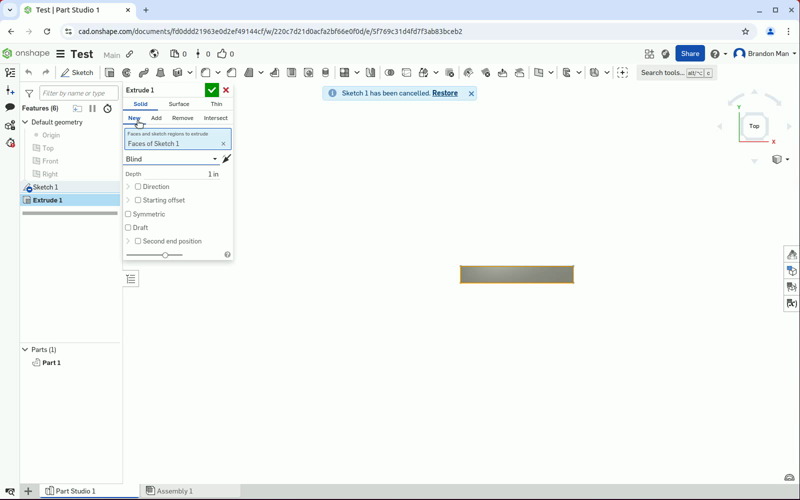
text(0.241)
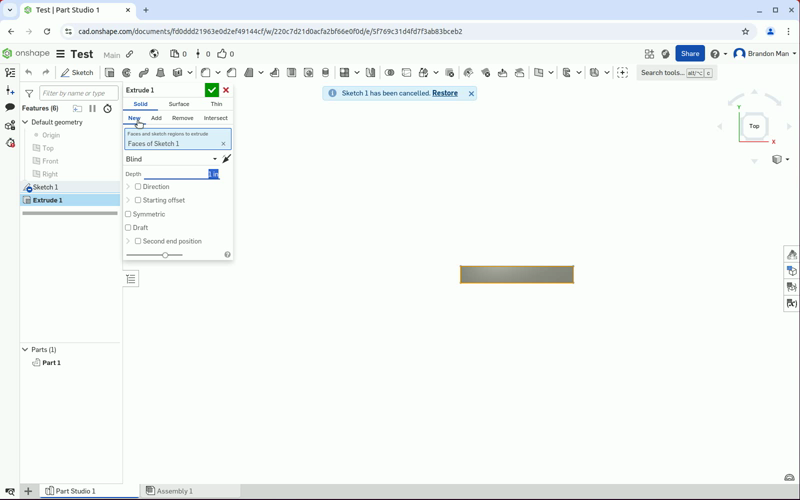
key(enter)
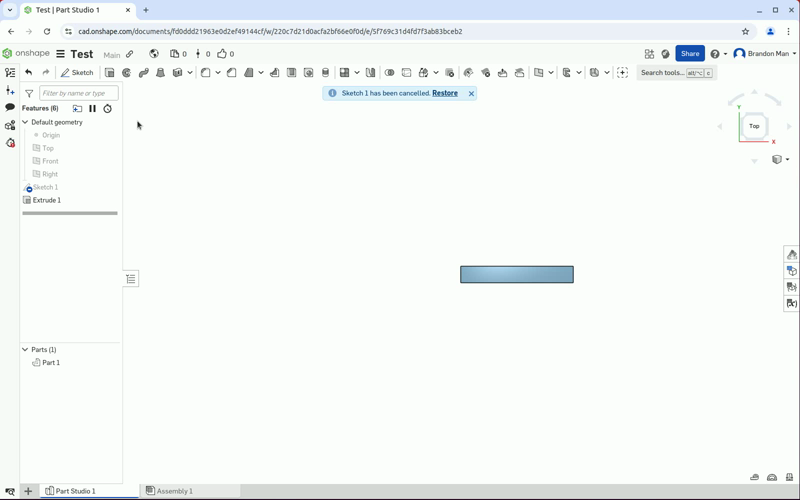
key(shift+h)
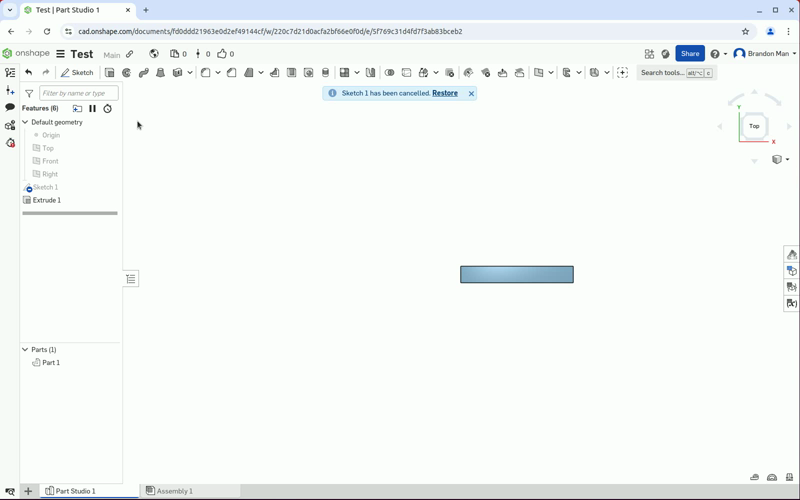
key(shift+h)
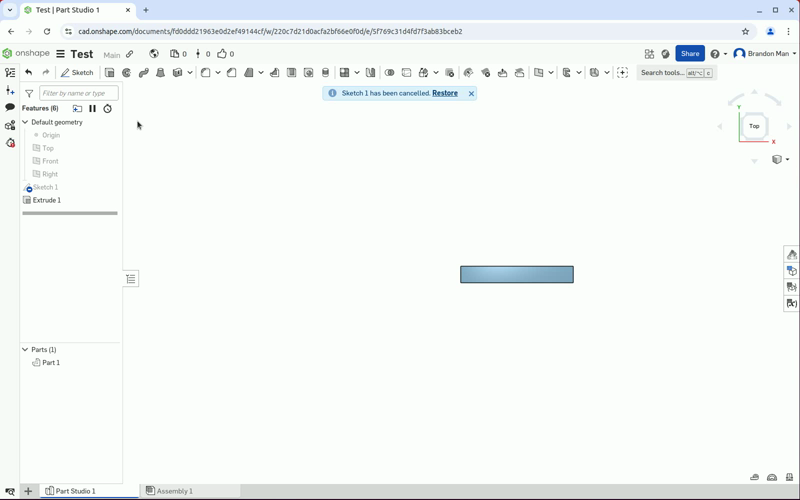
mouse_move(73, 189)
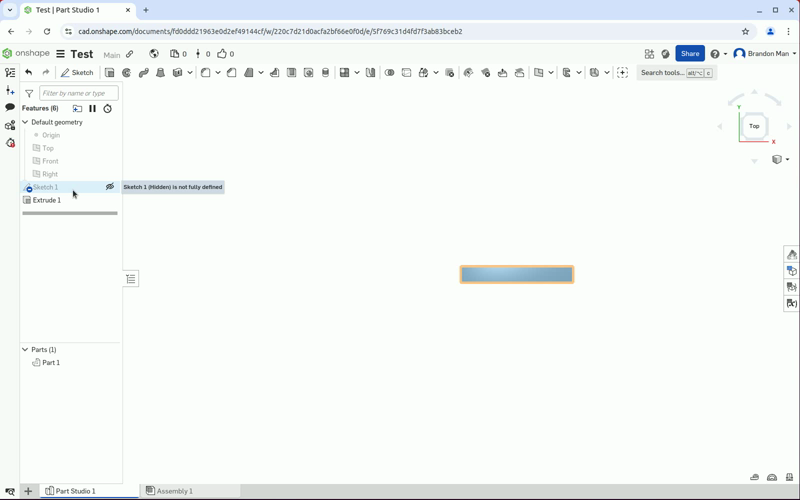
click(73, 189)
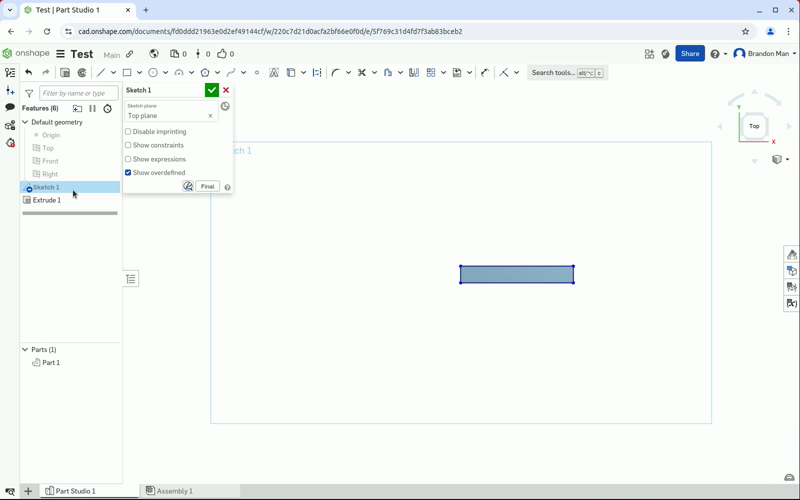
mouse_move(229, 92)
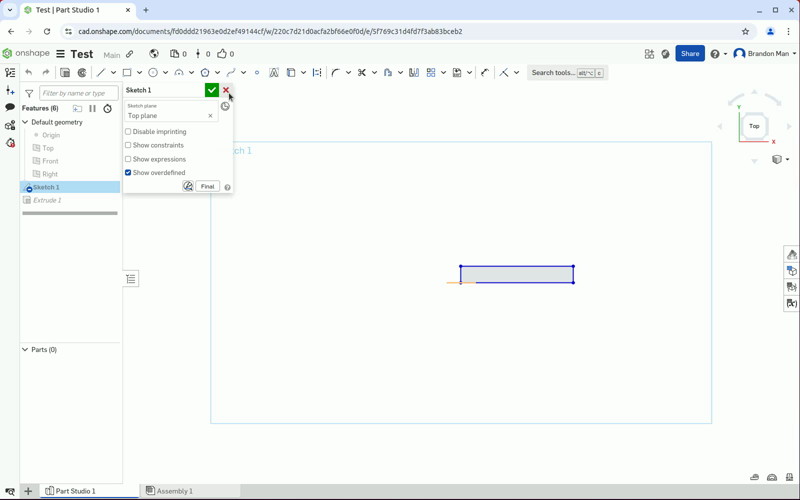
click(229, 92)
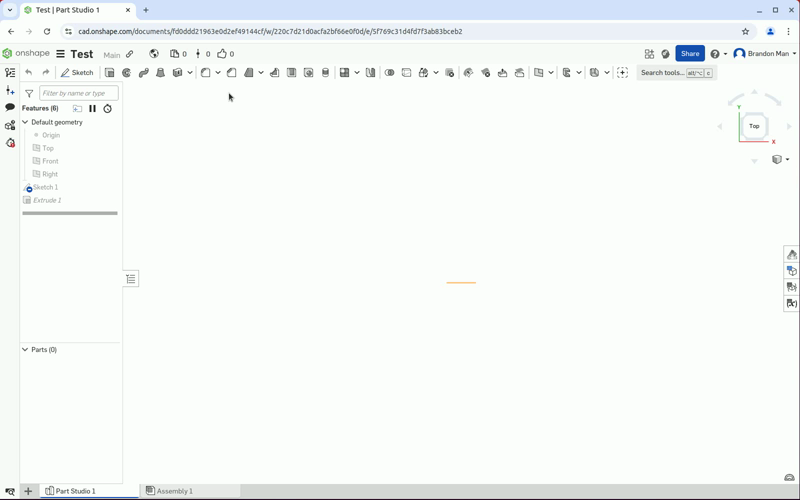
mouse_move(541, 75)
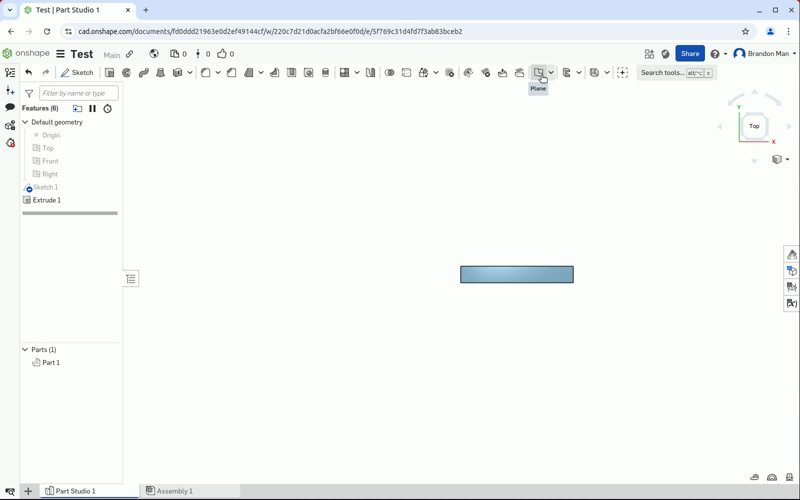
click(541, 75)
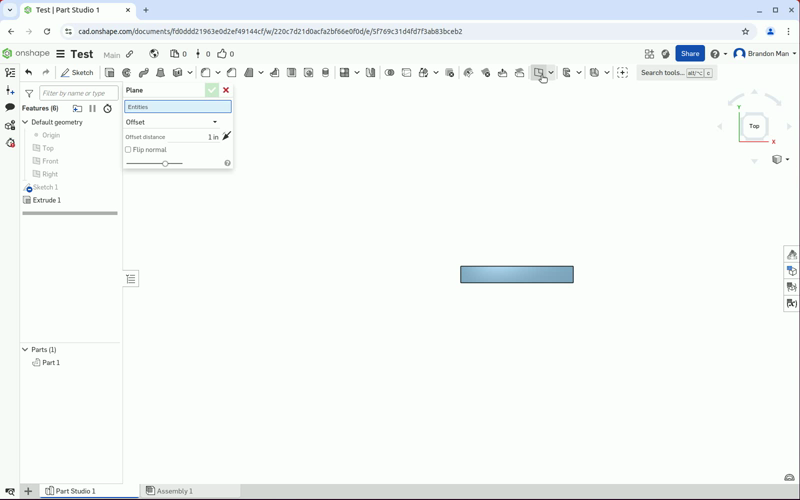
mouse_move(73, 150)
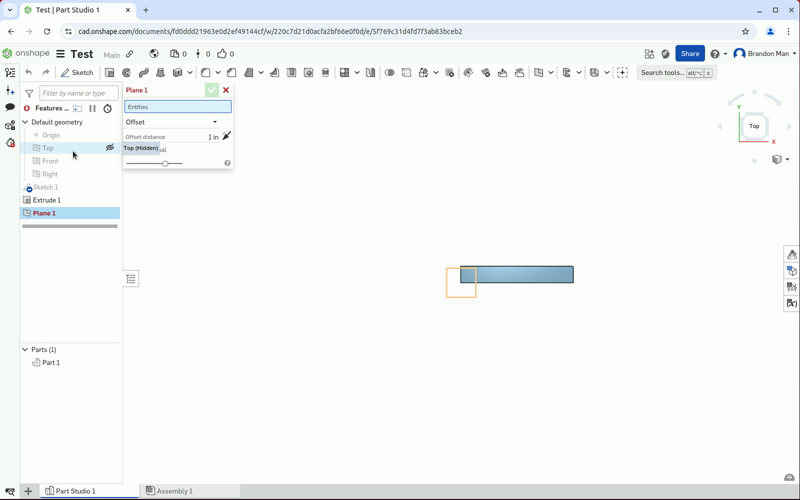
click(73, 150)
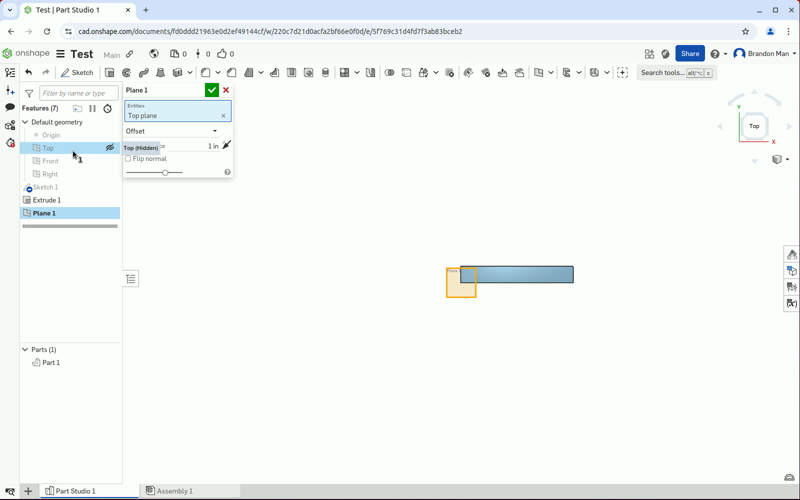
key(tab, 2)
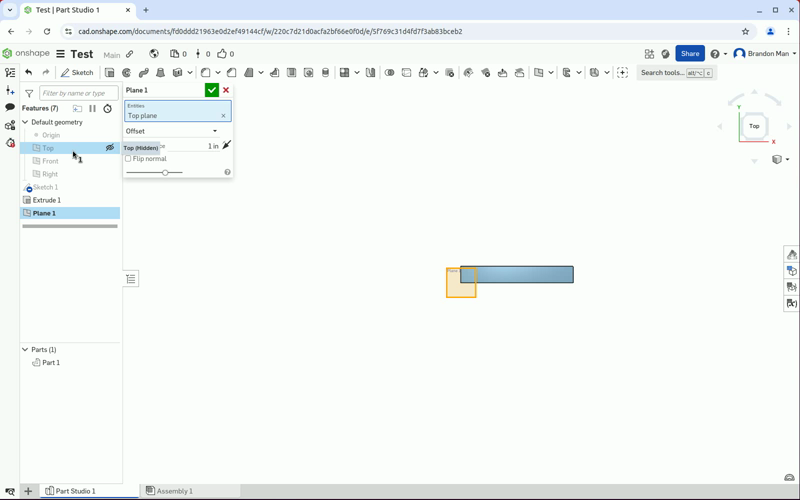
text(0.246)
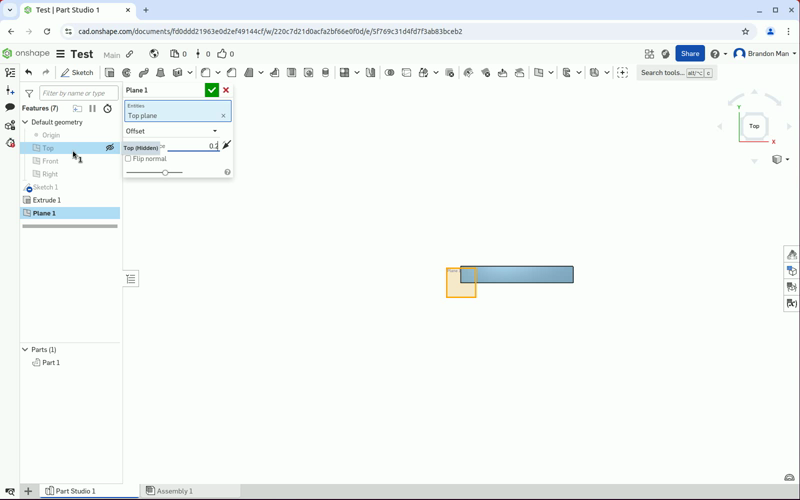
key(enter, 2)
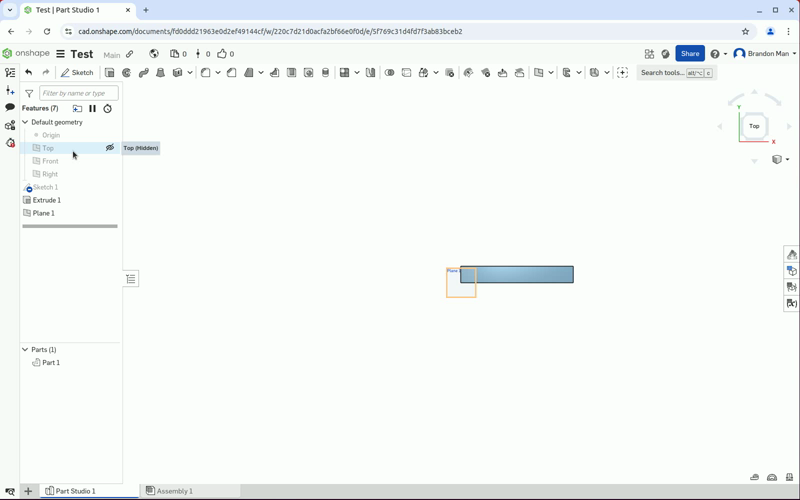
key(shift+s)
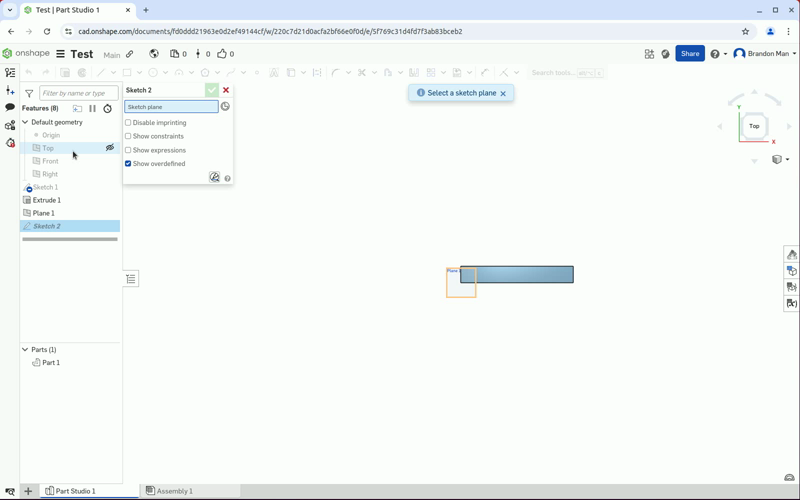
mouse_move(73, 215)
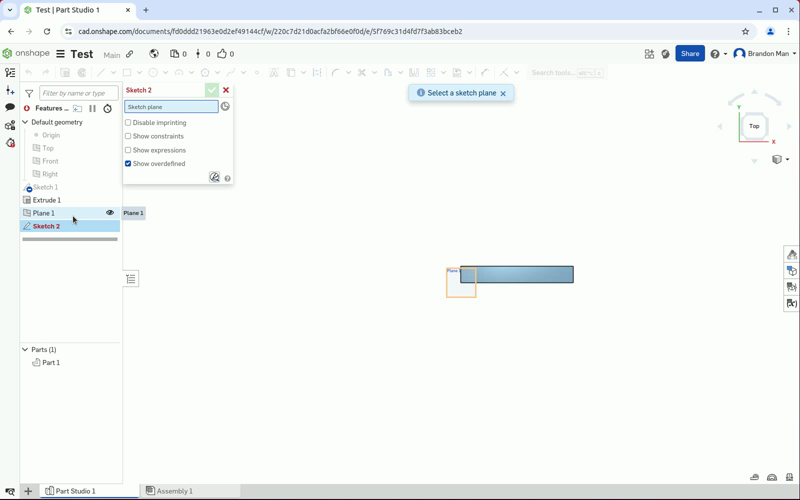
click(73, 215)
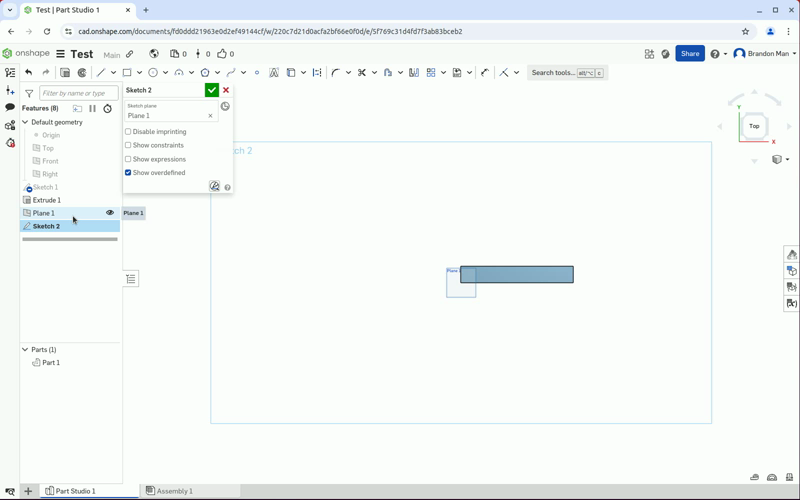
mouse_move(73, 352)
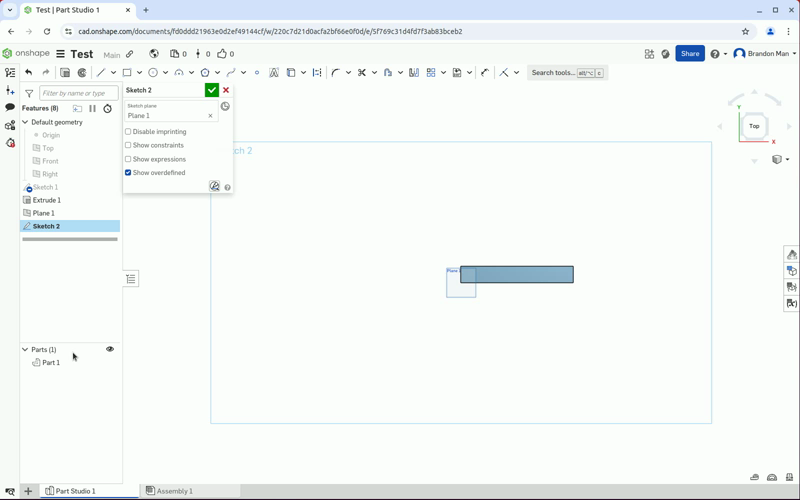
key(y)
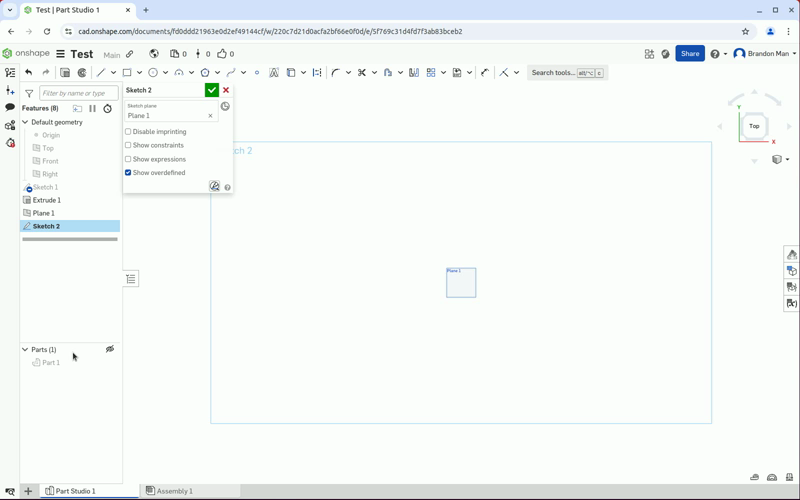
key(l)
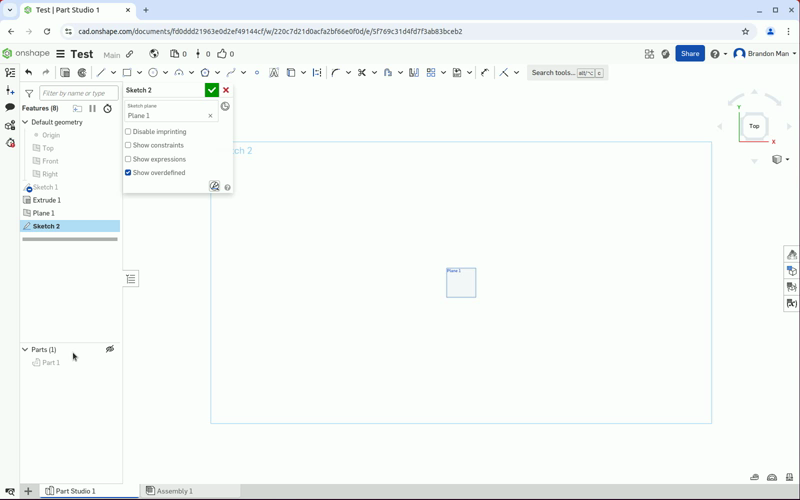
key_down(shift)
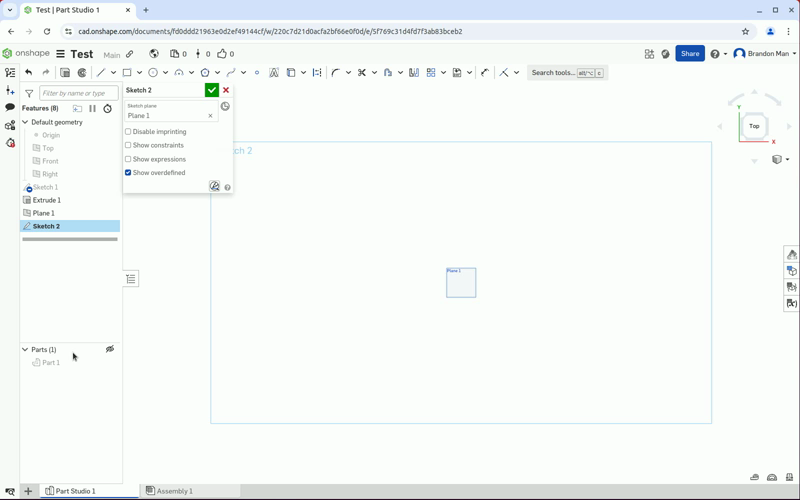
mouse_move(460, 282)
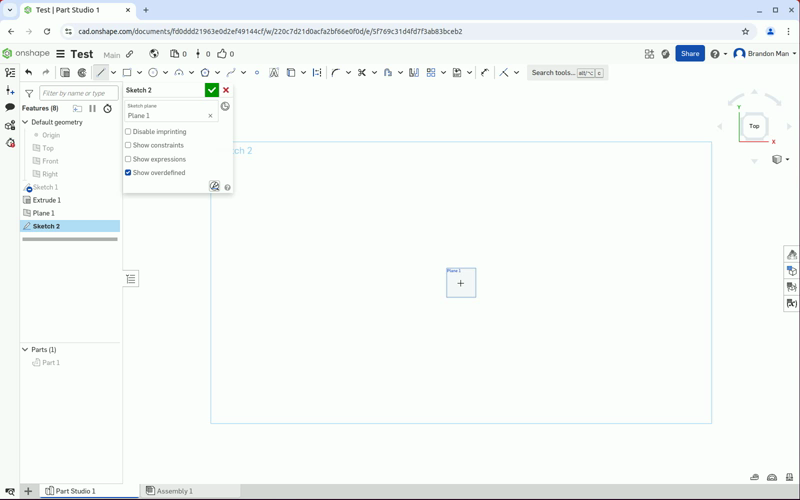
click(460, 282)
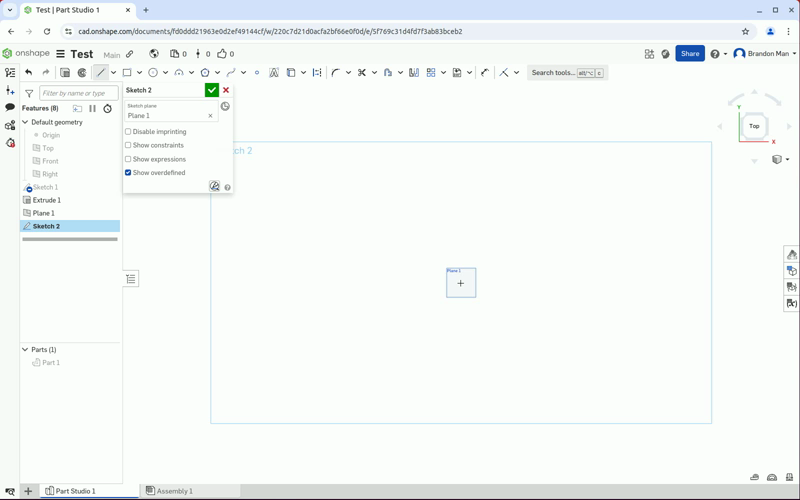
key_up(shift)
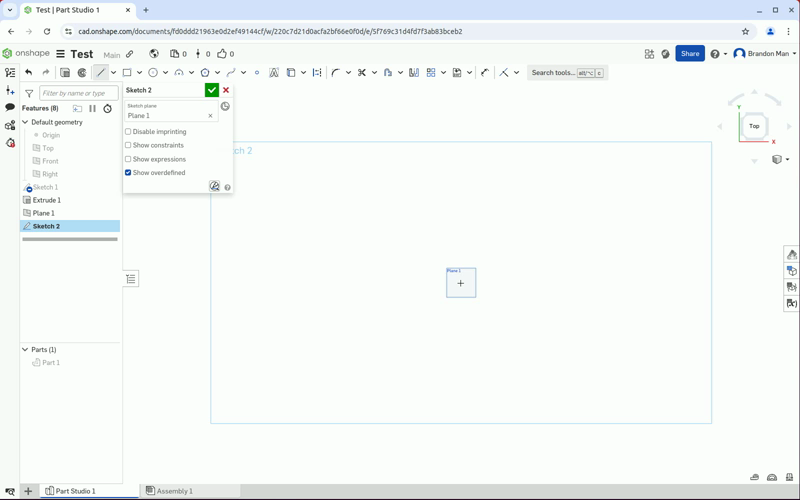
key_down(shift)
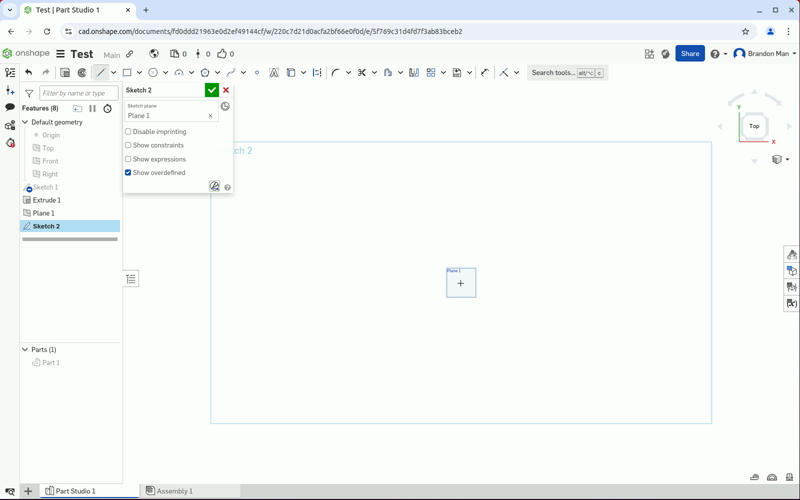
mouse_move(490, 282)
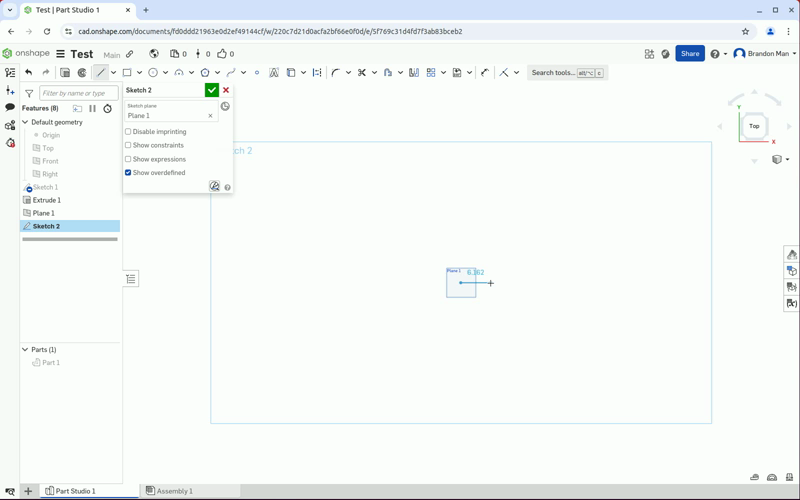
mouse_move(461, 282)
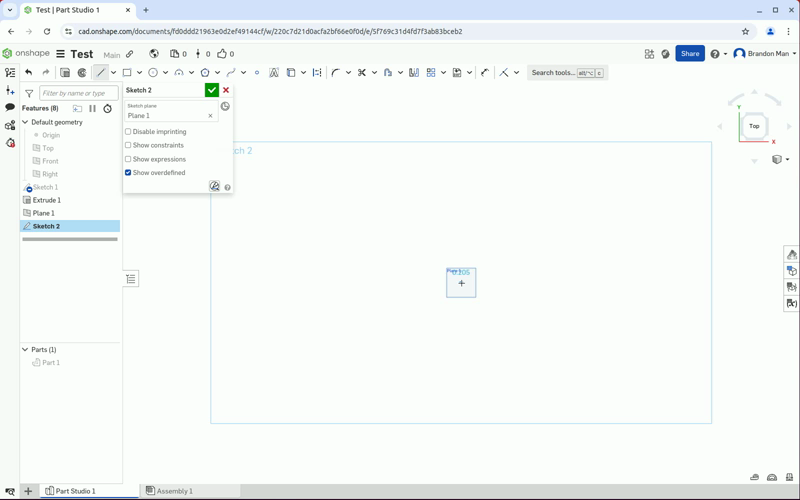
scroll(6)
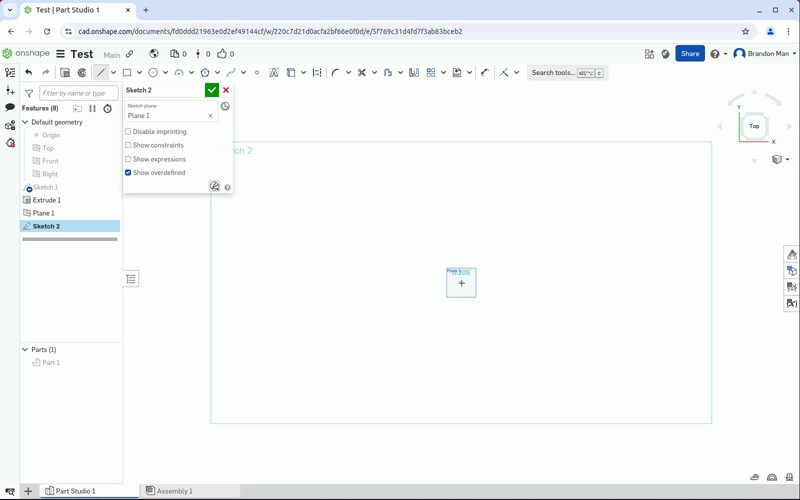
scroll(6)
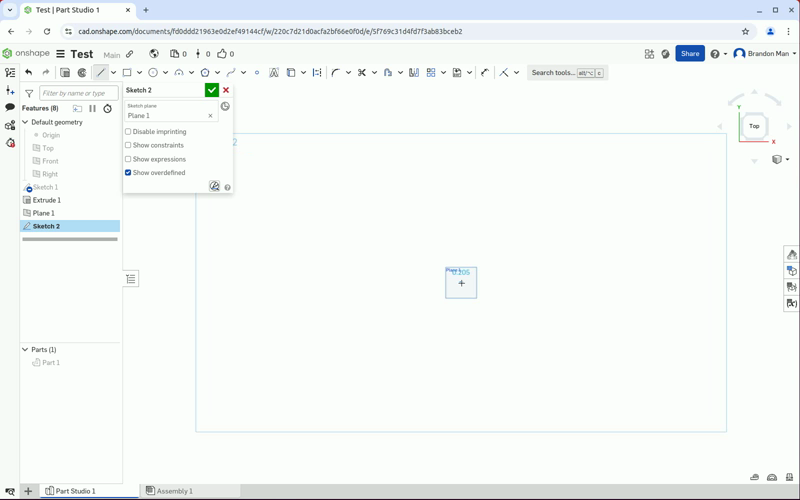
scroll(6)
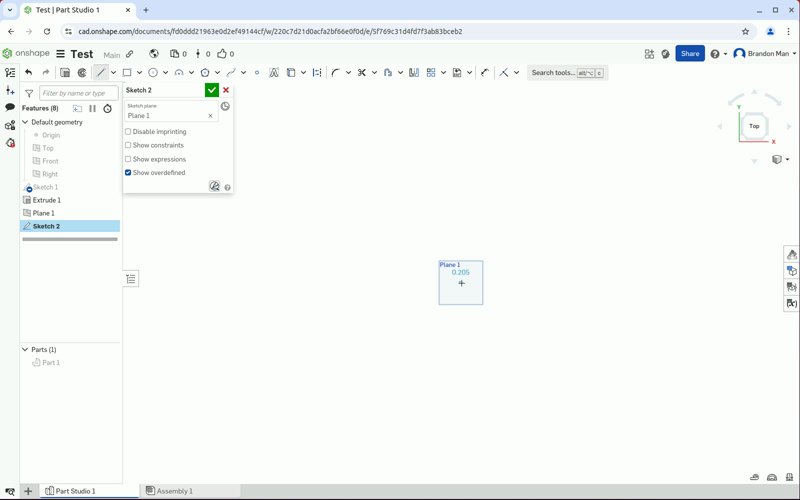
scroll(6)
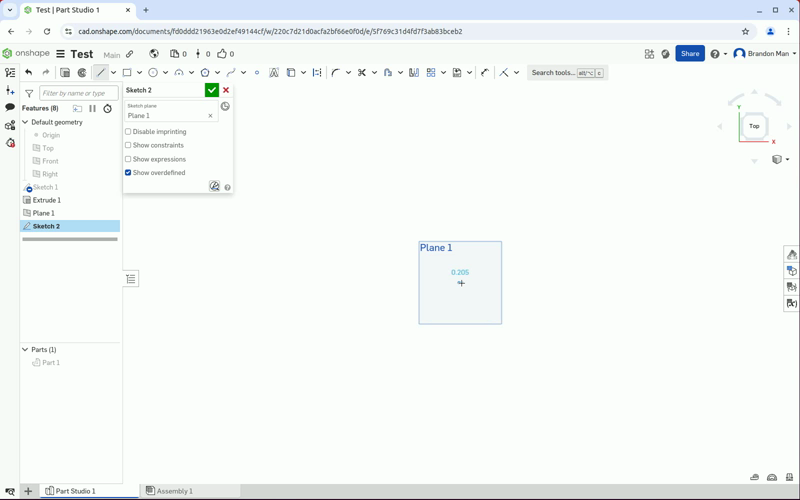
scroll(6)
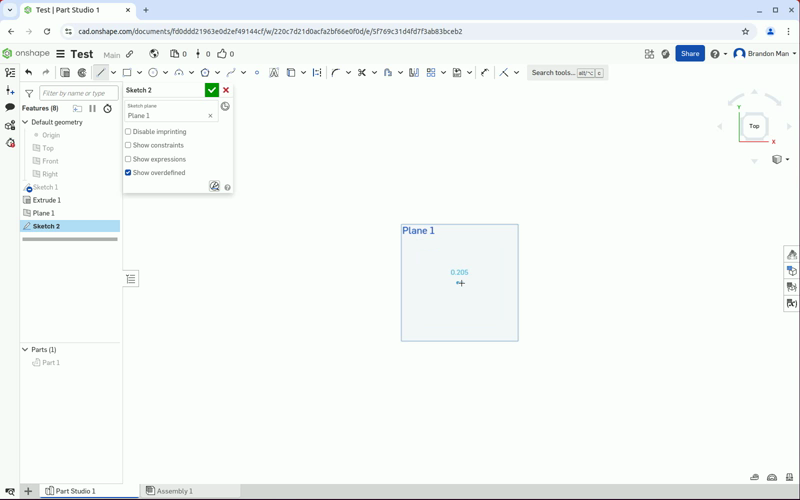
scroll(6)
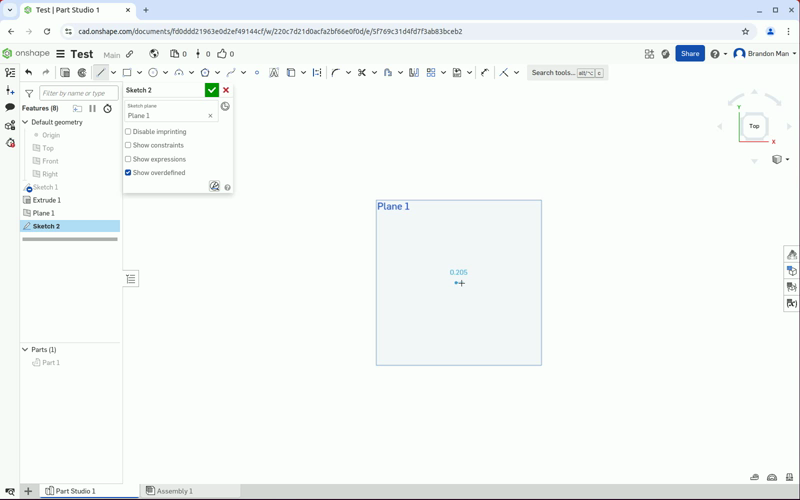
scroll(6)
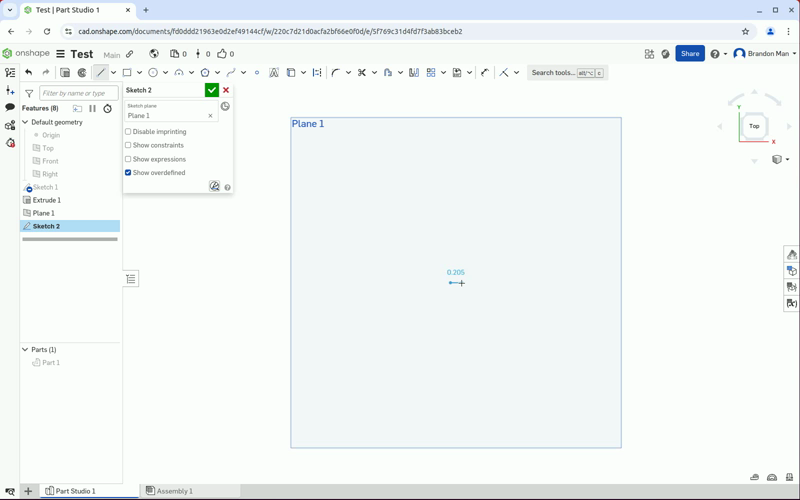
click(461, 282)
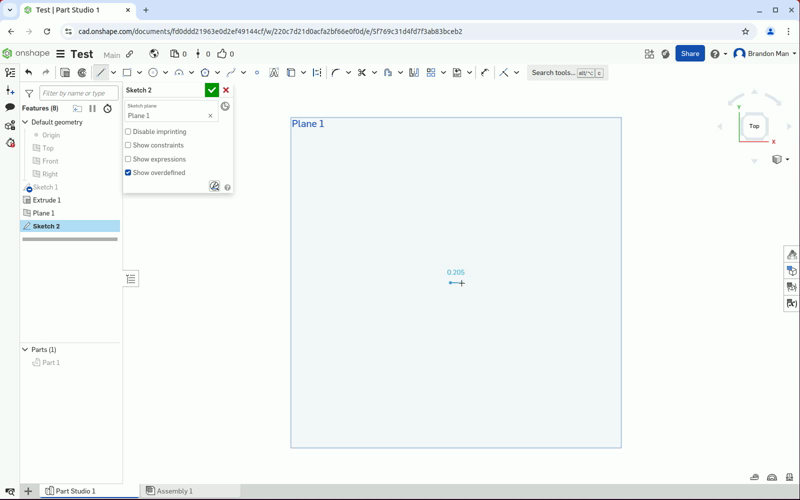
scroll(-6)
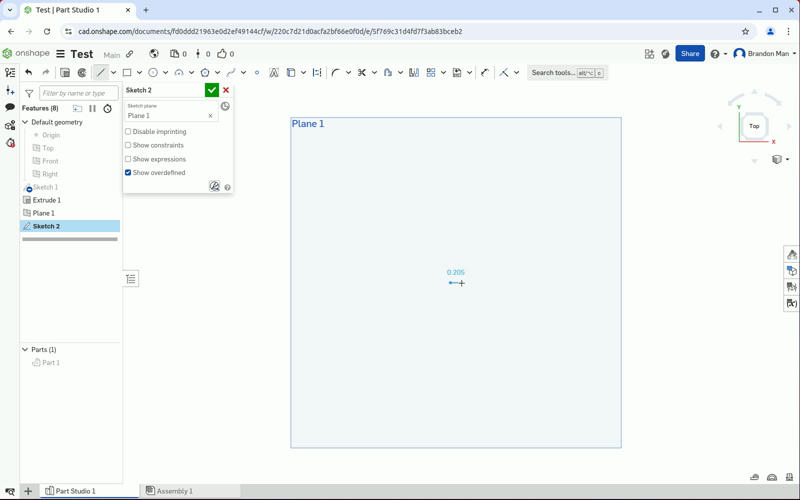
scroll(-6)
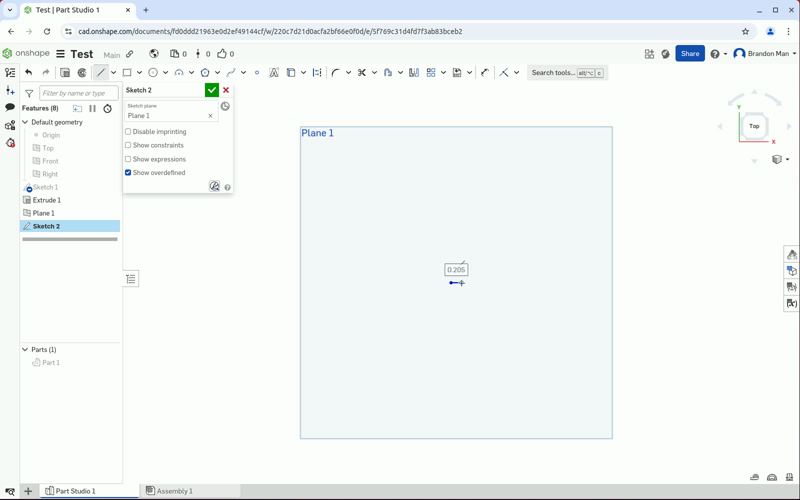
scroll(-6)
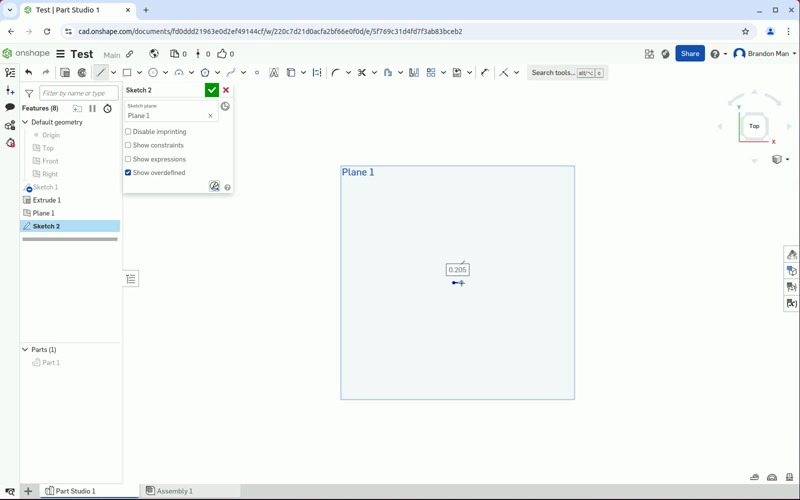
scroll(-6)
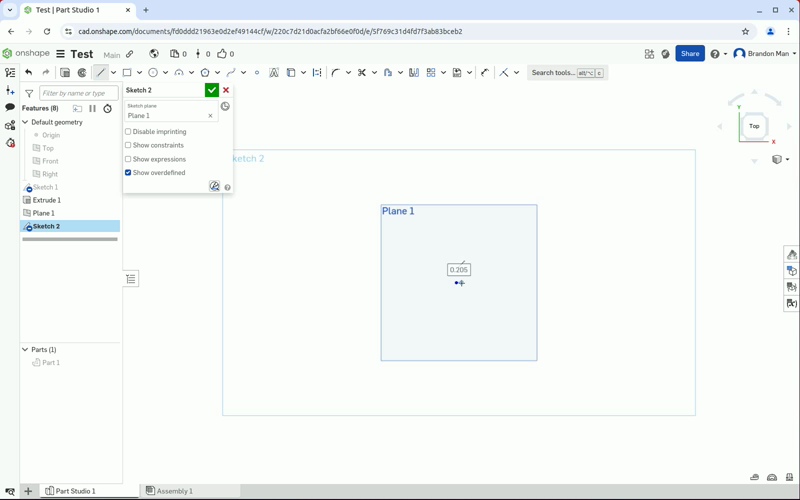
scroll(-6)
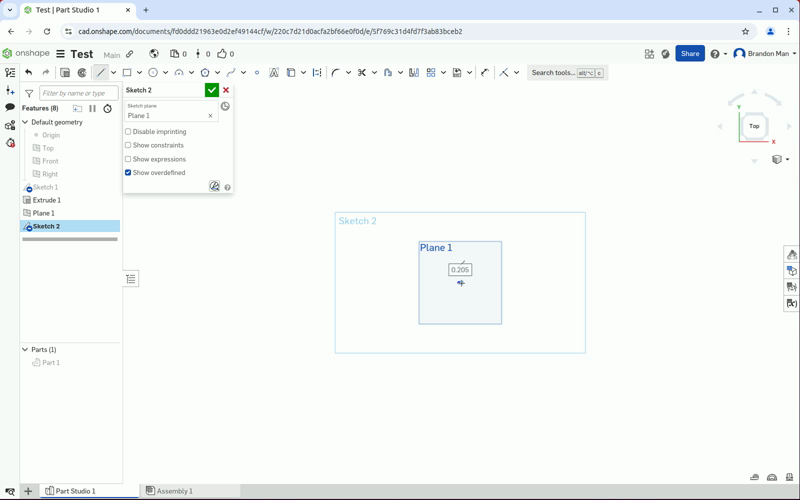
scroll(-6)
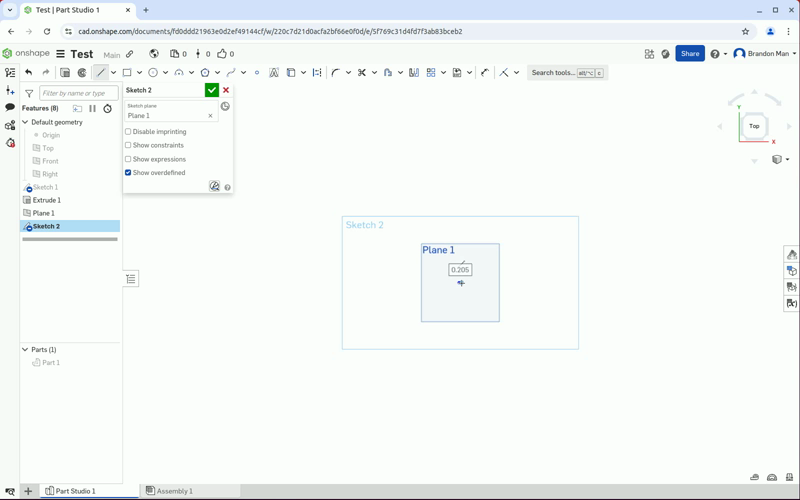
scroll(-6)
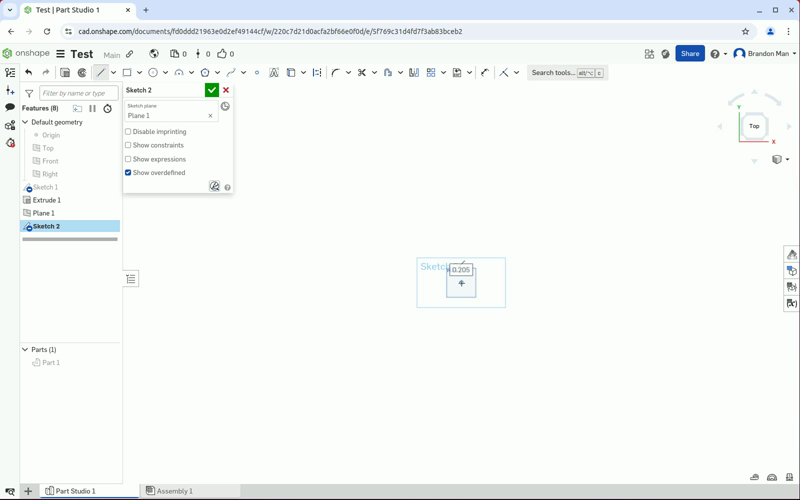
key_up(shift)
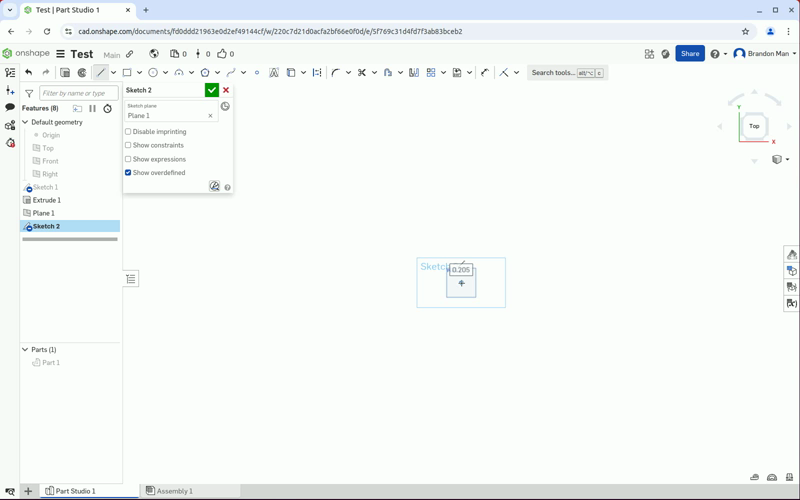
key_down(shift)
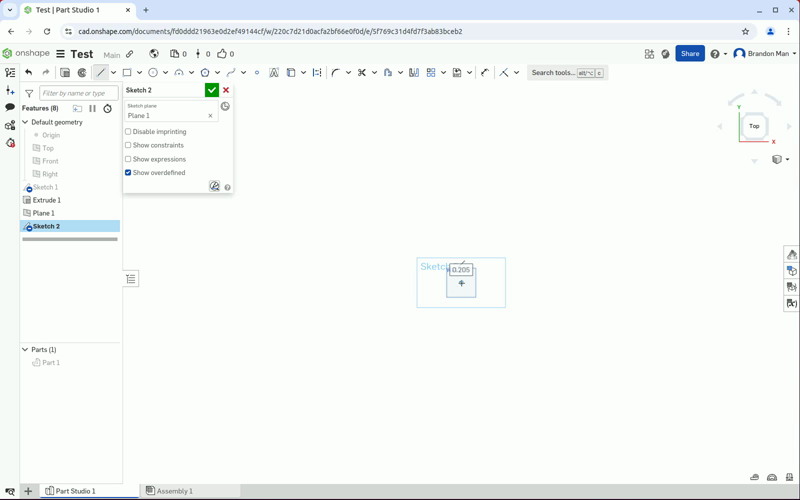
mouse_move(491, 282)
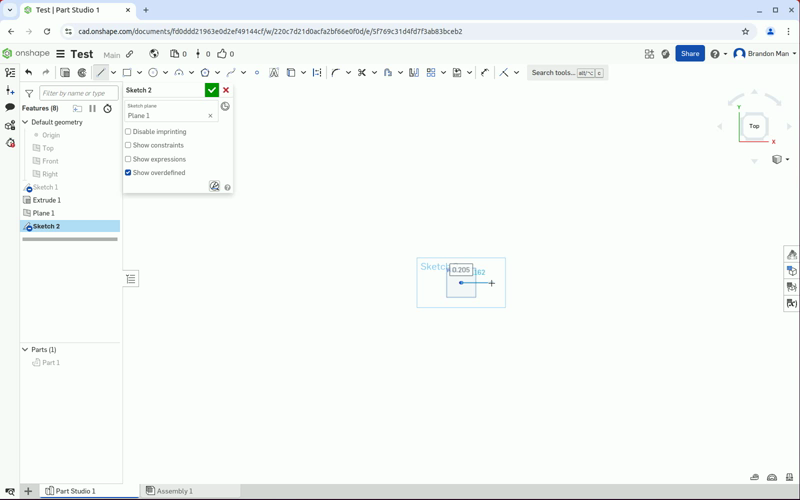
mouse_move(461, 265)
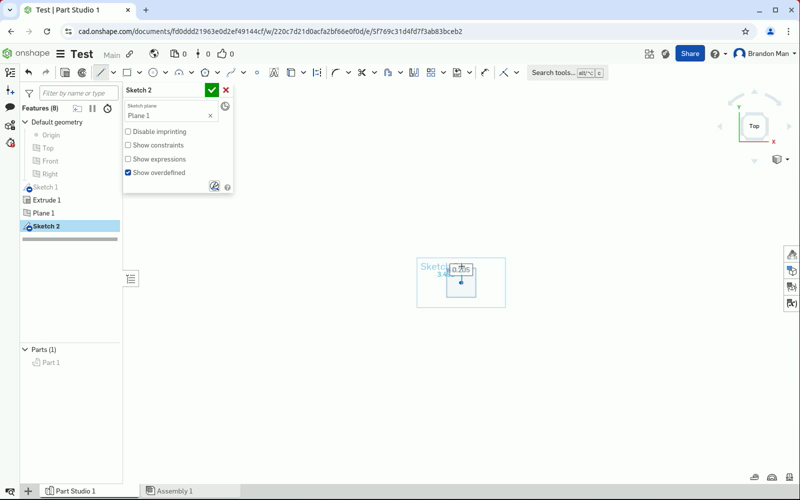
click(461, 265)
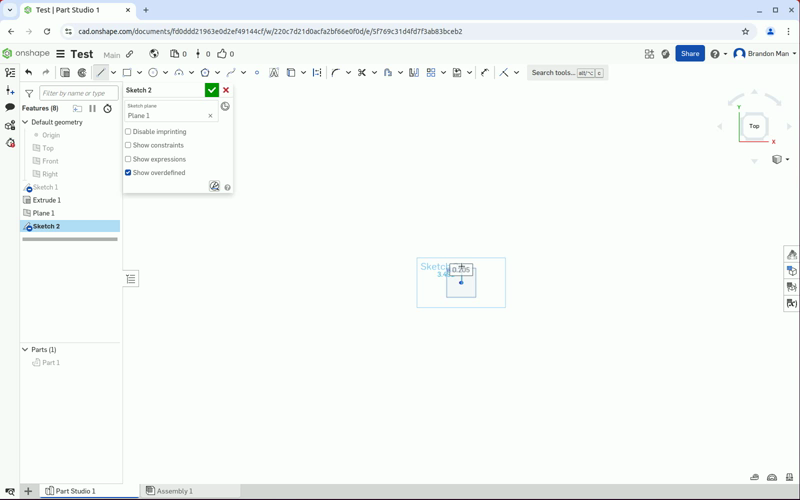
key_up(shift)
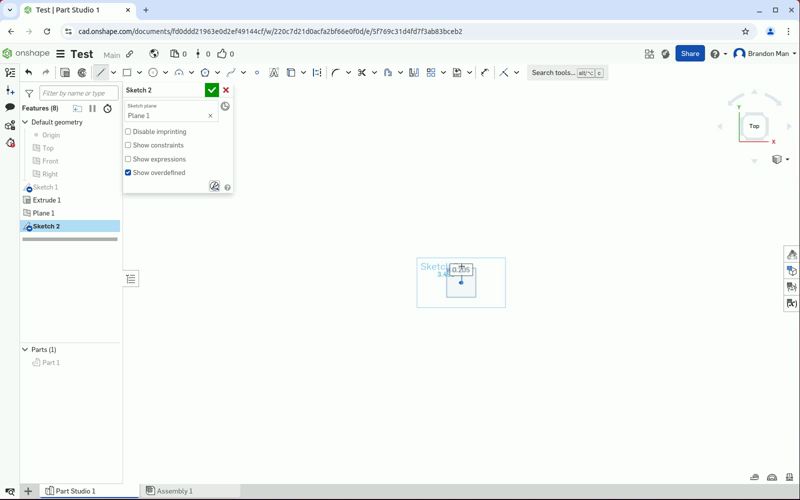
key_down(shift)
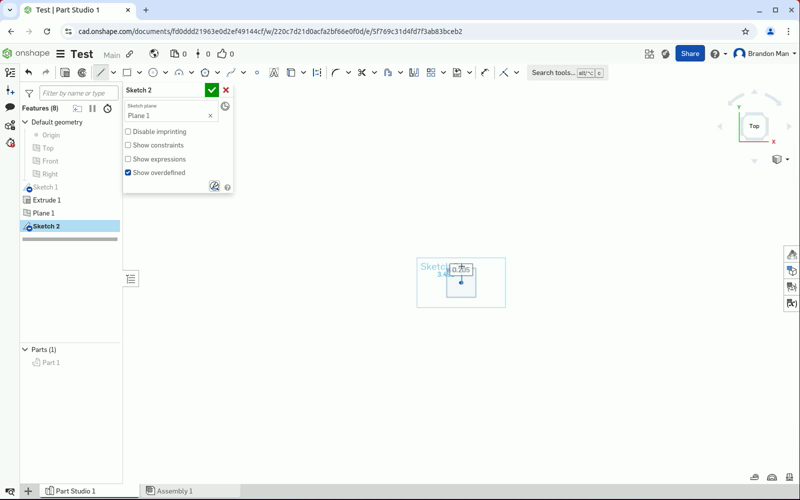
mouse_move(491, 265)
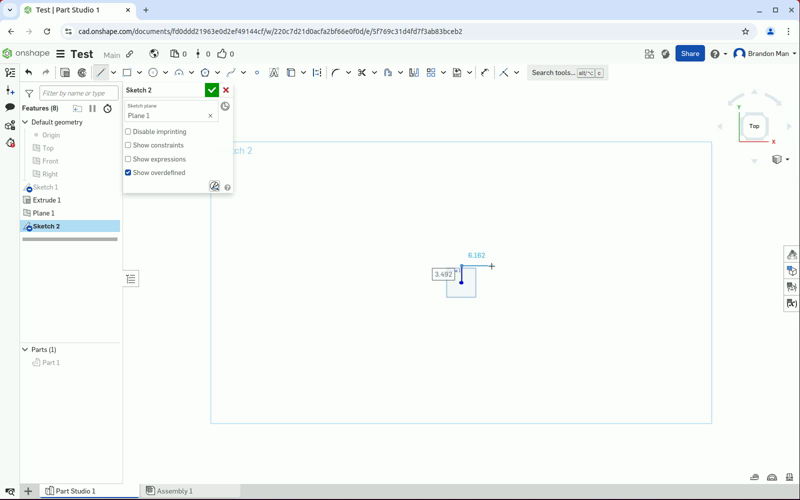
mouse_move(460, 265)
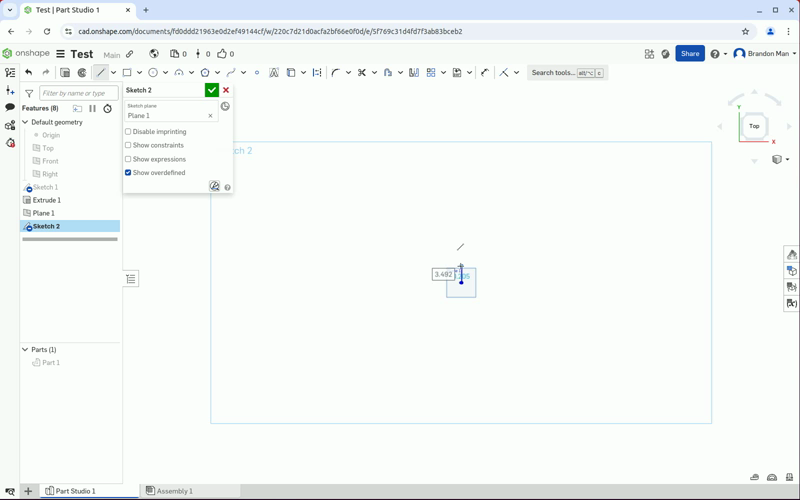
scroll(6)
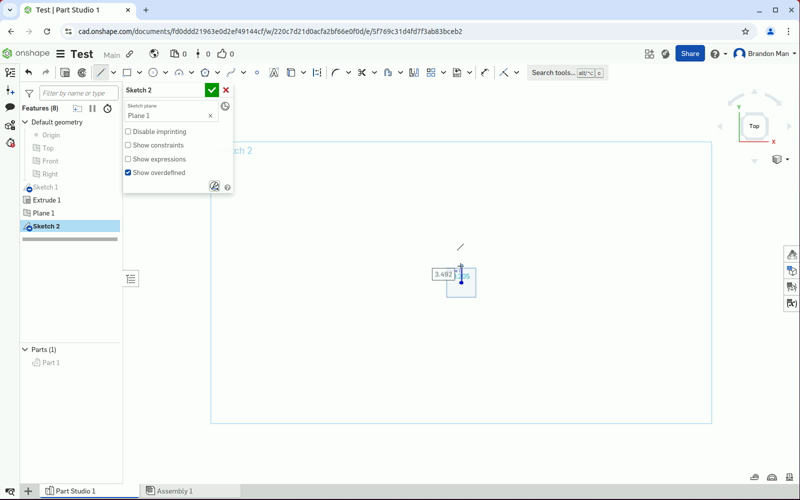
scroll(6)
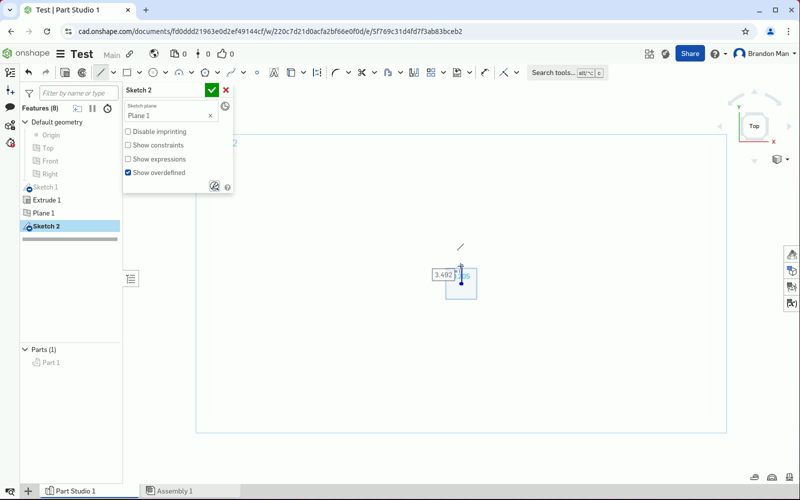
scroll(6)
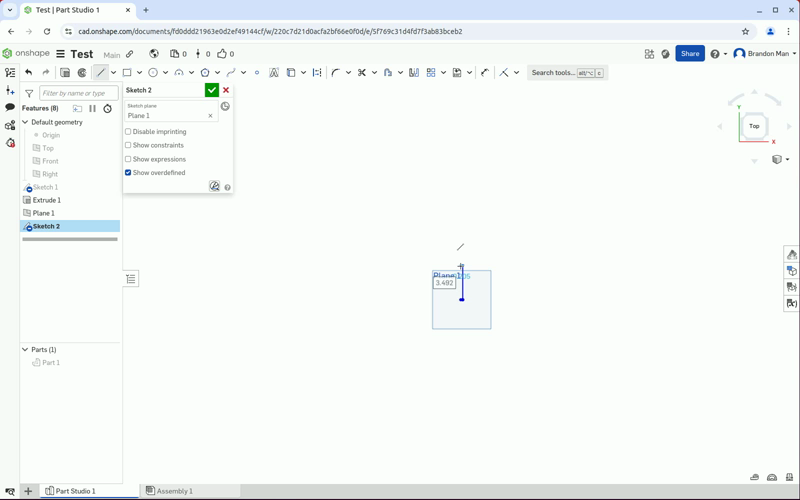
scroll(6)
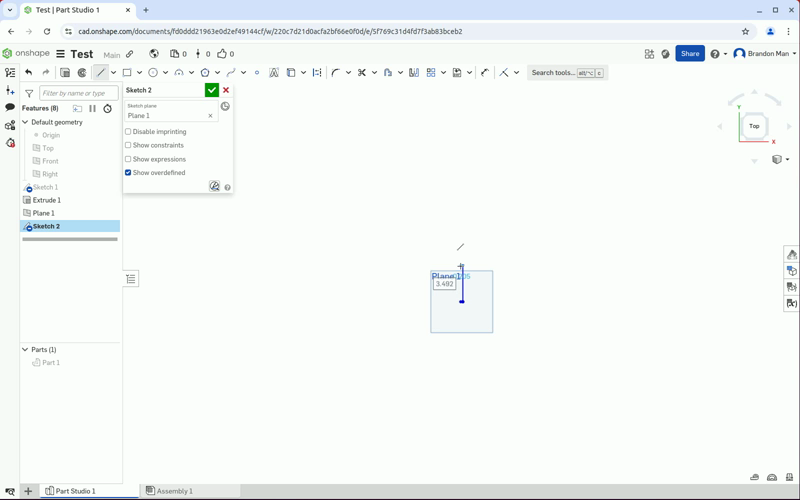
scroll(6)
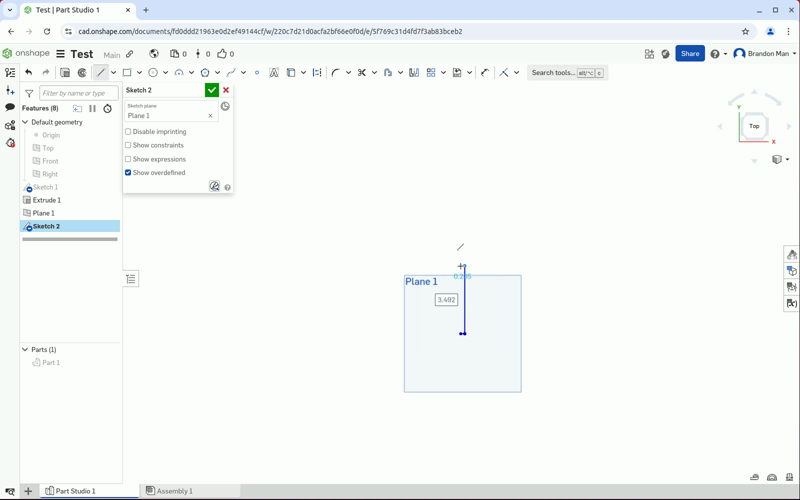
scroll(6)
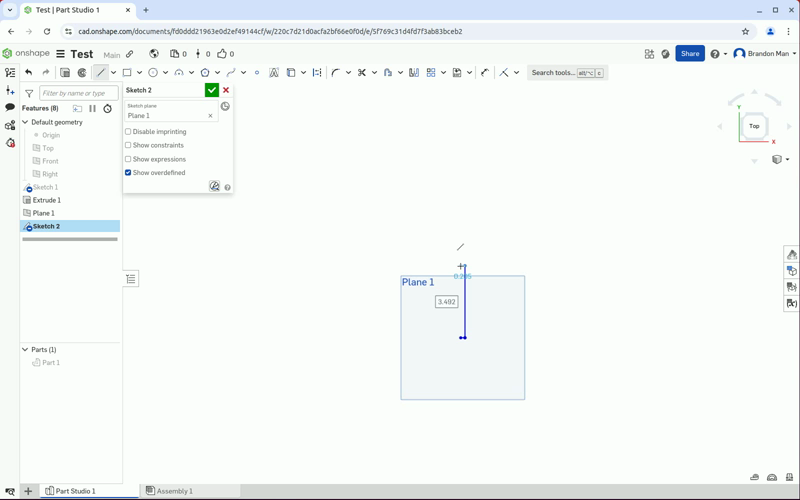
scroll(6)
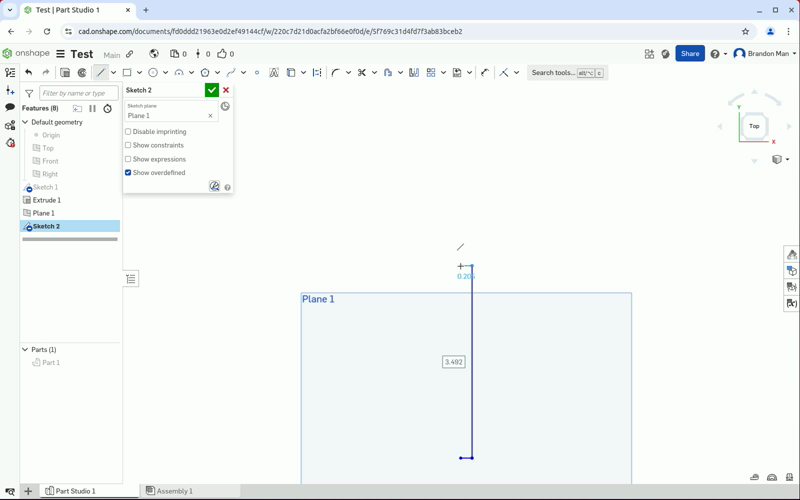
click(460, 265)
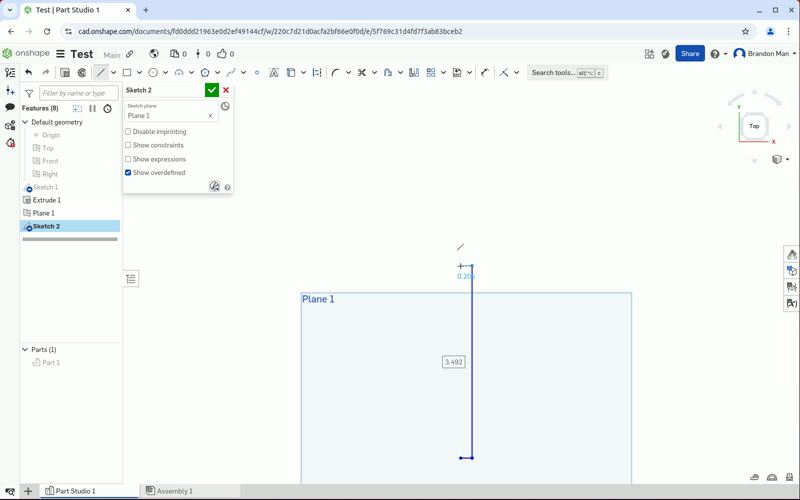
scroll(-6)
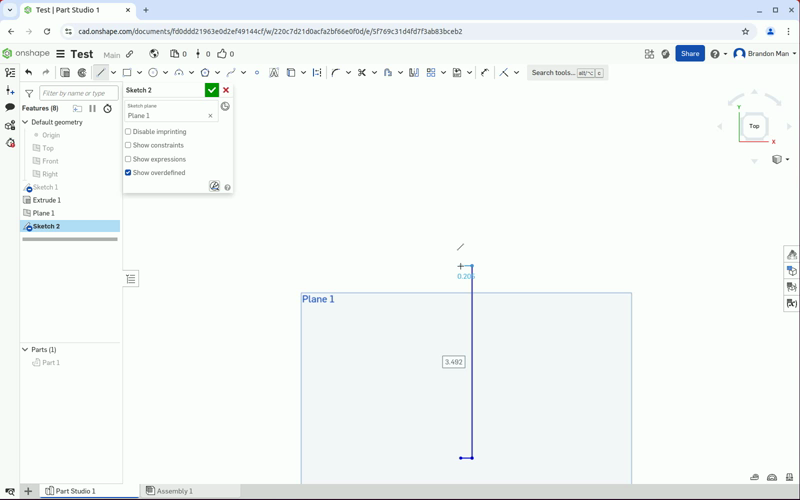
scroll(-6)
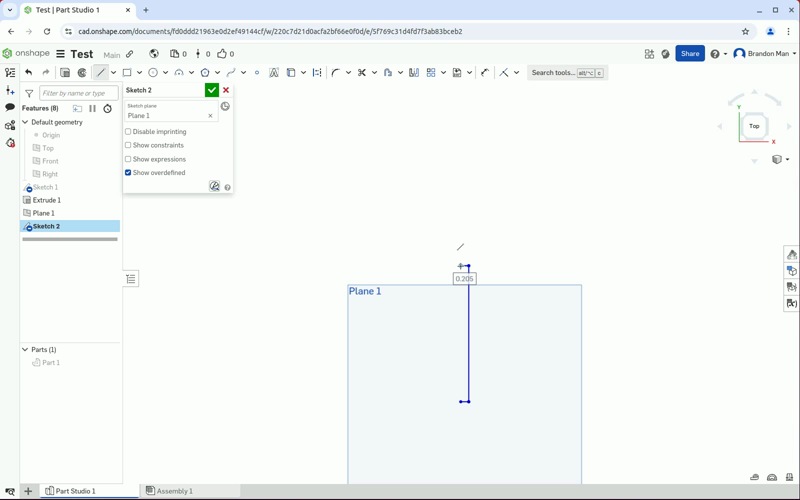
scroll(-6)
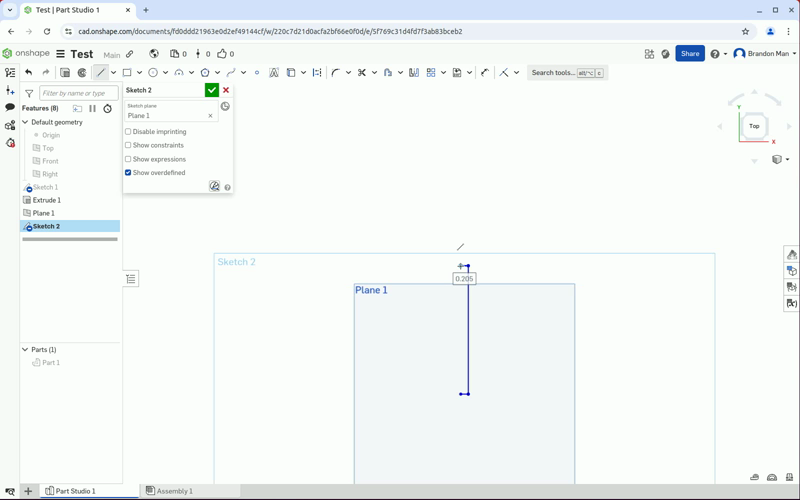
scroll(-6)
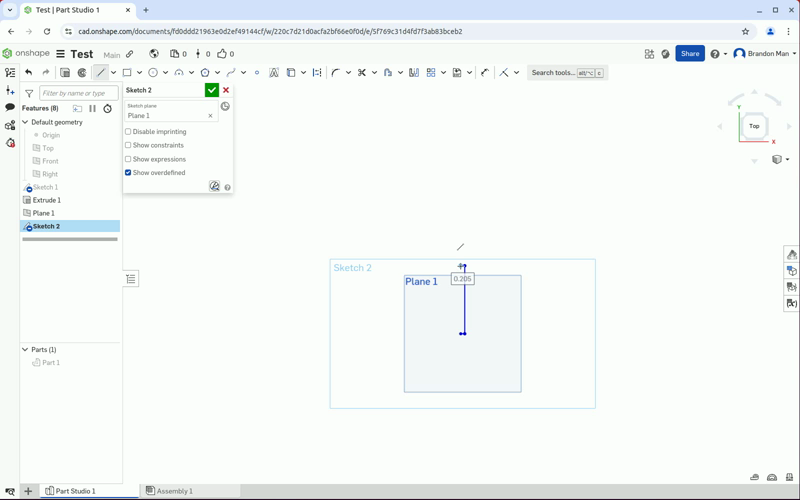
scroll(-6)
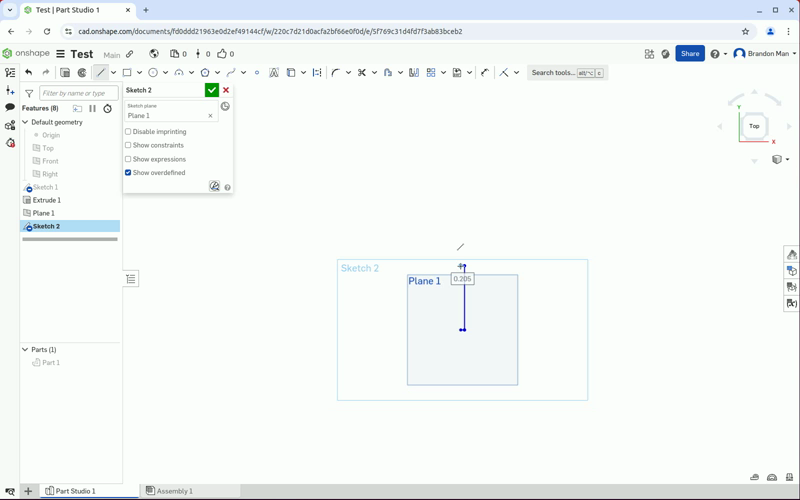
scroll(-6)
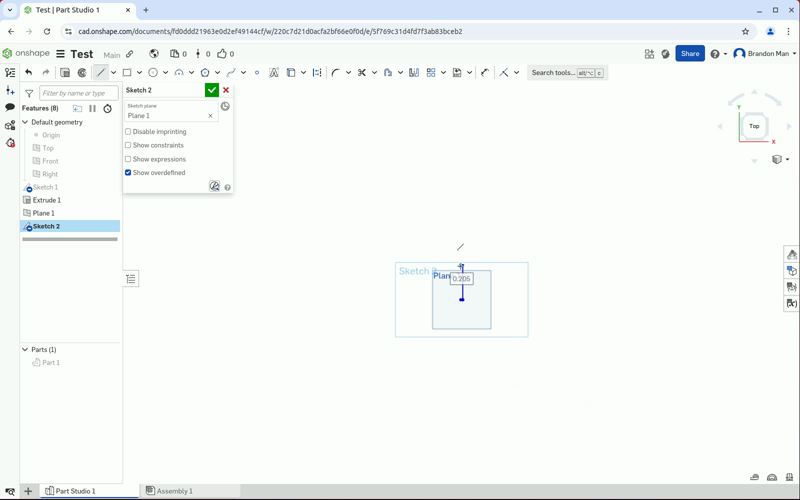
scroll(-6)
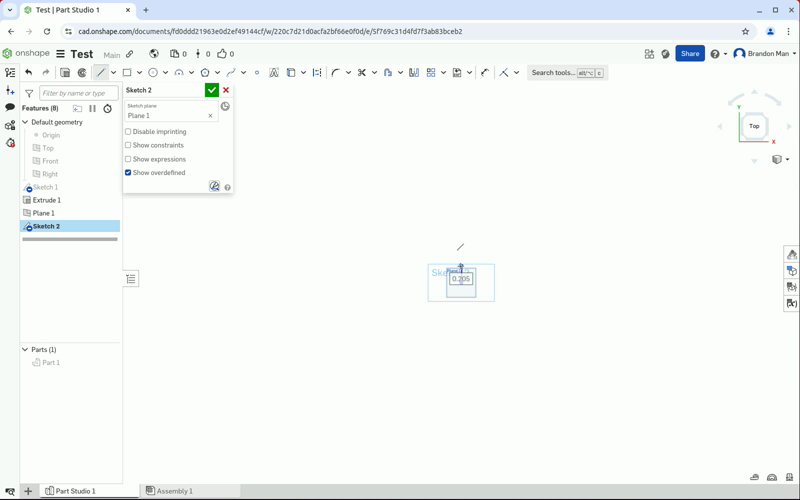
key_up(shift)
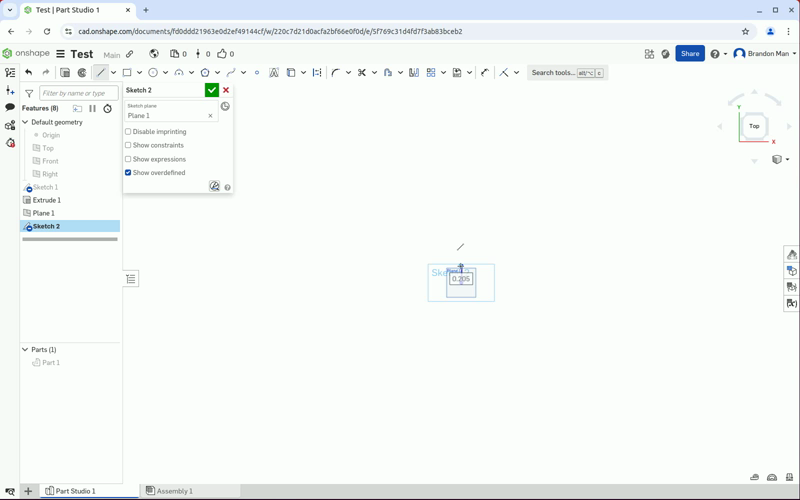
mouse_move(490, 265)
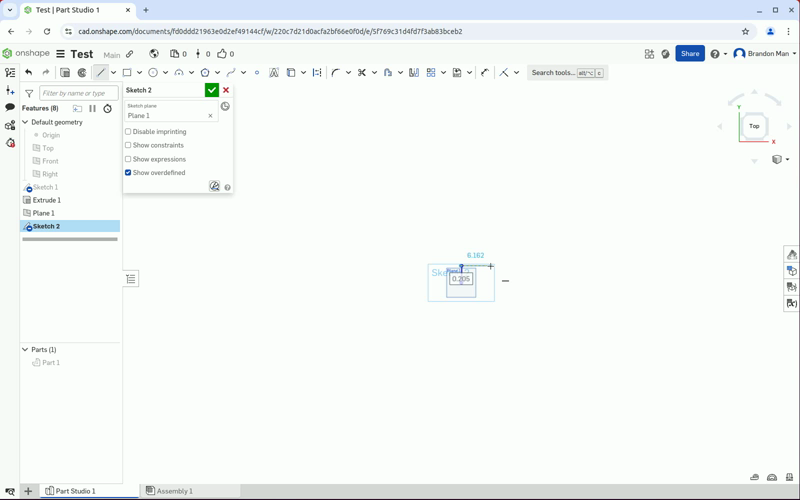
key_down(shift)
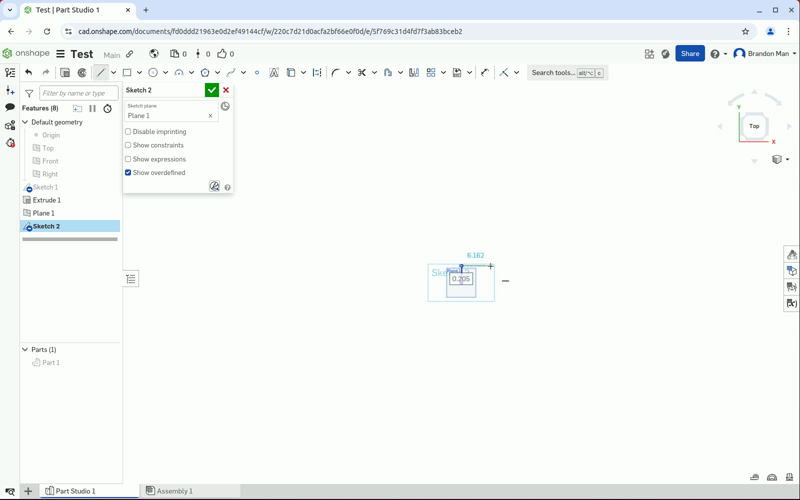
mouse_move(460, 282)
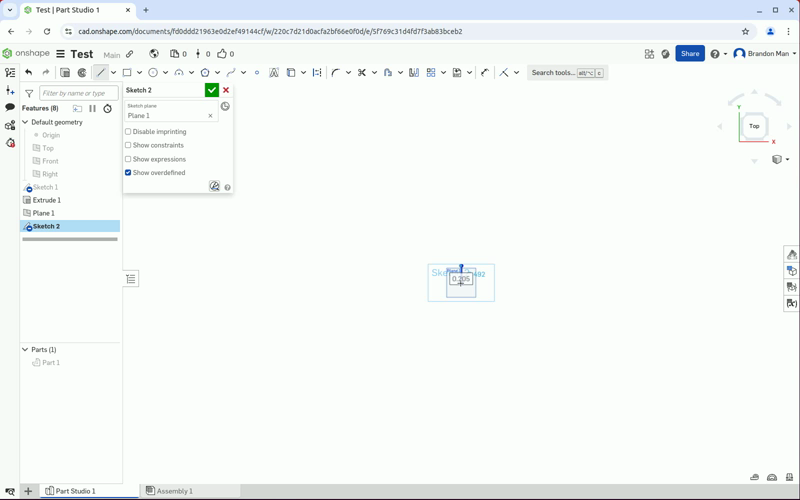
scroll(6)
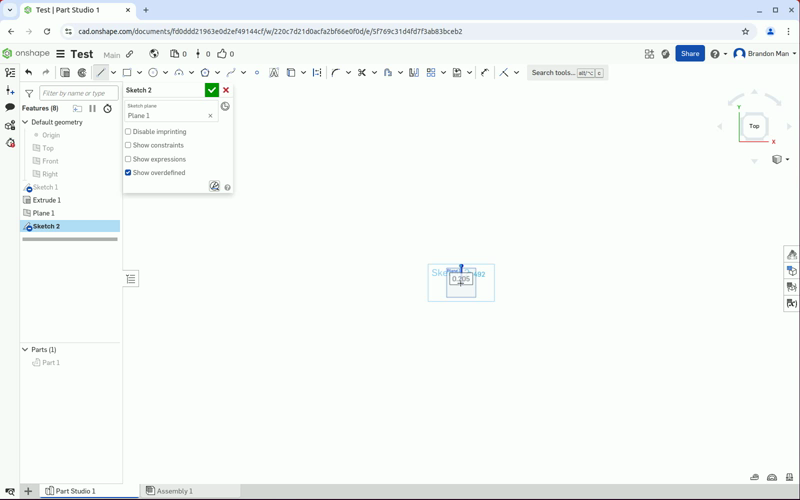
scroll(6)
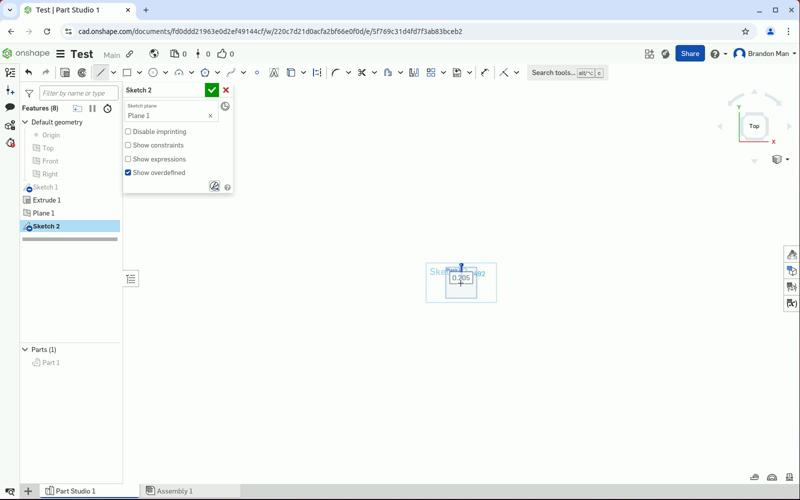
scroll(6)
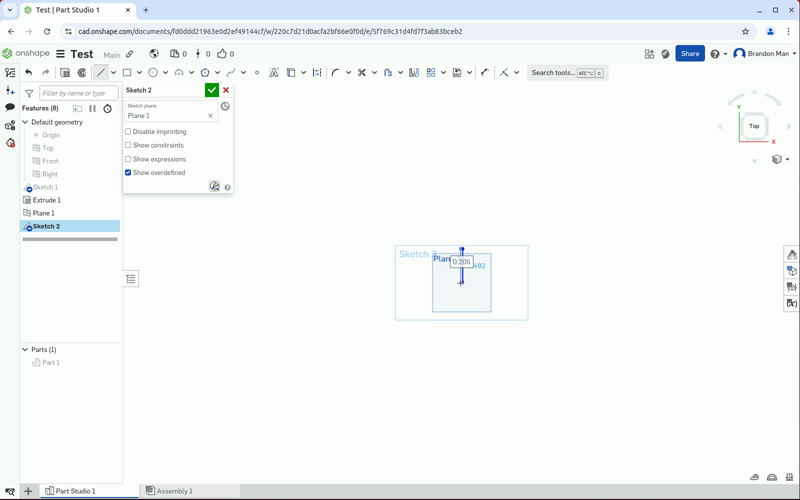
scroll(6)
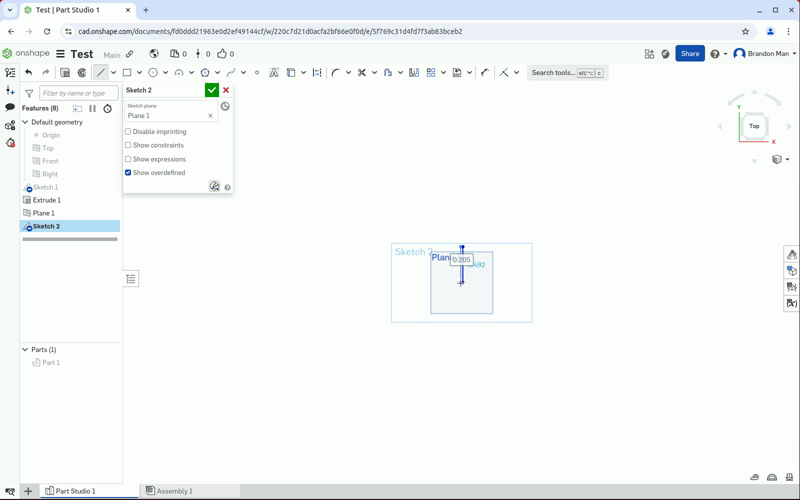
scroll(6)
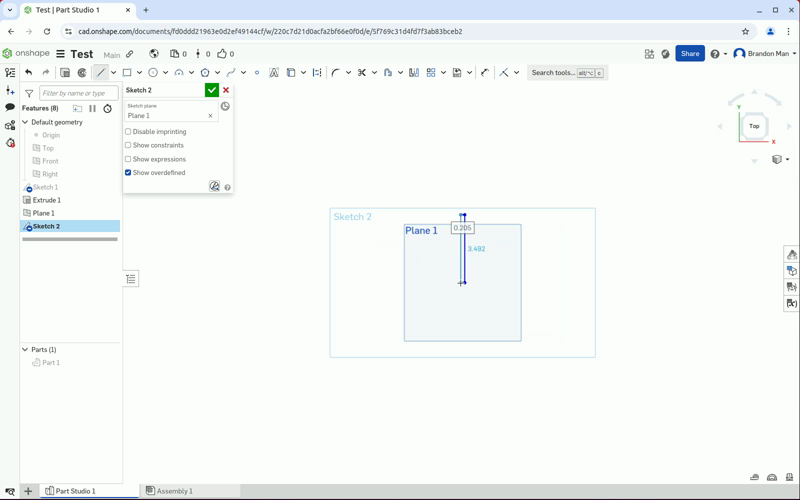
scroll(6)
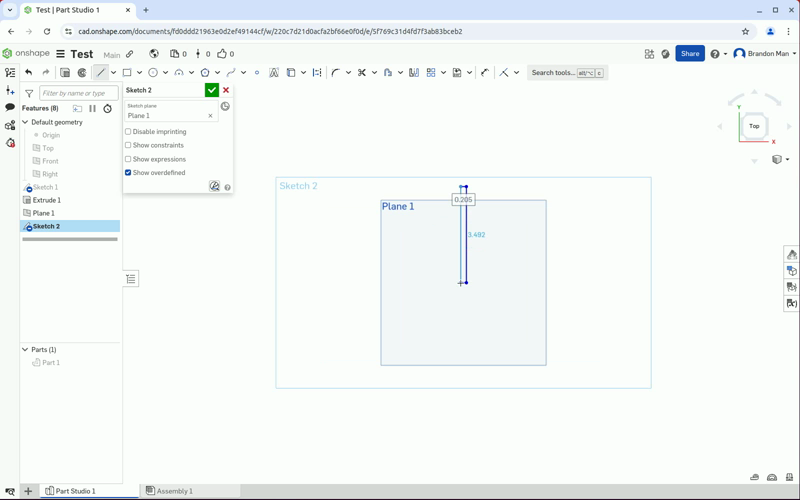
scroll(6)
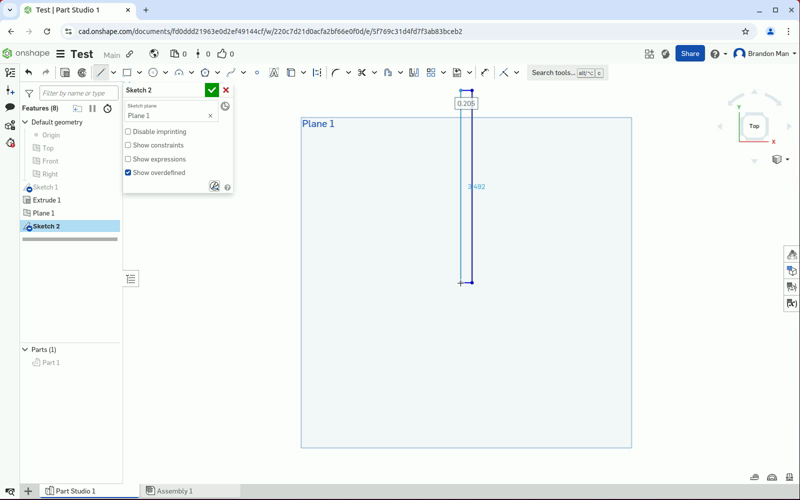
key_up(shift)
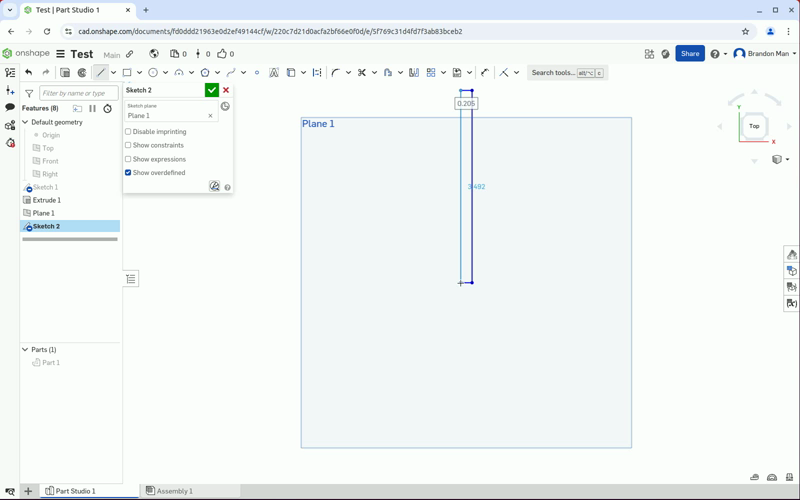
click(460, 282)
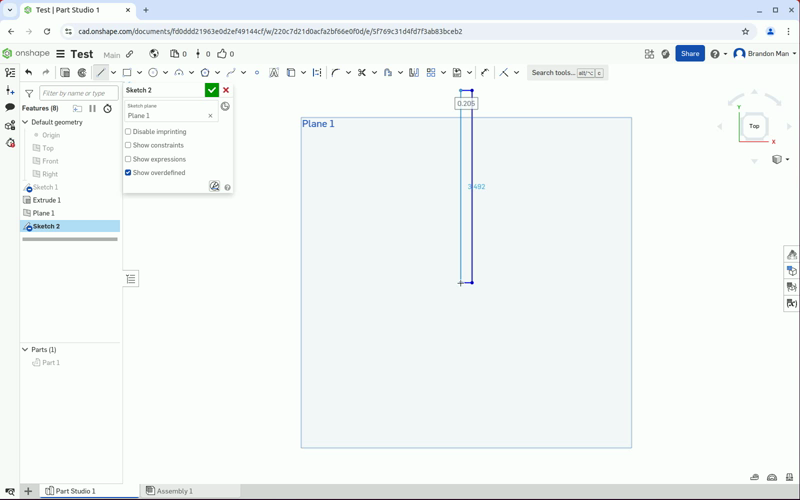
scroll(-6)
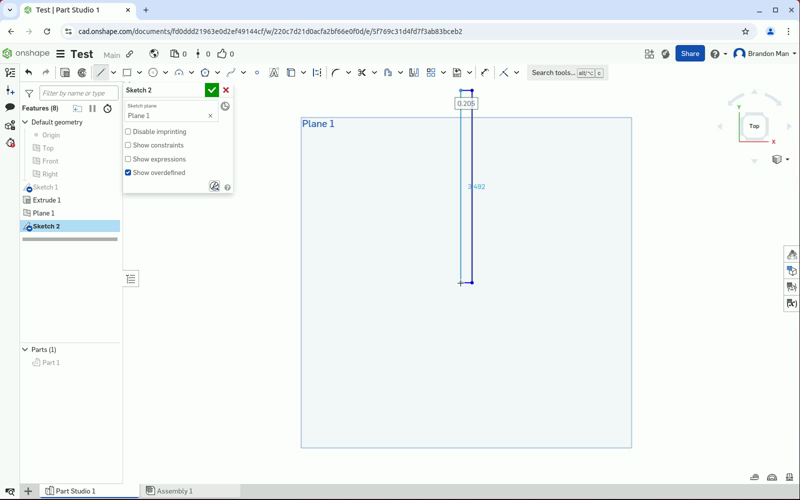
scroll(-6)
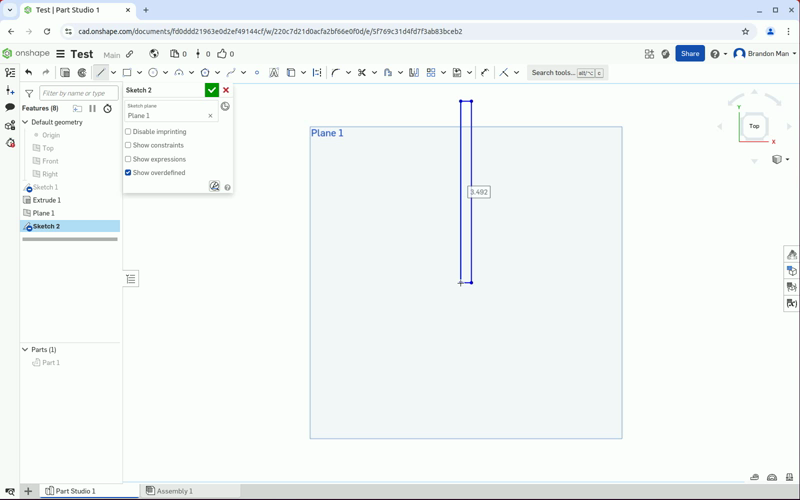
scroll(-6)
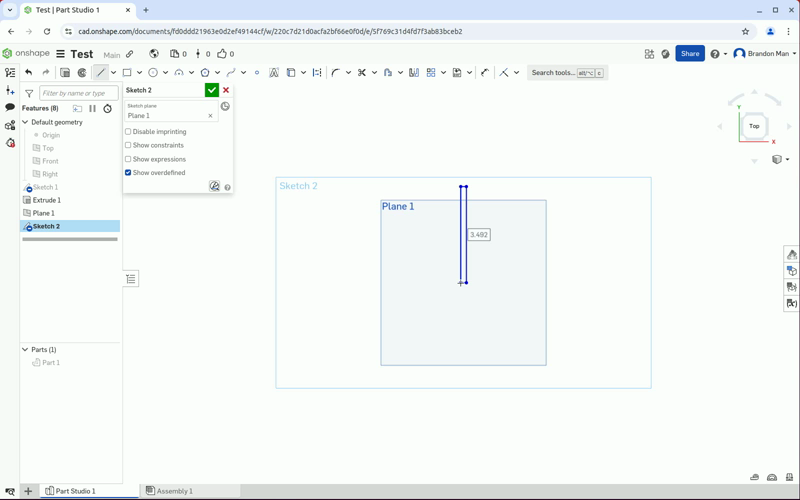
scroll(-6)
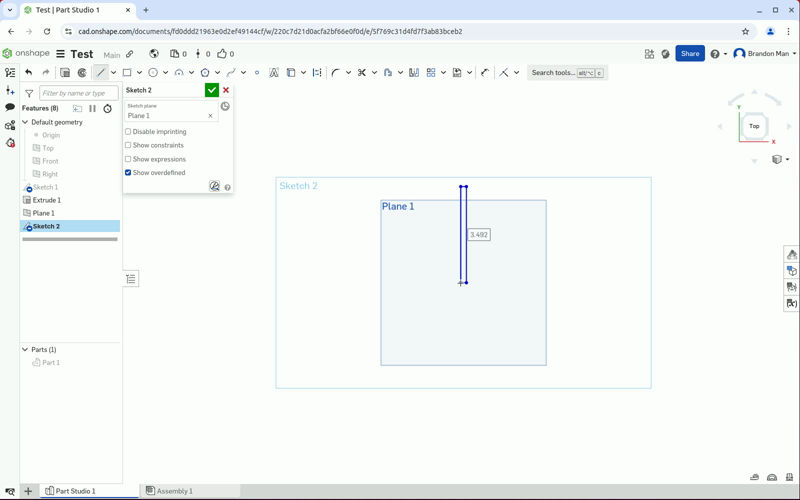
scroll(-6)
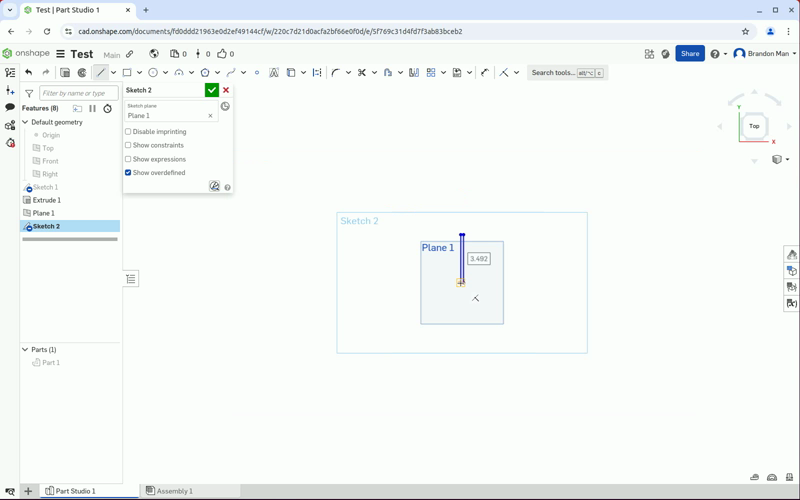
scroll(-6)
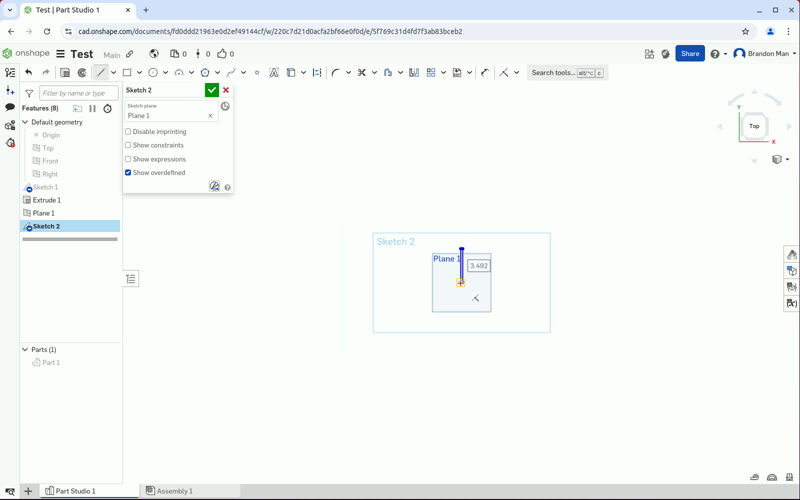
scroll(-6)
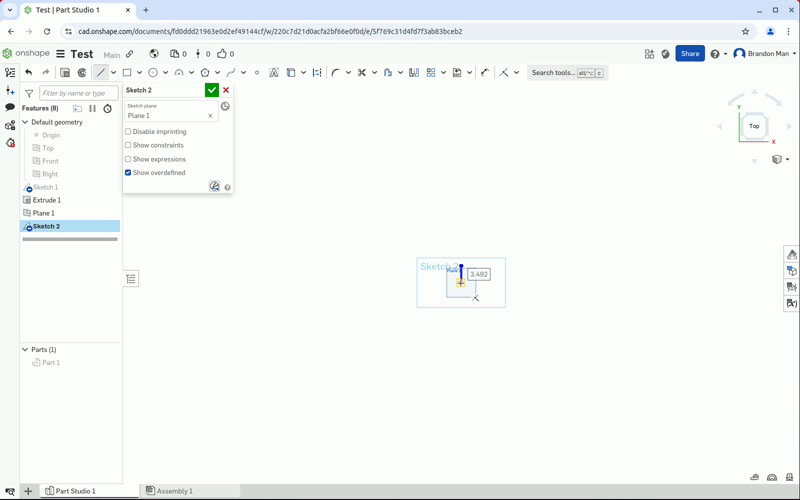
key(esc)
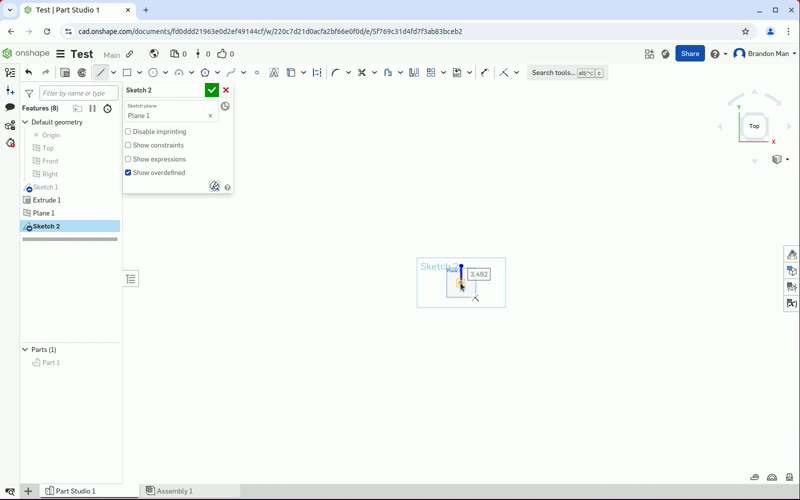
mouse_move(461, 282)
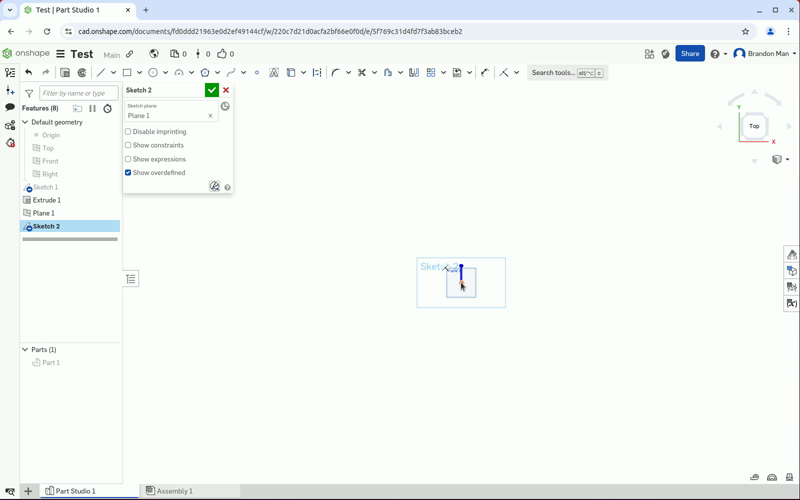
scroll(6)
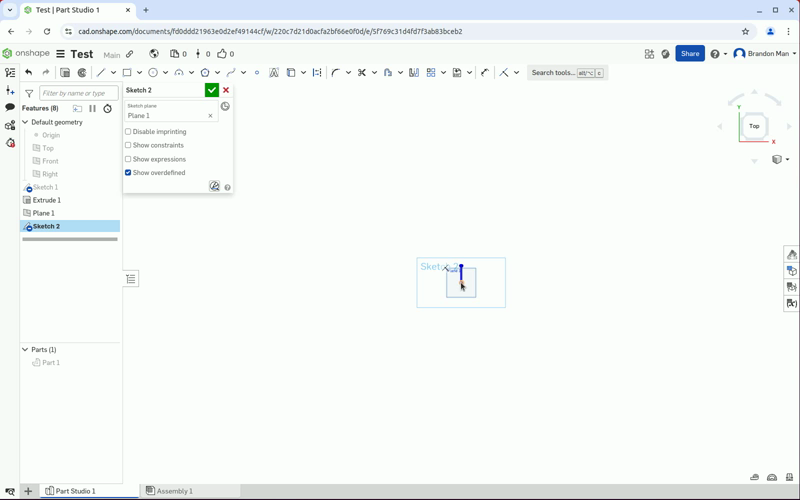
scroll(6)
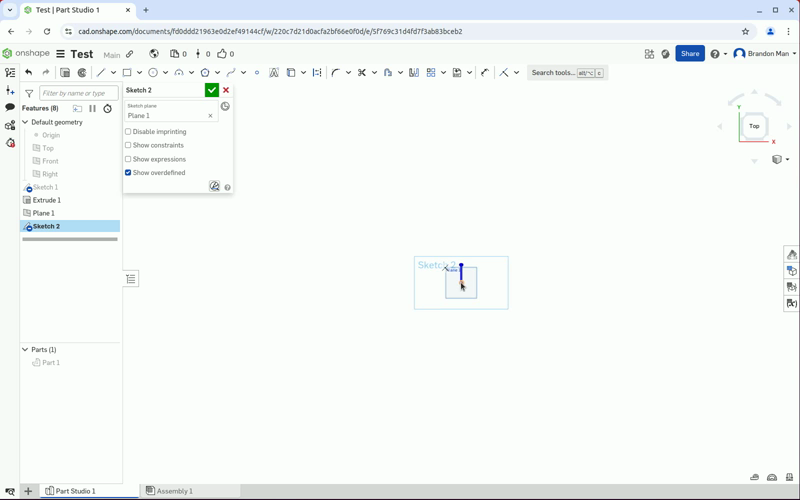
scroll(6)
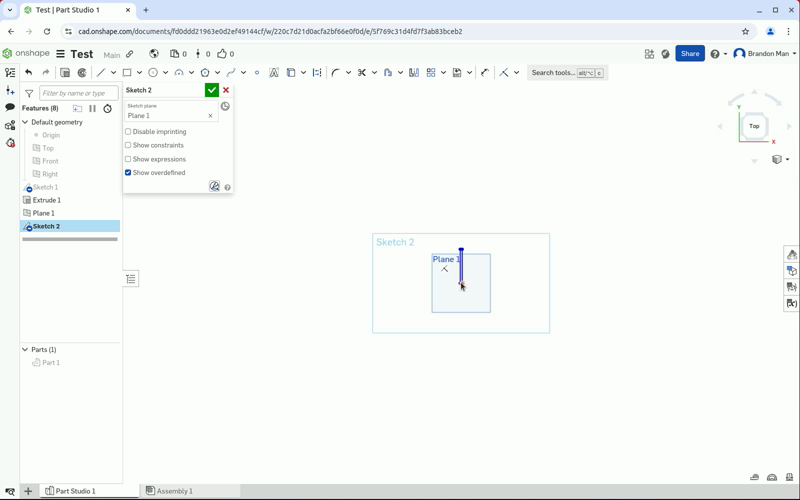
scroll(6)
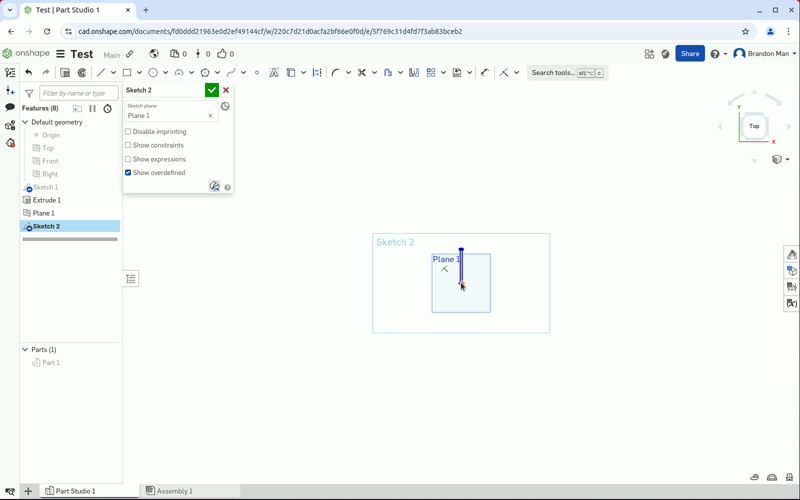
scroll(6)
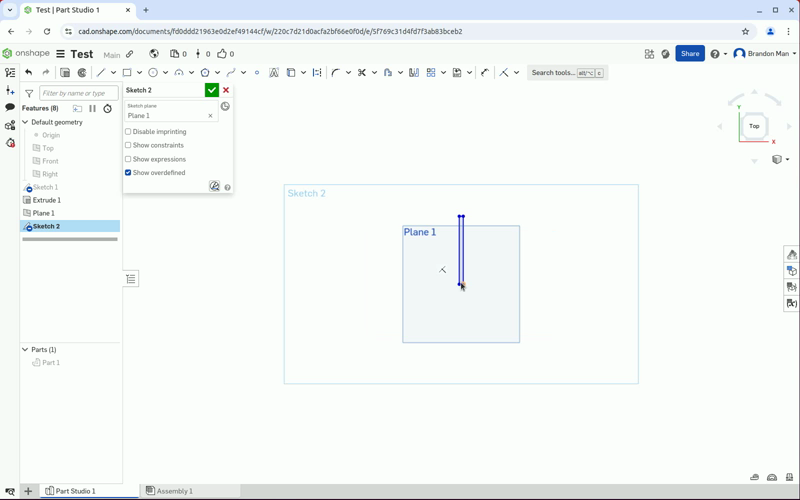
scroll(6)
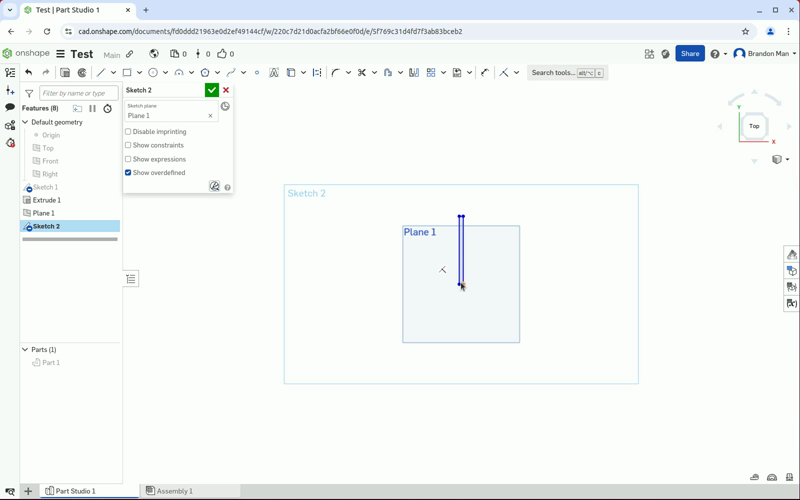
scroll(6)
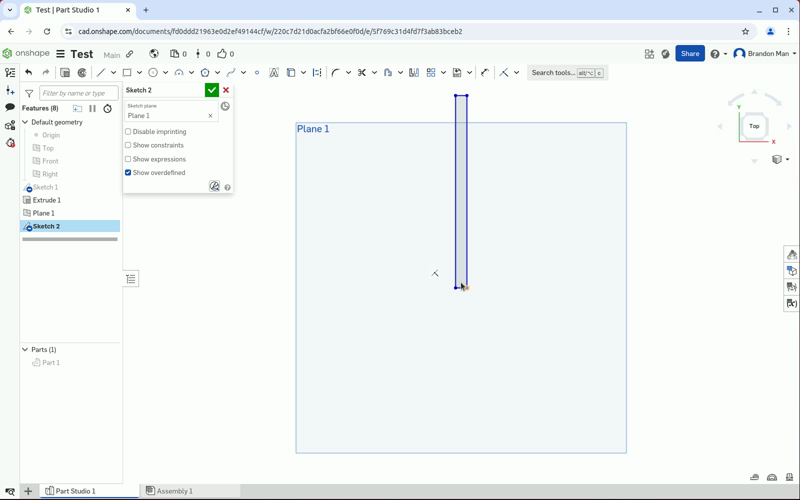
click(461, 282)
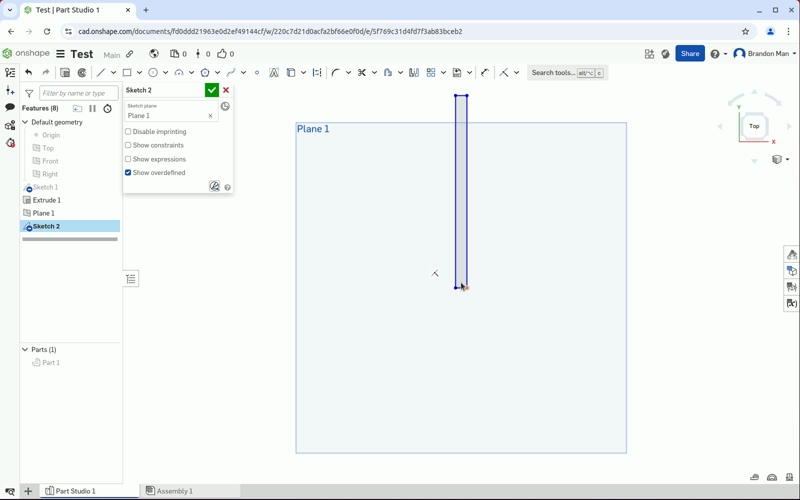
scroll(-6)
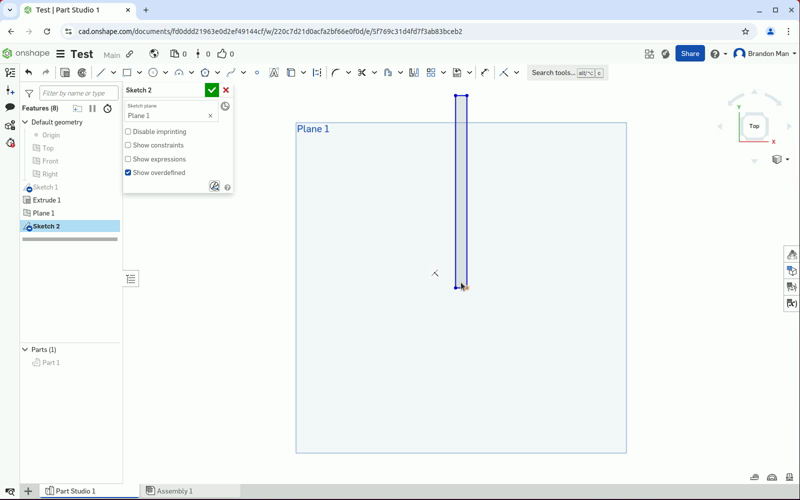
scroll(-6)
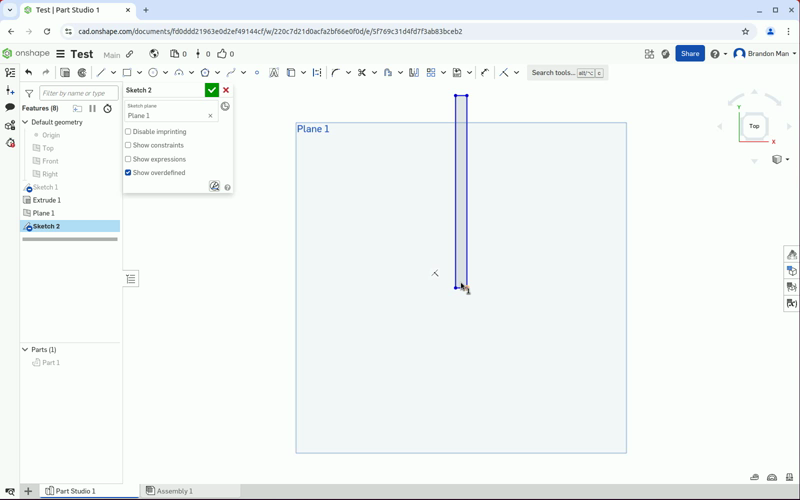
scroll(-6)
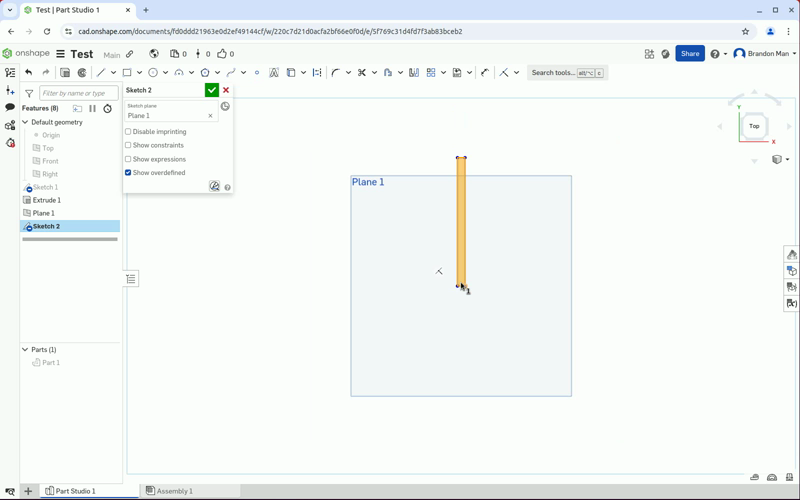
scroll(-6)
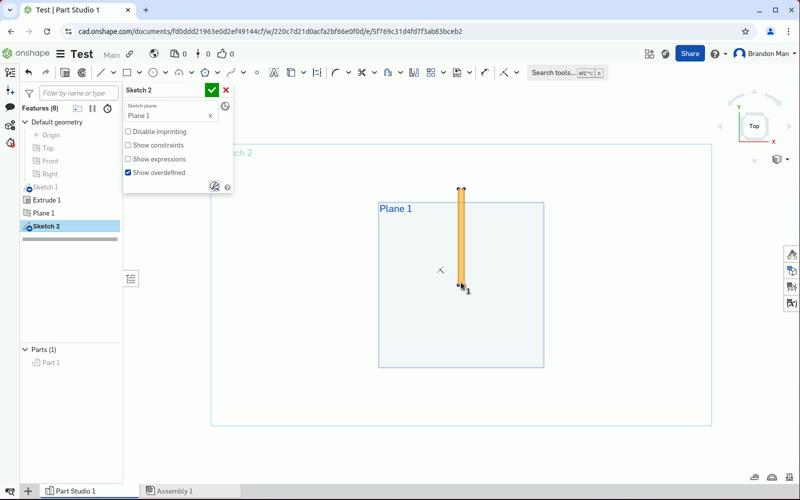
scroll(-6)
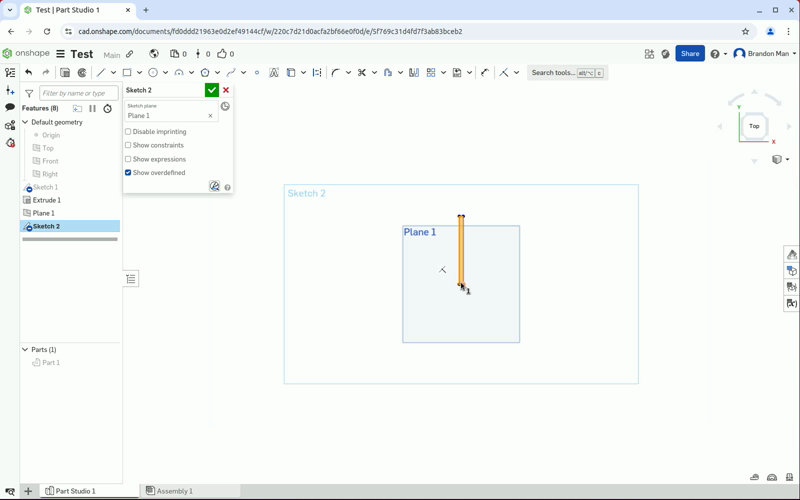
scroll(-6)
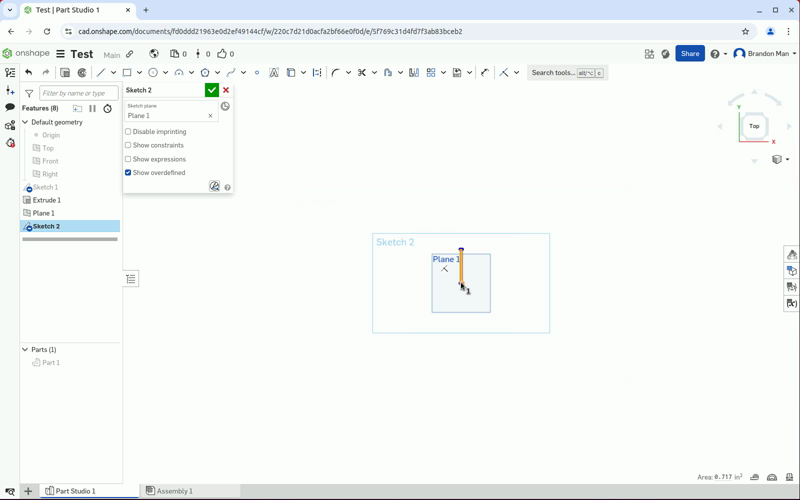
scroll(-6)
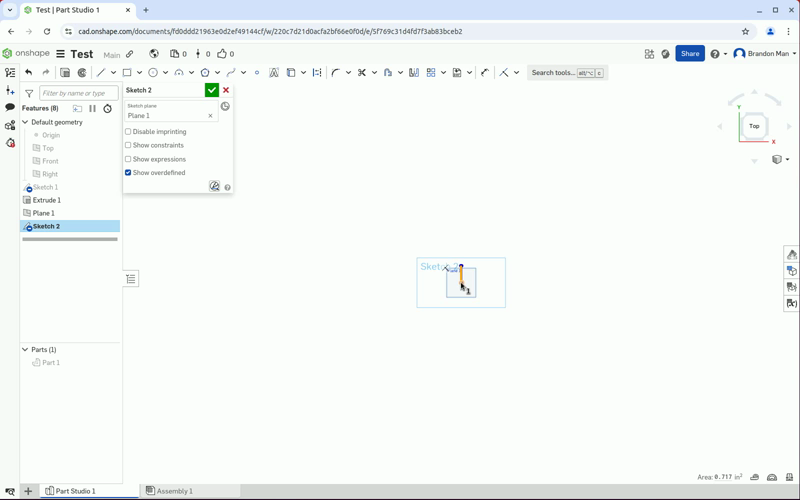
mouse_move(73, 352)
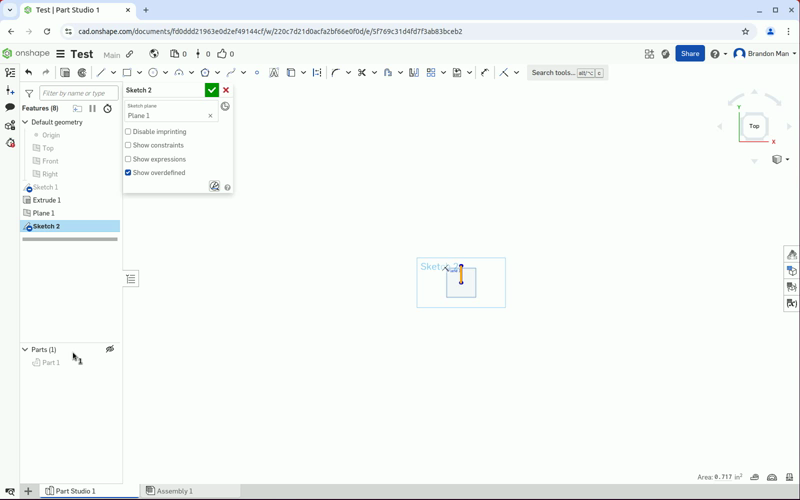
key(shift+y)
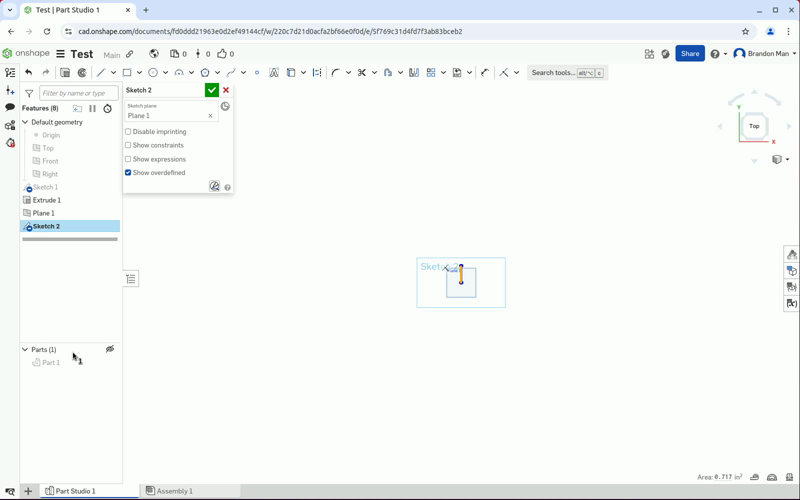
key(shift+e)
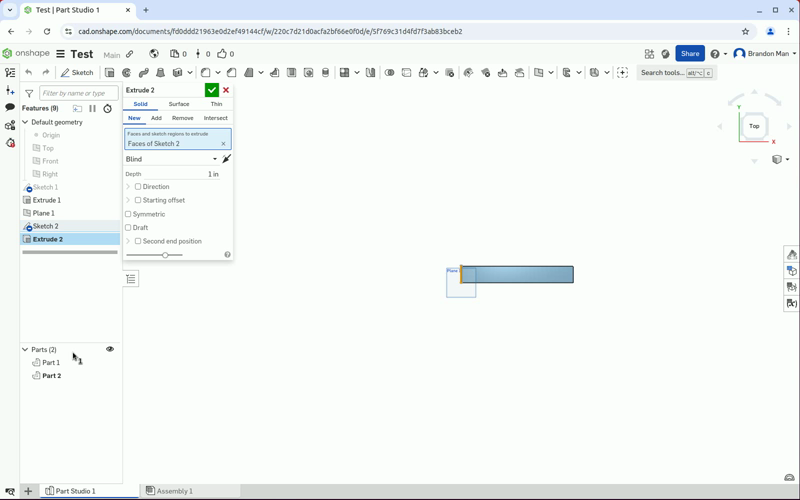
mouse_move(143, 106)
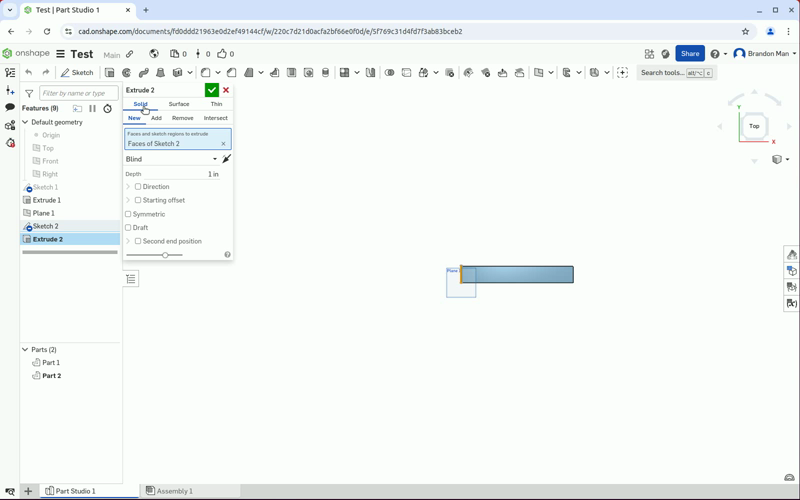
click(143, 106)
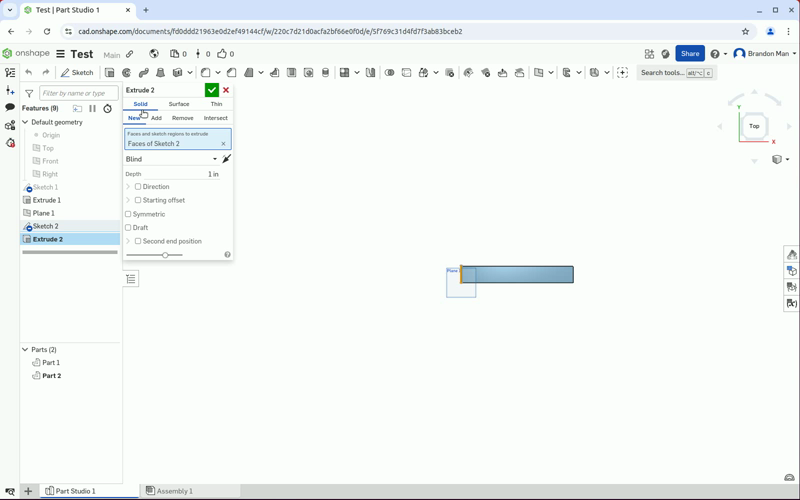
mouse_move(137, 120)
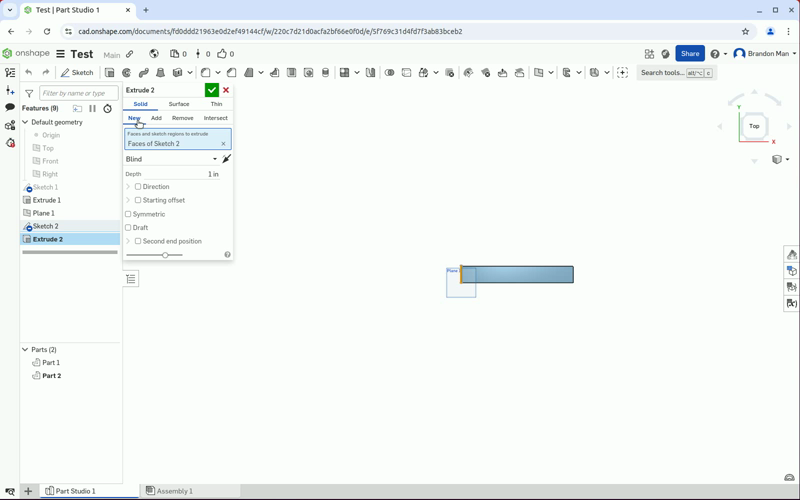
click(137, 120)
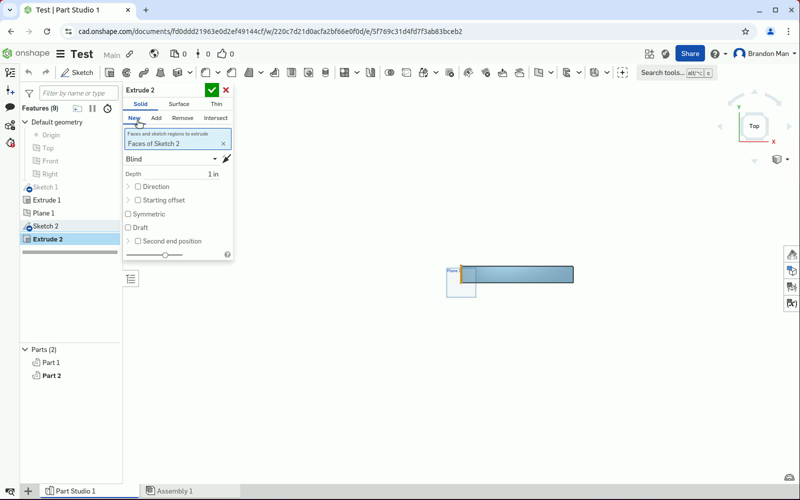
key(tab, 4)
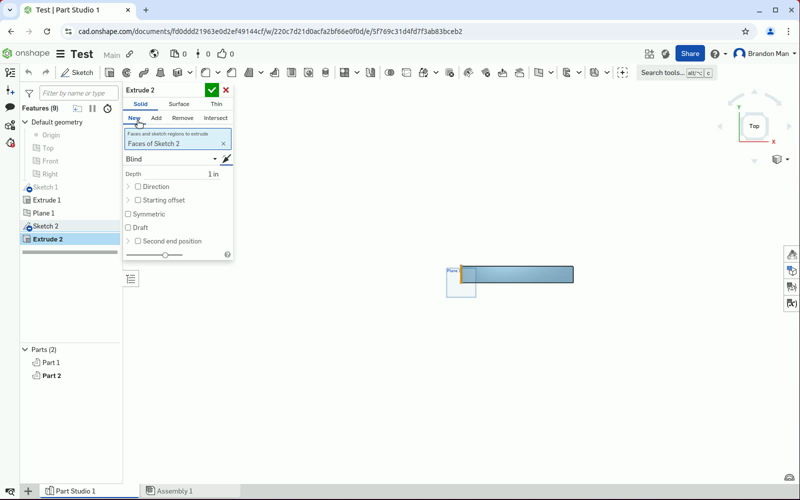
text(8.906)
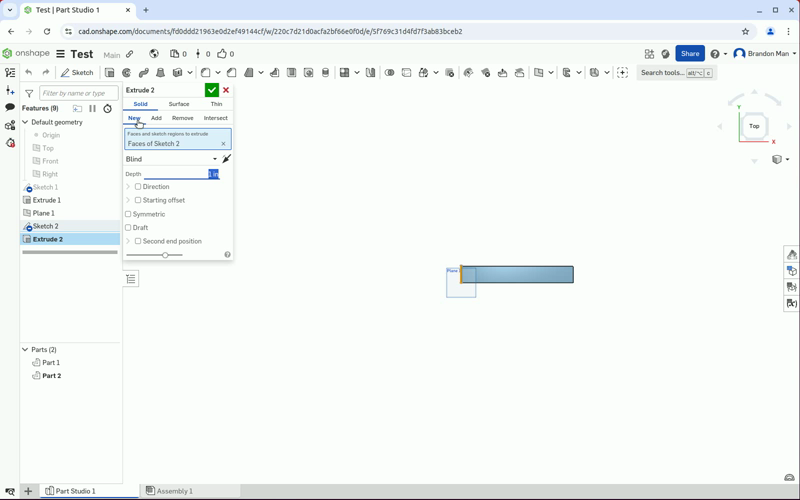
key(enter)
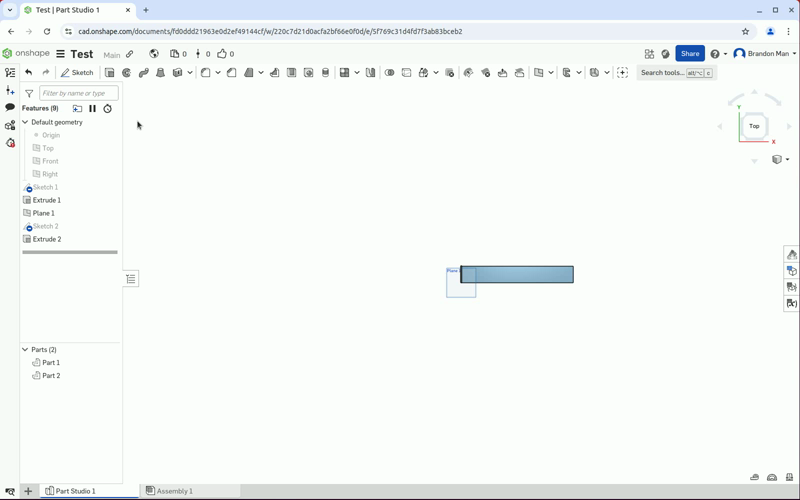
key(shift+h)
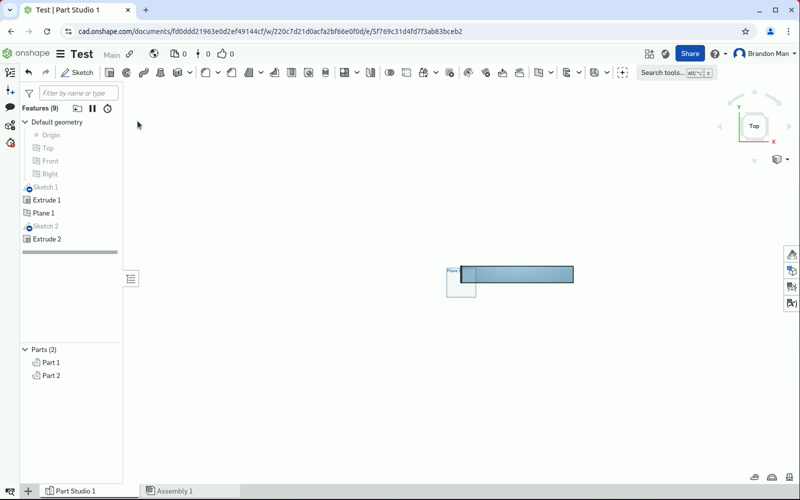
key(shift+h)
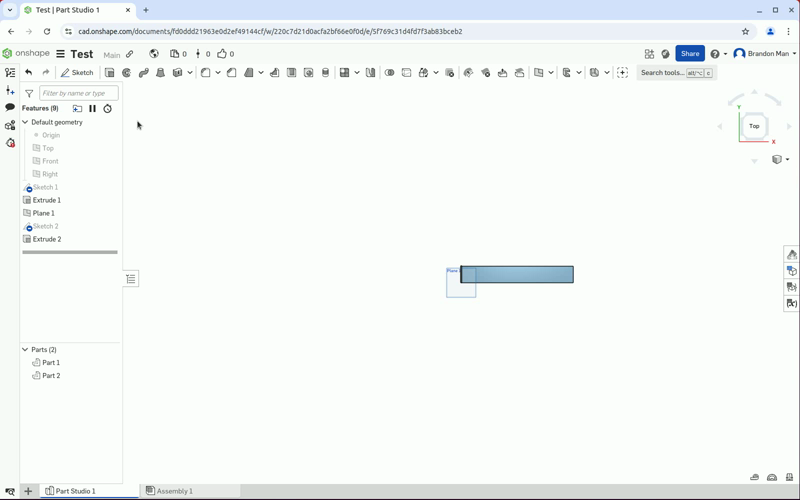
mouse_move(73, 189)
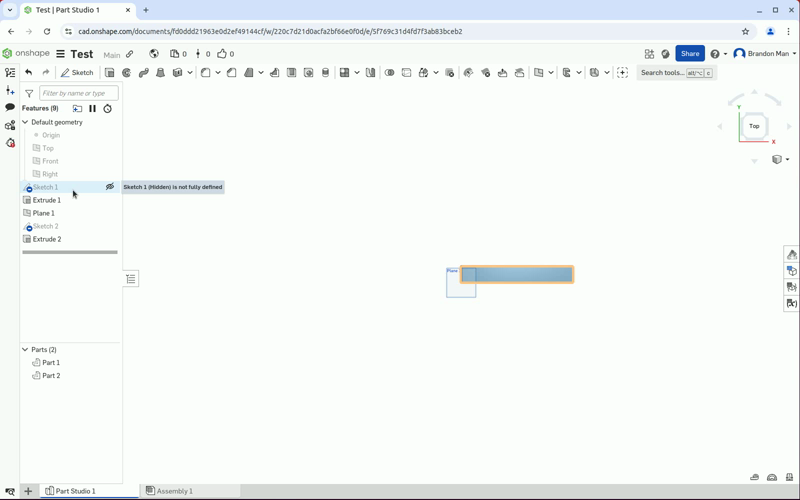
click(73, 189)
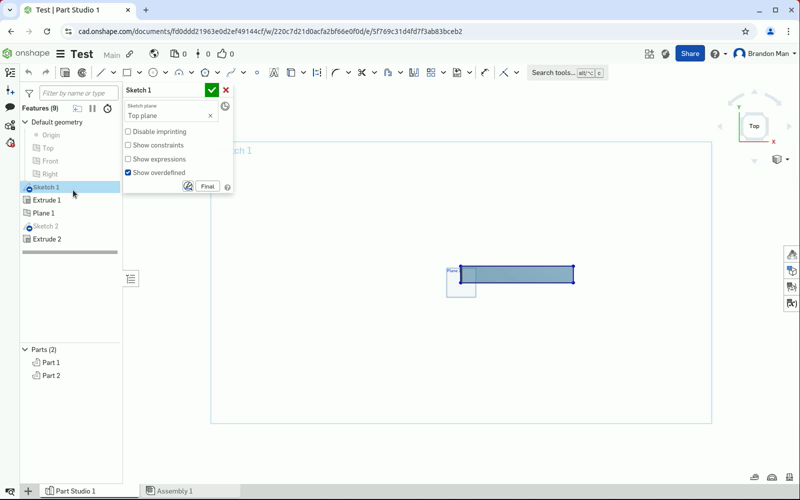
mouse_move(229, 92)
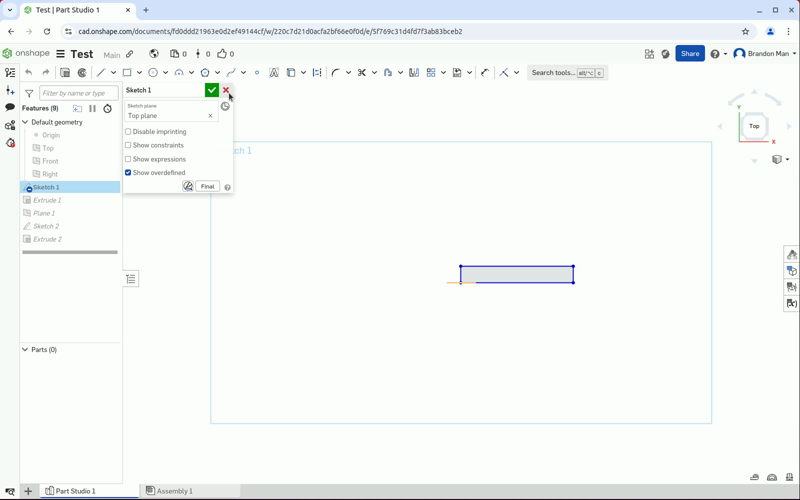
click(229, 92)
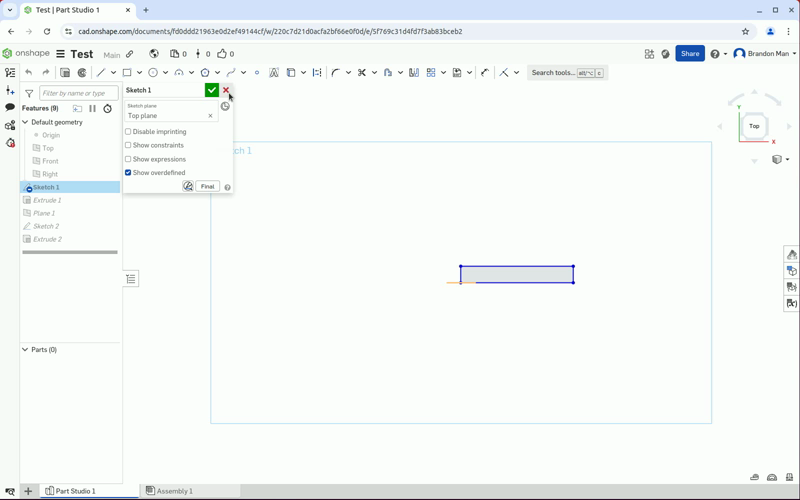
key(shift+s)
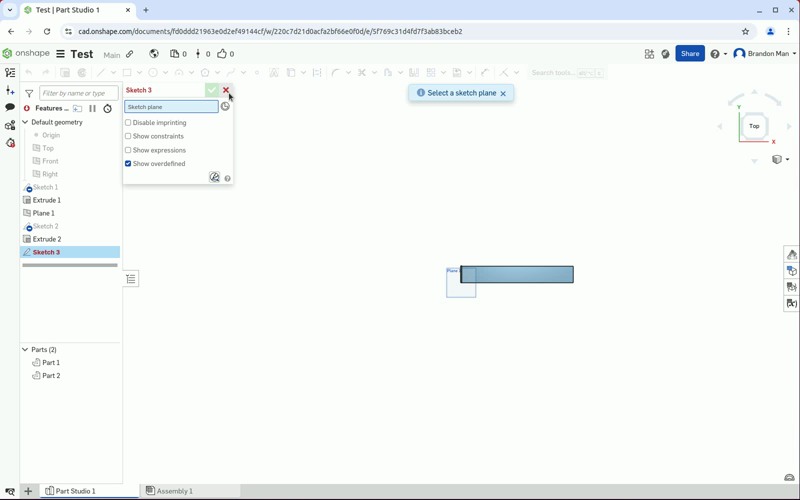
mouse_move(73, 215)
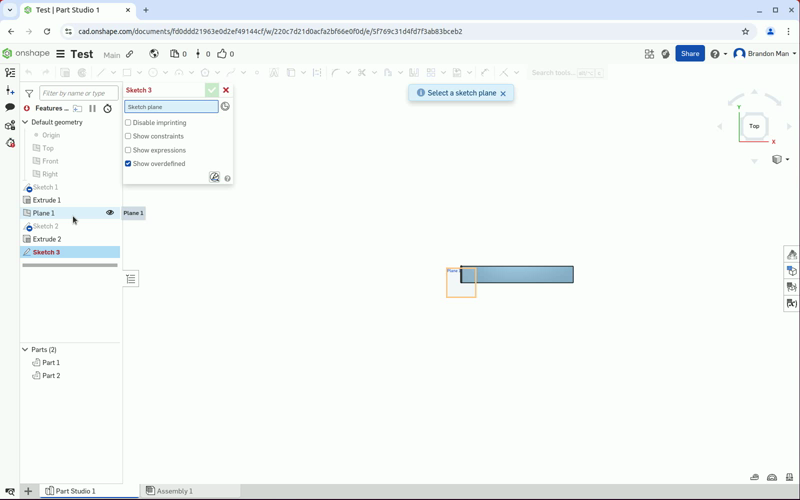
click(73, 215)
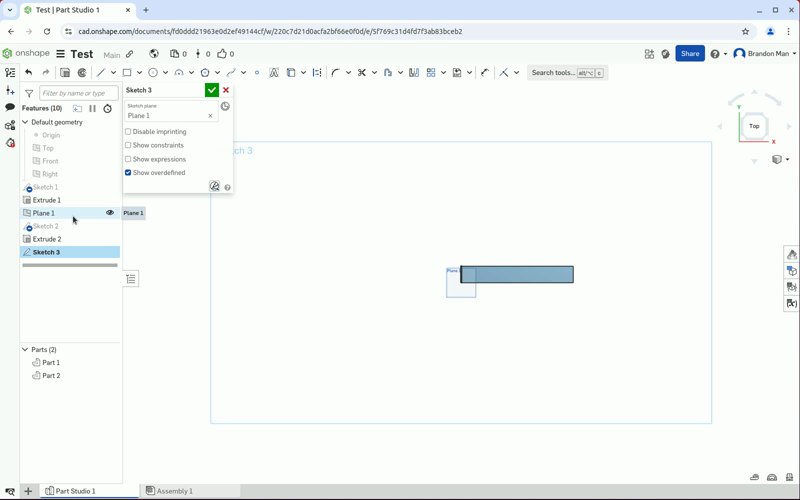
mouse_move(73, 352)
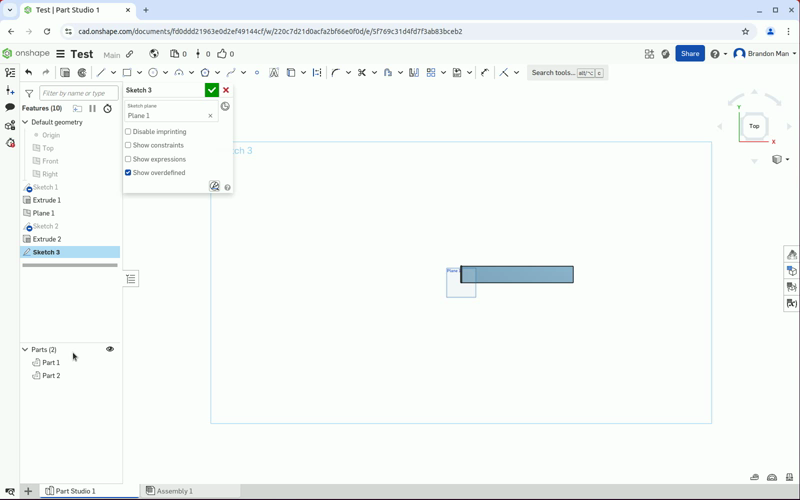
key(y)
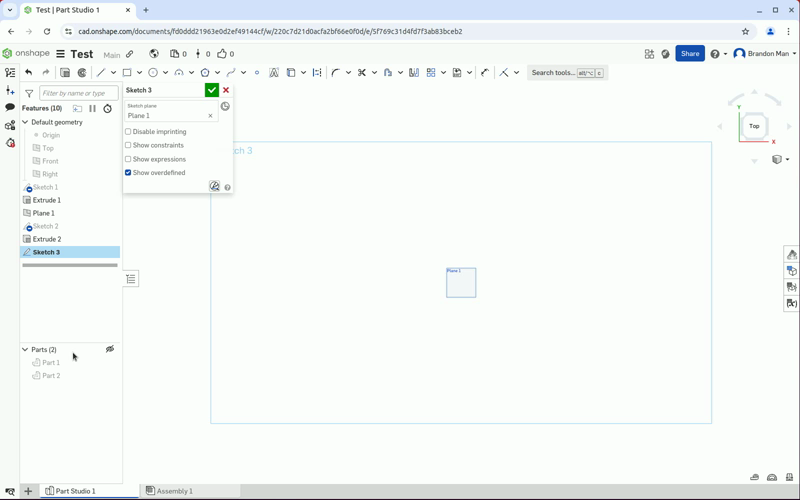
key(l)
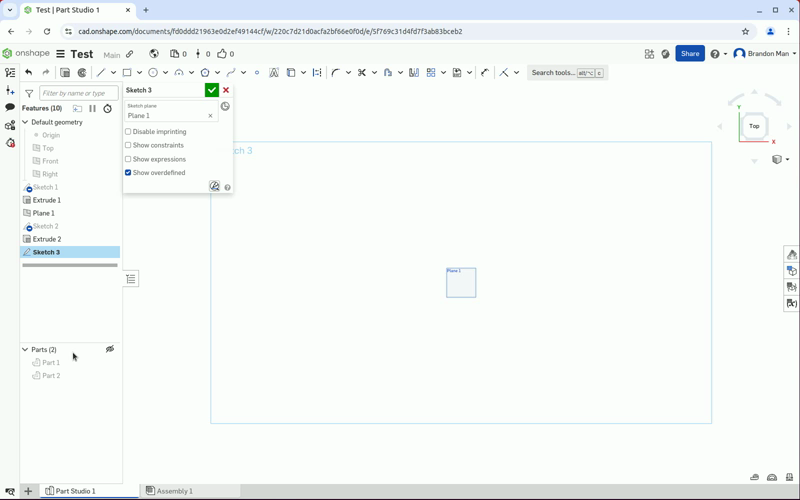
key_down(shift)
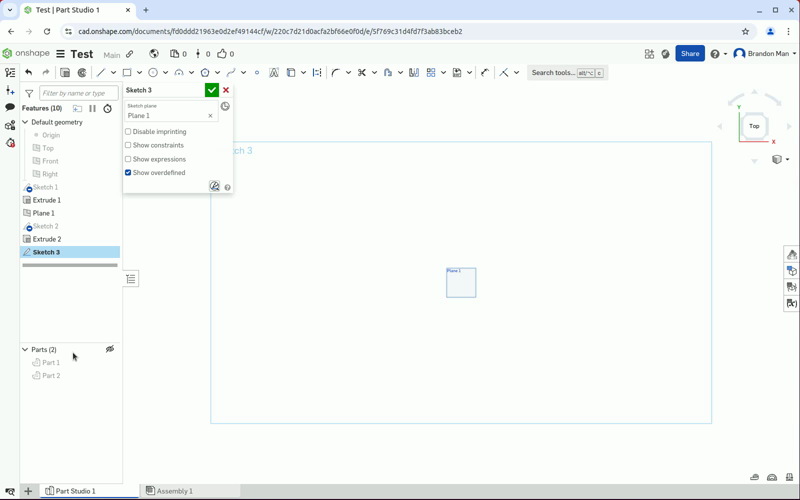
mouse_move(572, 282)
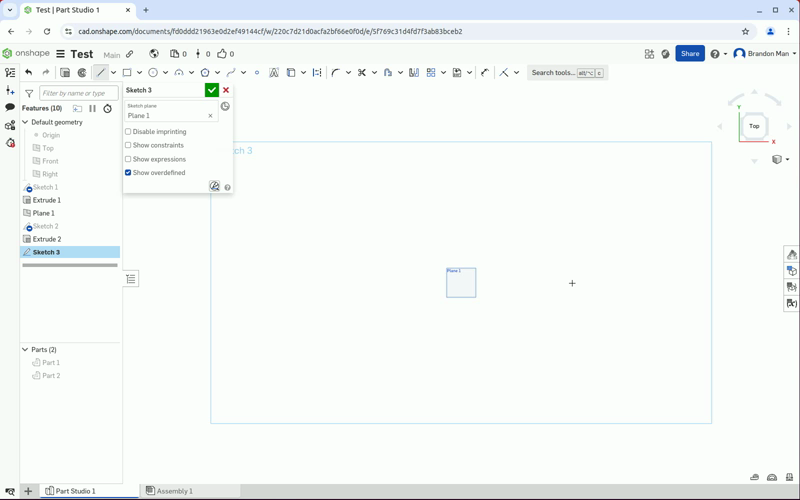
click(572, 282)
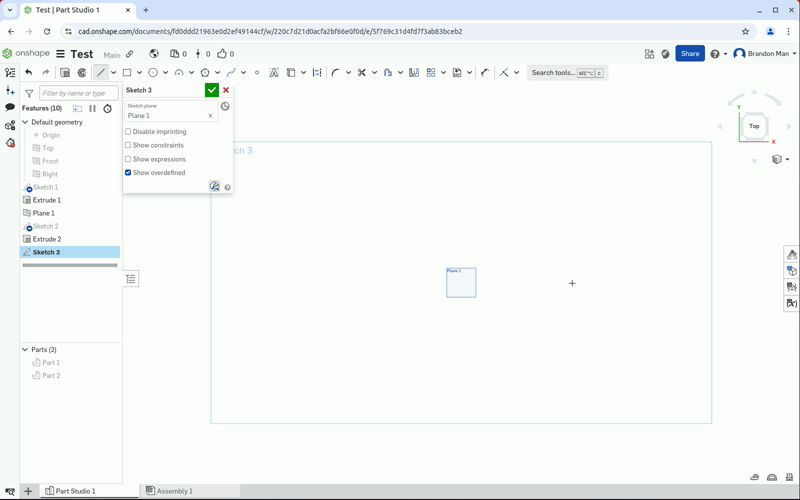
key_up(shift)
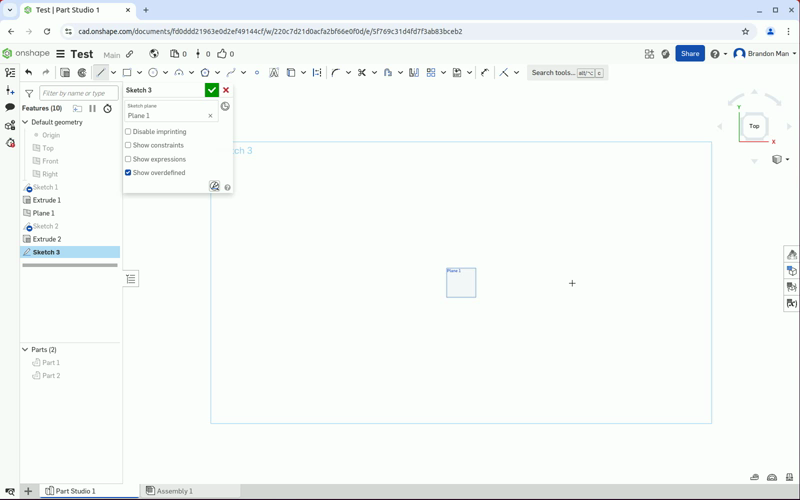
key_down(shift)
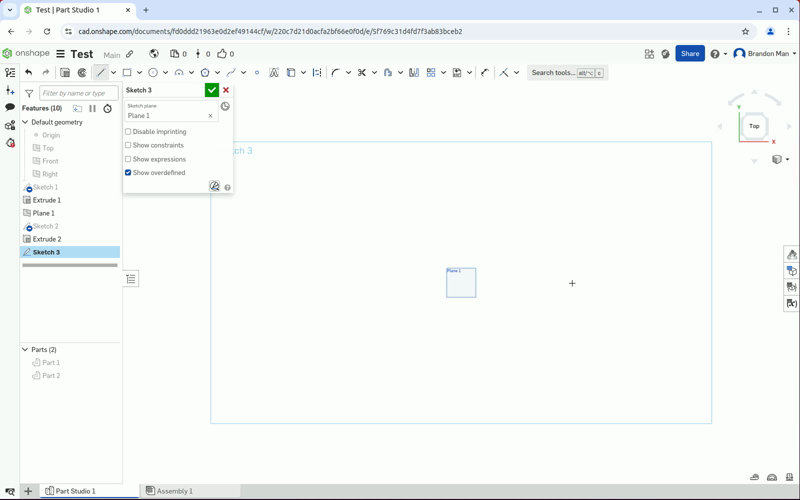
mouse_move(589, 282)
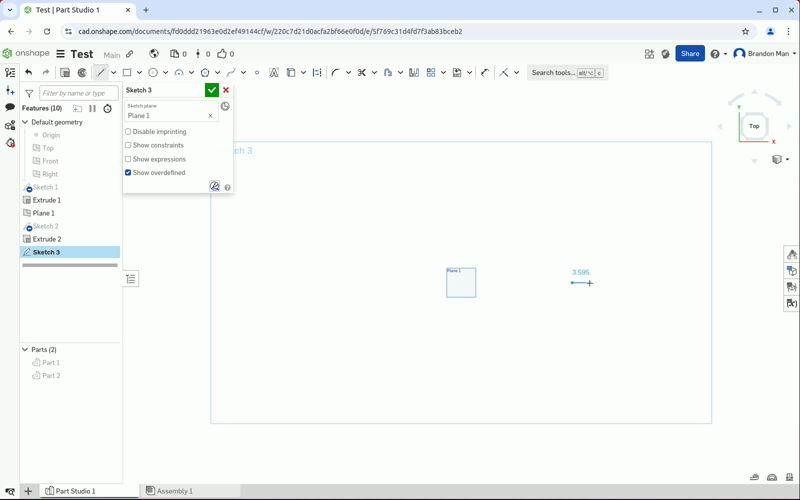
mouse_move(573, 282)
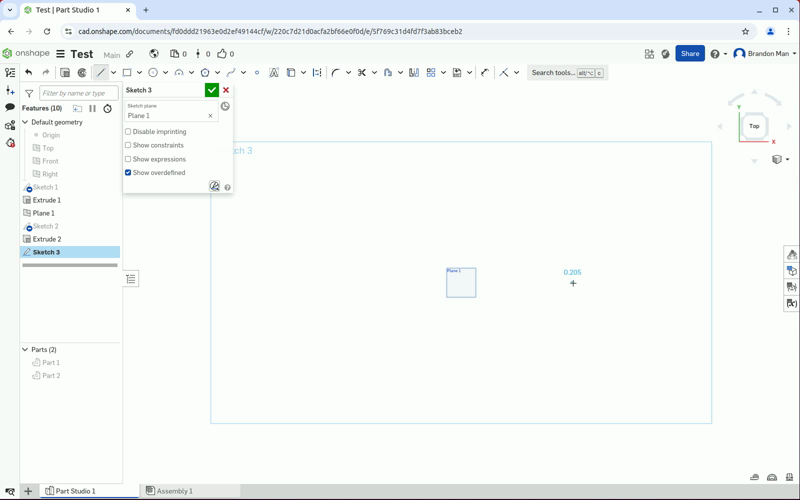
scroll(6)
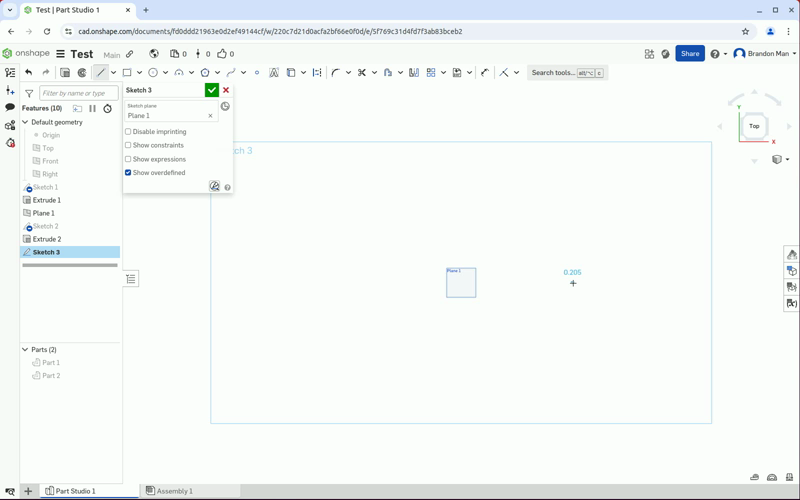
scroll(6)
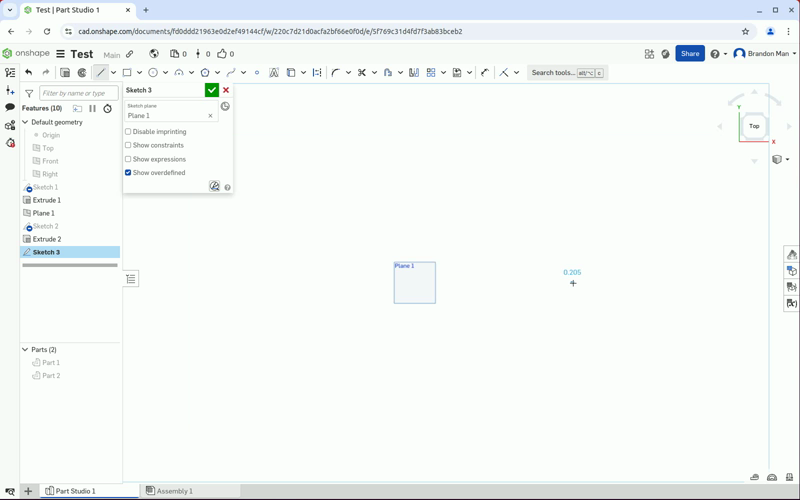
scroll(6)
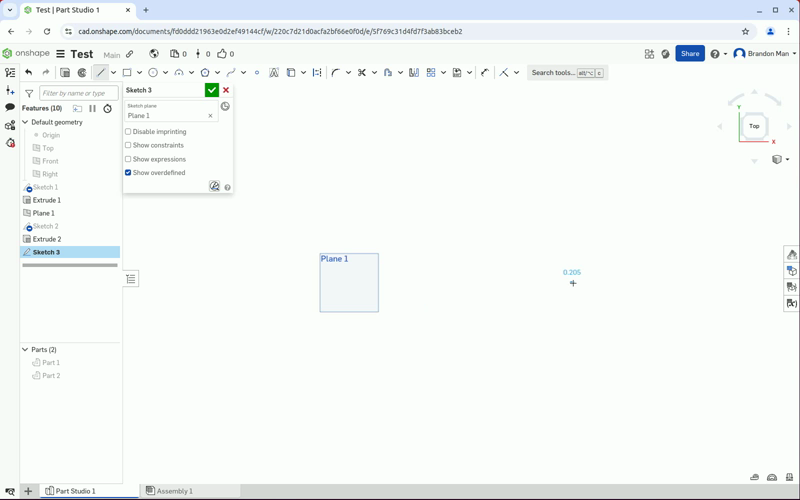
scroll(6)
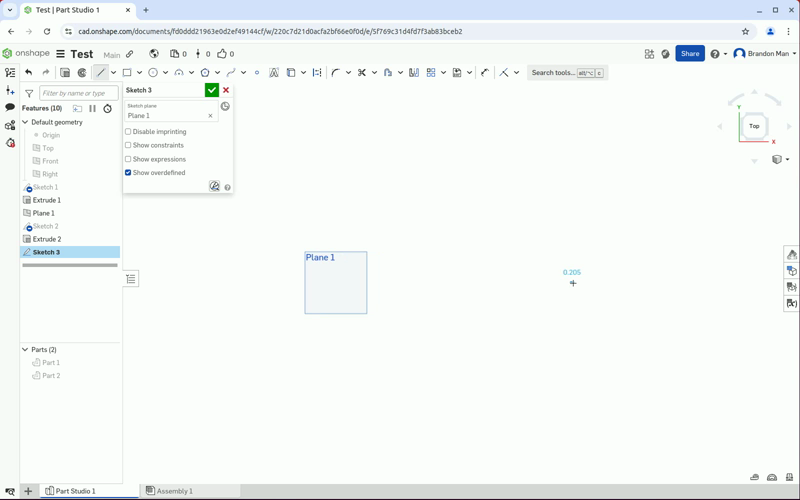
scroll(6)
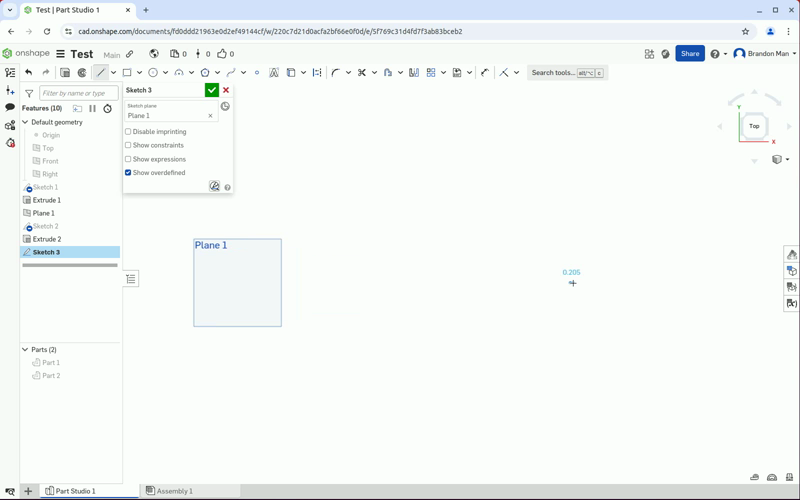
scroll(6)
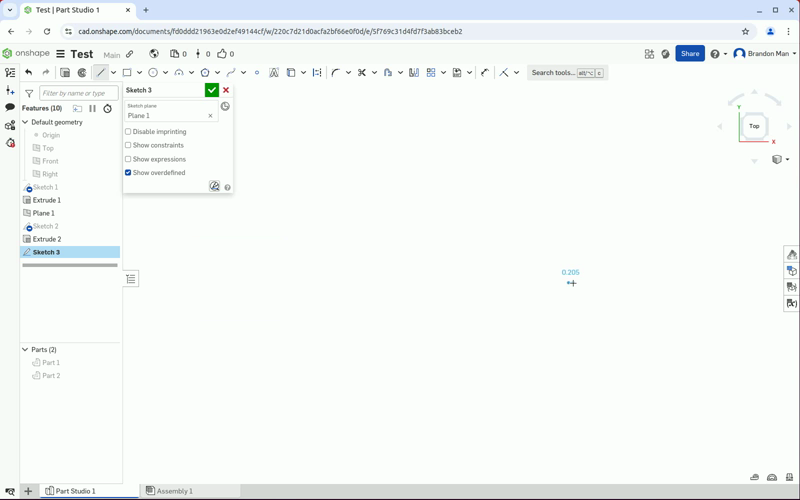
scroll(6)
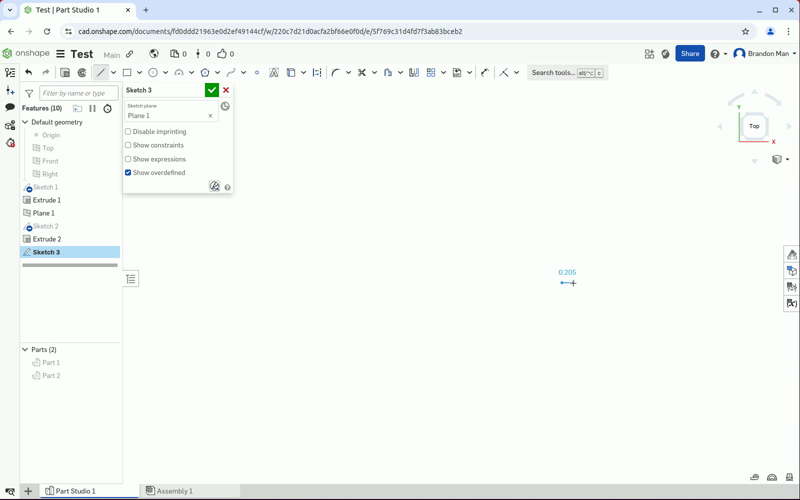
click(573, 282)
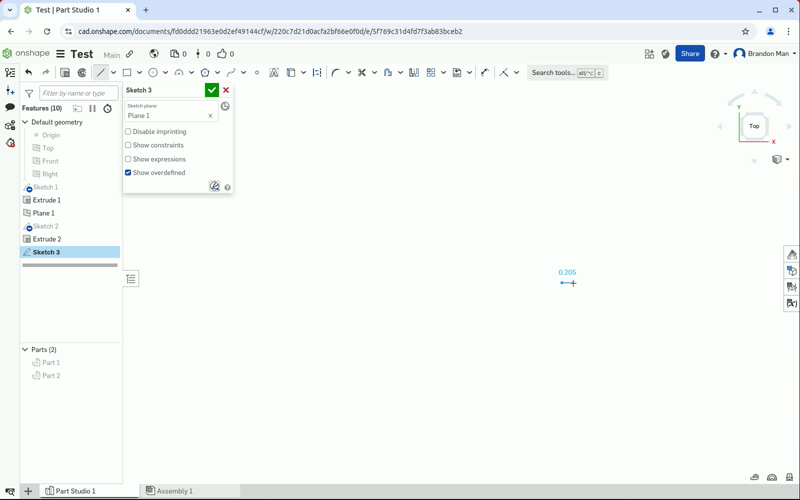
scroll(-6)
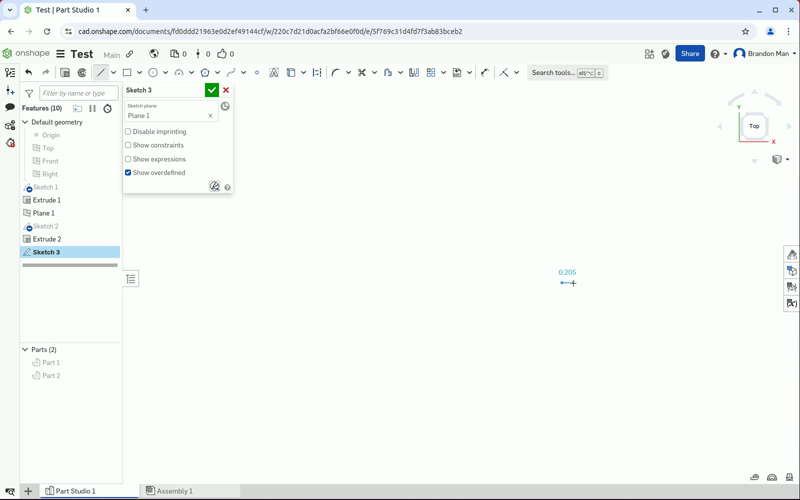
scroll(-6)
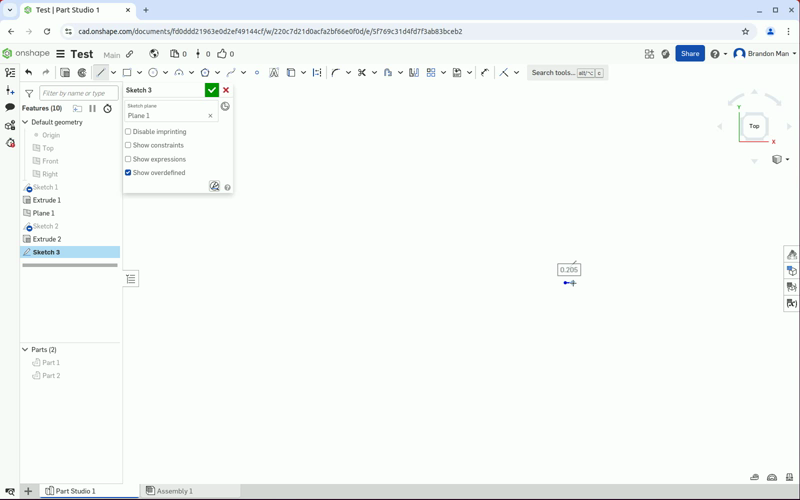
scroll(-6)
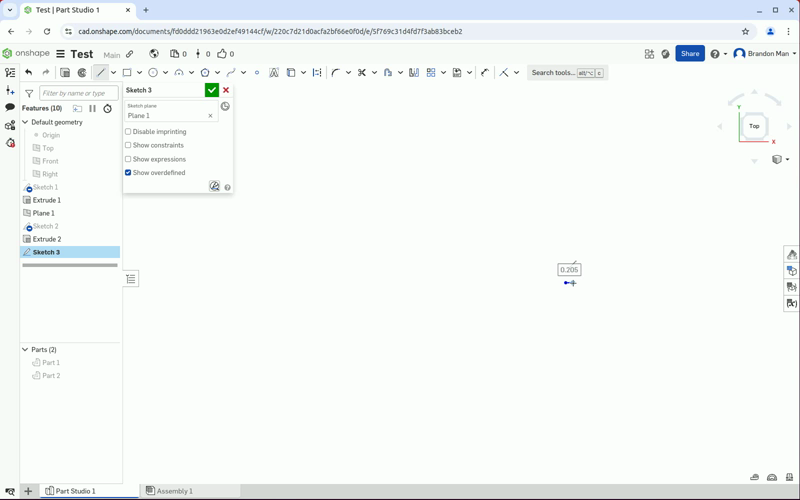
scroll(-6)
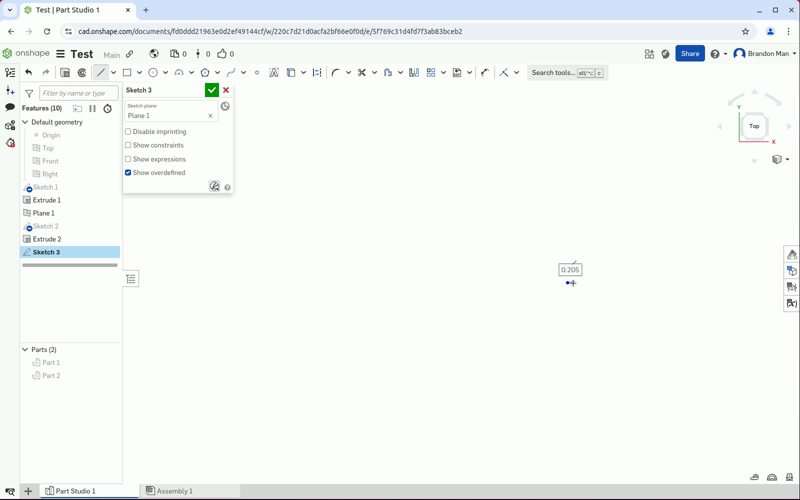
scroll(-6)
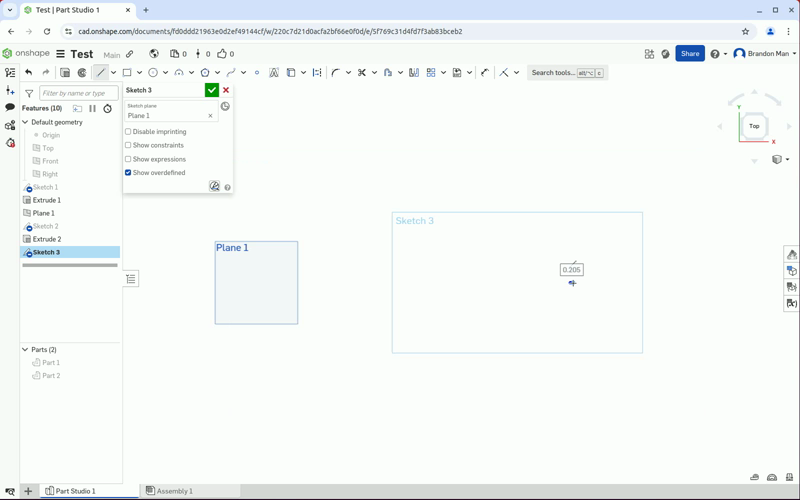
scroll(-6)
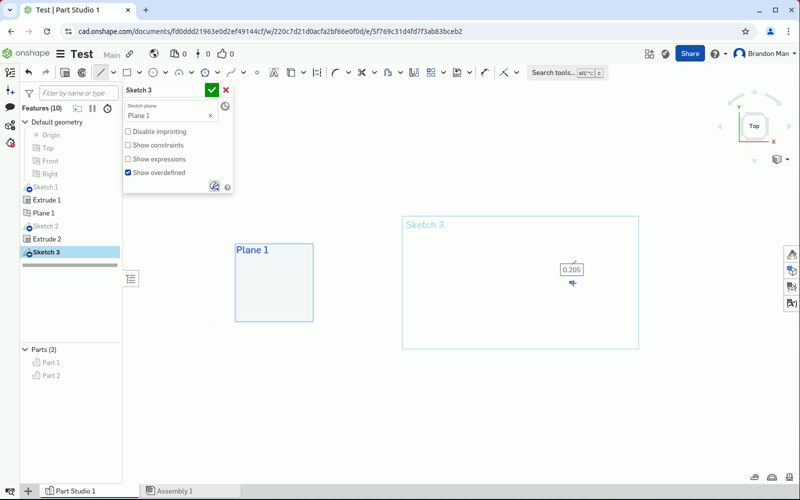
scroll(-6)
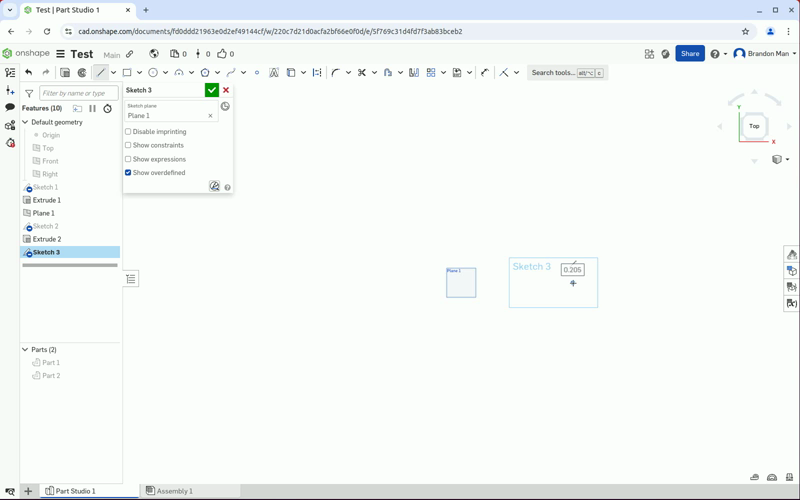
key_up(shift)
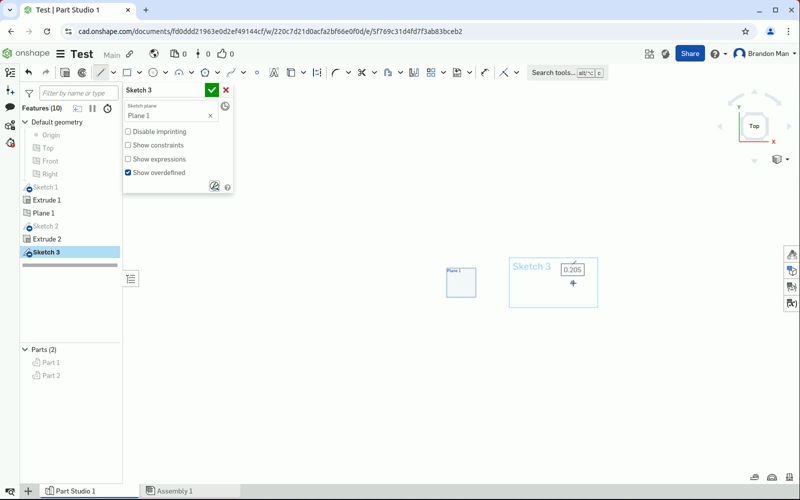
key_down(shift)
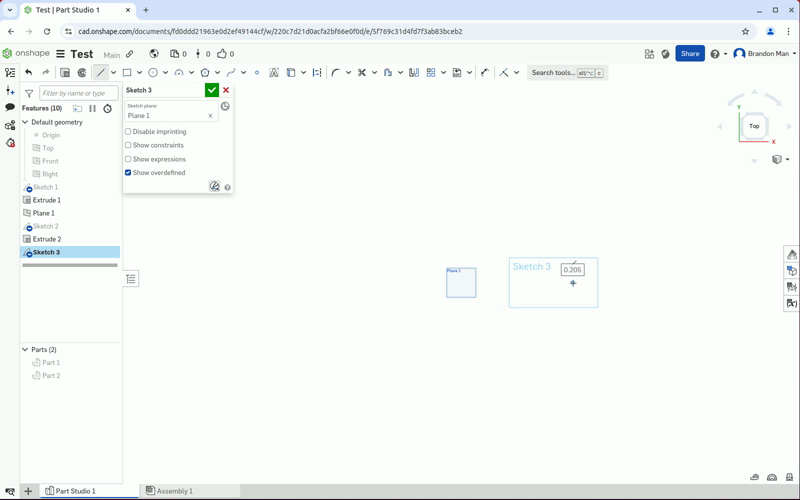
mouse_move(589, 282)
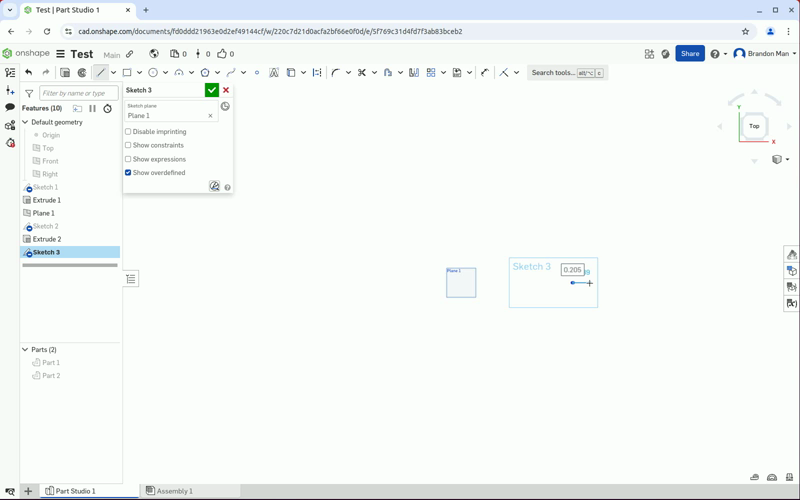
mouse_move(573, 265)
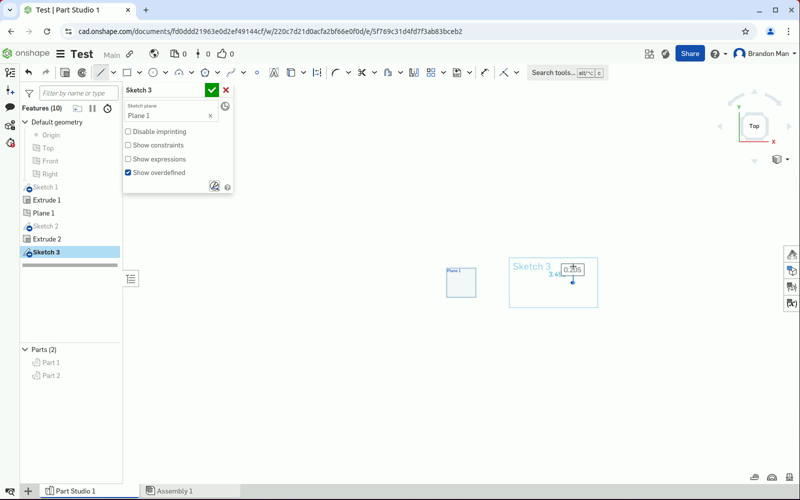
click(573, 265)
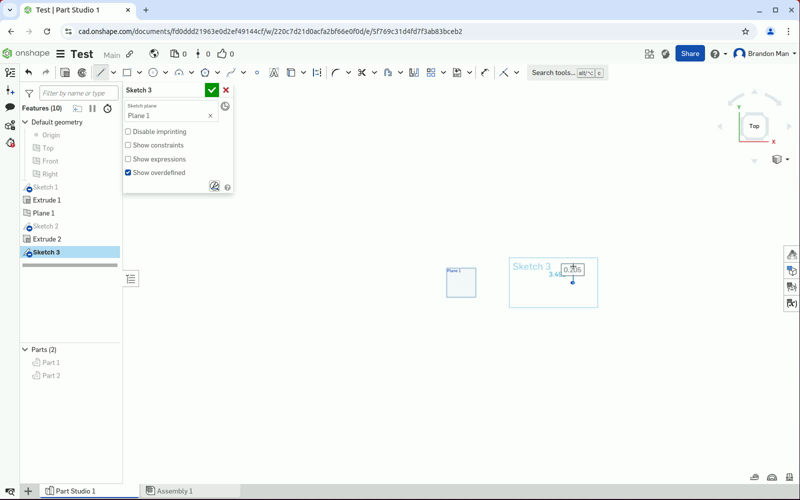
key_up(shift)
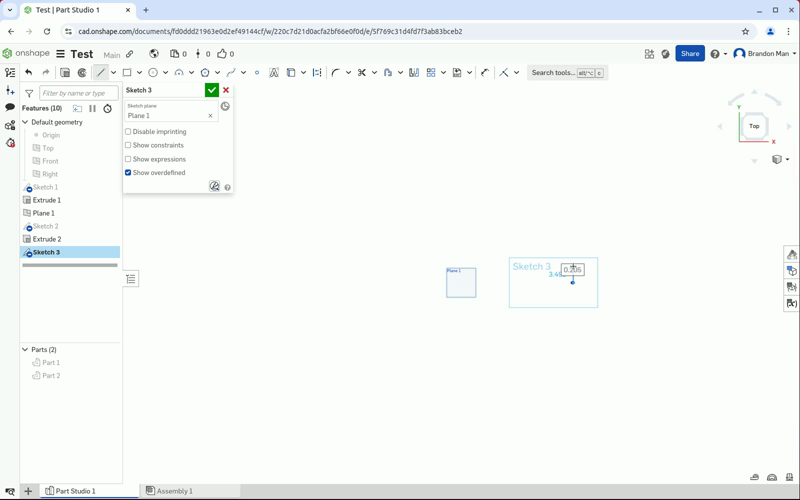
key_down(shift)
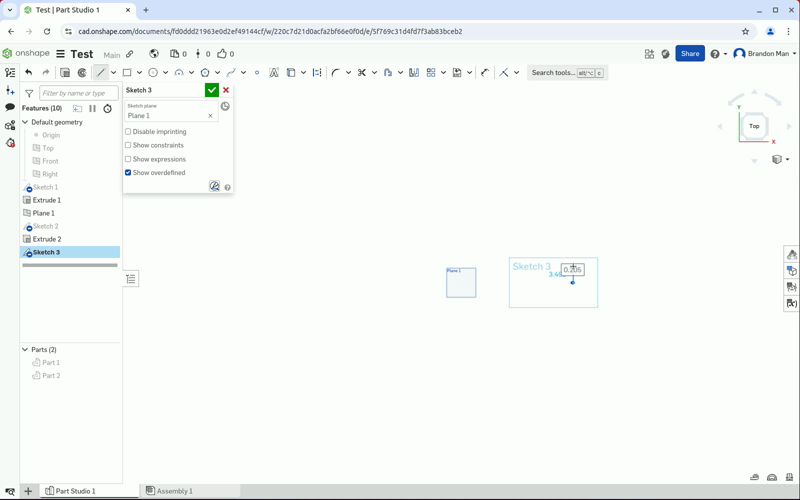
mouse_move(589, 265)
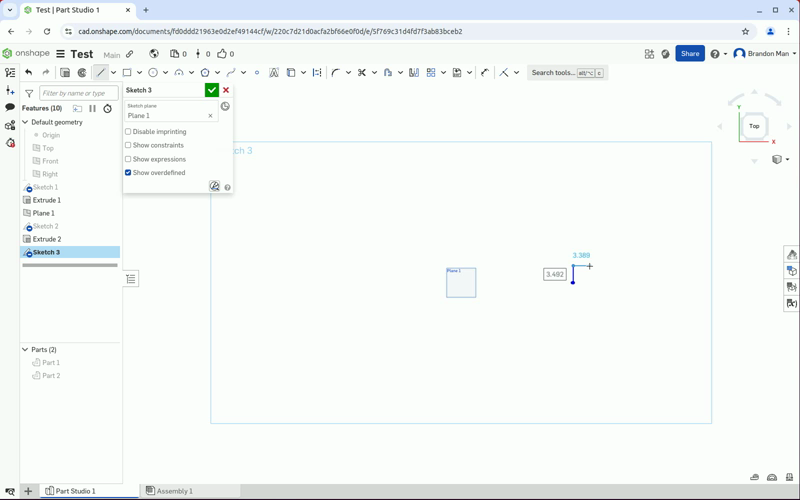
mouse_move(572, 265)
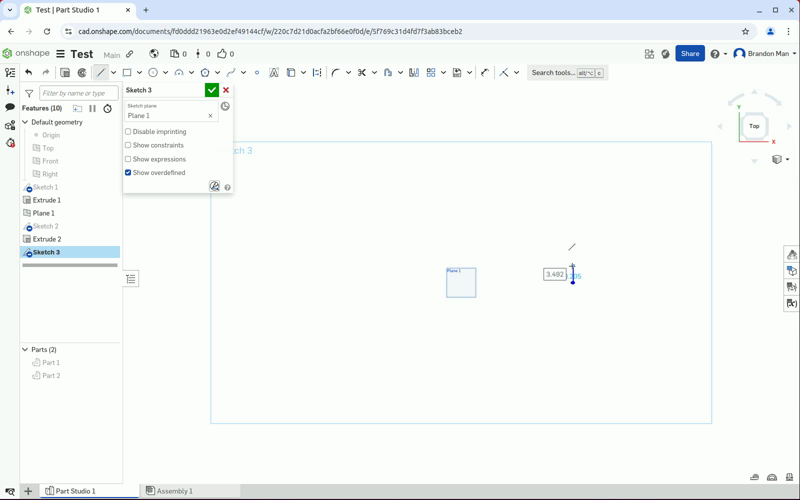
scroll(6)
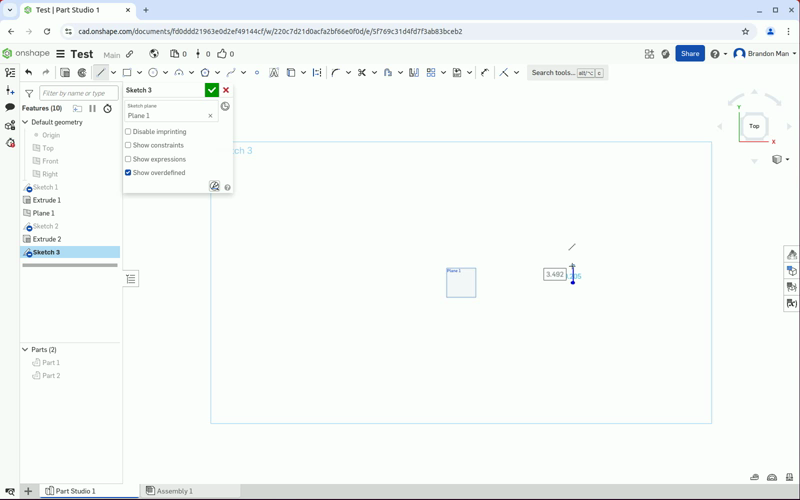
scroll(6)
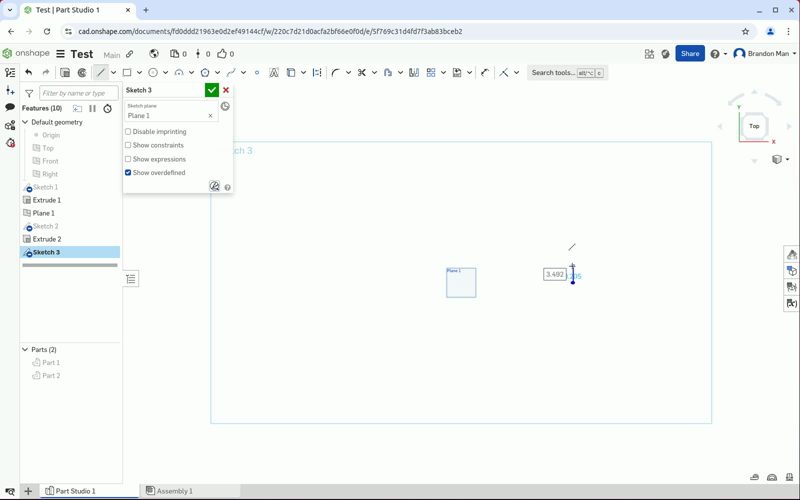
scroll(6)
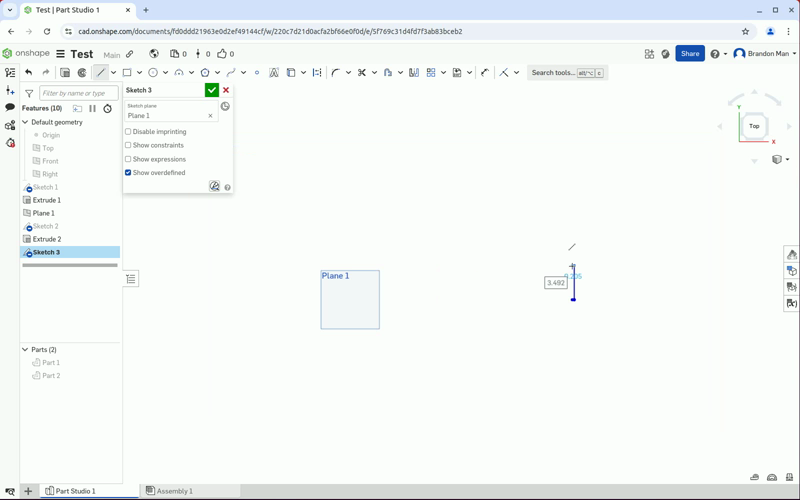
scroll(6)
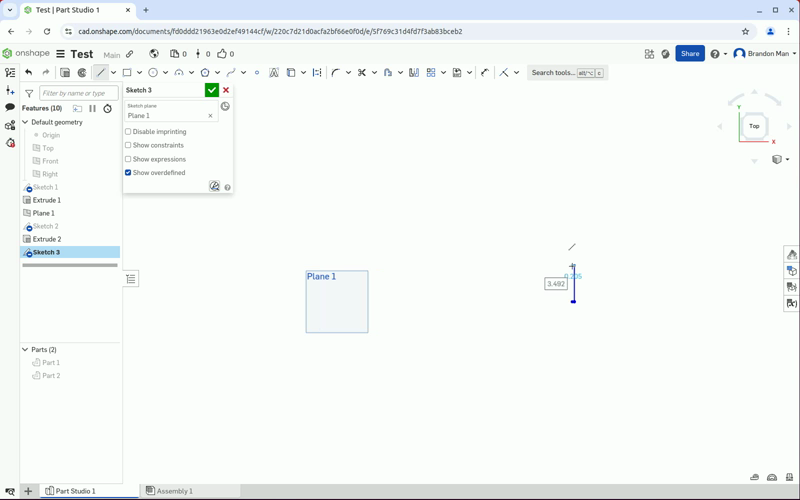
scroll(6)
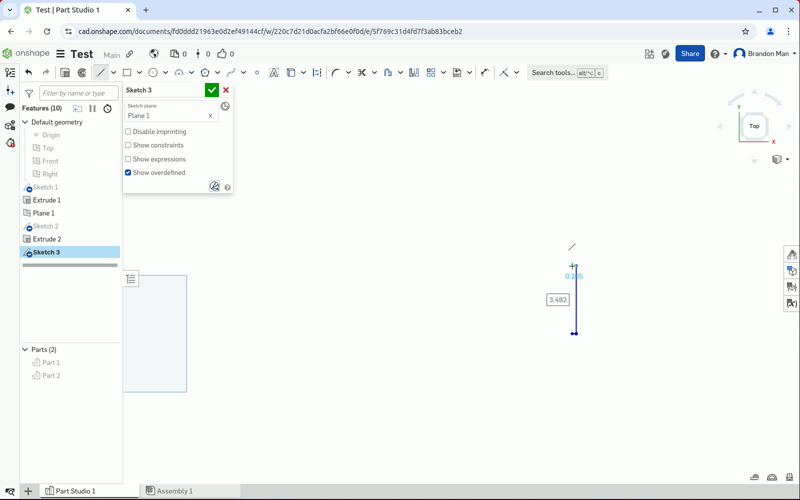
scroll(6)
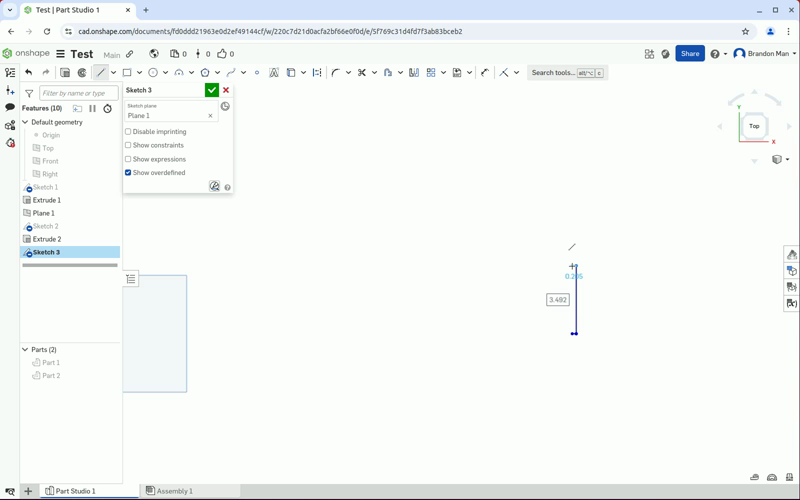
scroll(6)
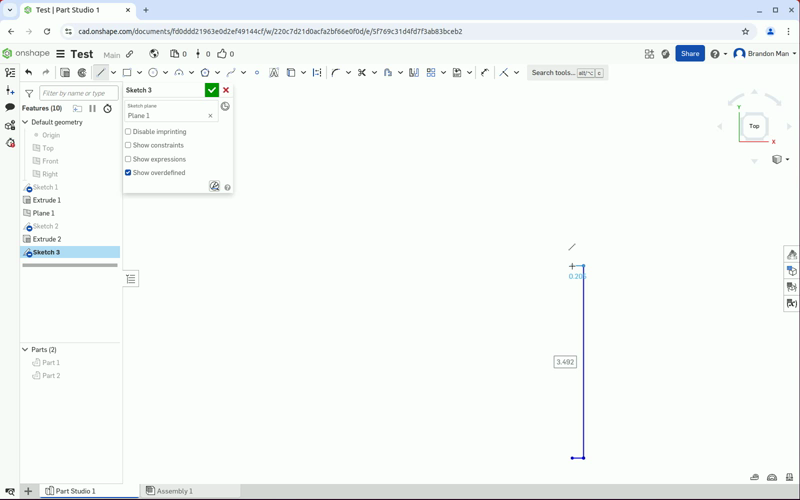
click(572, 265)
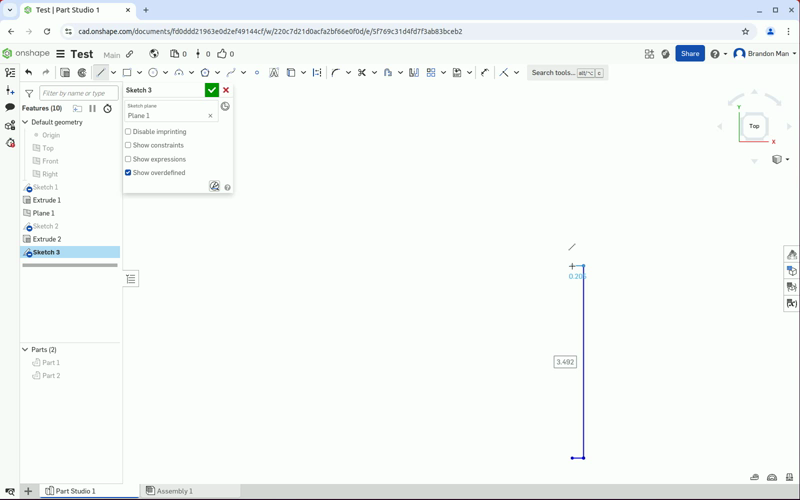
scroll(-6)
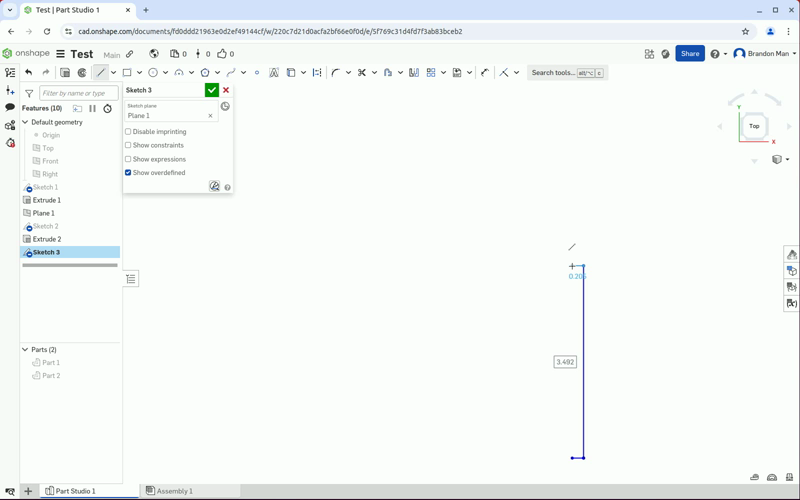
scroll(-6)
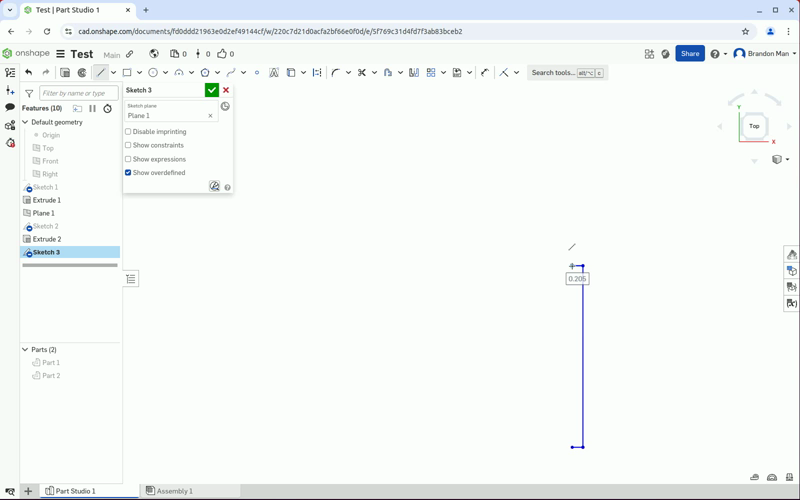
scroll(-6)
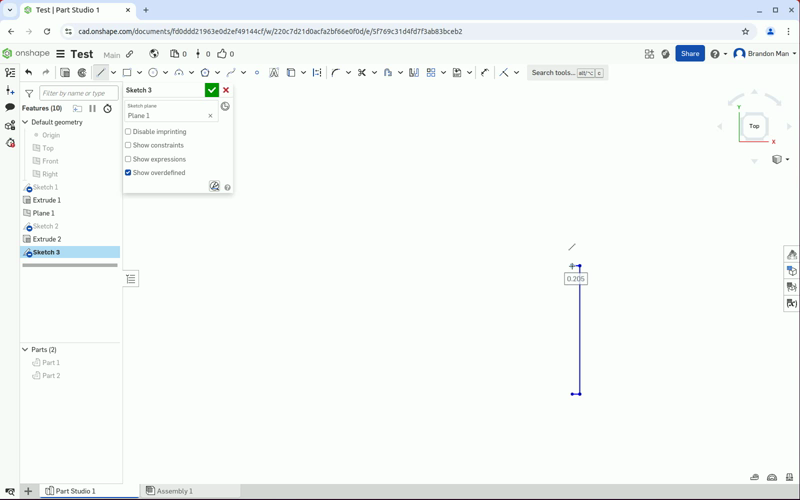
scroll(-6)
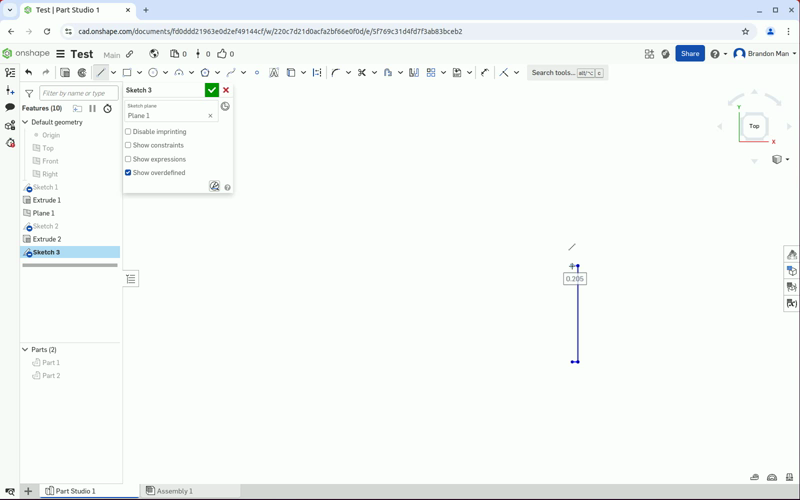
scroll(-6)
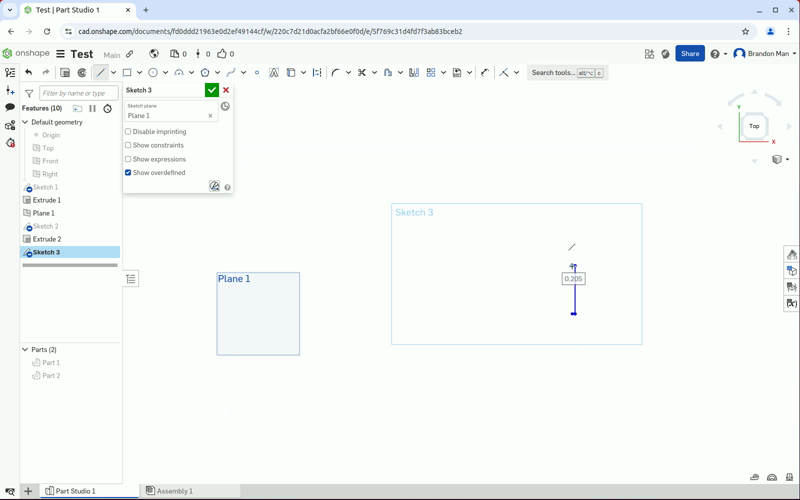
scroll(-6)
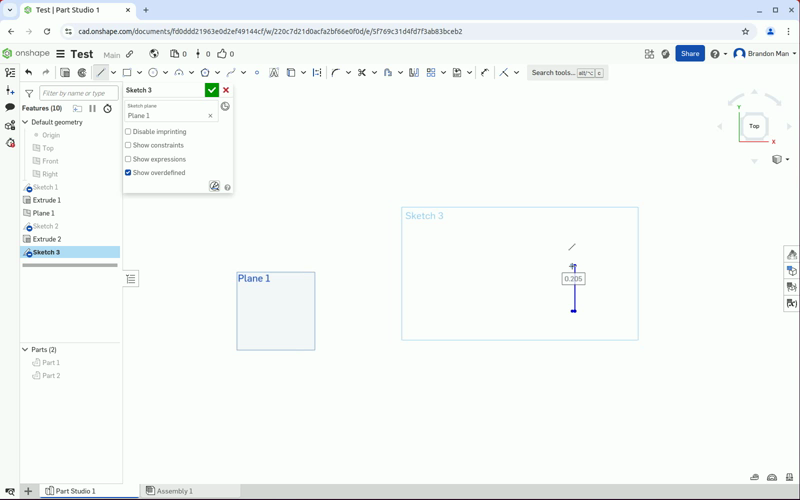
scroll(-6)
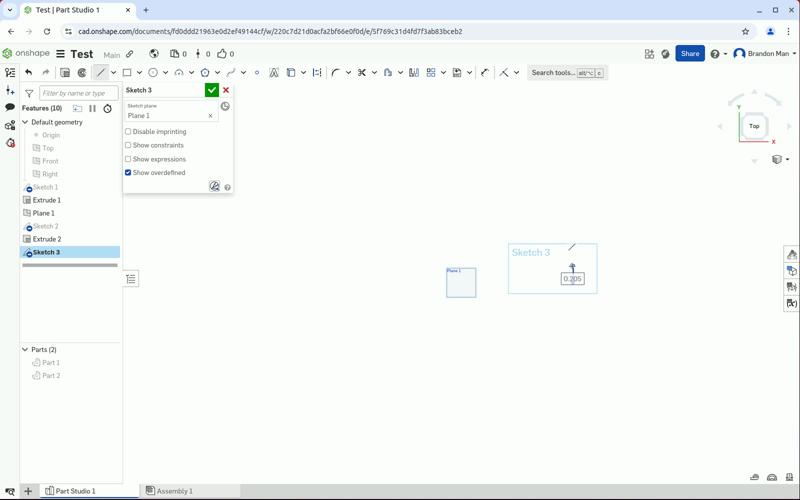
key_up(shift)
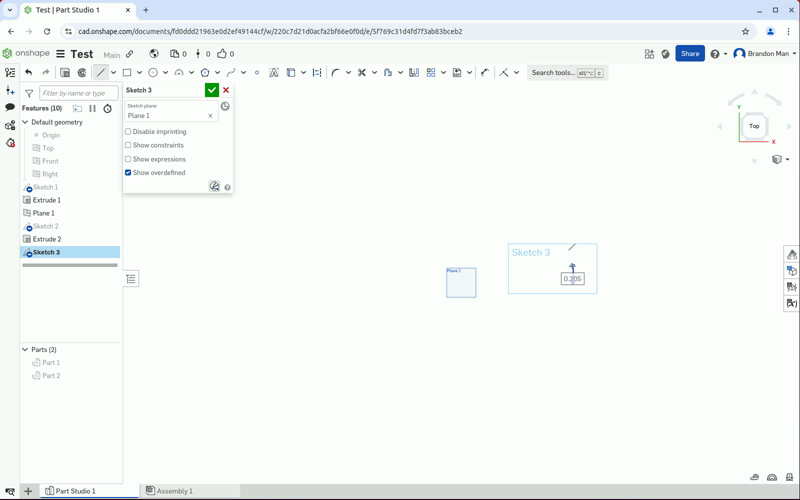
mouse_move(589, 265)
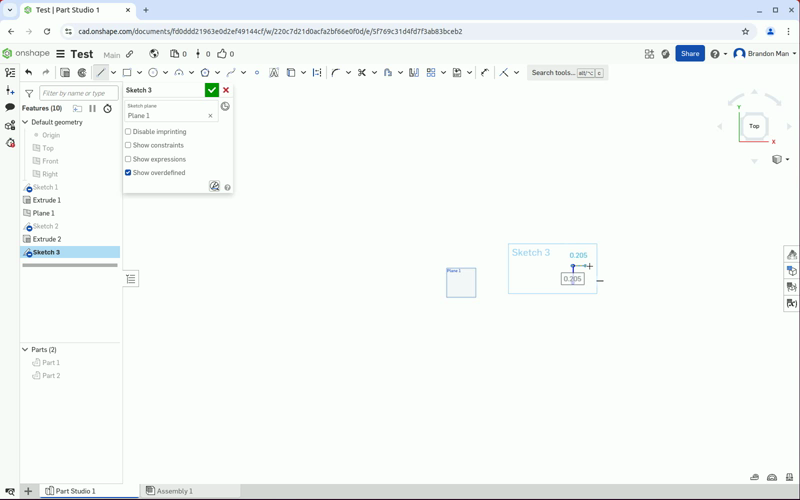
key_down(shift)
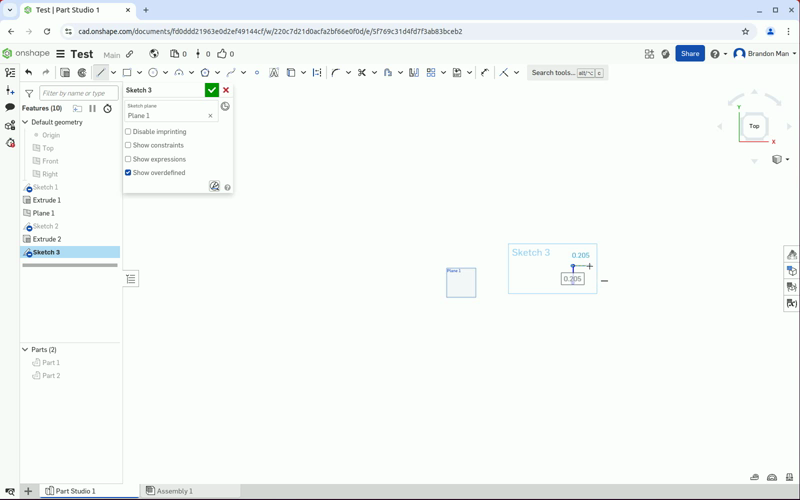
mouse_move(572, 282)
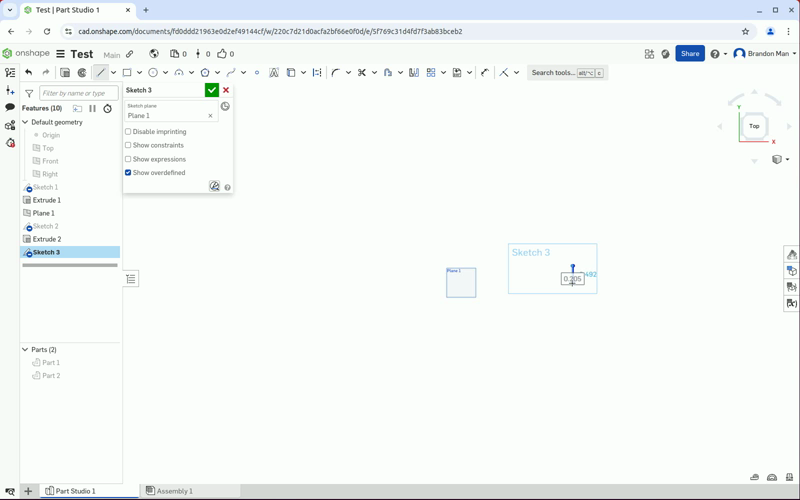
scroll(6)
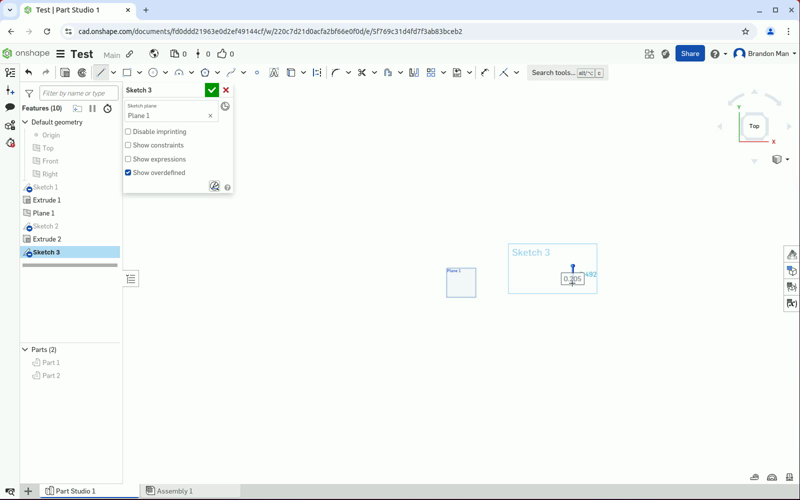
scroll(6)
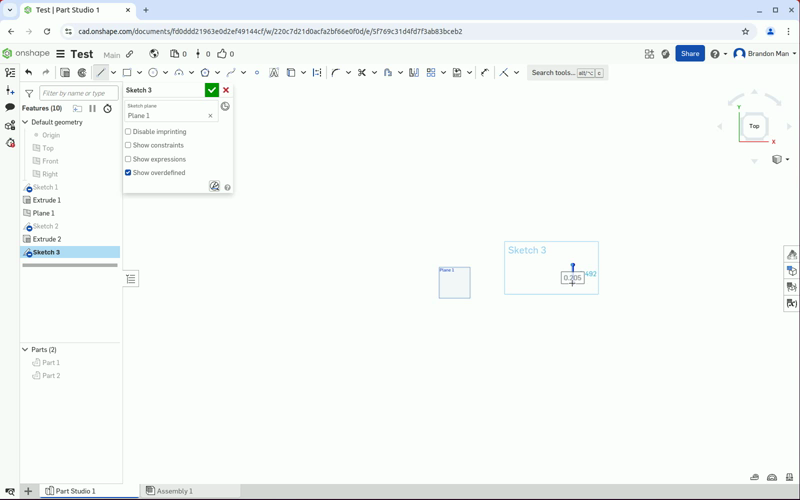
scroll(6)
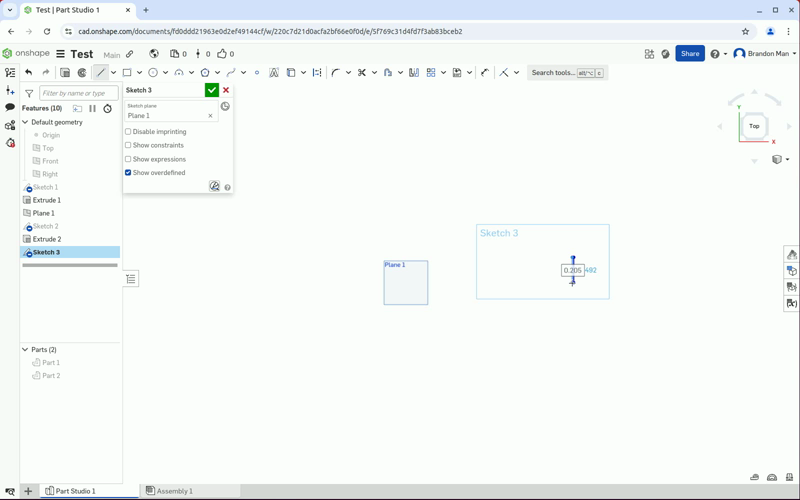
scroll(6)
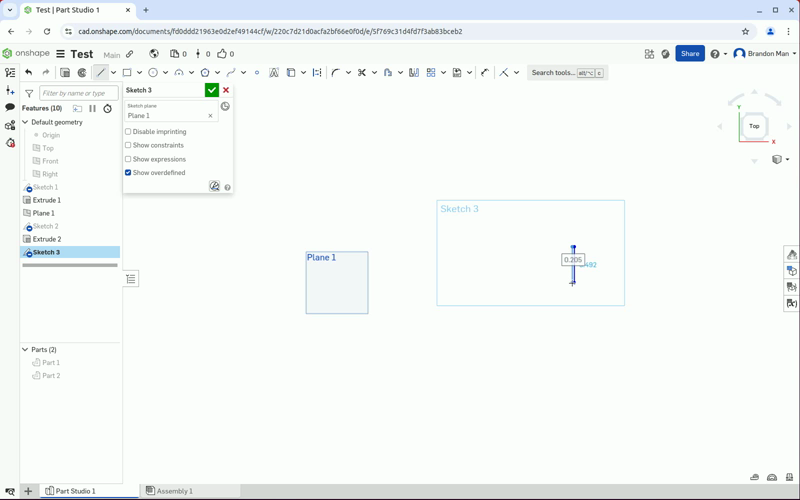
scroll(6)
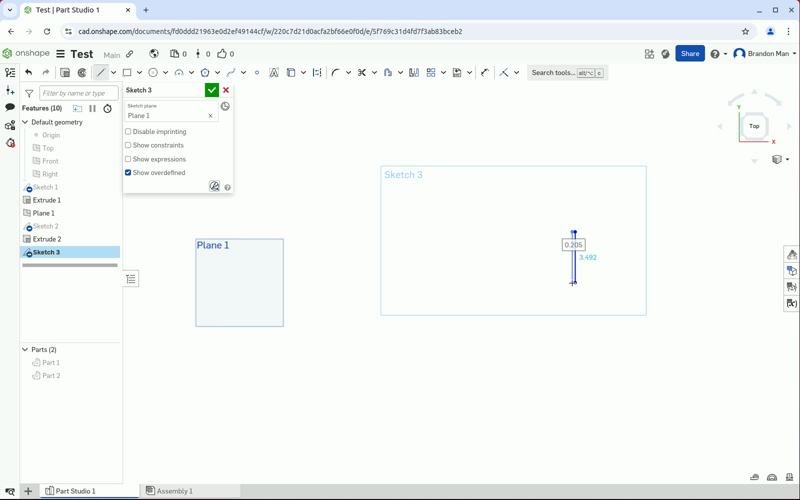
scroll(6)
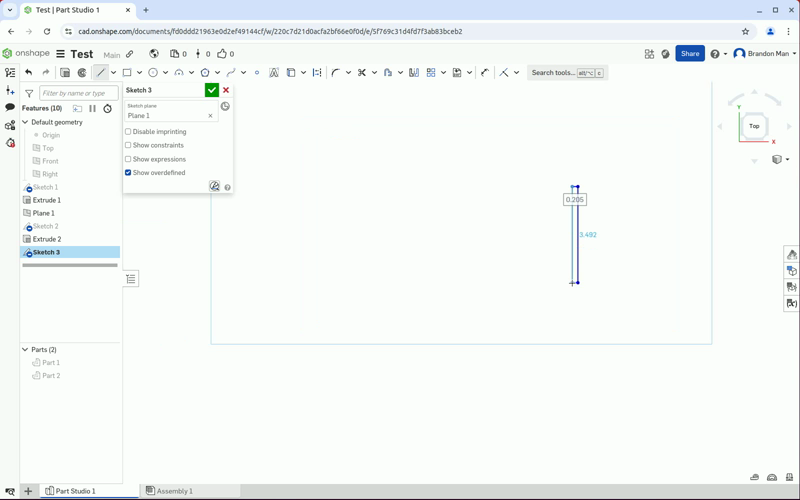
scroll(6)
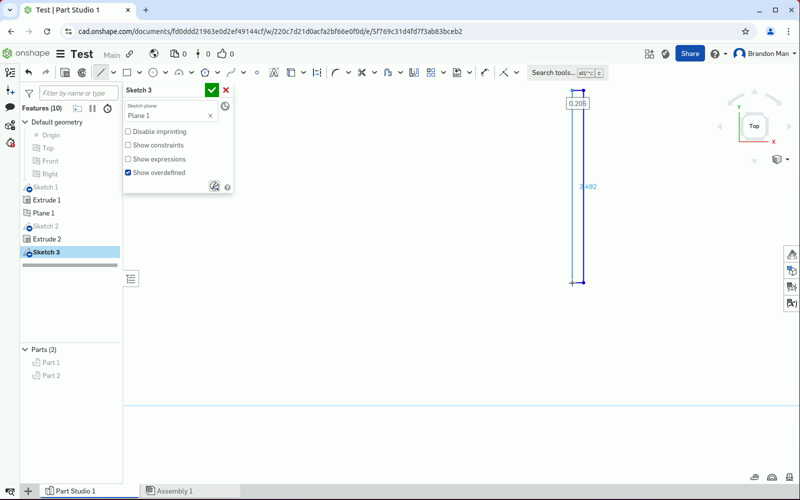
key_up(shift)
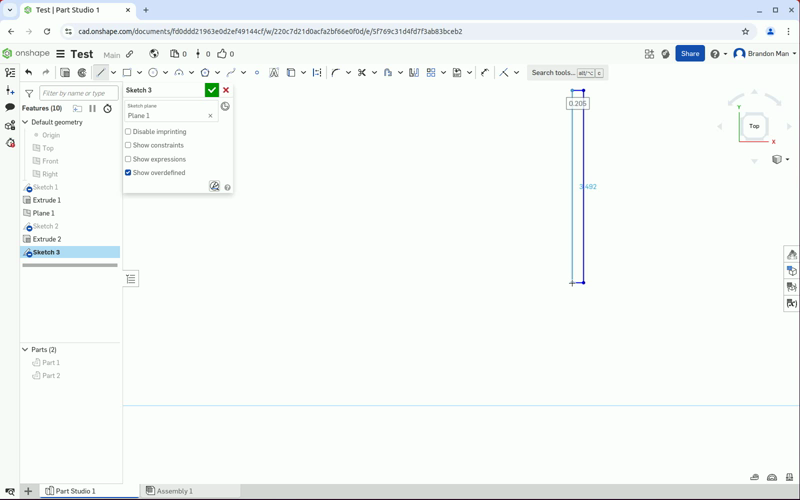
click(572, 282)
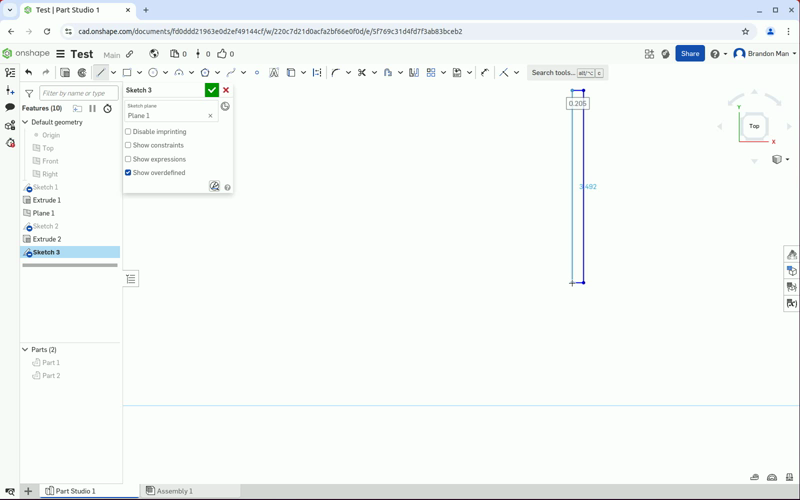
scroll(-6)
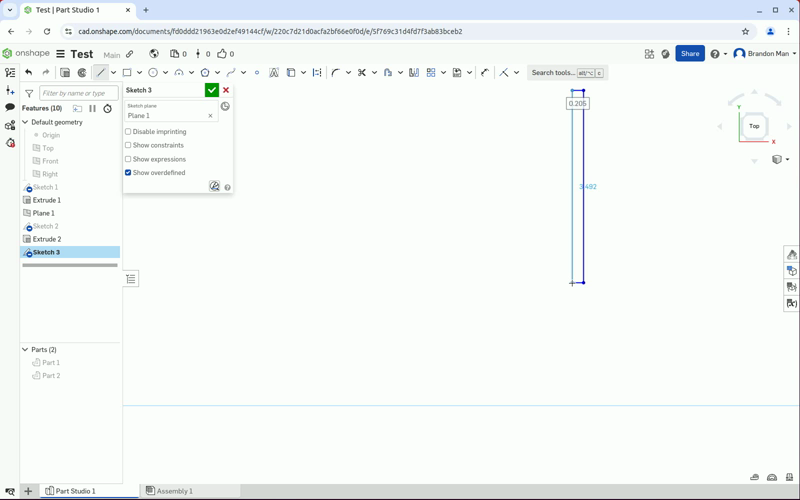
scroll(-6)
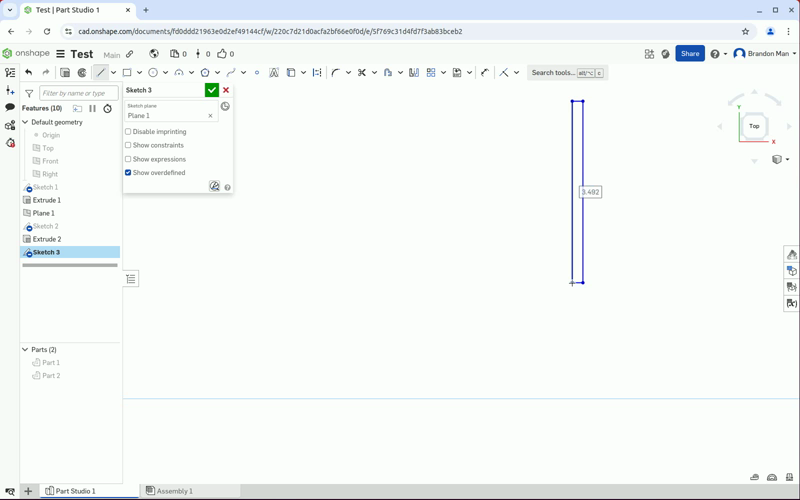
scroll(-6)
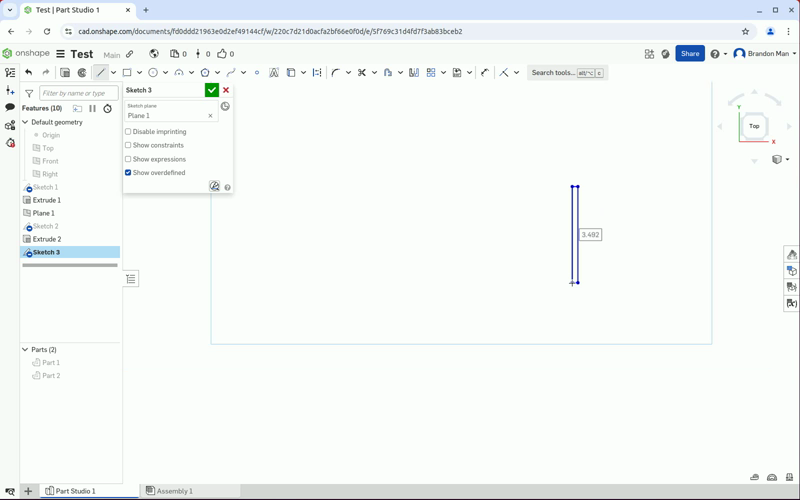
scroll(-6)
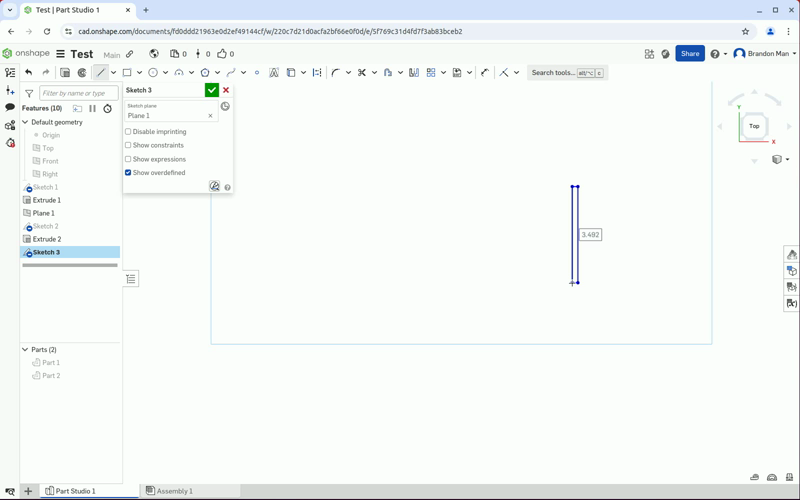
scroll(-6)
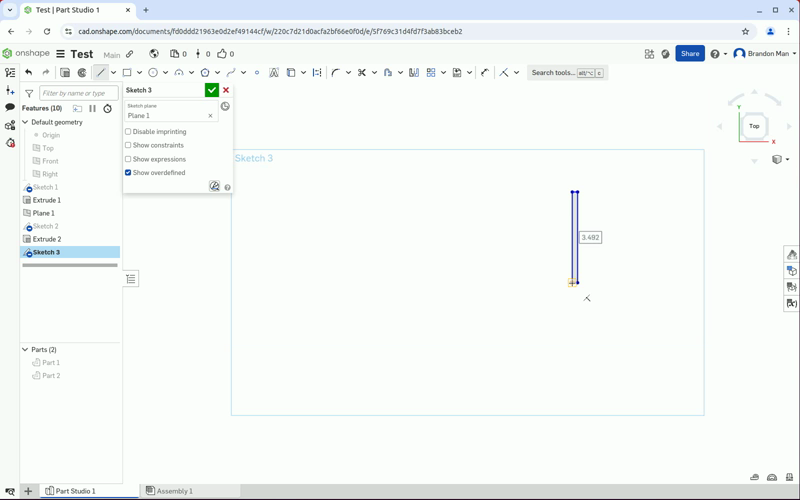
scroll(-6)
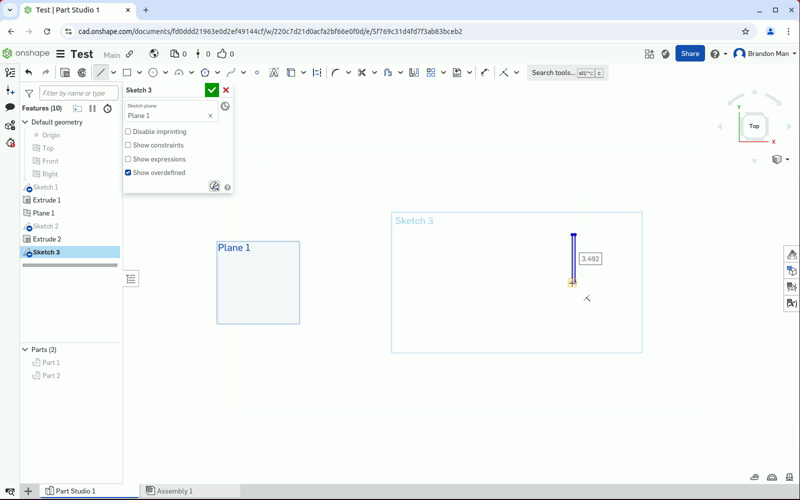
scroll(-6)
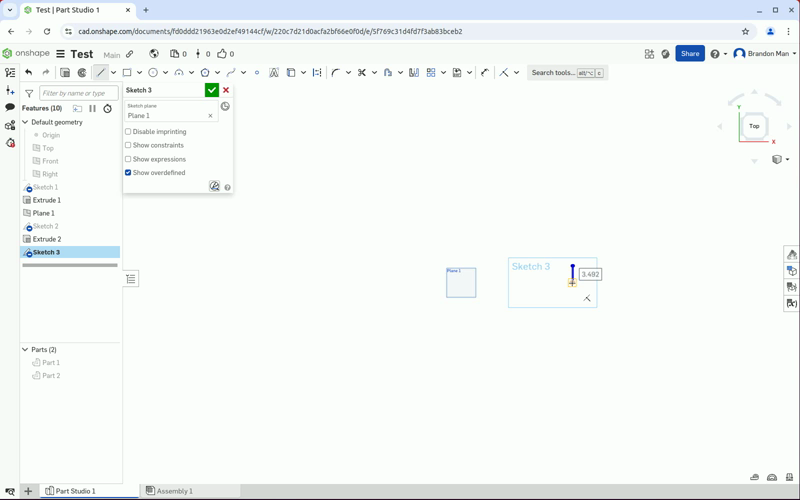
key(esc)
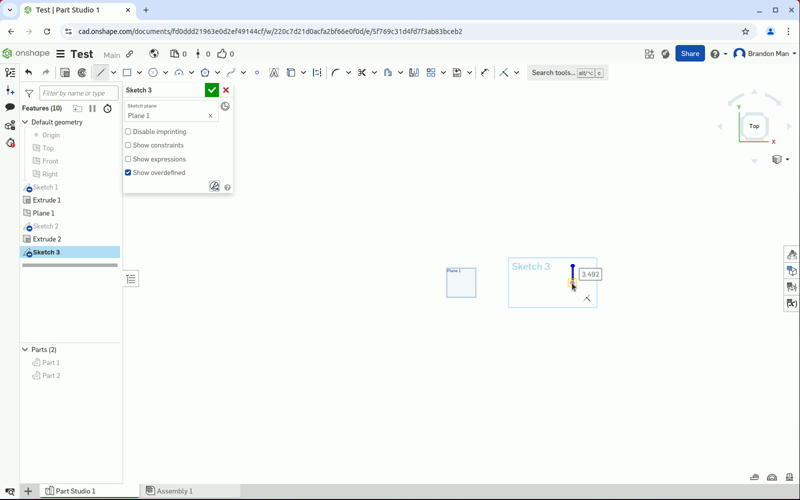
mouse_move(572, 282)
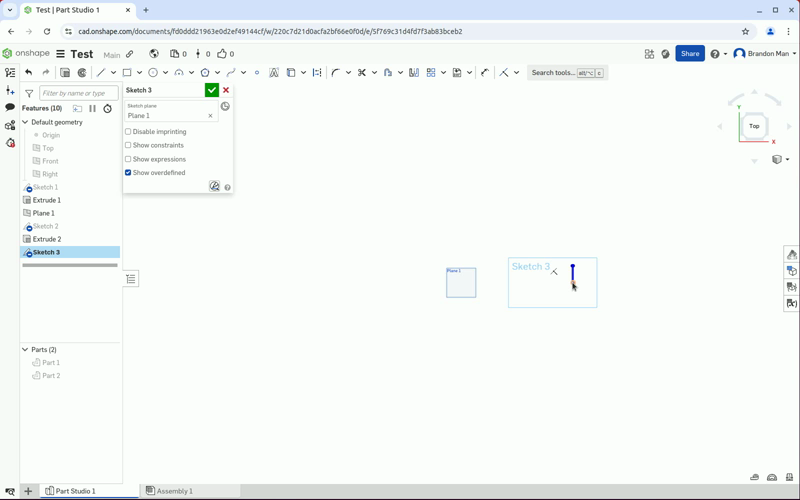
scroll(6)
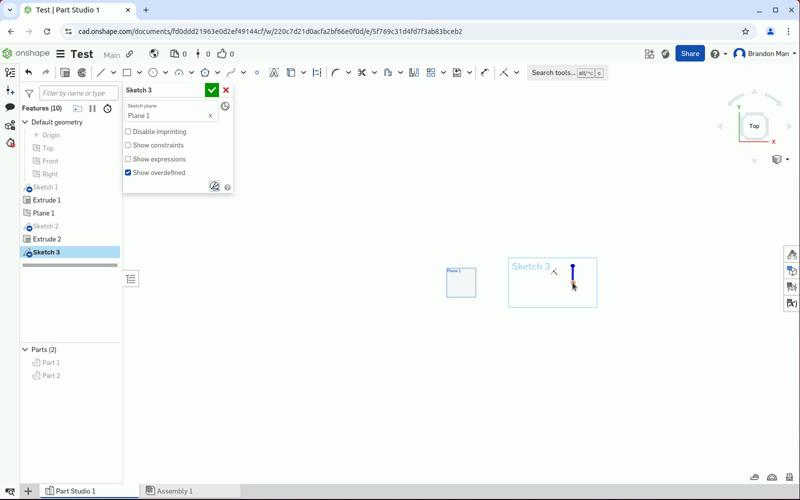
scroll(6)
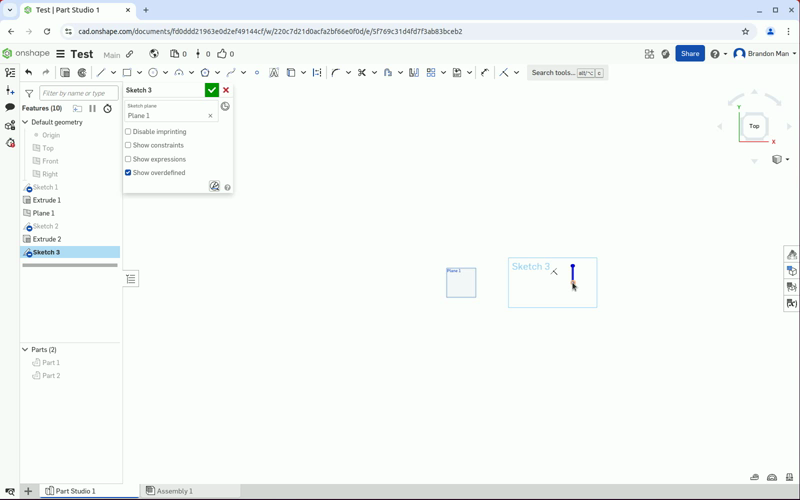
scroll(6)
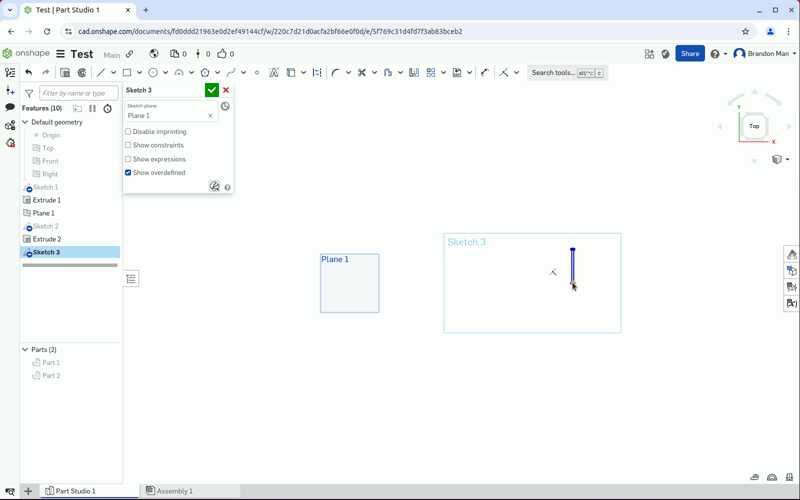
scroll(6)
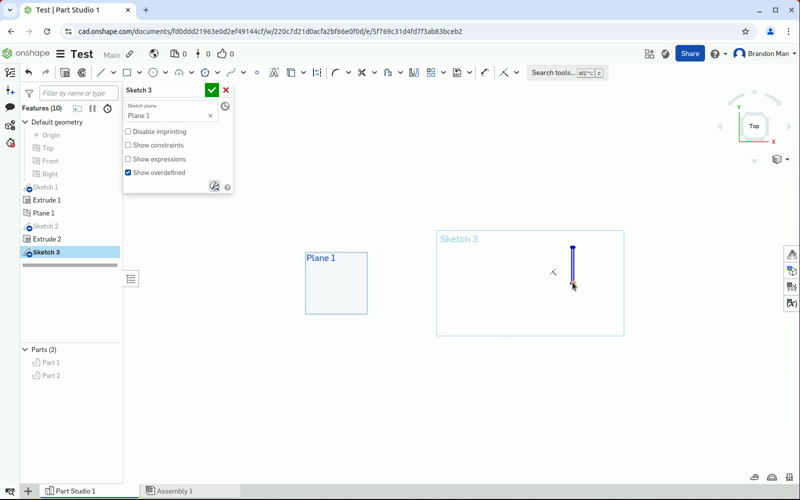
scroll(6)
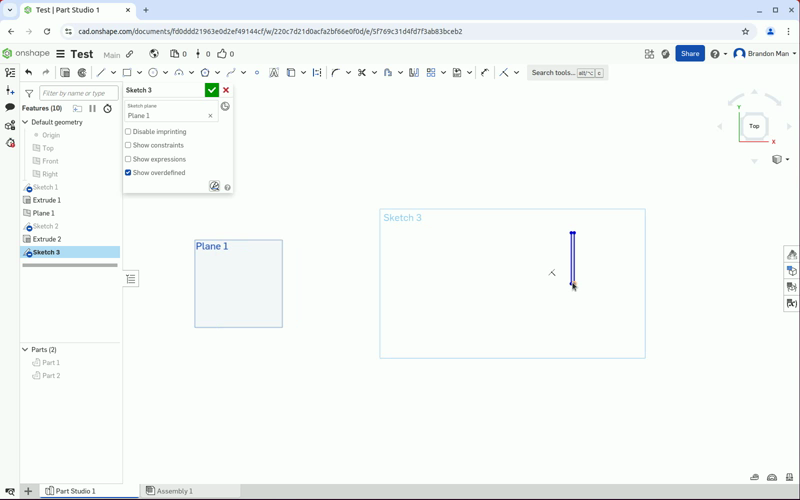
scroll(6)
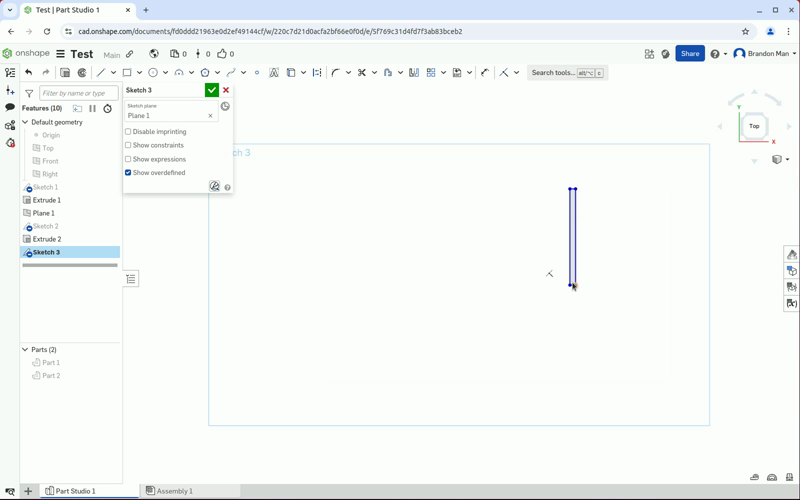
scroll(6)
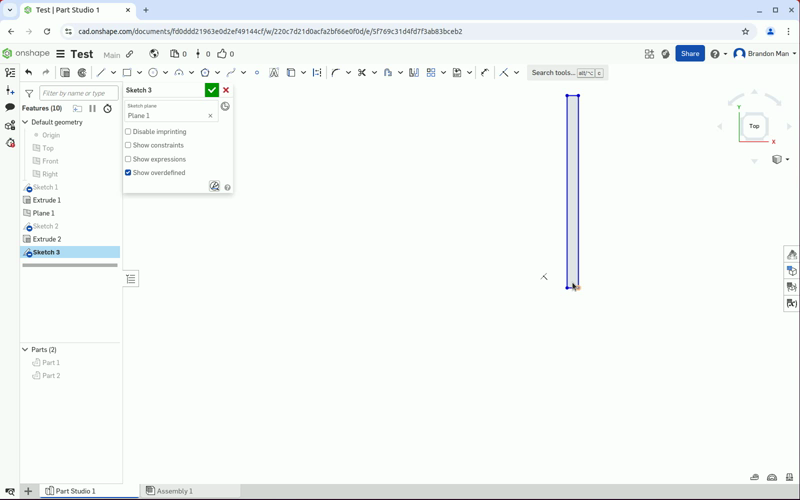
click(572, 282)
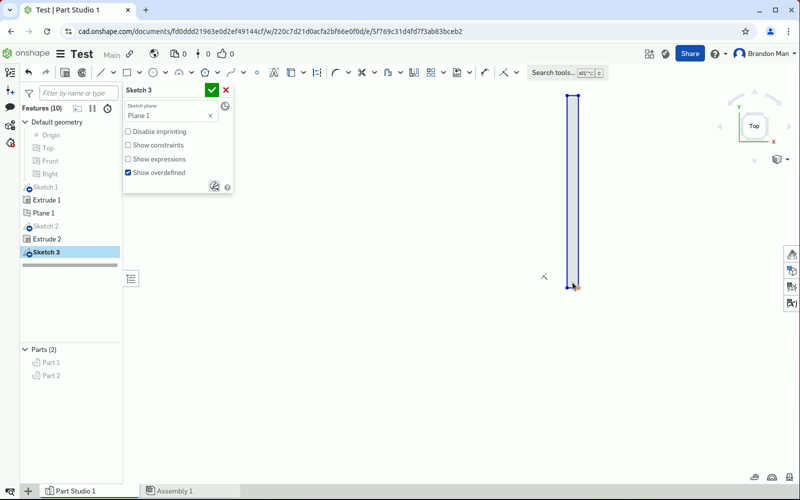
scroll(-6)
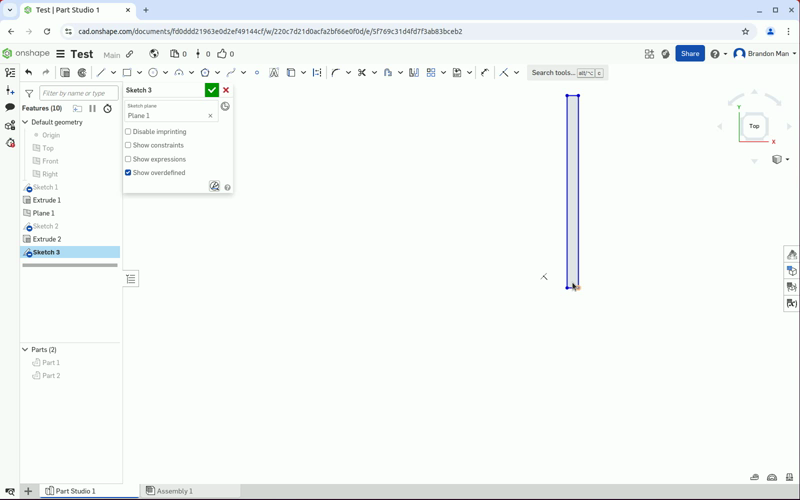
scroll(-6)
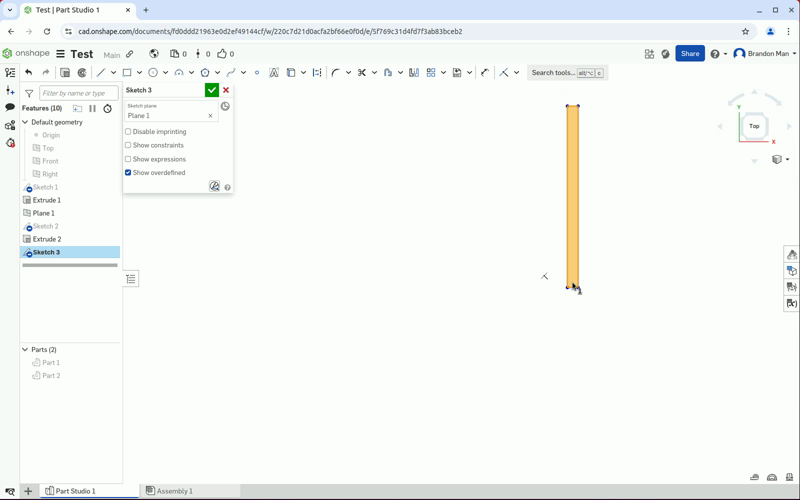
scroll(-6)
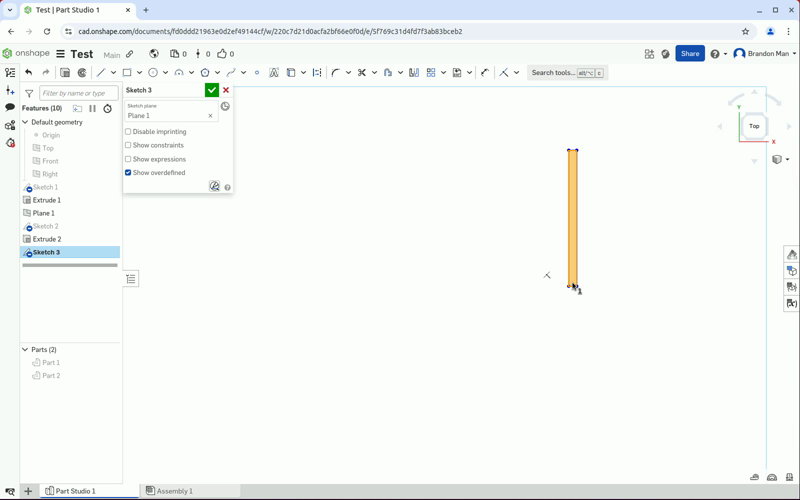
scroll(-6)
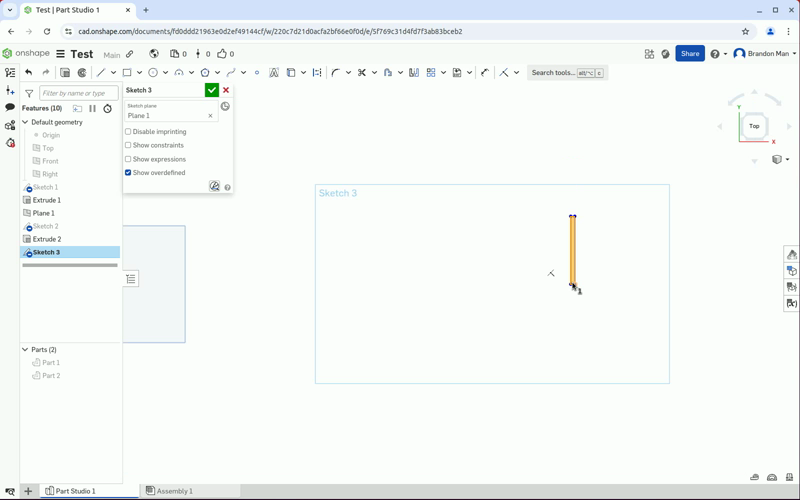
scroll(-6)
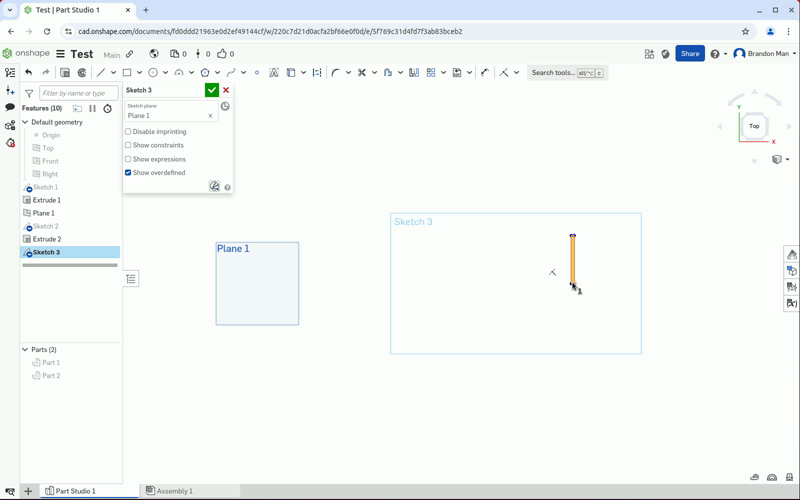
scroll(-6)
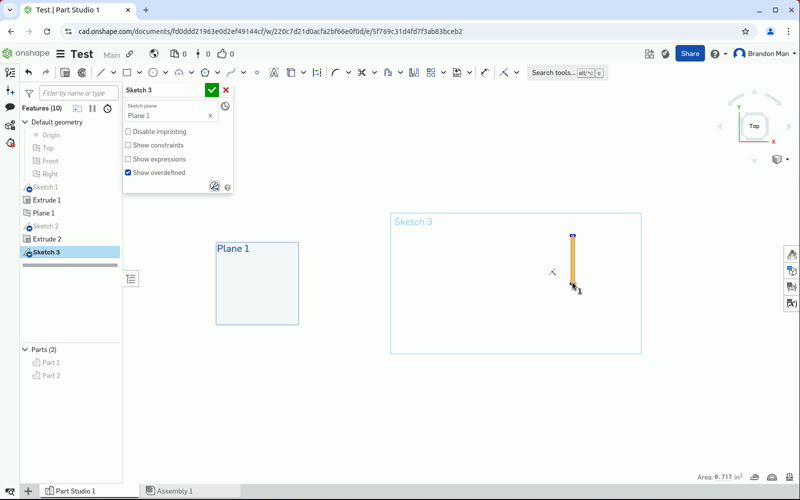
scroll(-6)
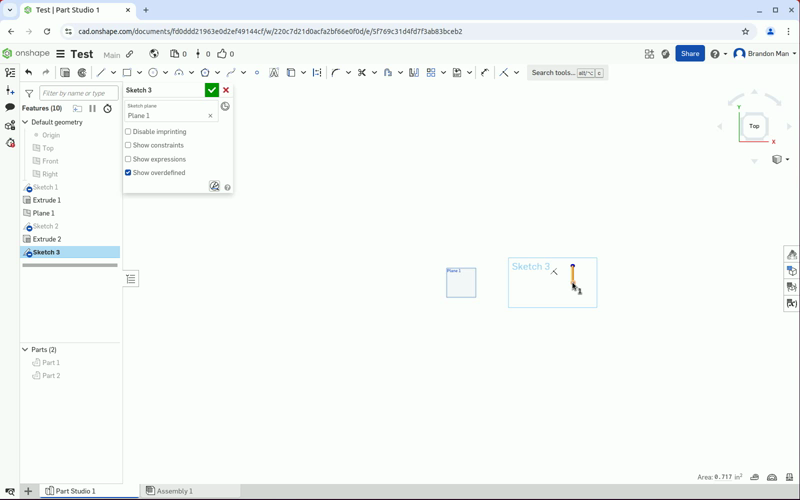
mouse_move(73, 352)
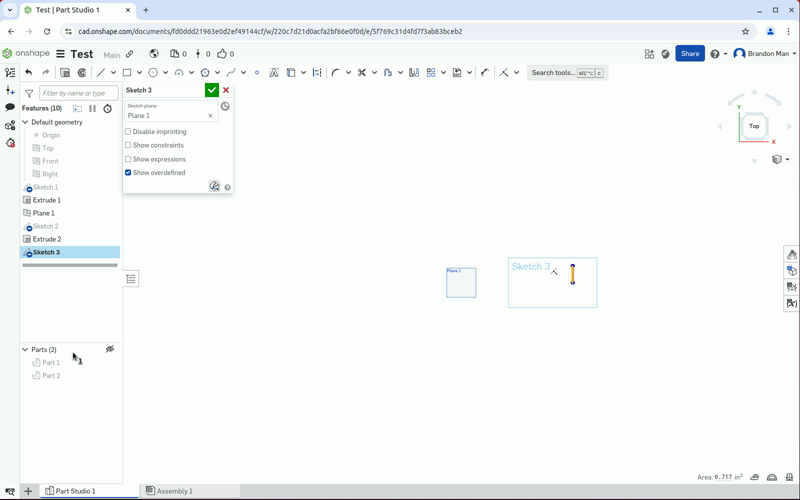
key(shift+y)
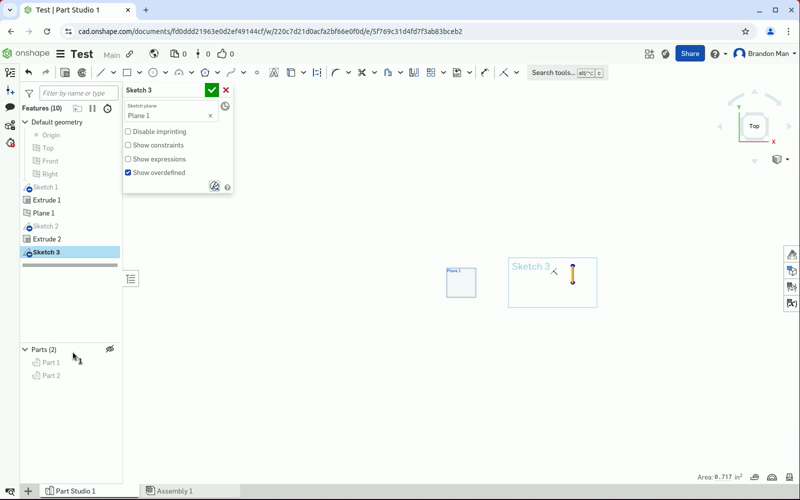
key(shift+e)
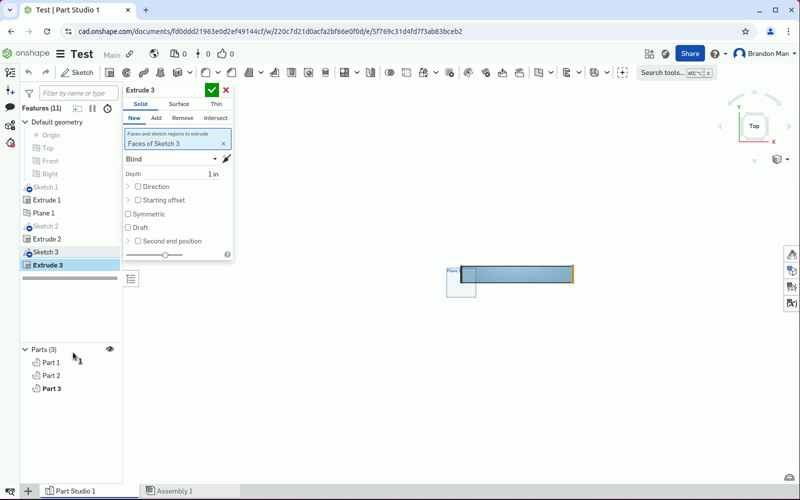
mouse_move(143, 106)
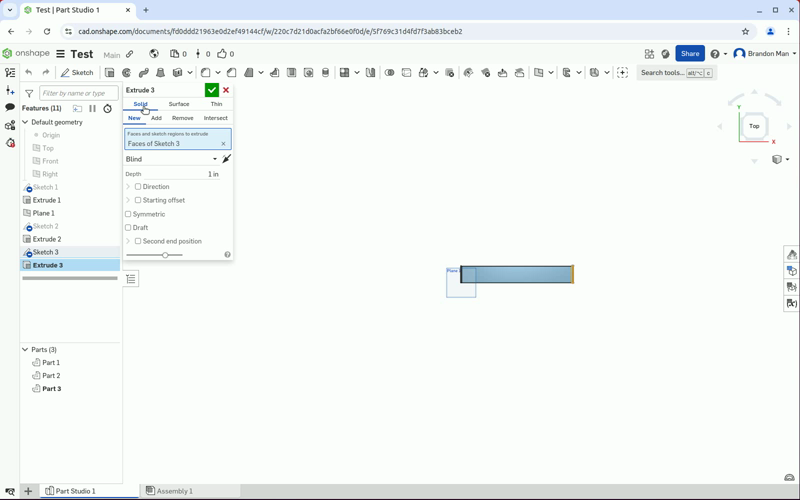
click(143, 106)
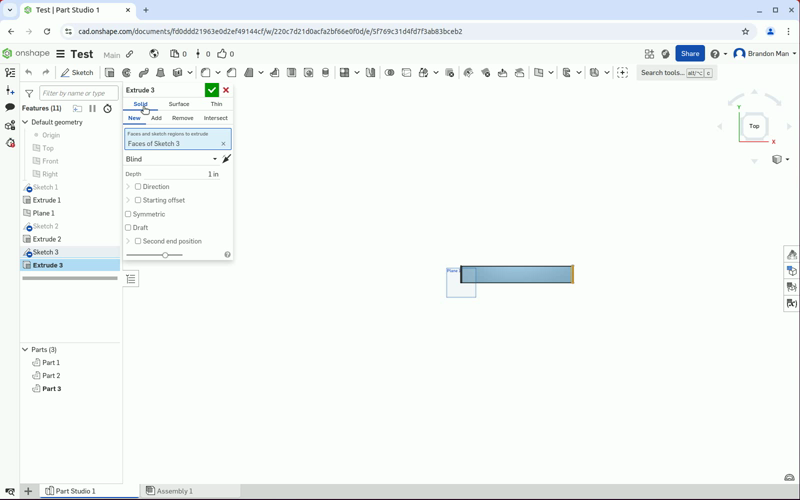
mouse_move(137, 120)
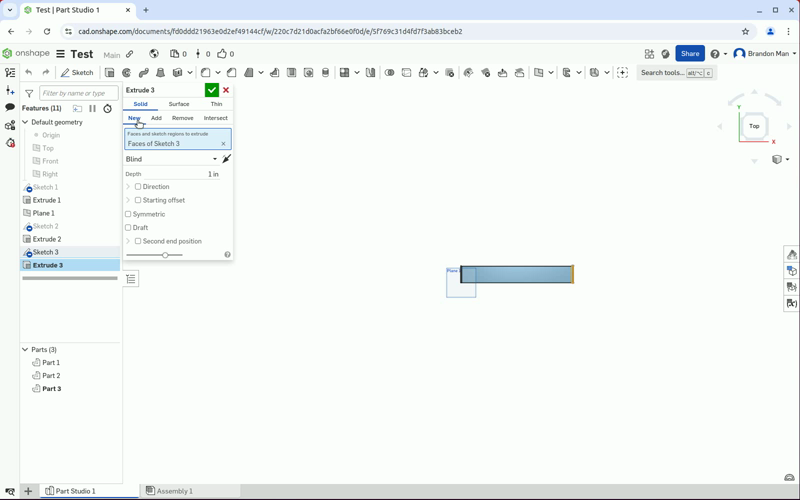
click(137, 120)
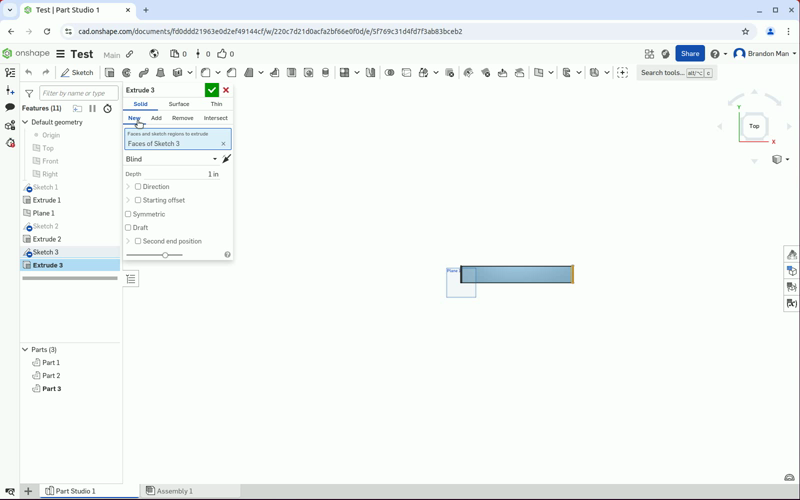
key(tab, 4)
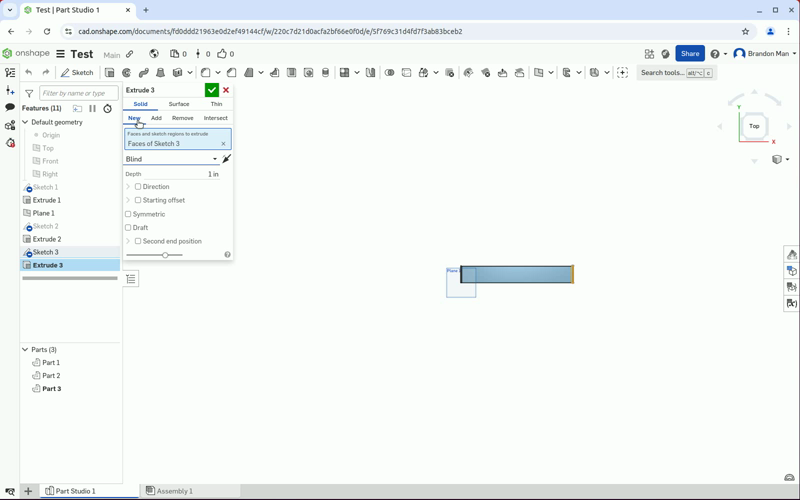
text(8.906)
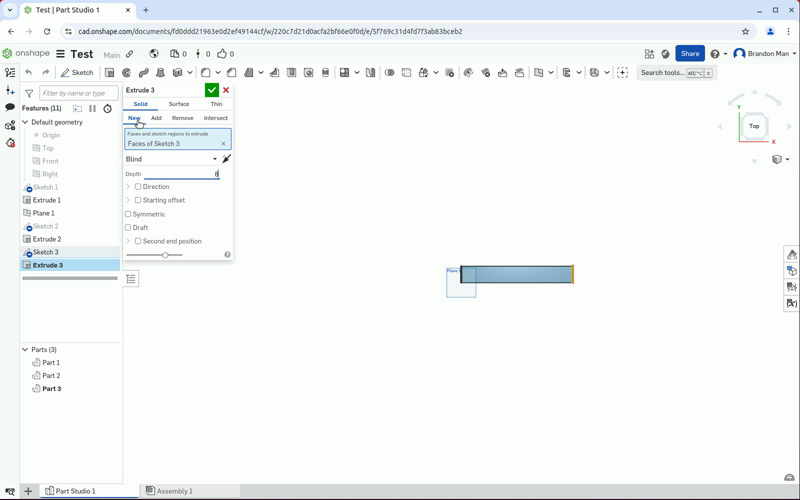
key(enter)
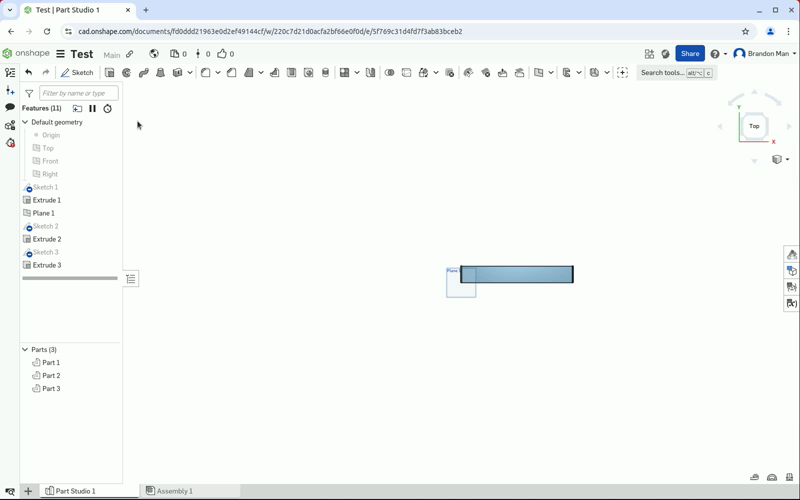
key(shift+h)
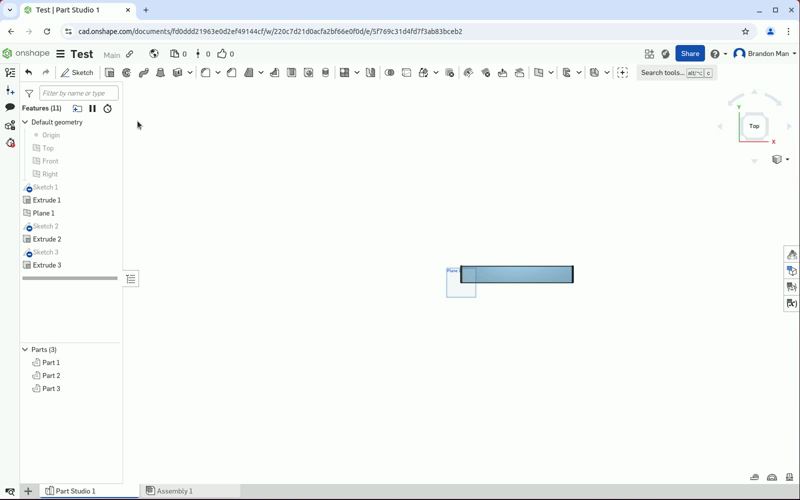
key(shift+h)
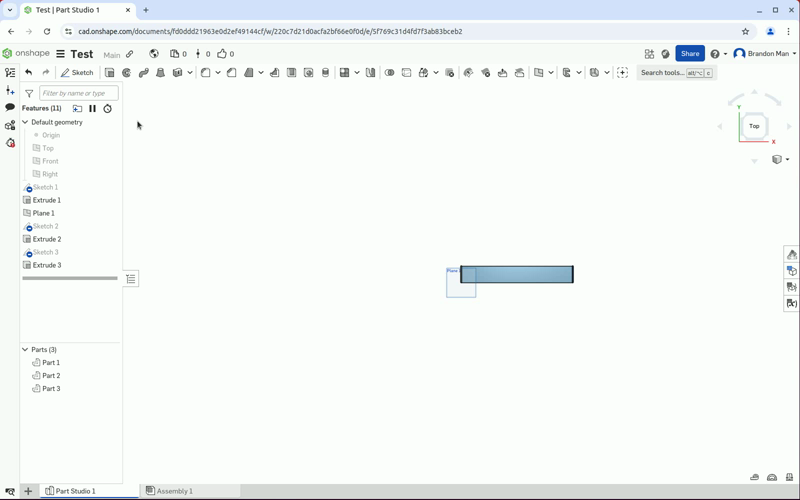
mouse_move(73, 189)
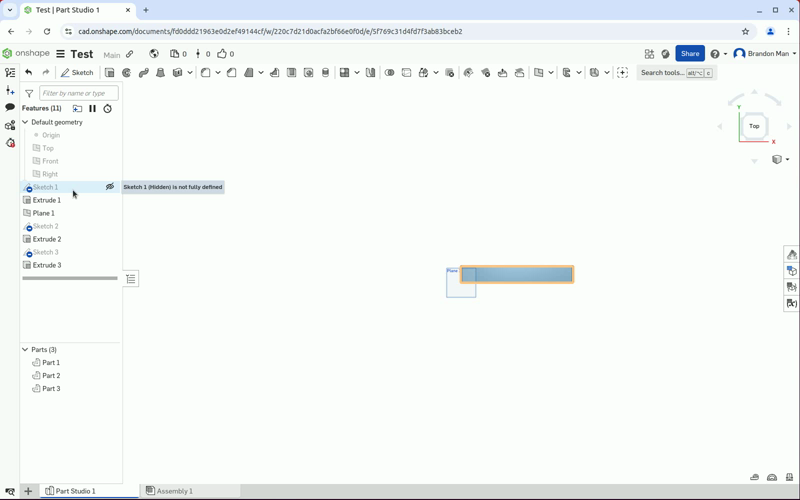
click(73, 189)
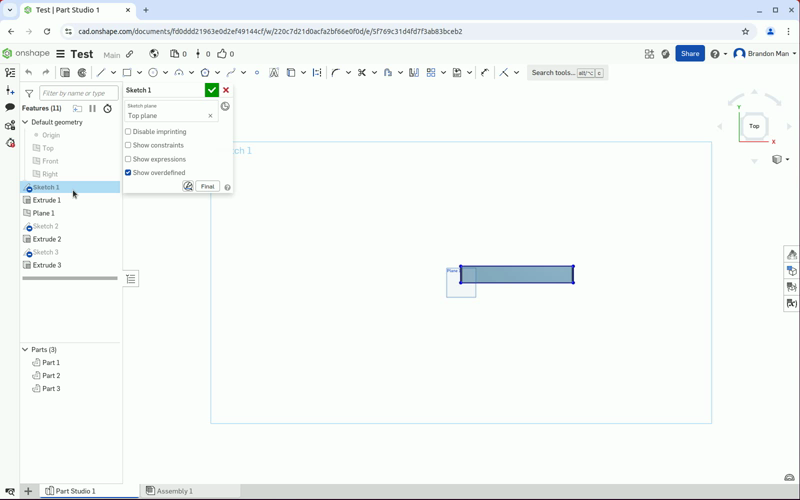
mouse_move(229, 92)
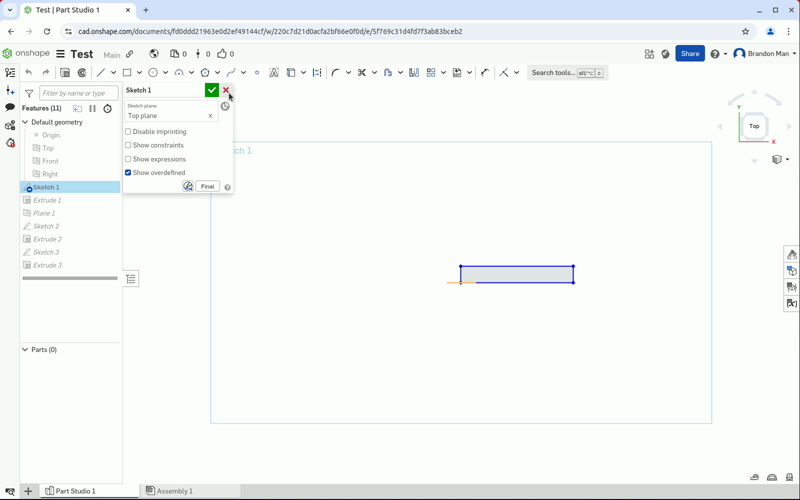
click(229, 92)
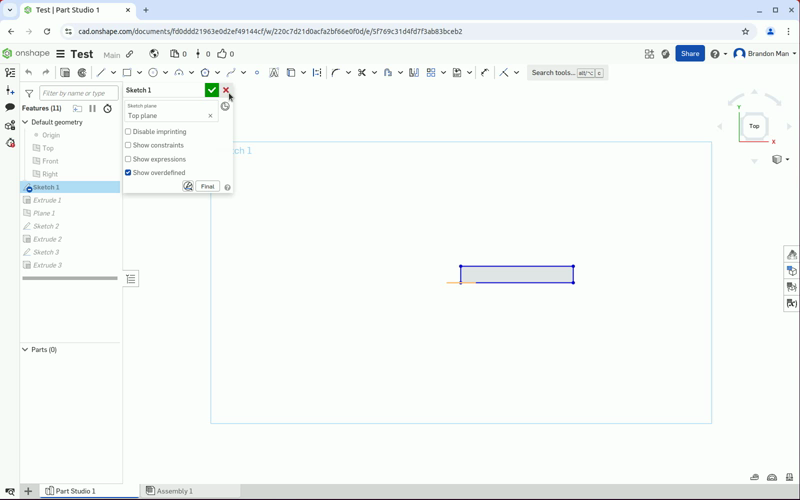
key(shift+s)
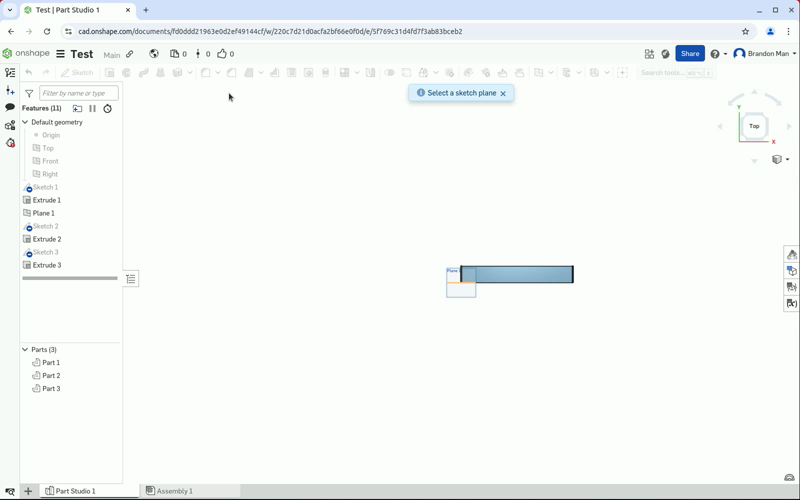
mouse_move(73, 215)
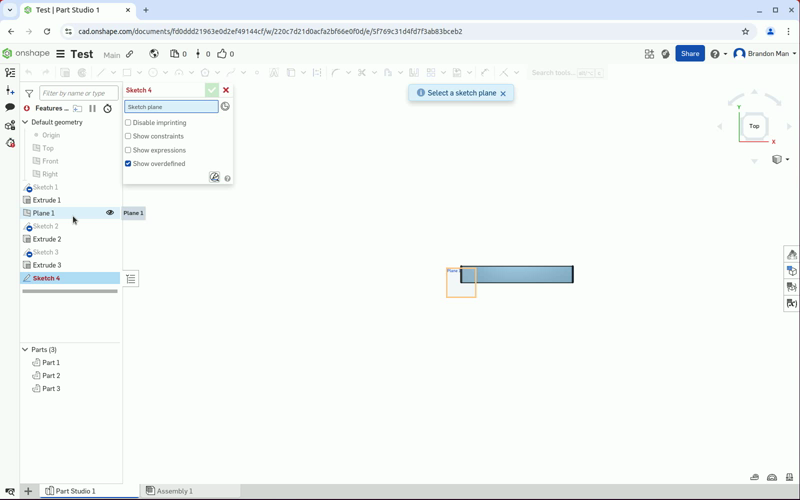
click(73, 215)
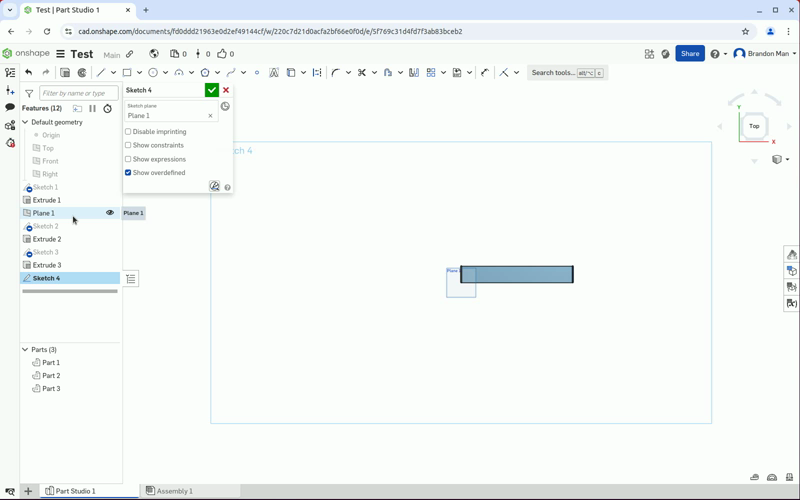
mouse_move(73, 352)
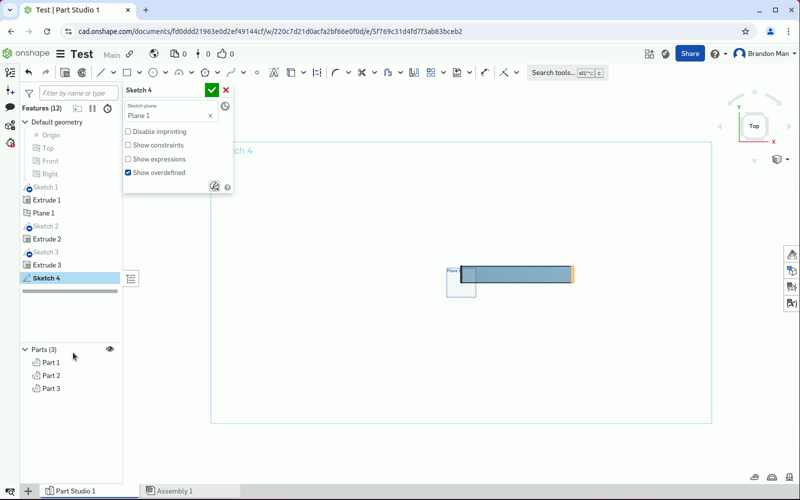
key(y)
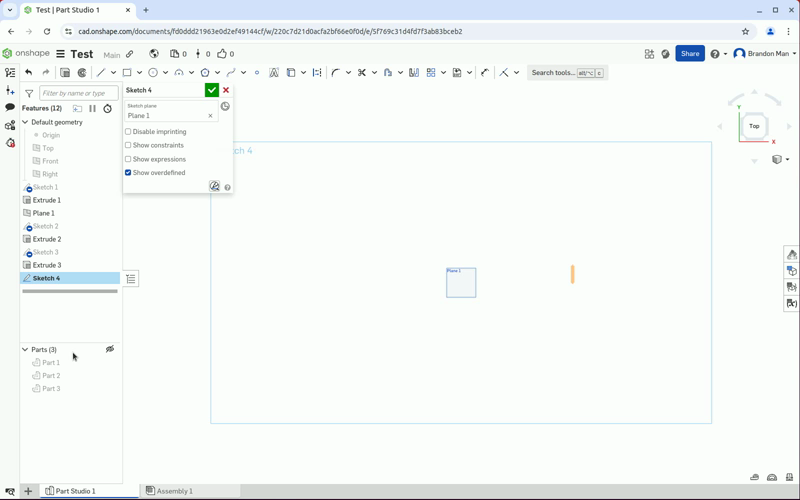
key(l)
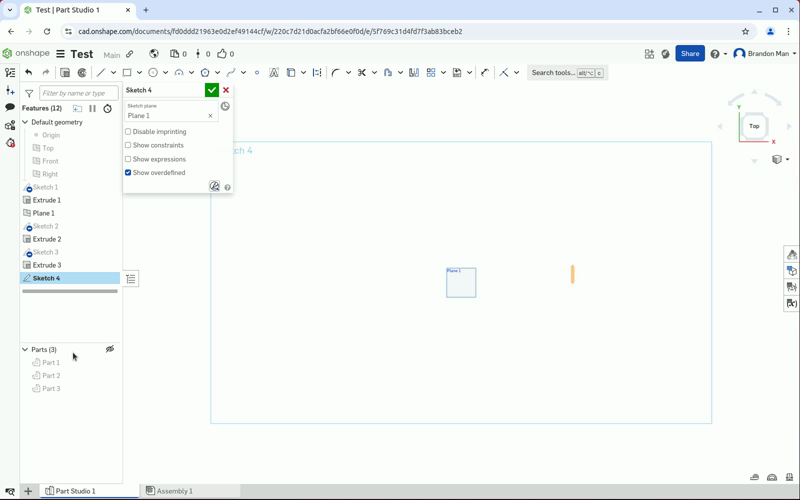
key_down(shift)
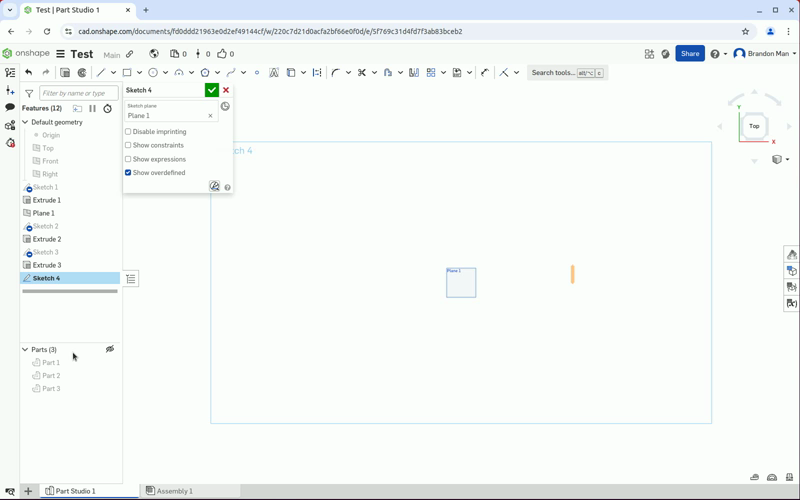
mouse_move(483, 282)
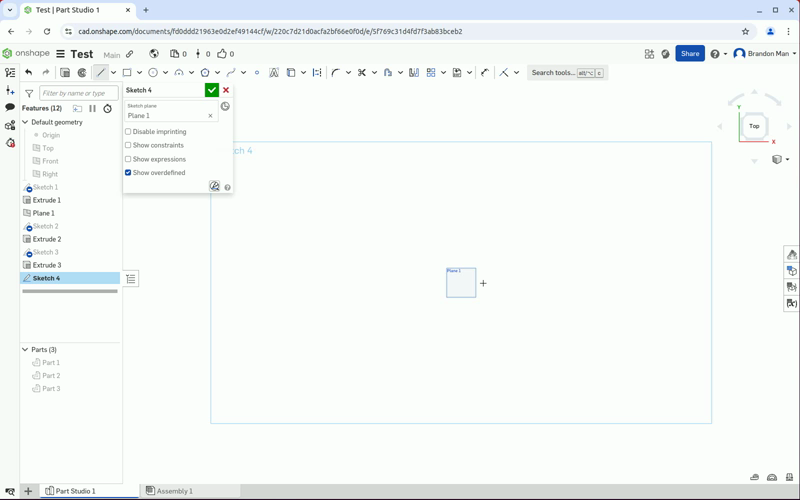
click(483, 282)
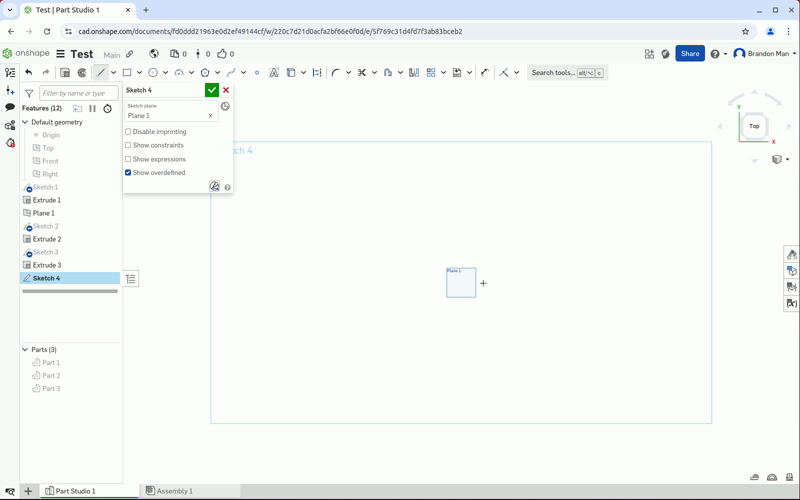
key_up(shift)
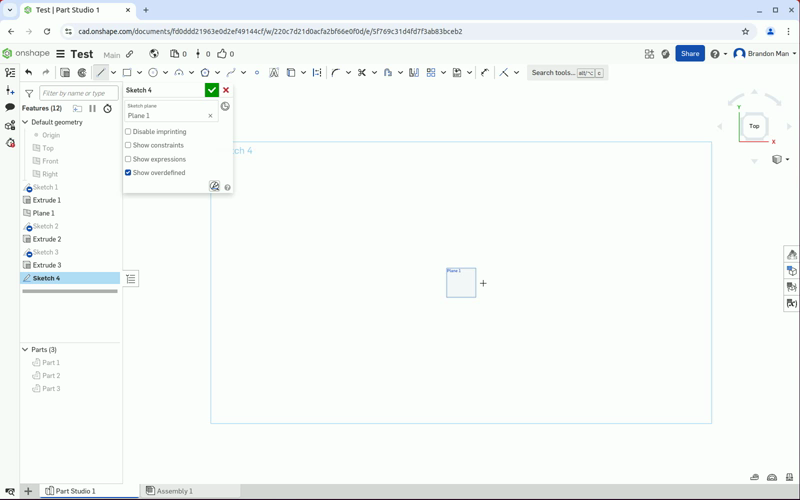
key_down(shift)
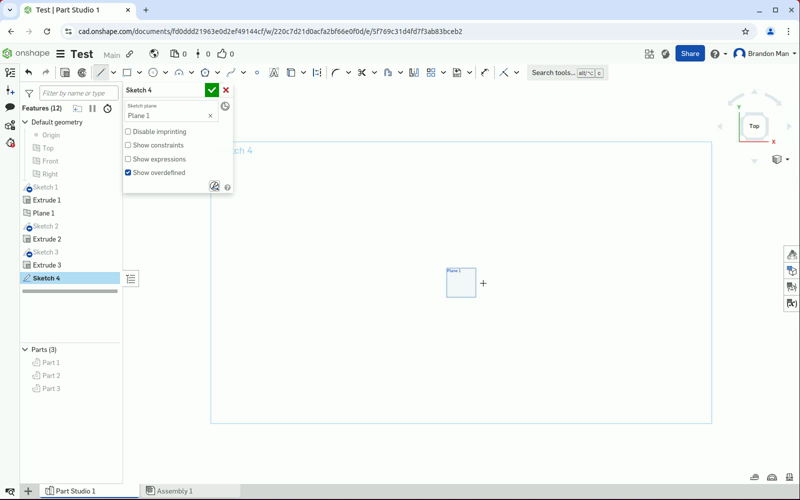
mouse_move(513, 282)
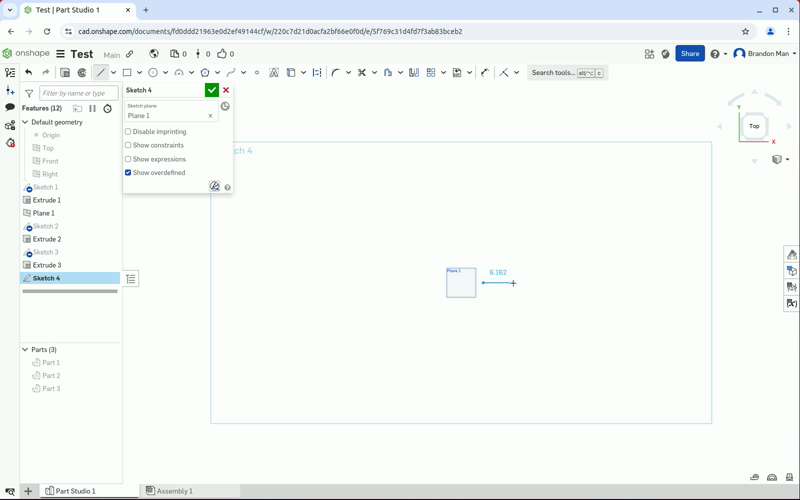
mouse_move(483, 282)
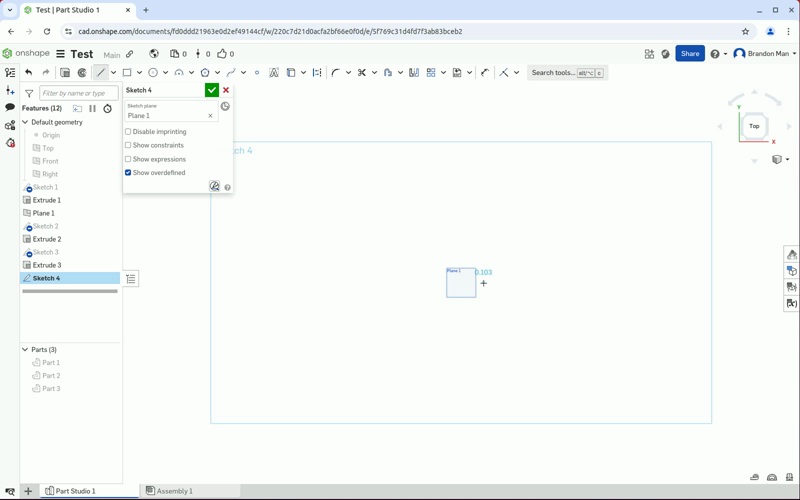
scroll(6)
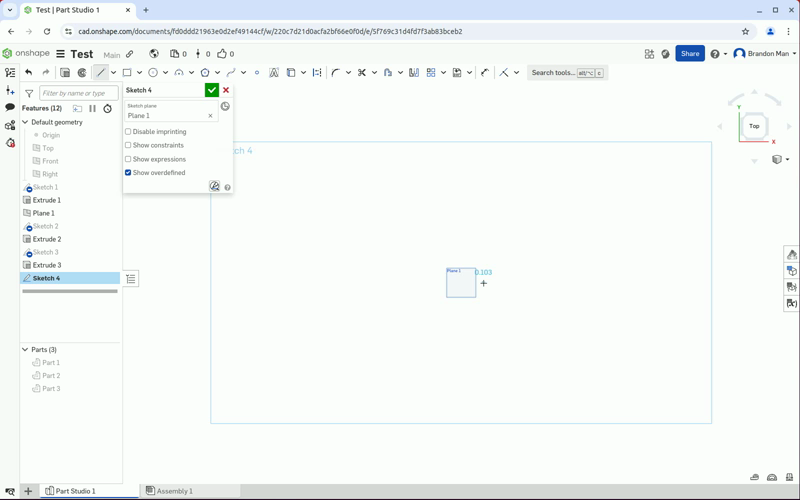
scroll(6)
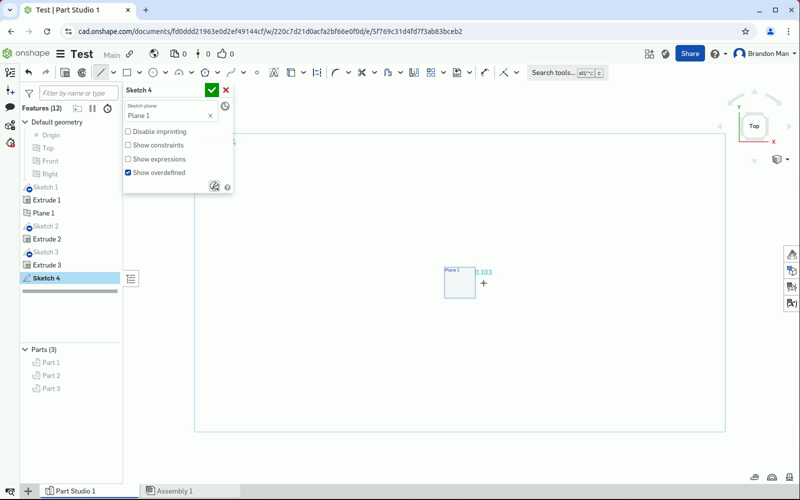
scroll(6)
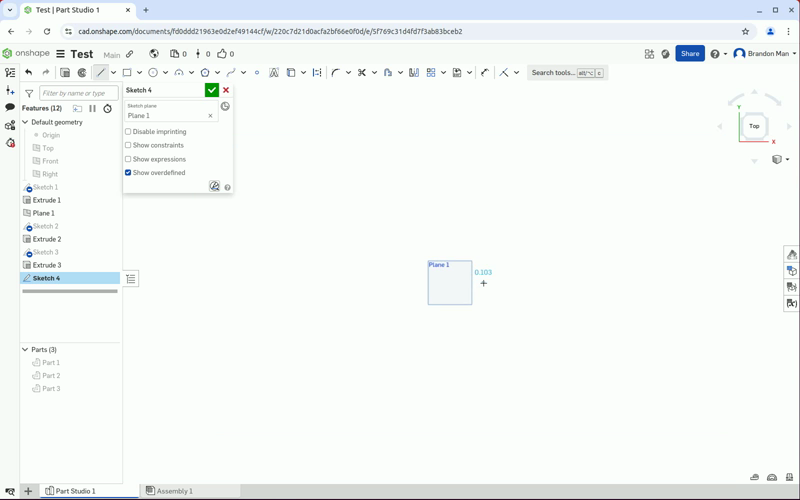
scroll(6)
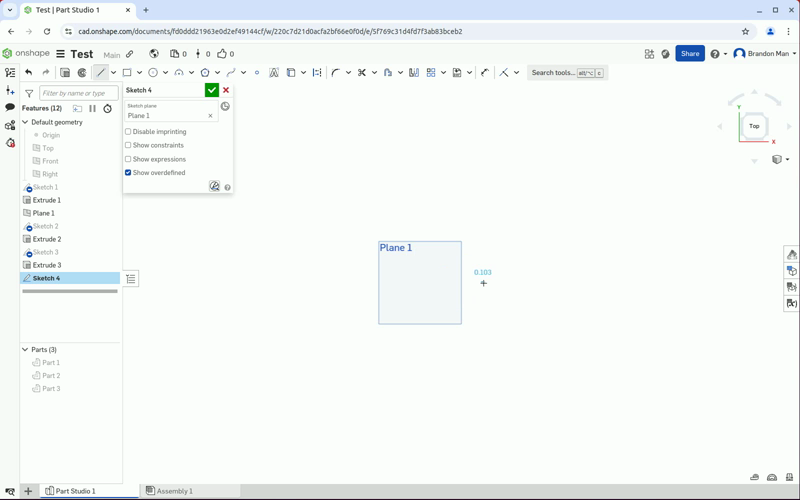
scroll(6)
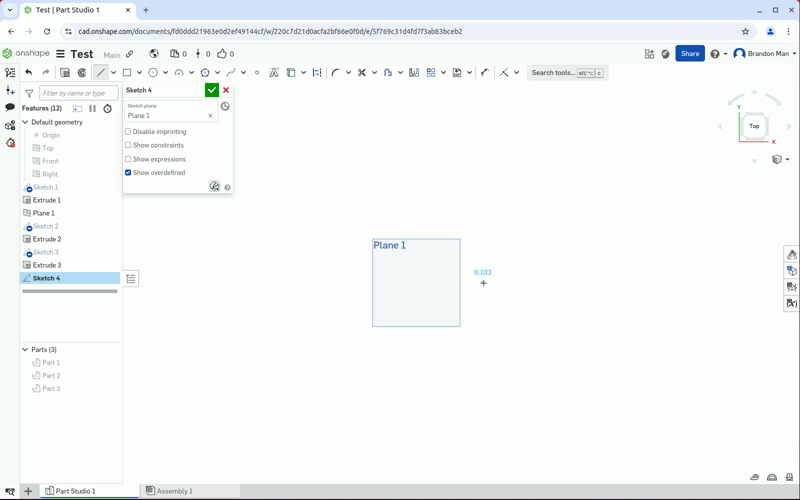
scroll(6)
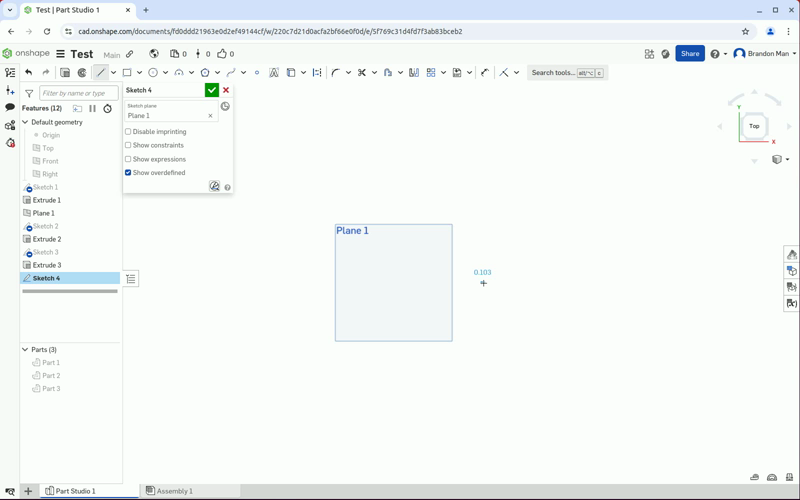
scroll(6)
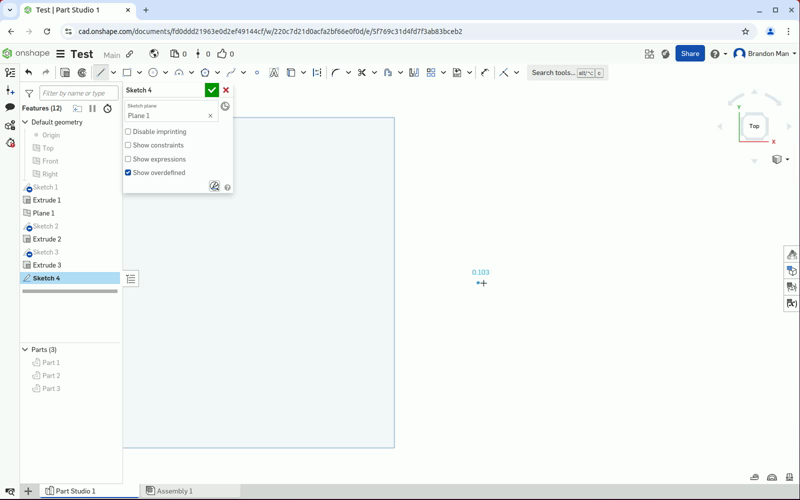
click(483, 282)
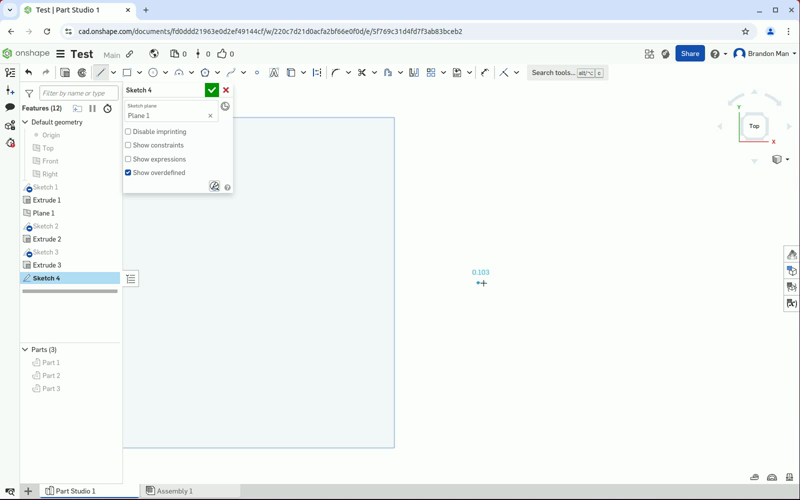
scroll(-6)
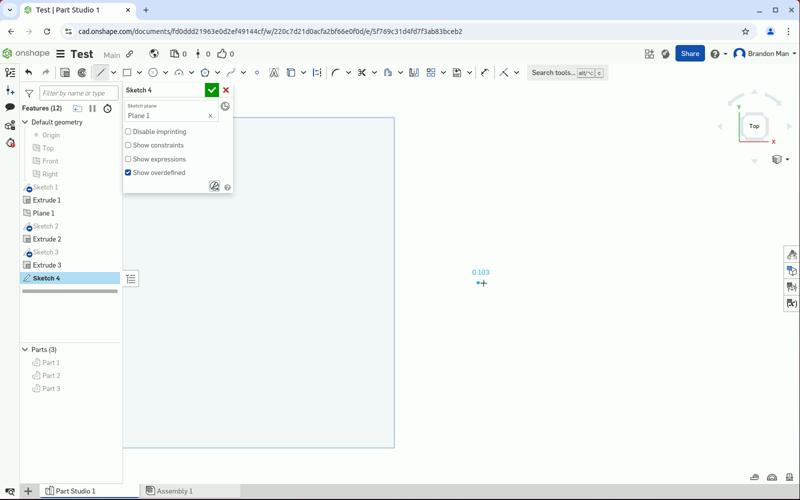
scroll(-6)
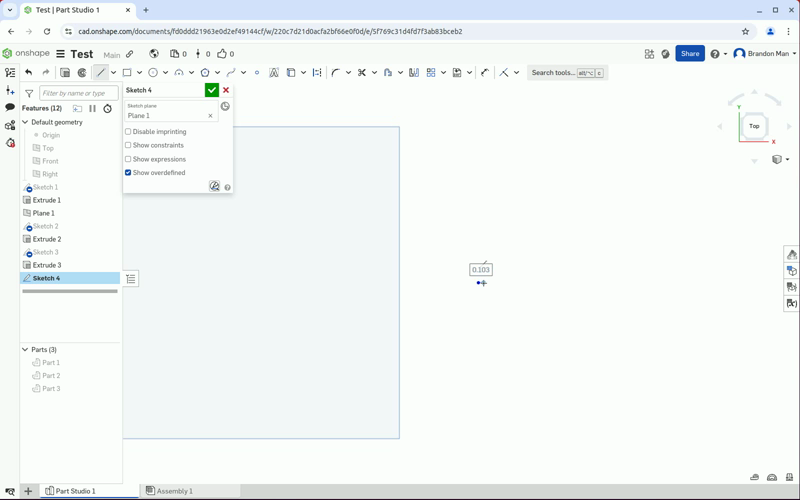
scroll(-6)
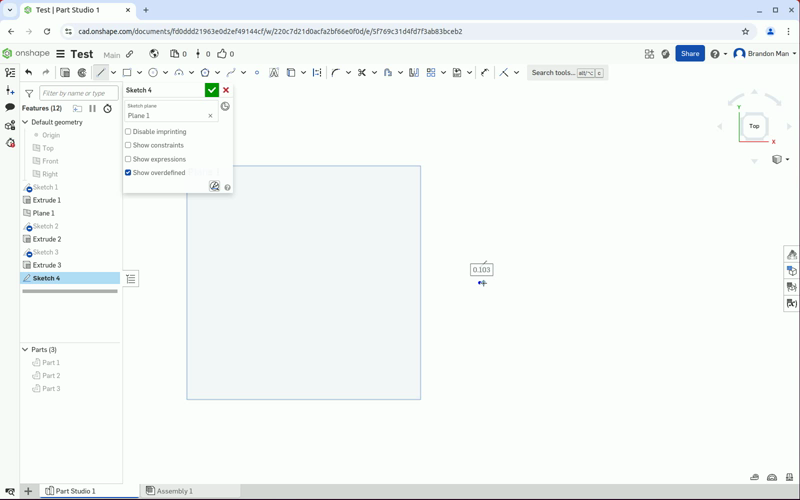
scroll(-6)
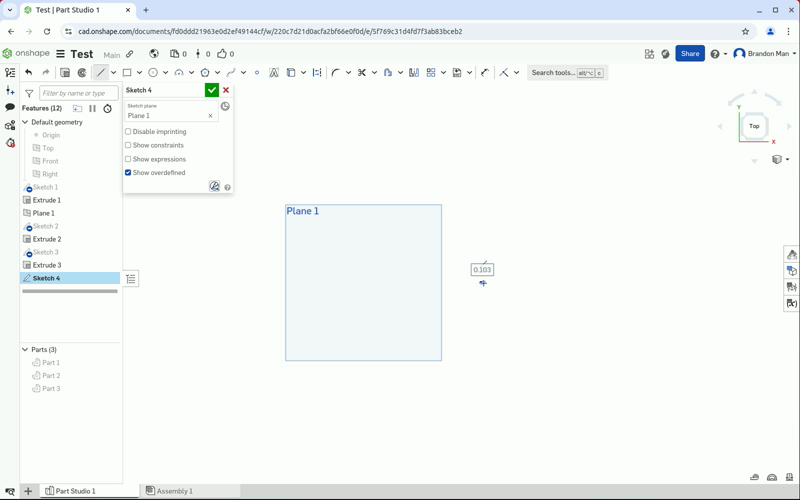
scroll(-6)
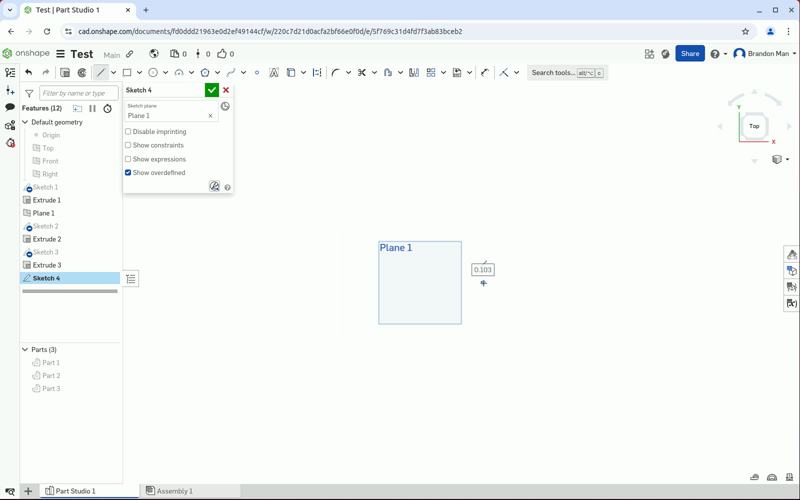
scroll(-6)
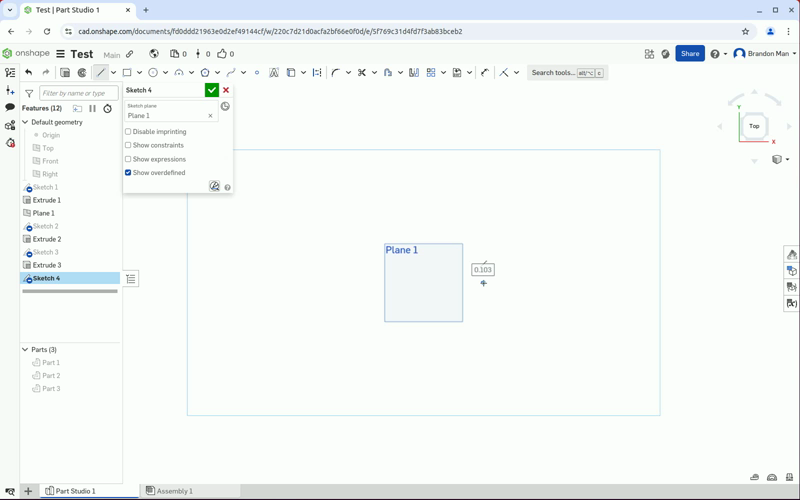
scroll(-6)
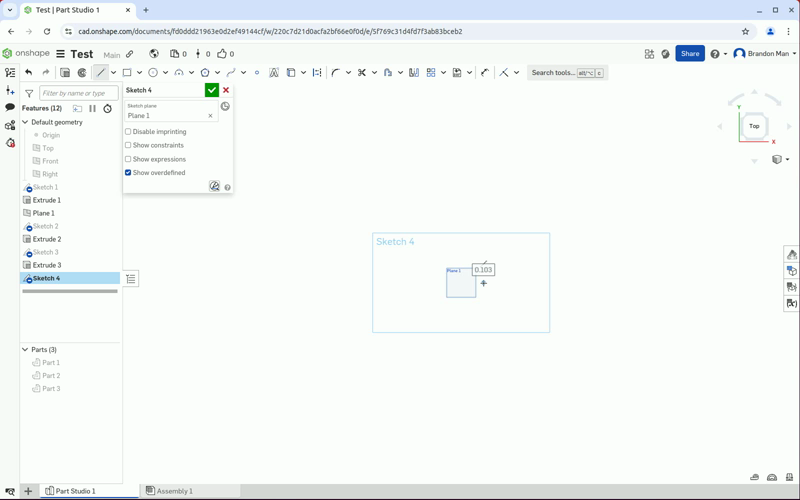
key_up(shift)
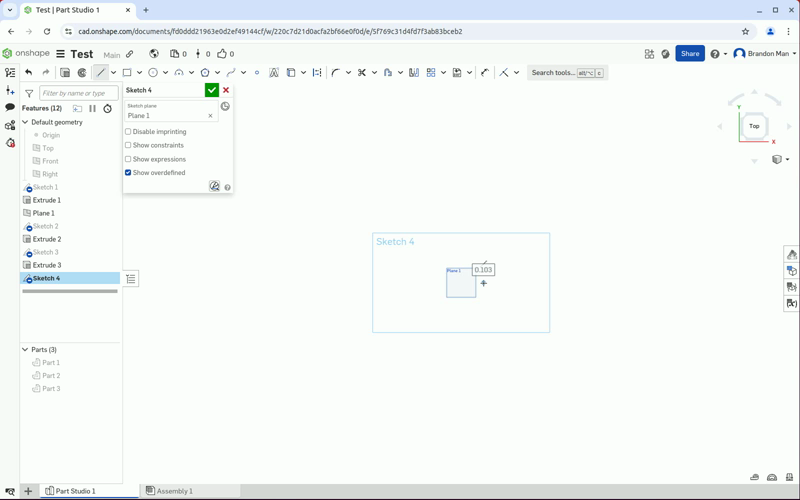
key_down(shift)
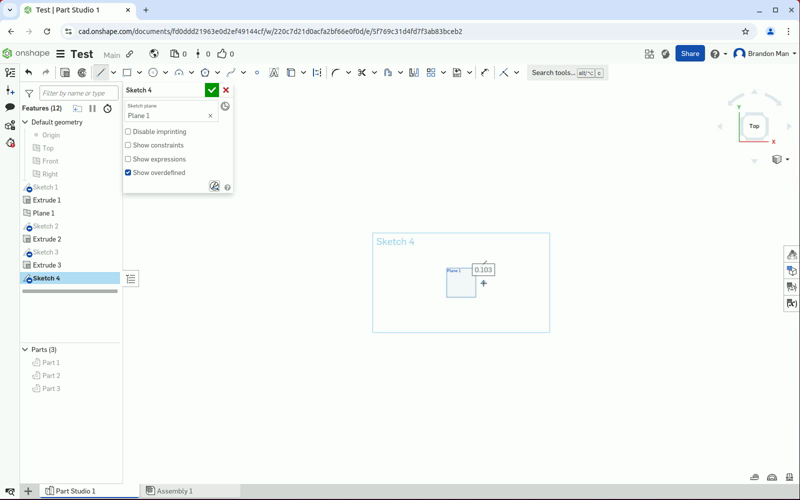
mouse_move(513, 282)
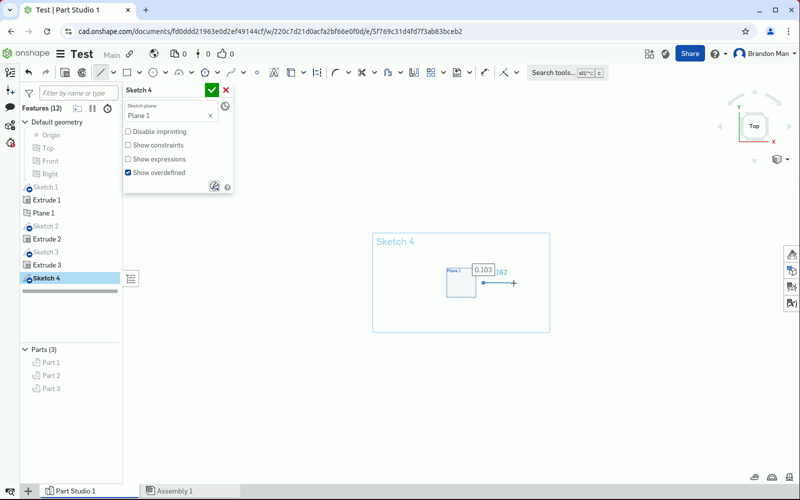
mouse_move(483, 265)
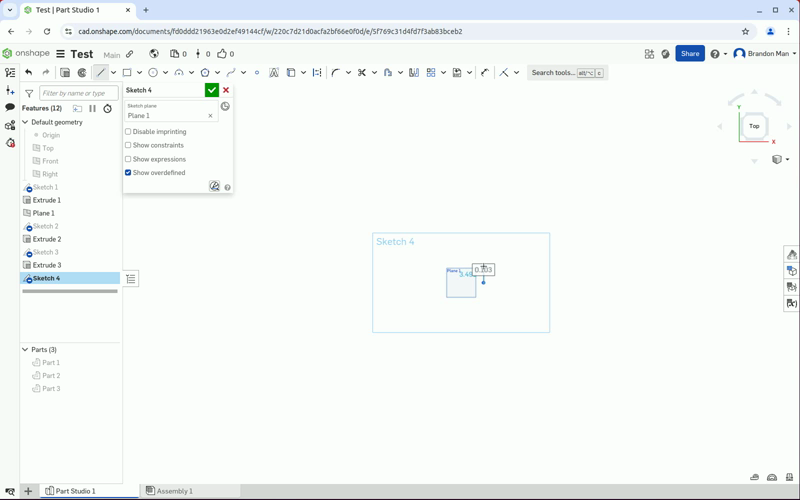
click(483, 265)
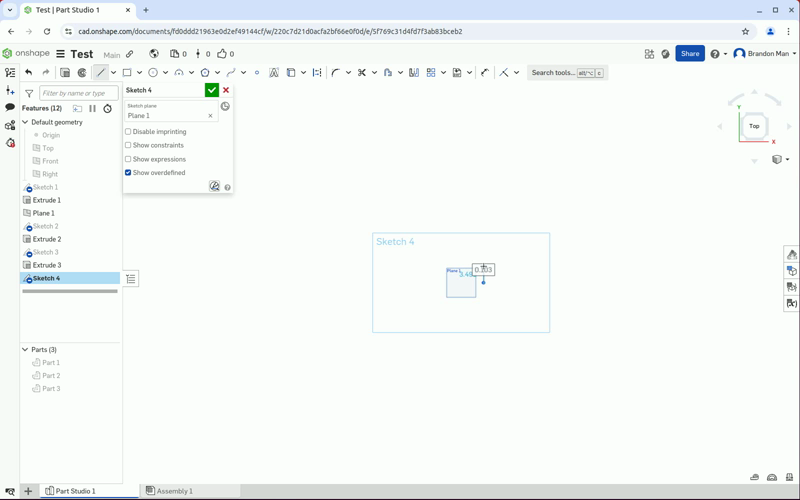
key_up(shift)
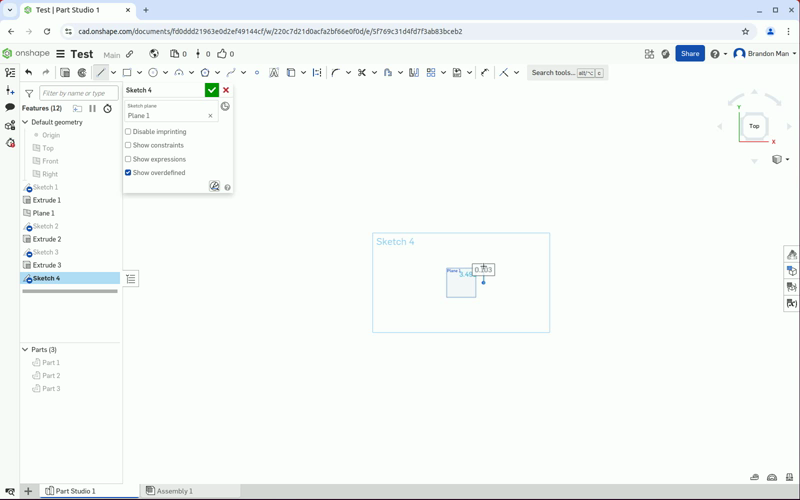
key_down(shift)
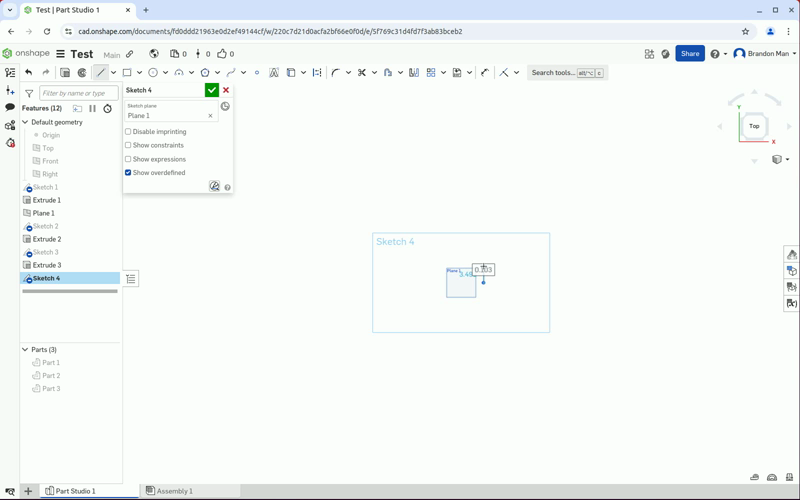
mouse_move(513, 265)
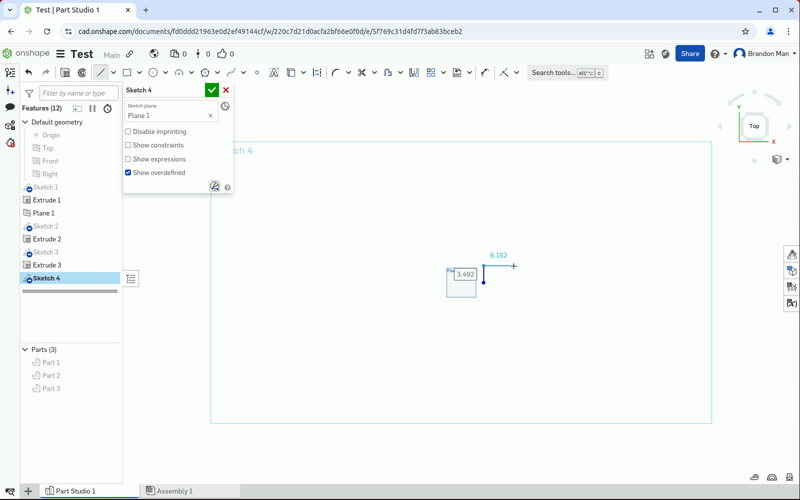
mouse_move(483, 265)
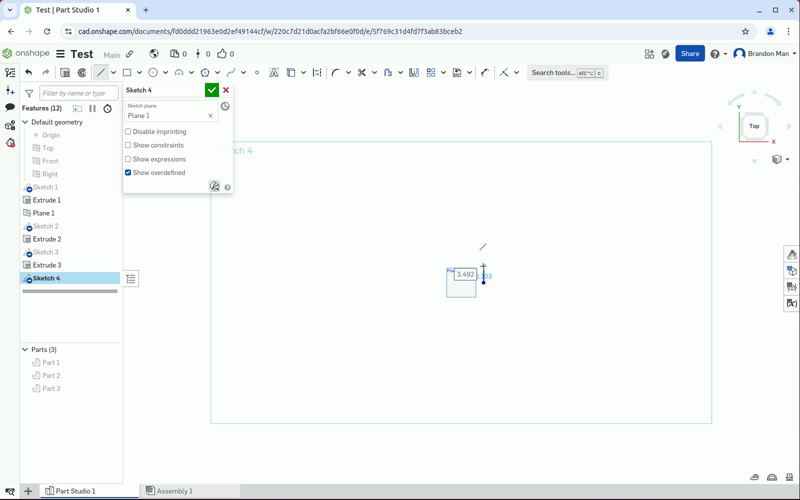
scroll(6)
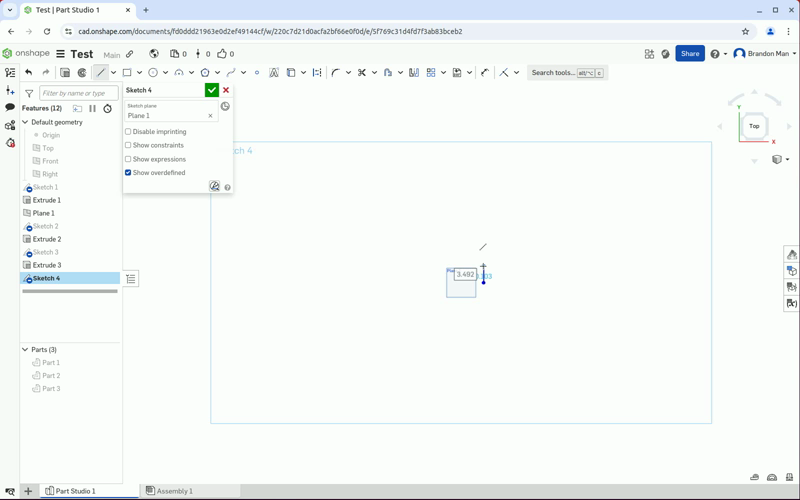
scroll(6)
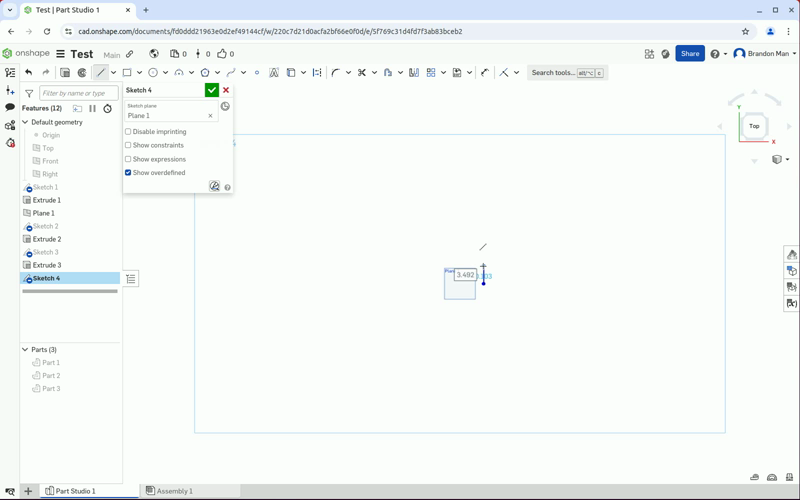
scroll(6)
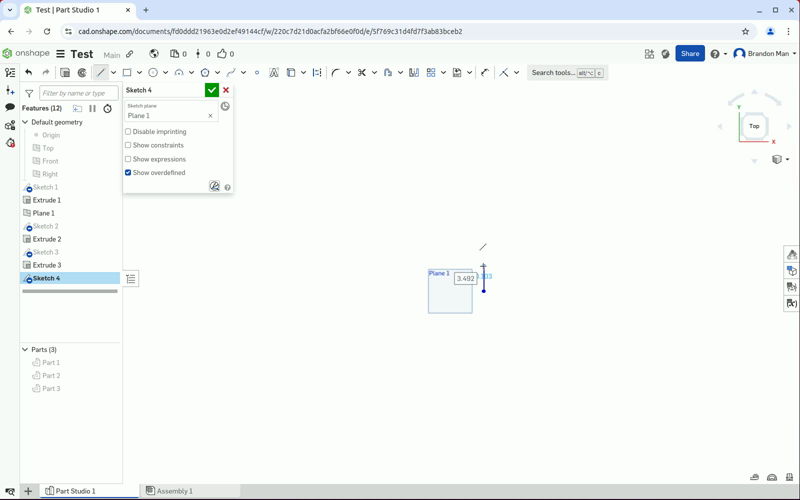
scroll(6)
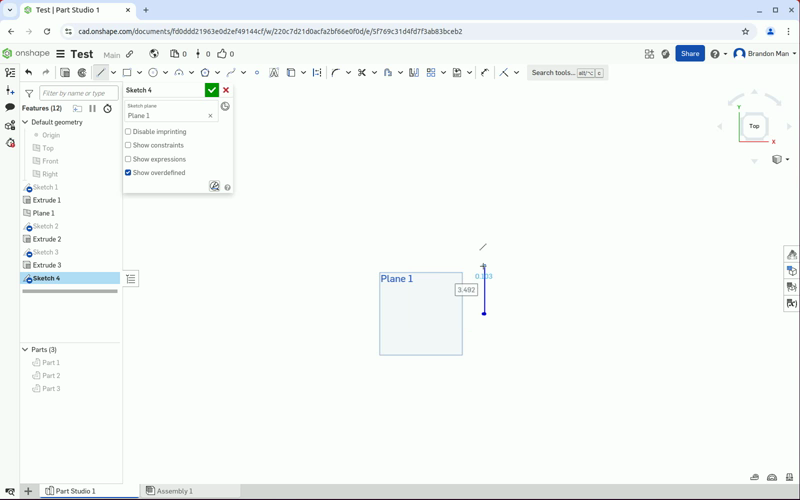
scroll(6)
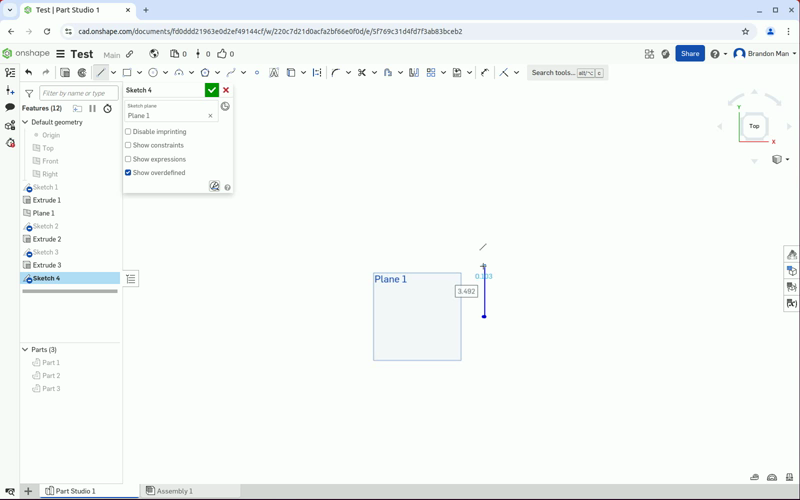
scroll(6)
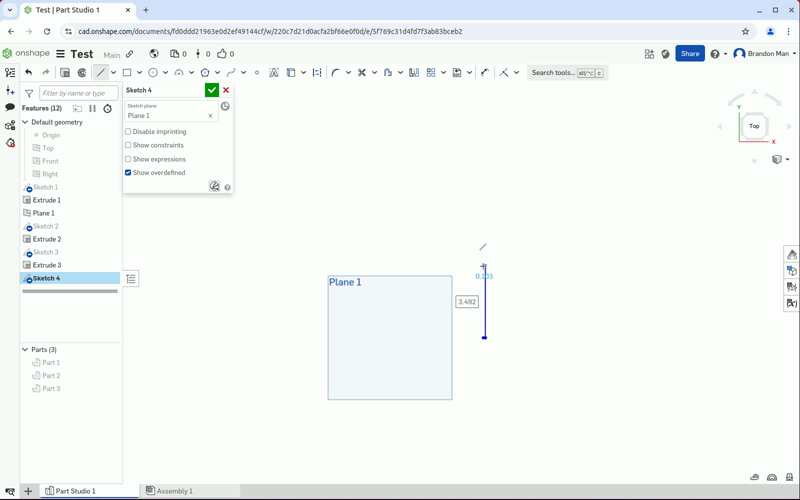
scroll(6)
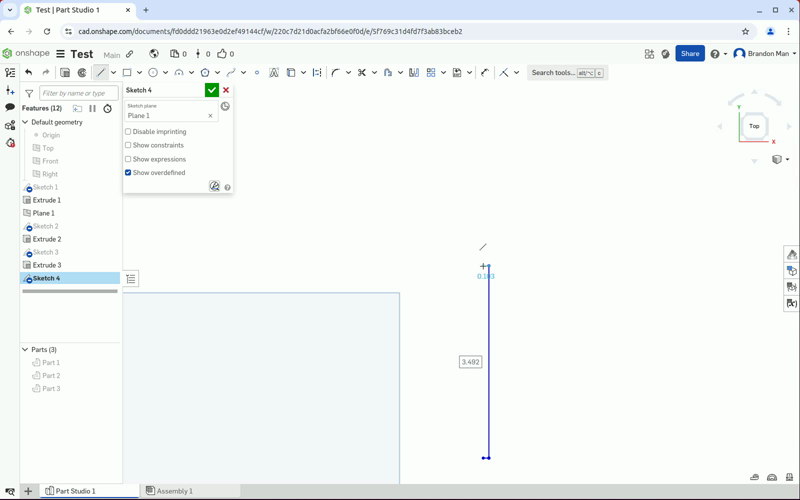
click(483, 265)
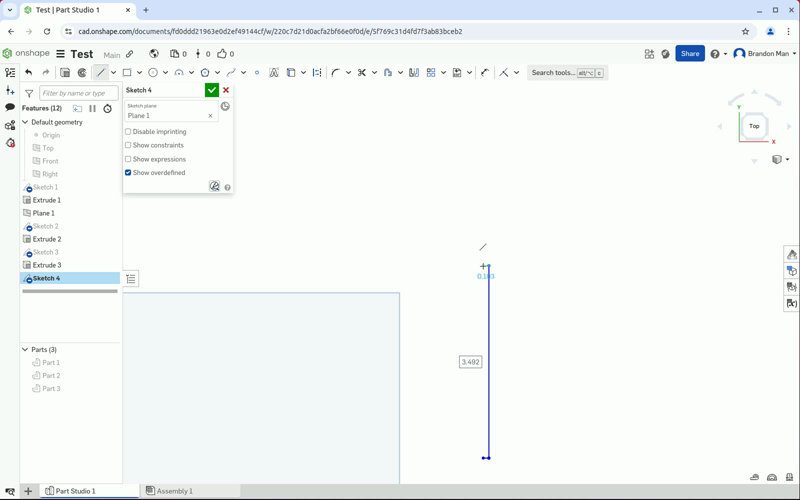
scroll(-6)
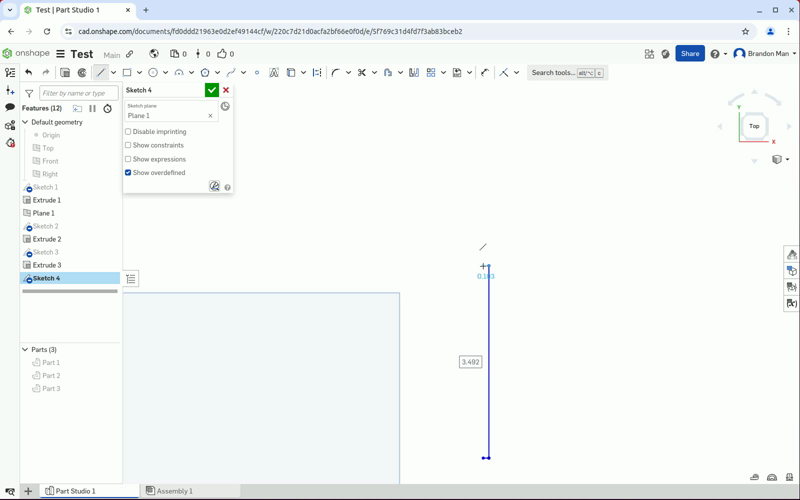
scroll(-6)
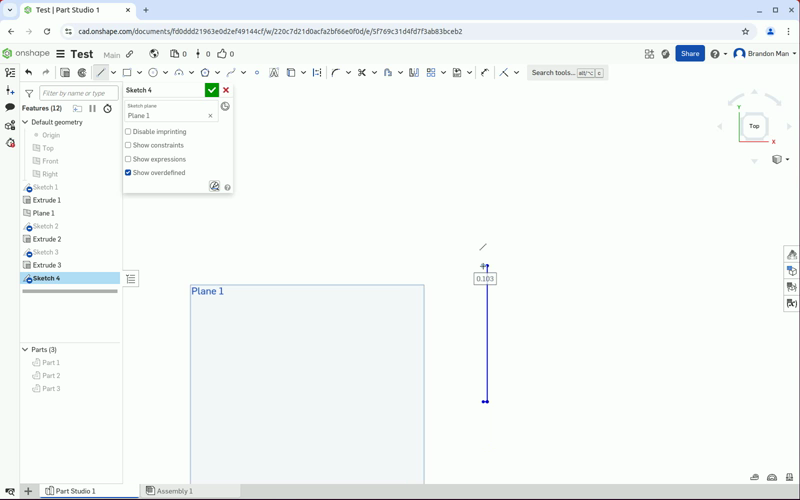
scroll(-6)
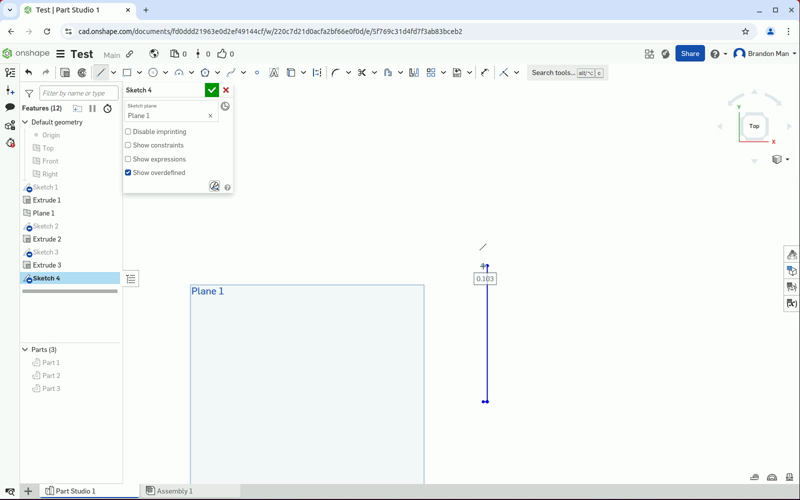
scroll(-6)
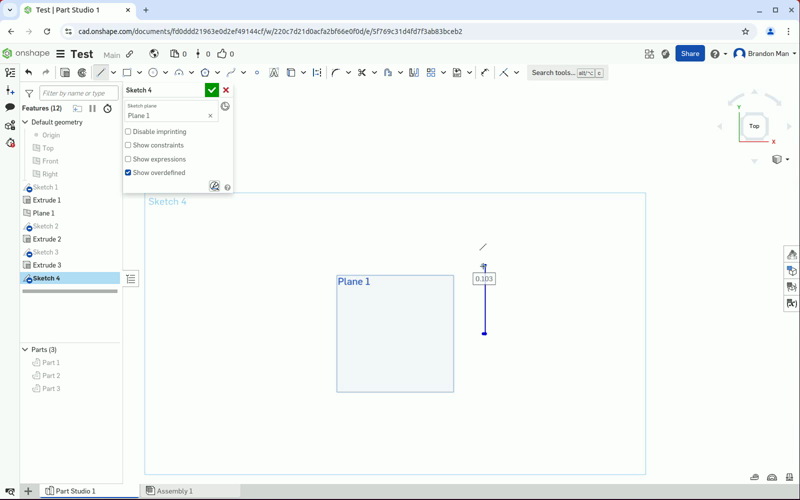
scroll(-6)
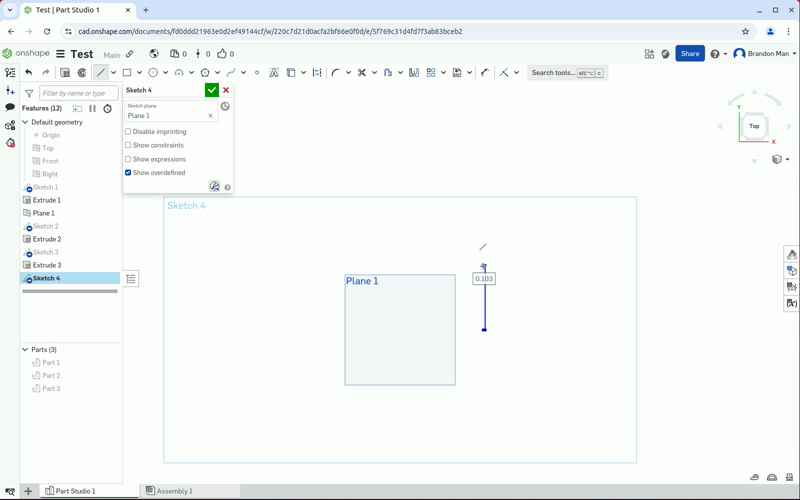
scroll(-6)
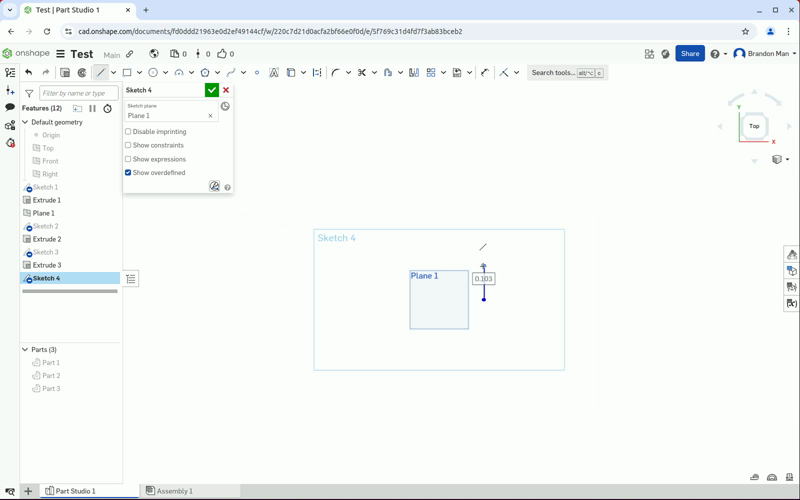
scroll(-6)
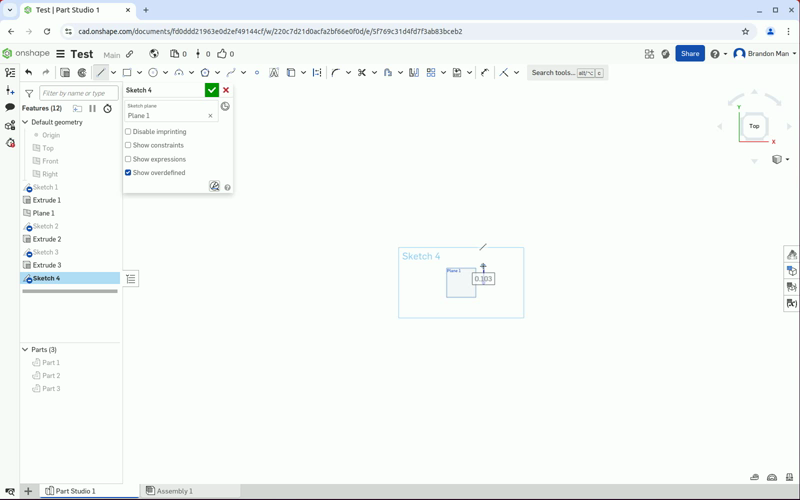
key_up(shift)
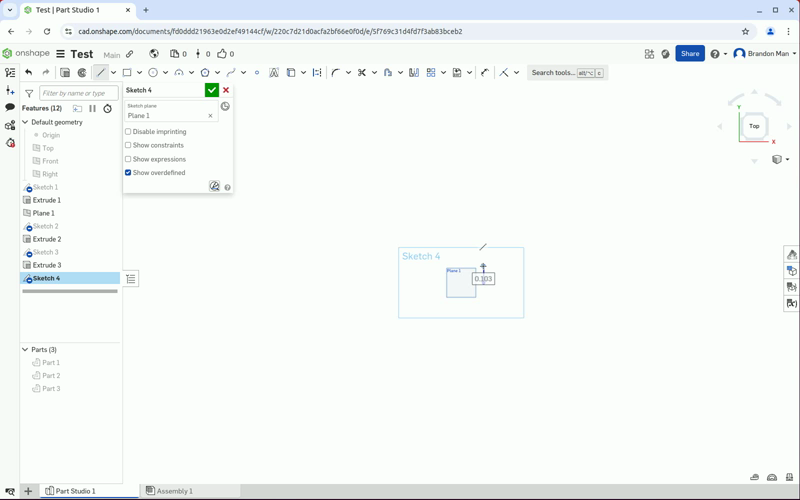
mouse_move(513, 265)
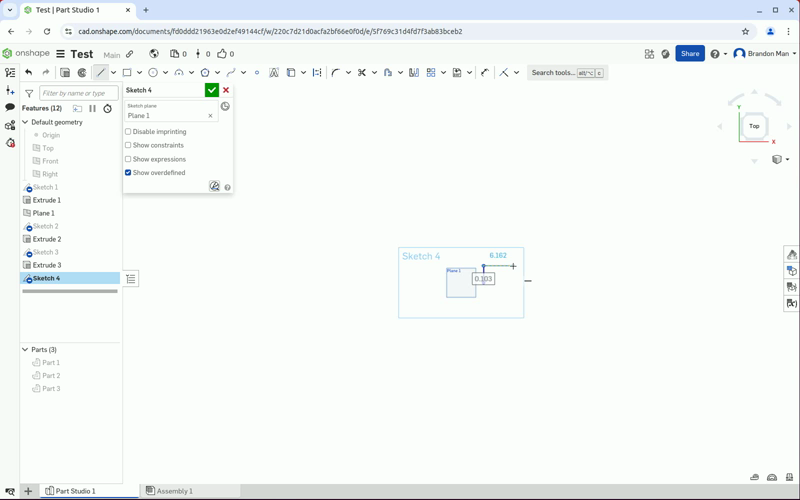
key_down(shift)
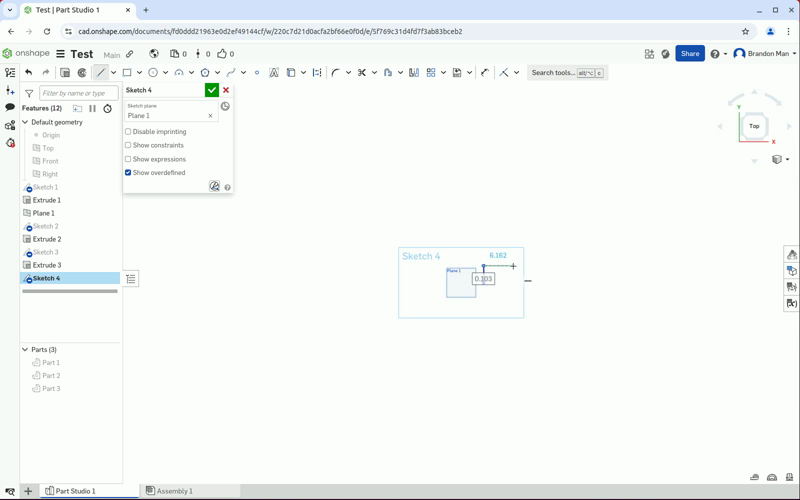
mouse_move(483, 282)
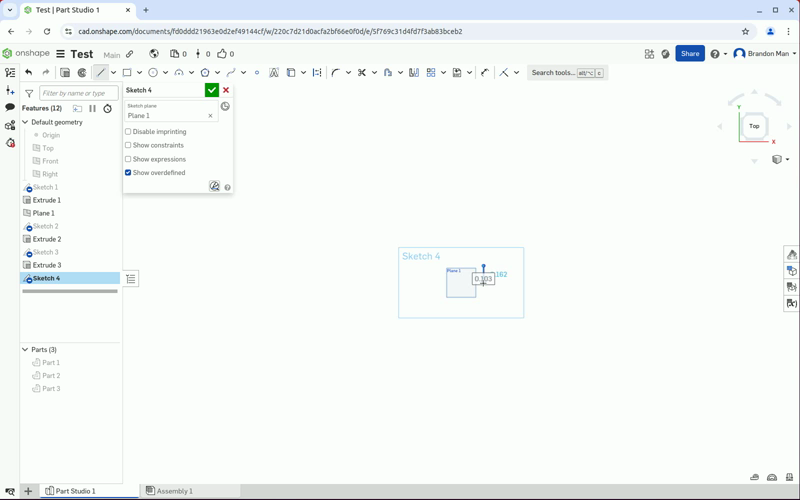
scroll(6)
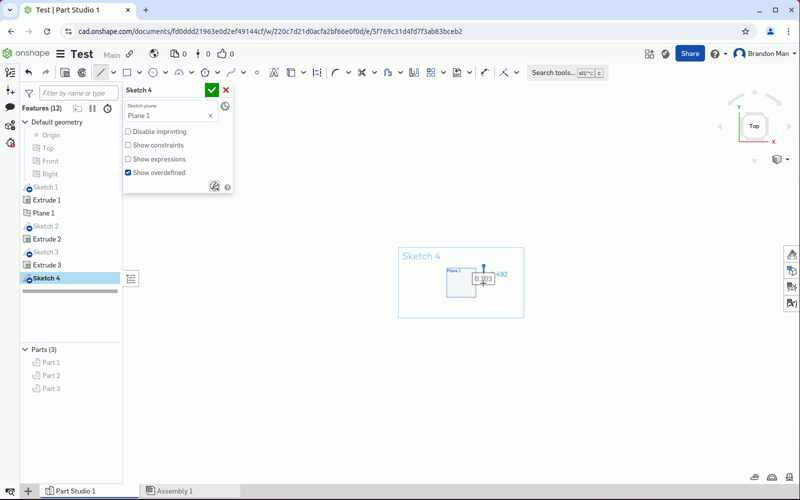
scroll(6)
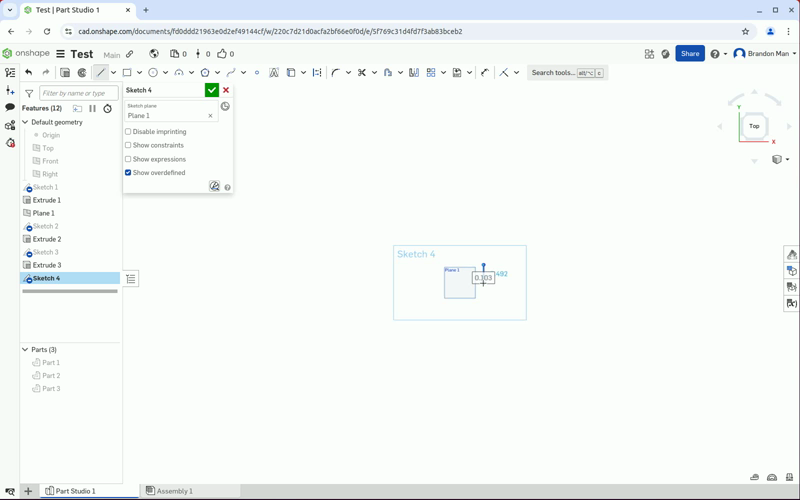
scroll(6)
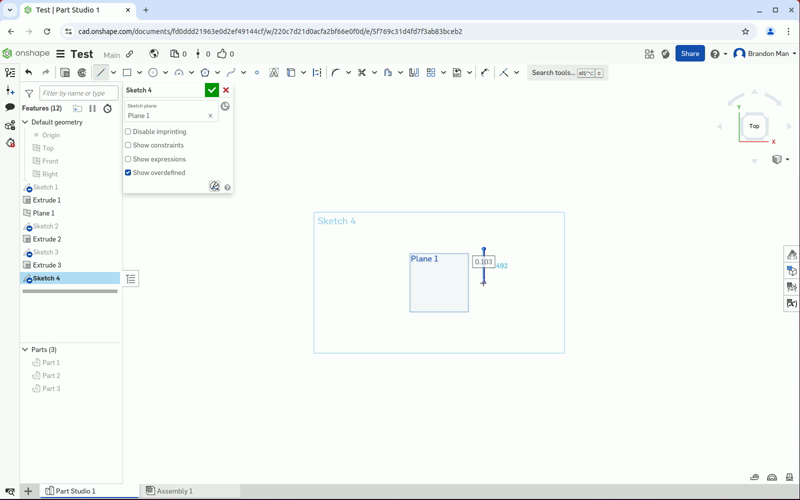
scroll(6)
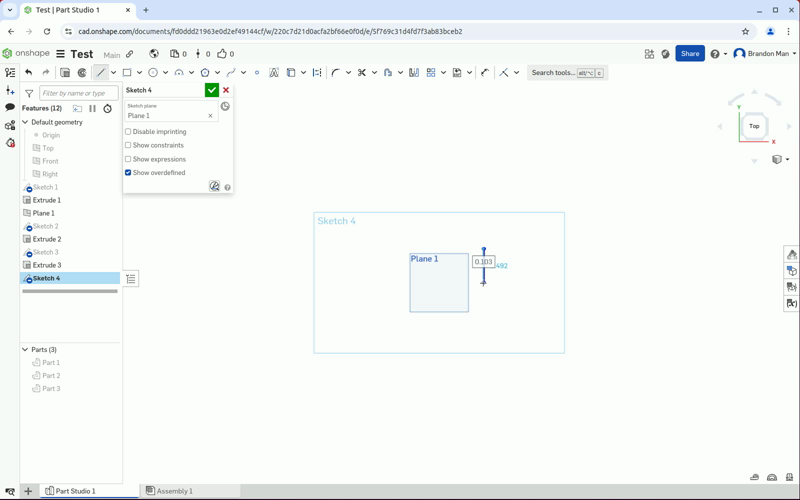
scroll(6)
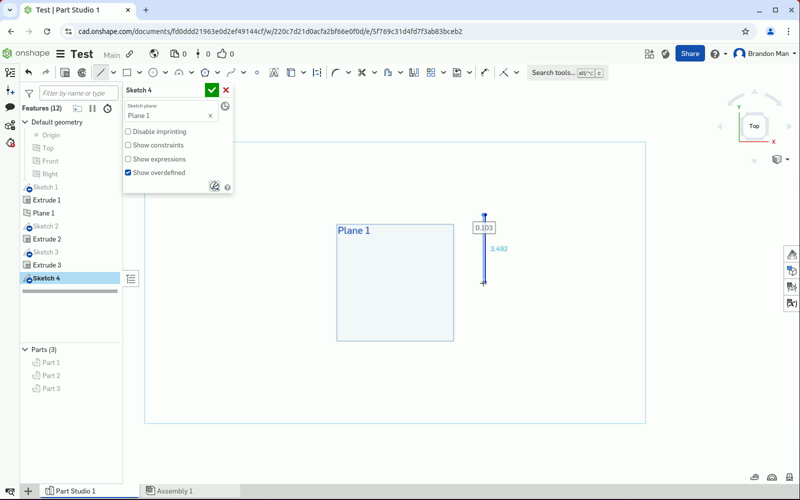
scroll(6)
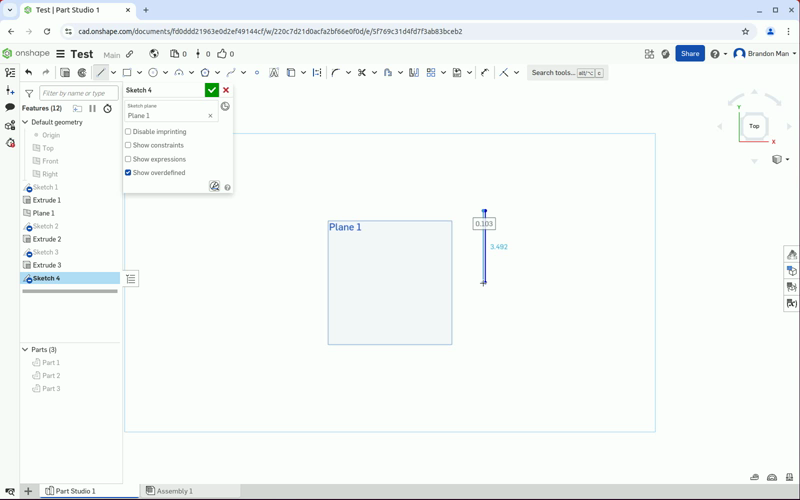
scroll(6)
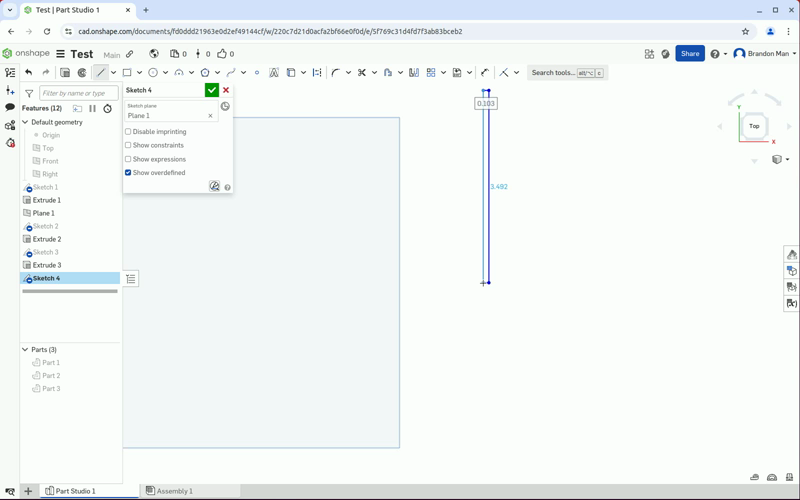
key_up(shift)
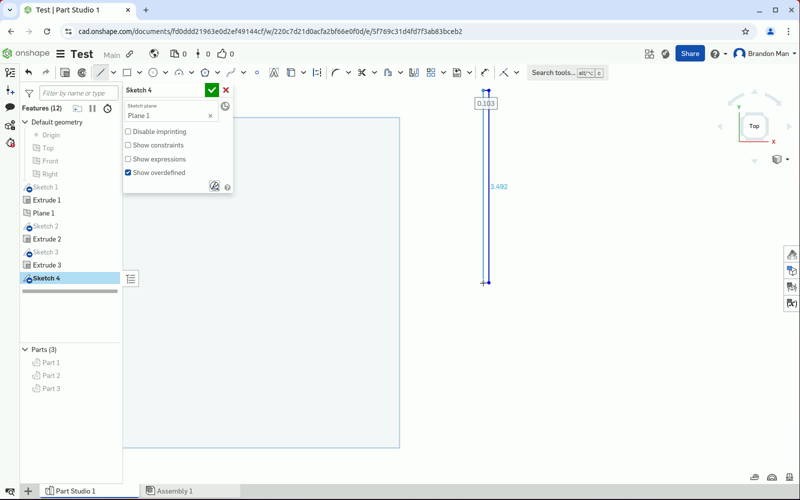
click(483, 282)
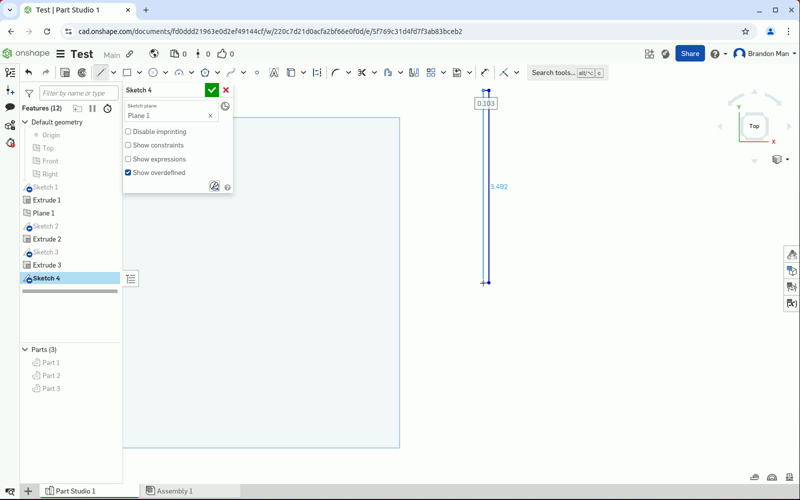
scroll(-6)
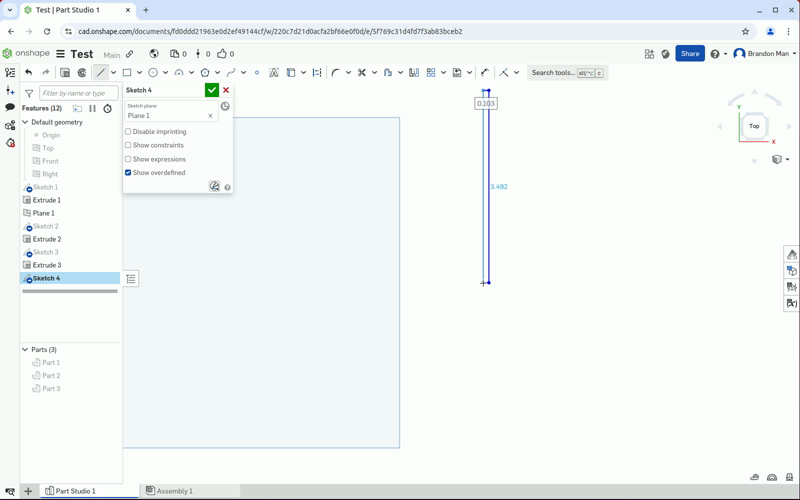
scroll(-6)
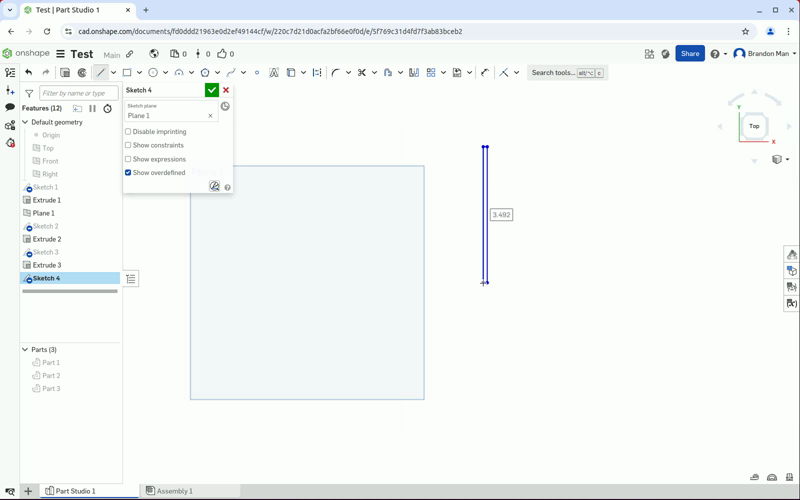
scroll(-6)
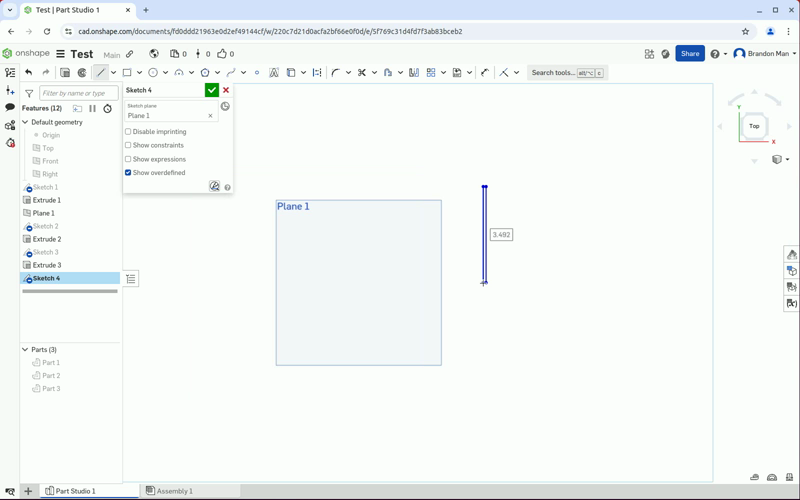
scroll(-6)
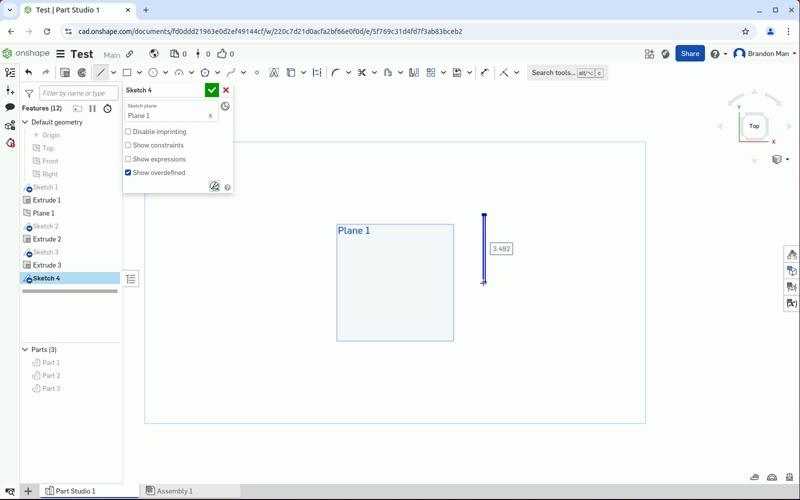
scroll(-6)
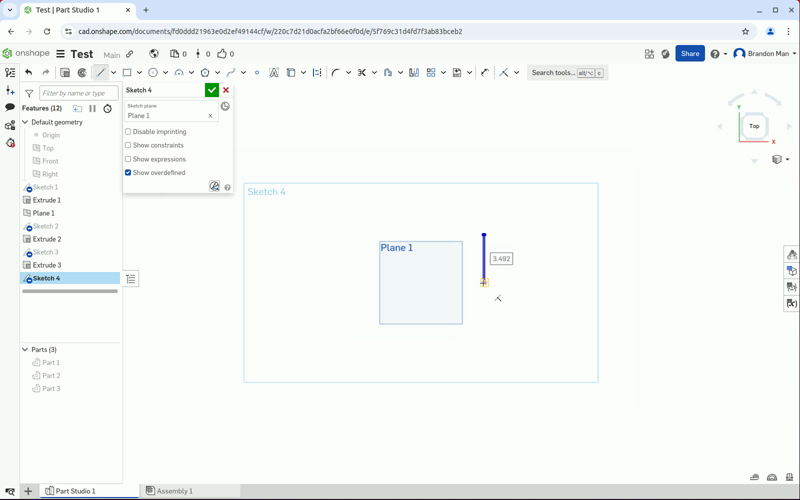
scroll(-6)
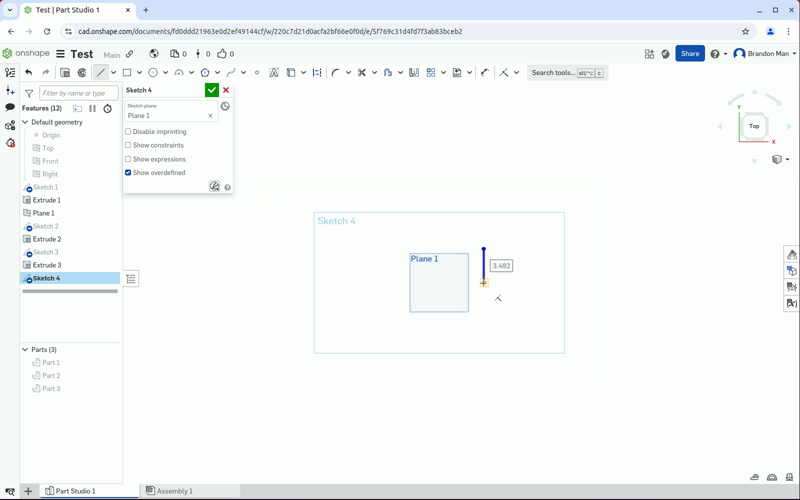
scroll(-6)
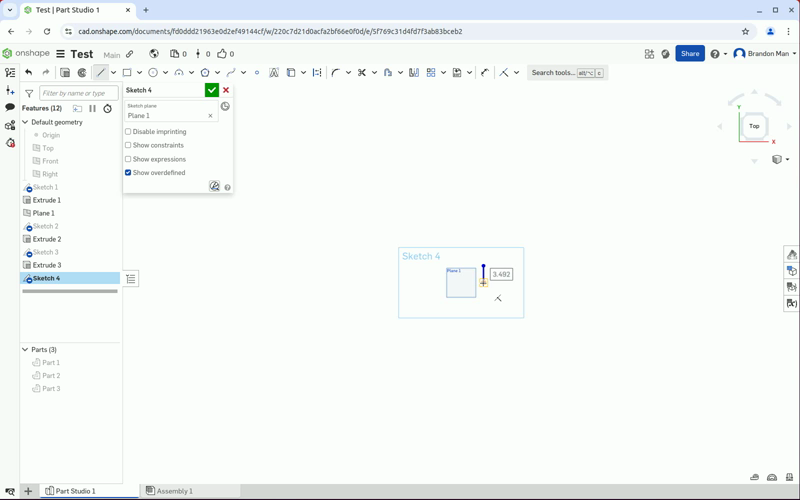
key(esc)
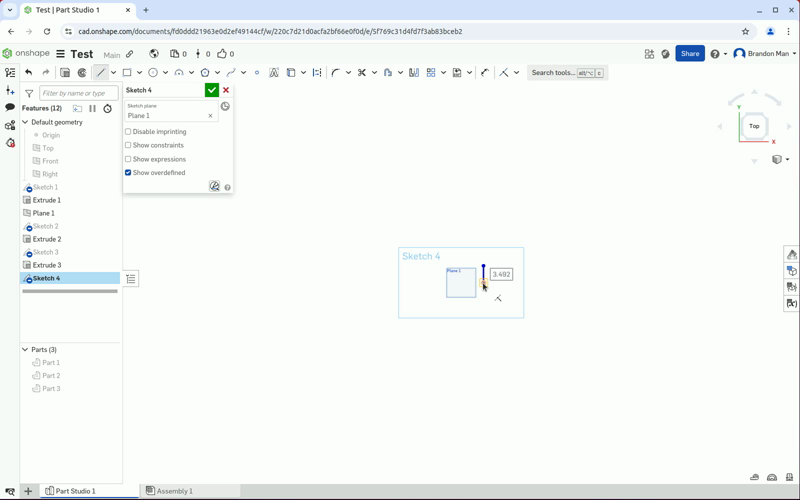
mouse_move(483, 274)
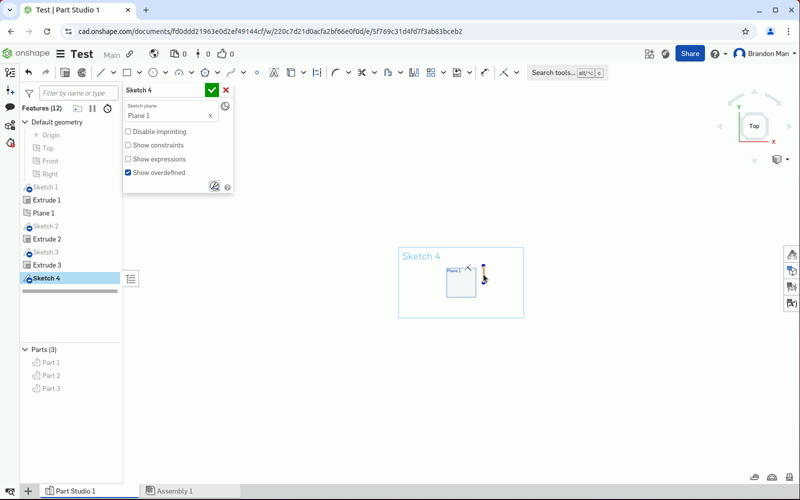
scroll(6)
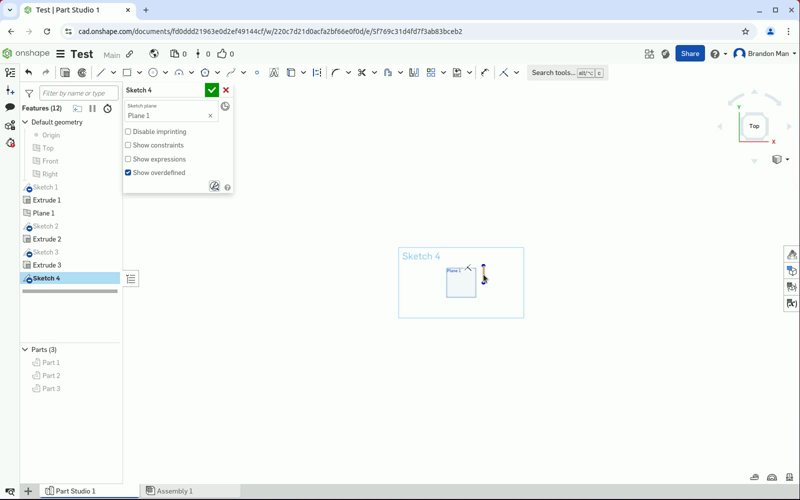
scroll(6)
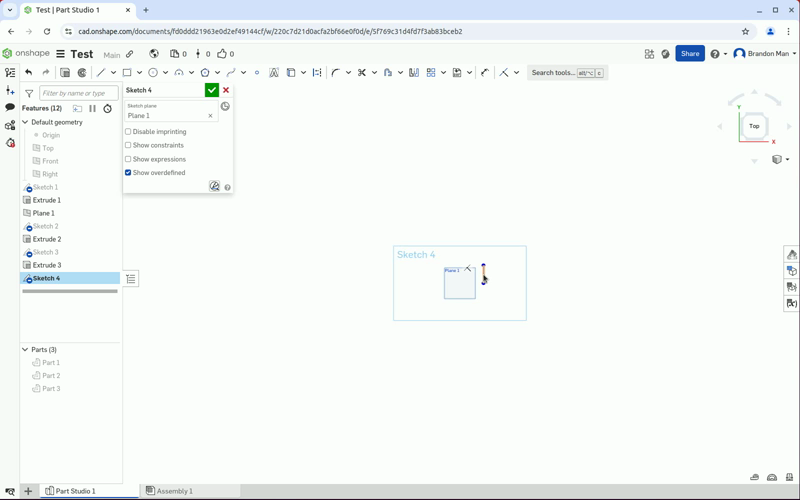
scroll(6)
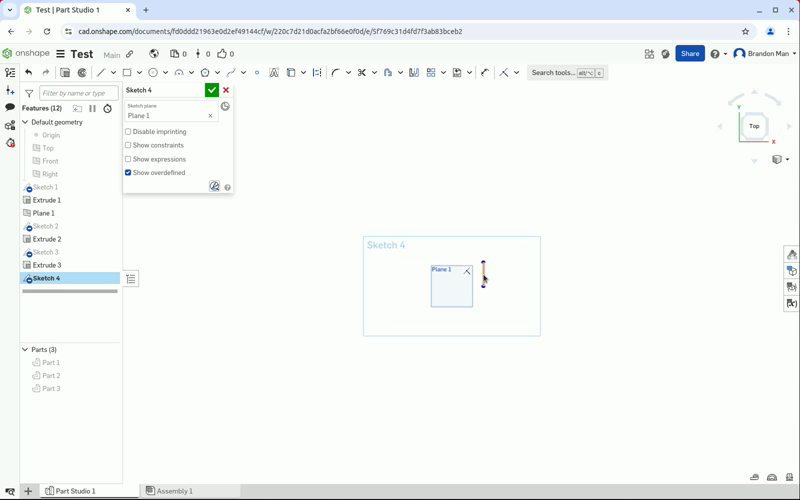
scroll(6)
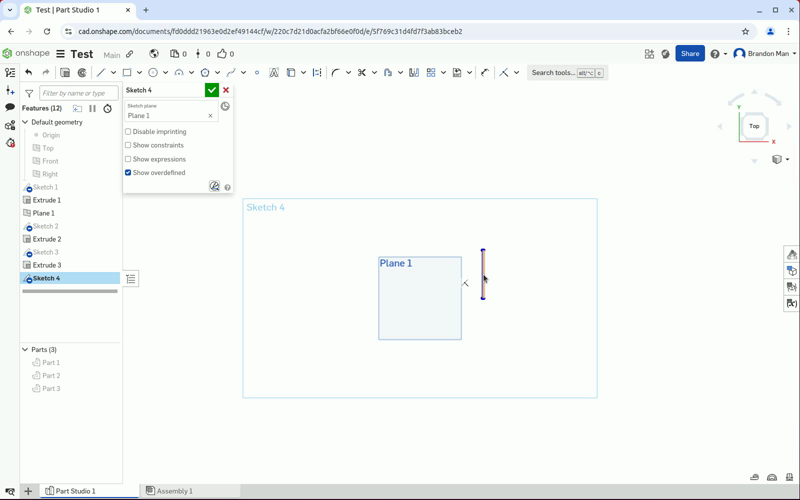
scroll(6)
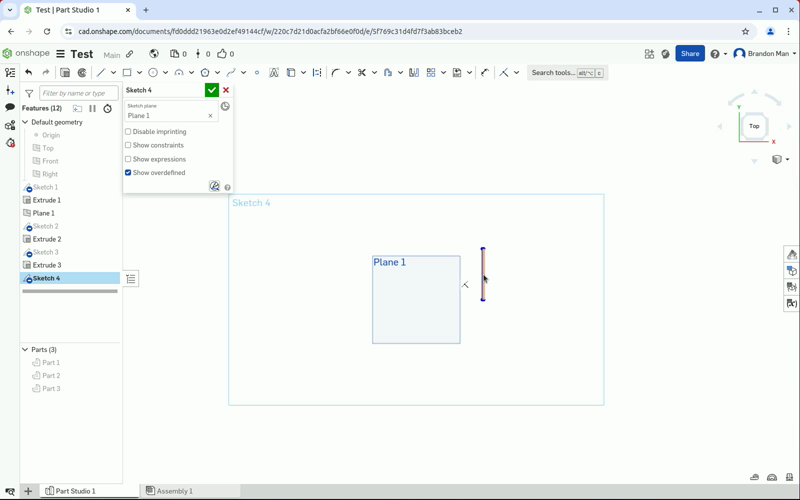
scroll(6)
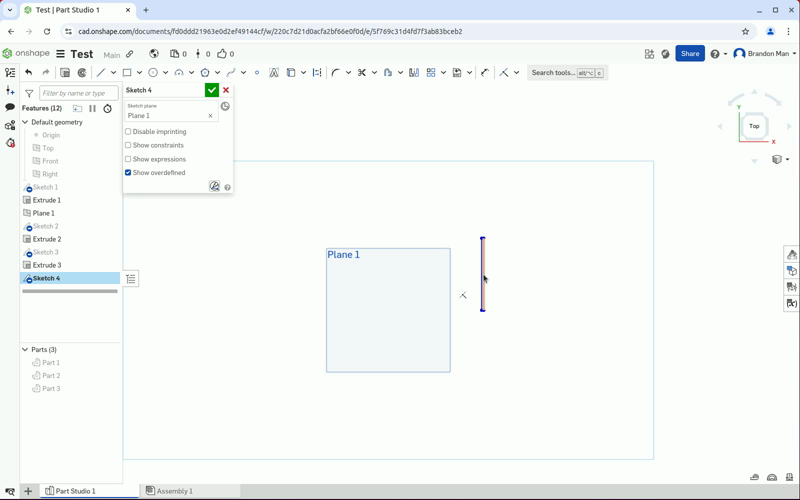
scroll(6)
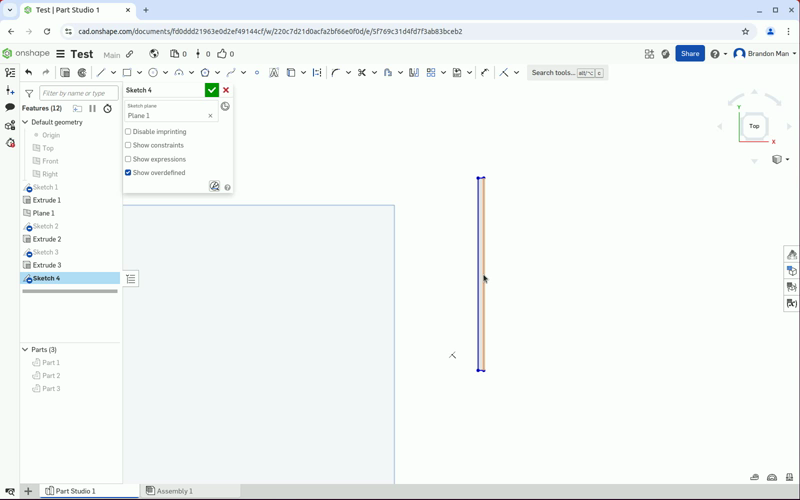
click(483, 274)
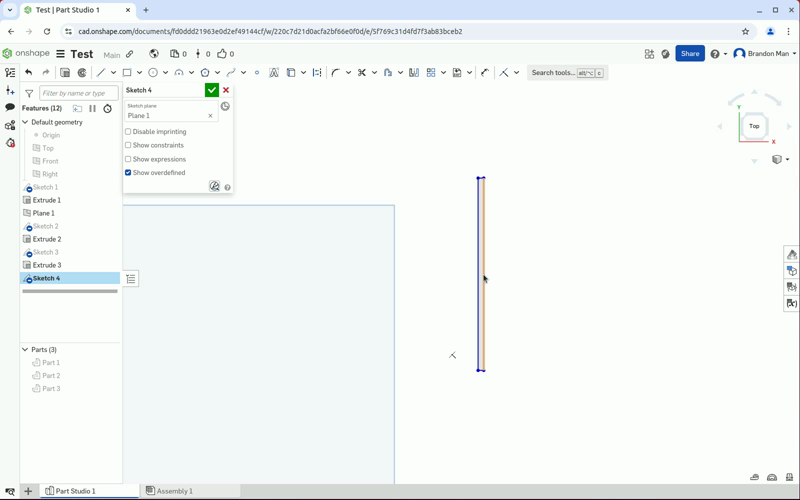
scroll(-6)
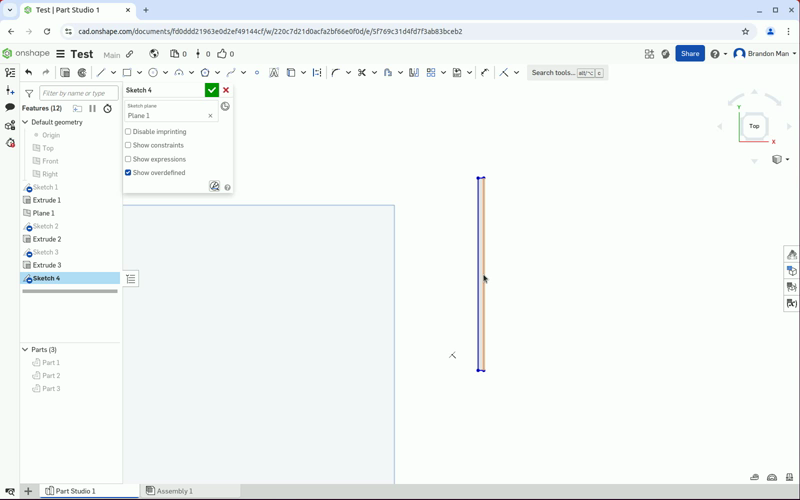
scroll(-6)
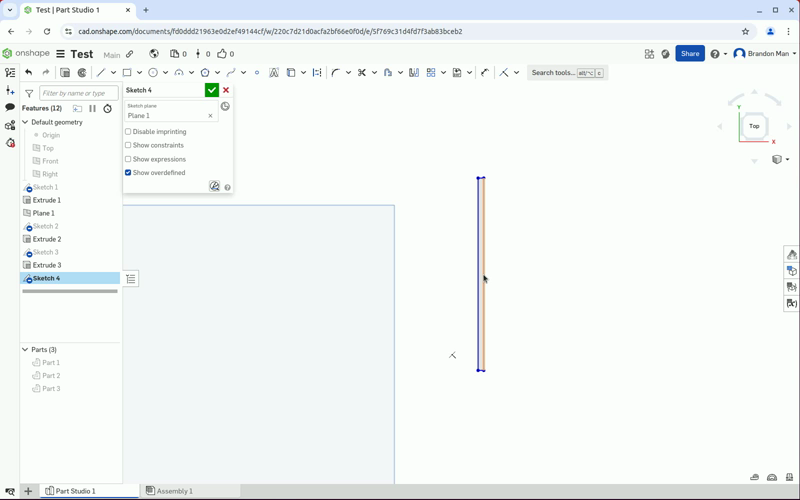
scroll(-6)
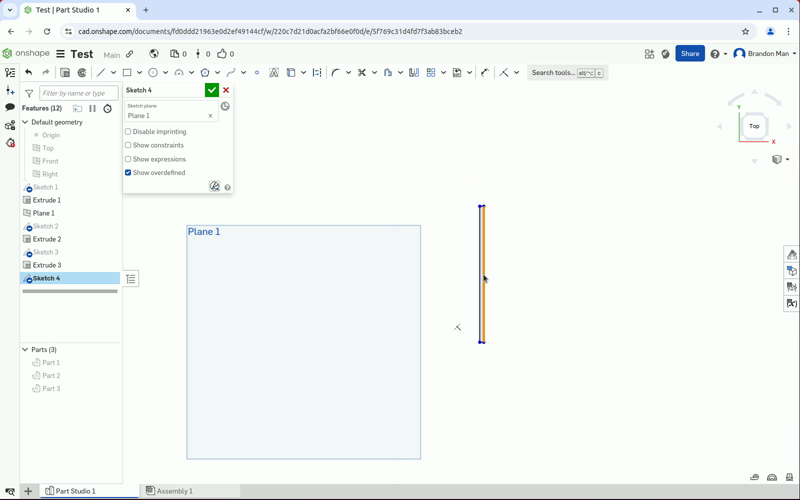
scroll(-6)
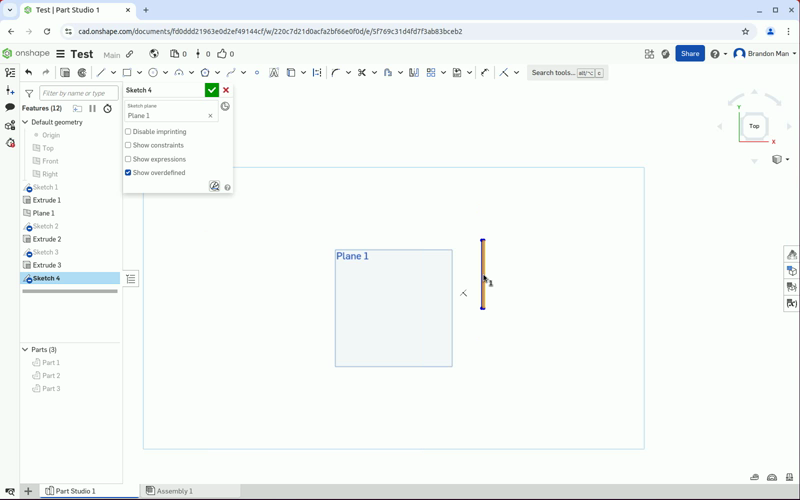
scroll(-6)
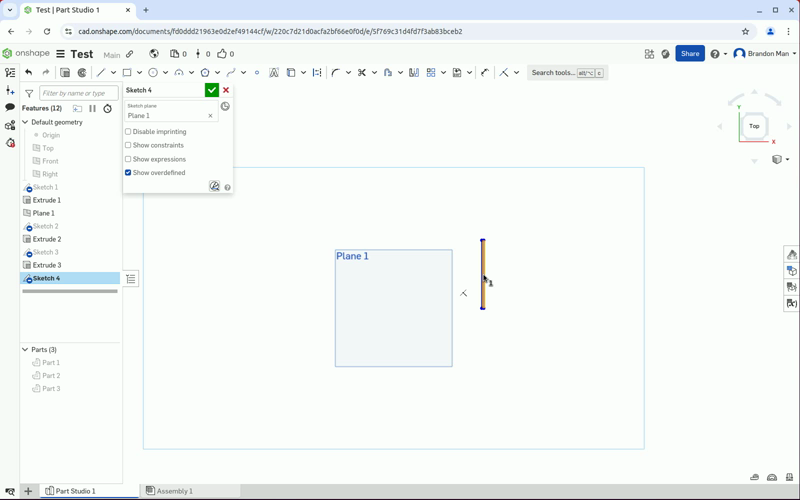
scroll(-6)
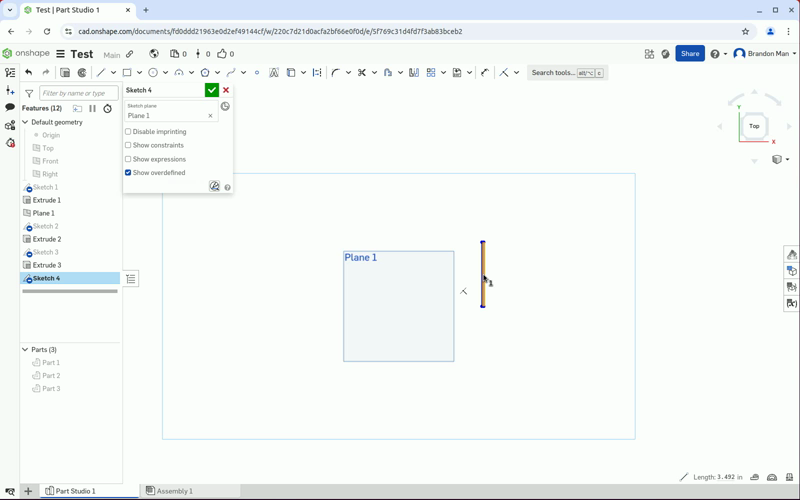
scroll(-6)
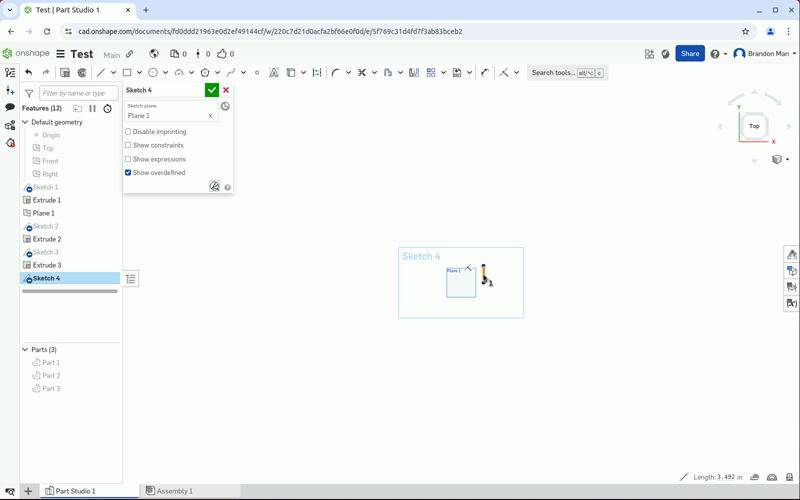
mouse_move(73, 352)
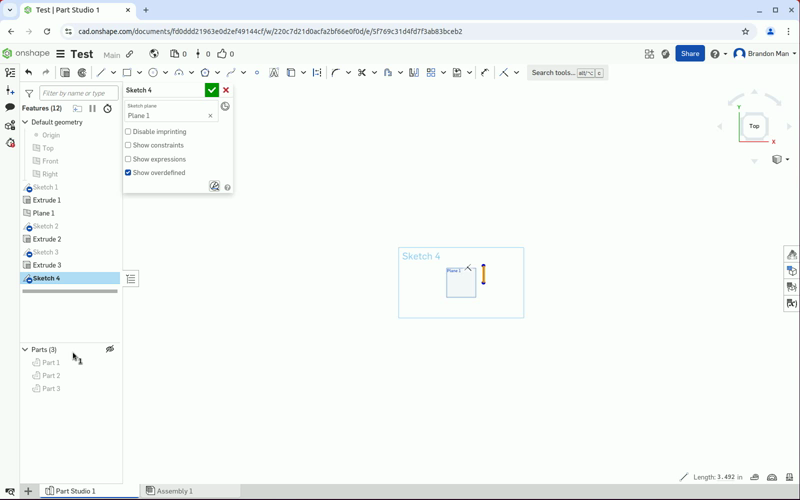
key(shift+y)
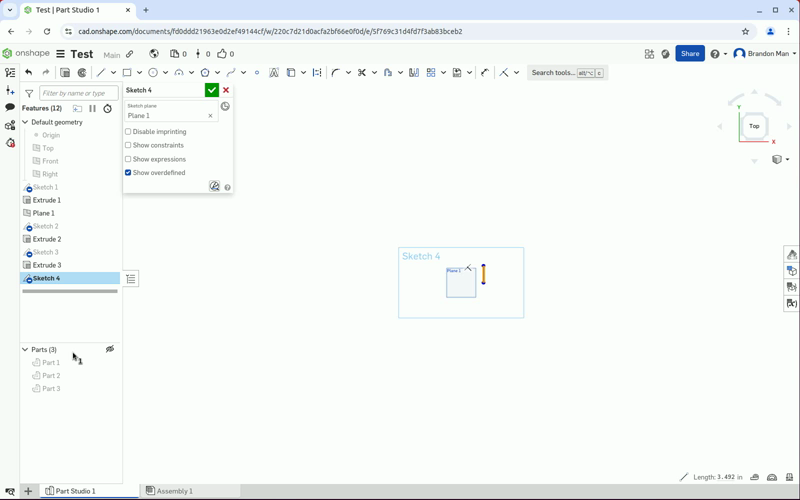
key(shift+e)
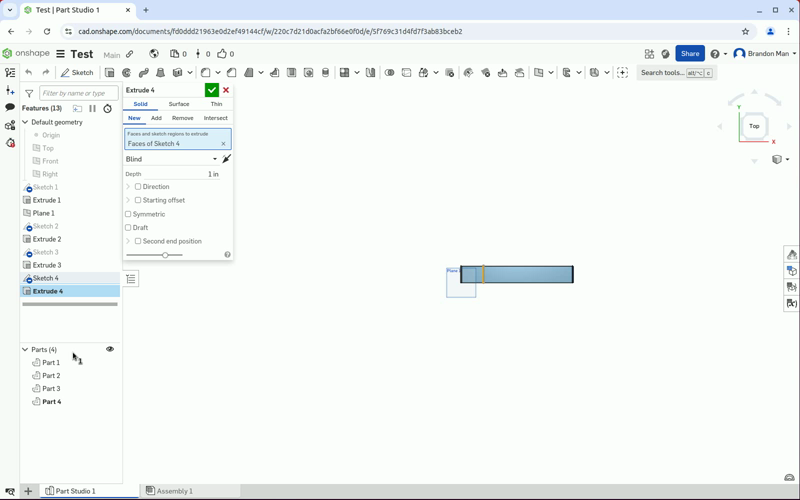
mouse_move(143, 106)
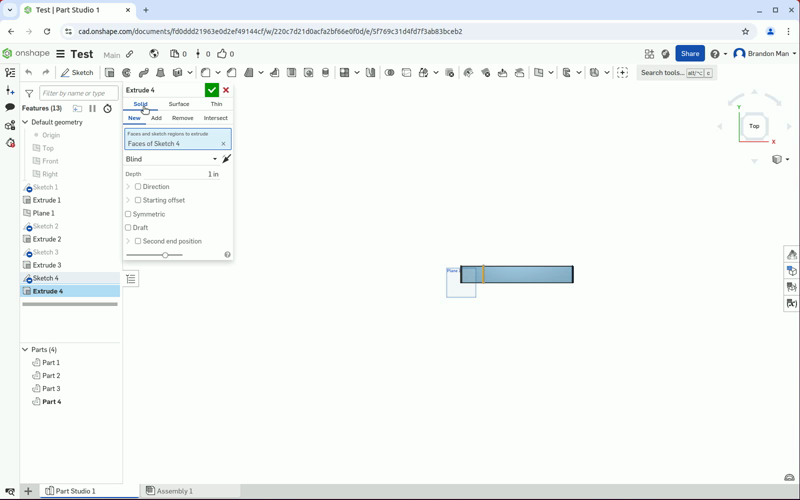
click(143, 106)
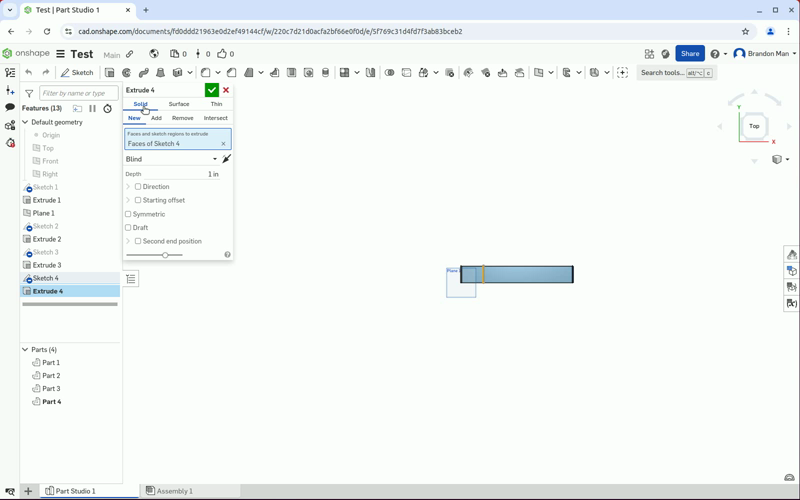
mouse_move(137, 120)
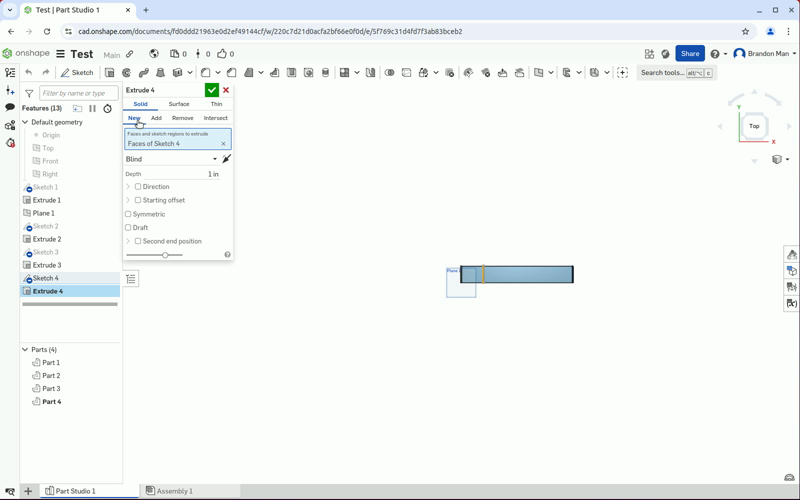
click(137, 120)
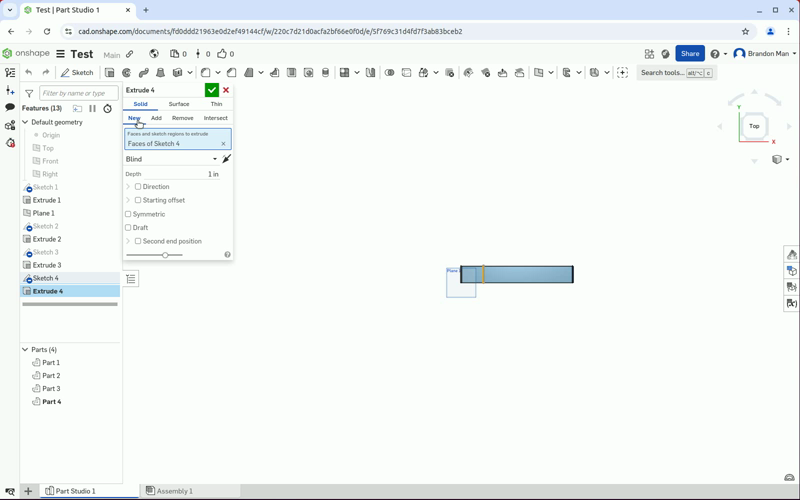
key(tab, 4)
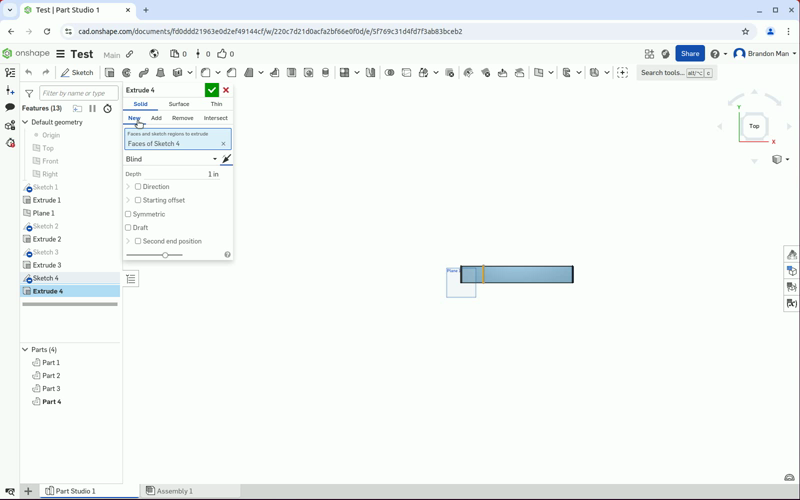
text(8.906)
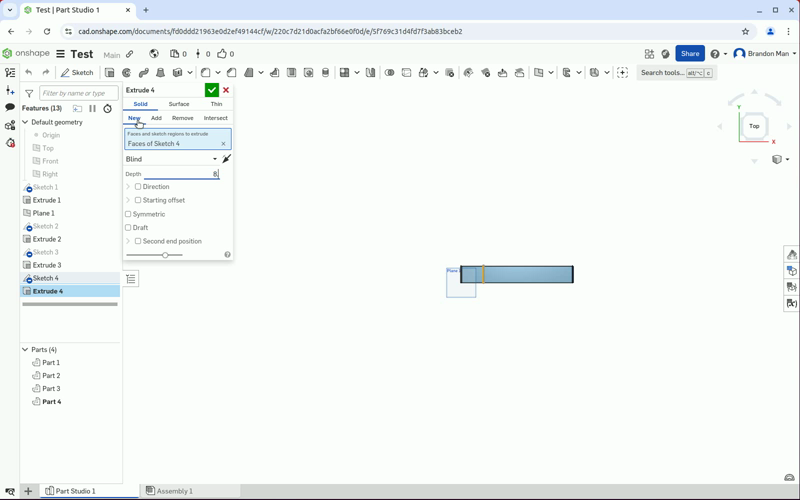
key(enter)
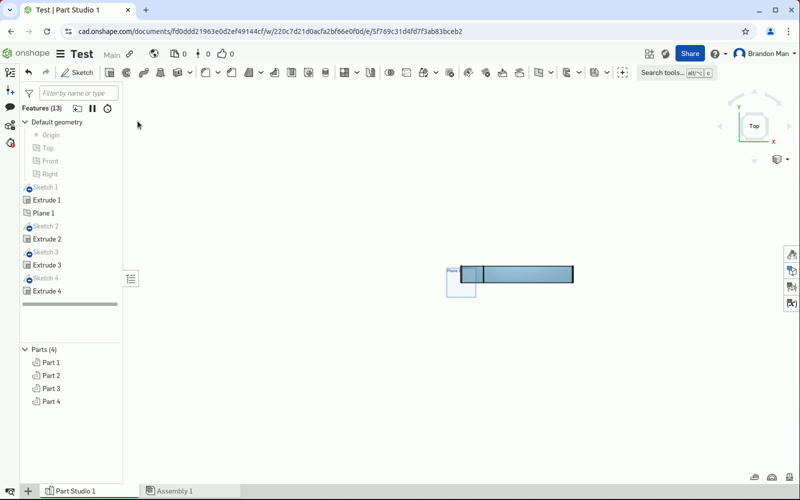
key(shift+h)
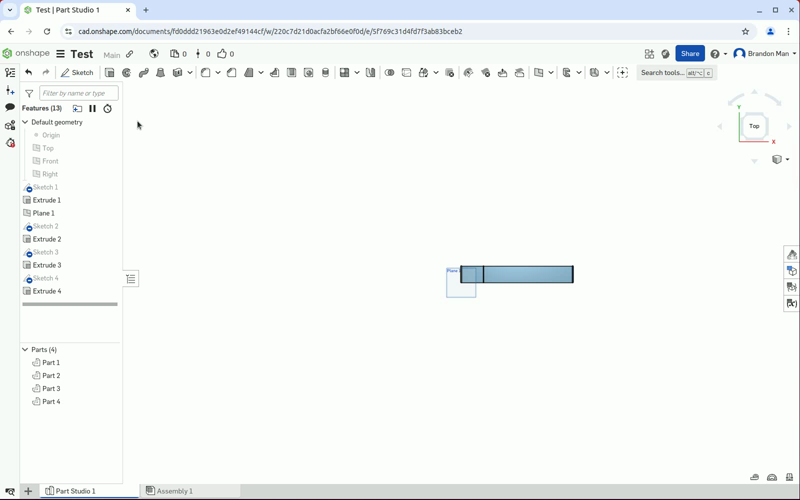
key(shift+h)
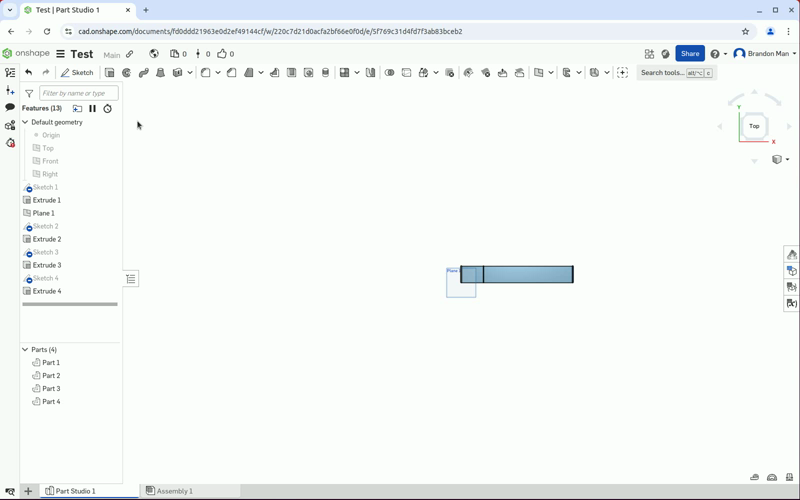
mouse_move(73, 189)
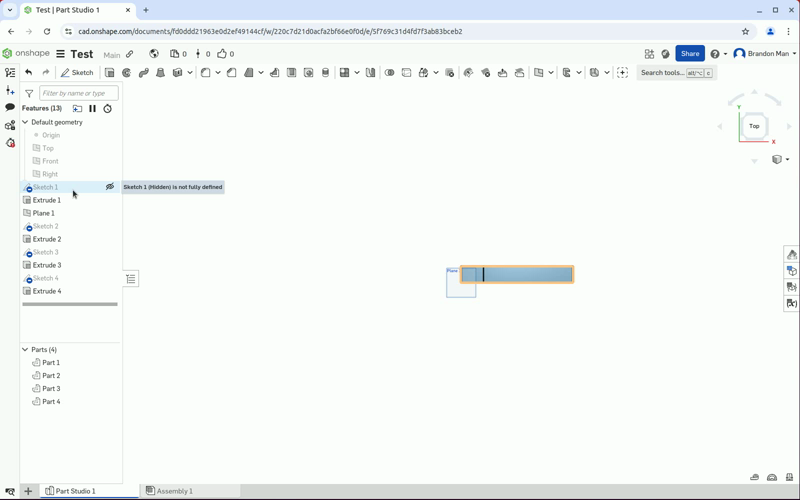
click(73, 189)
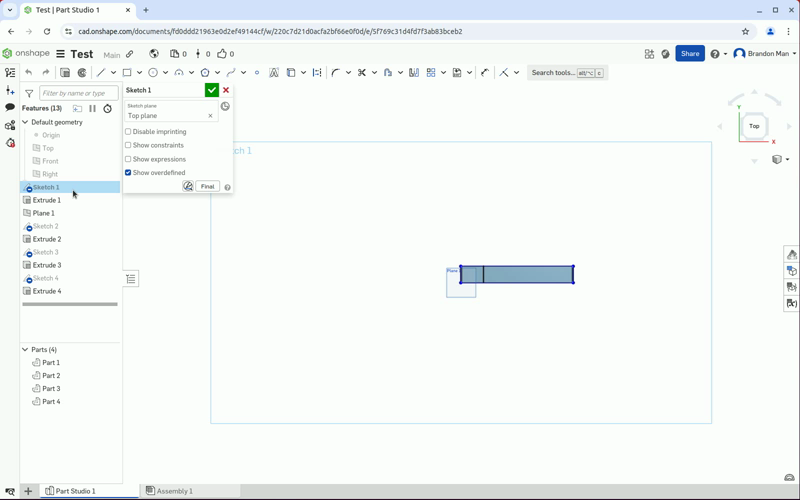
mouse_move(229, 92)
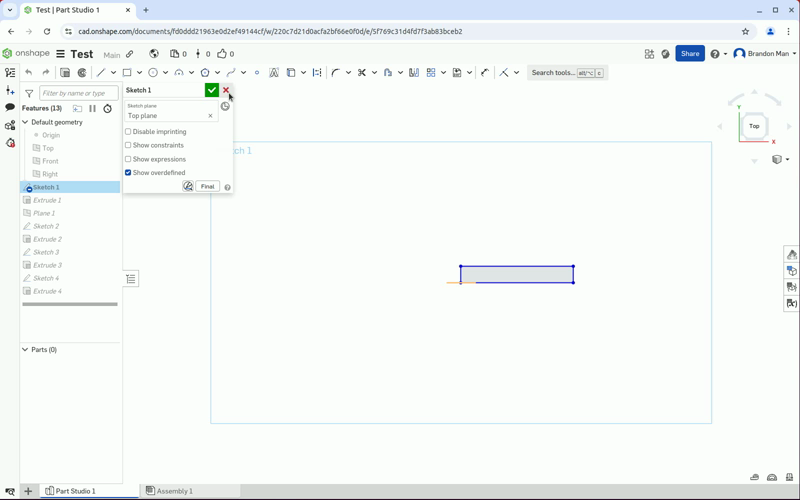
click(229, 92)
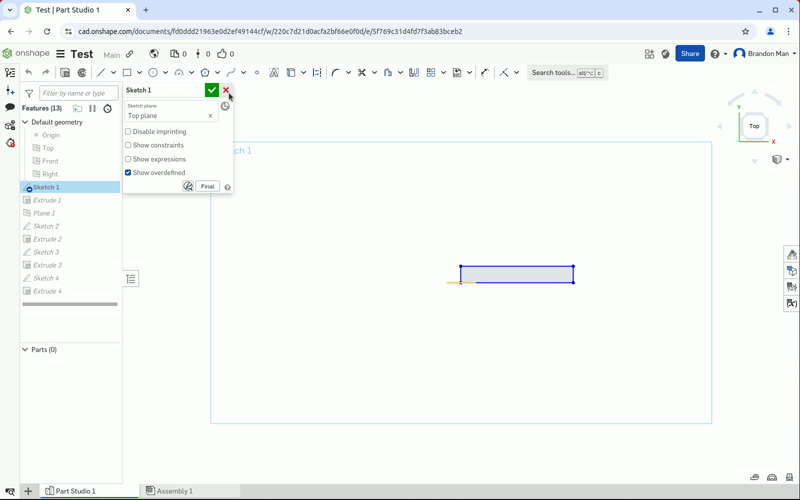
key(shift+s)
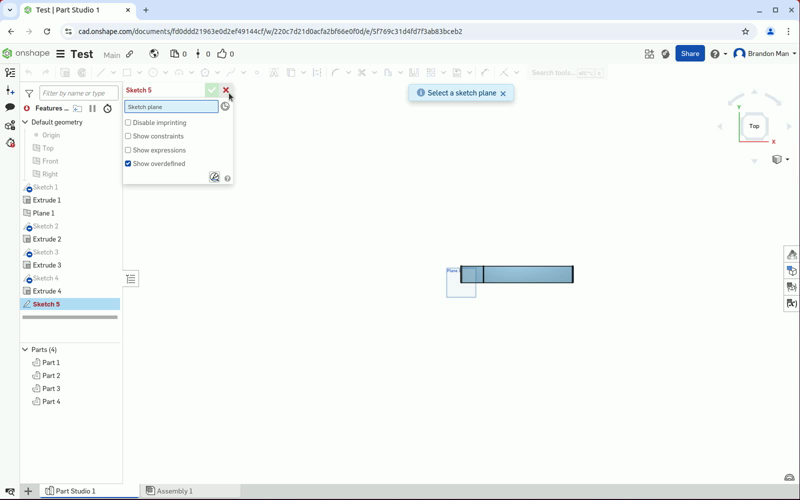
mouse_move(73, 215)
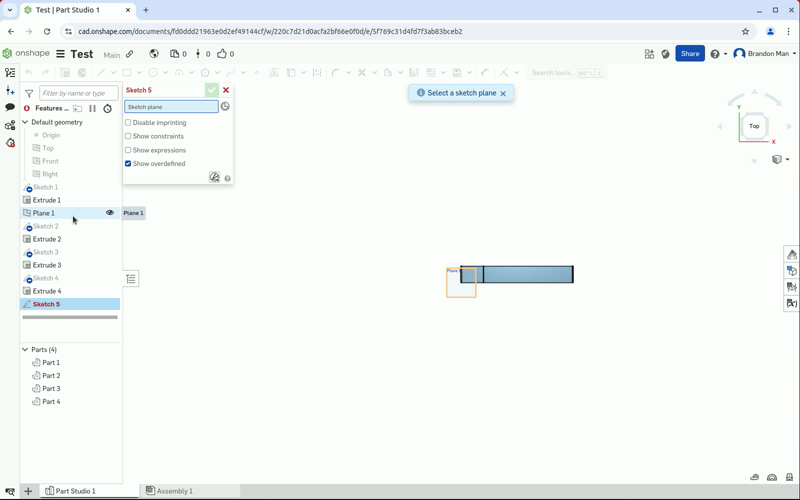
click(73, 215)
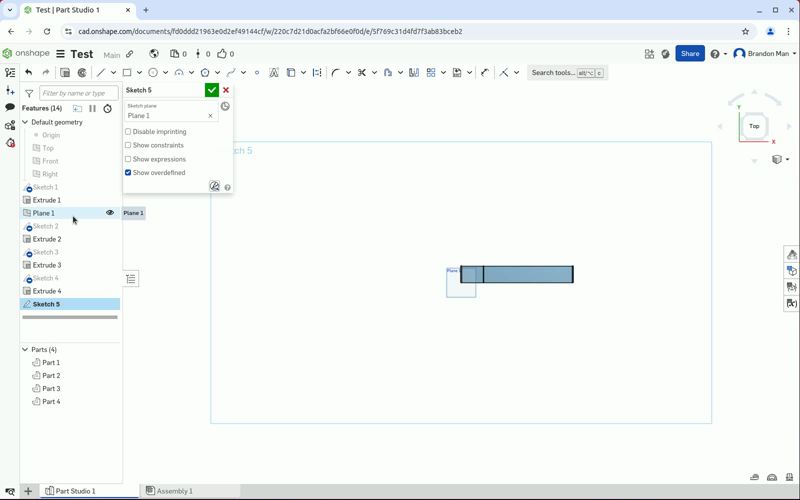
mouse_move(73, 352)
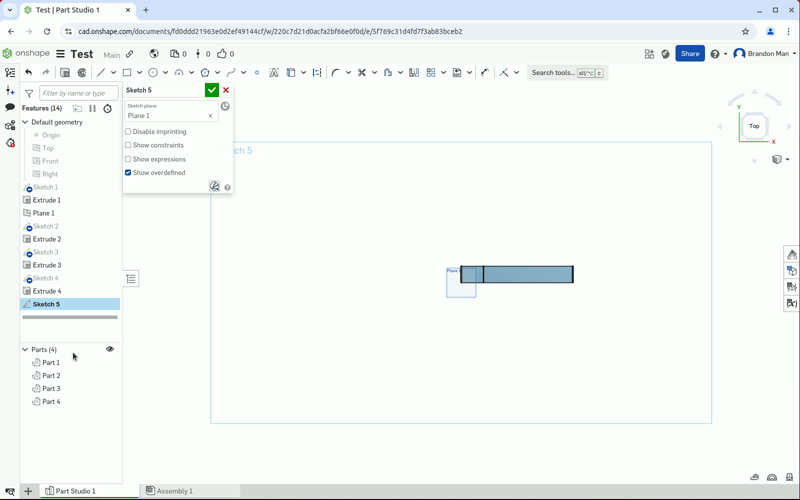
key(y)
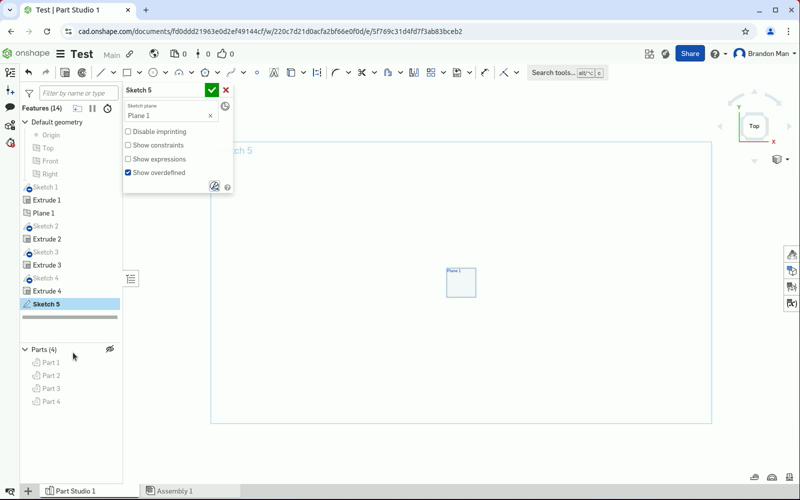
key(l)
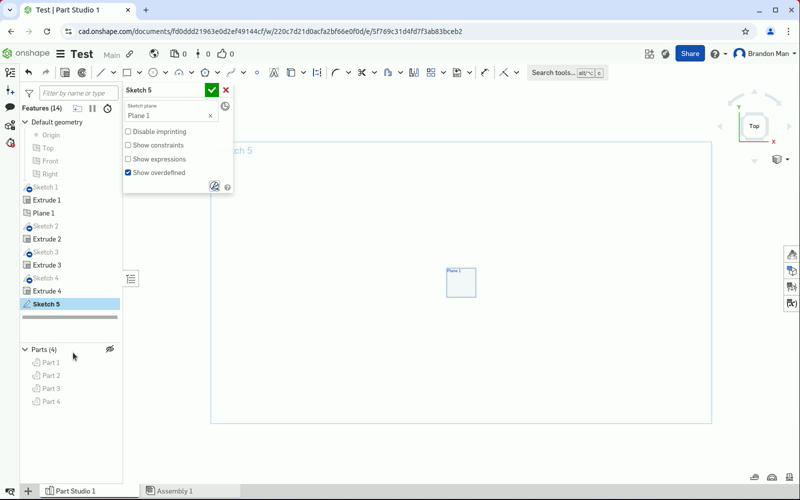
key_down(shift)
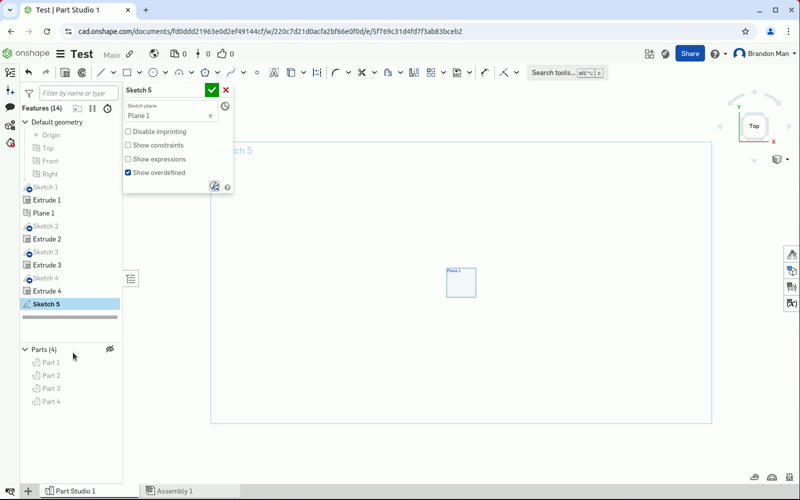
mouse_move(505, 282)
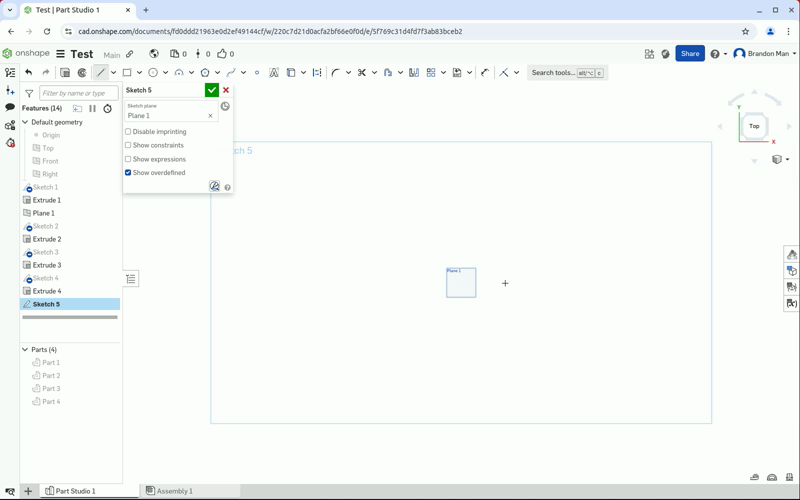
click(505, 282)
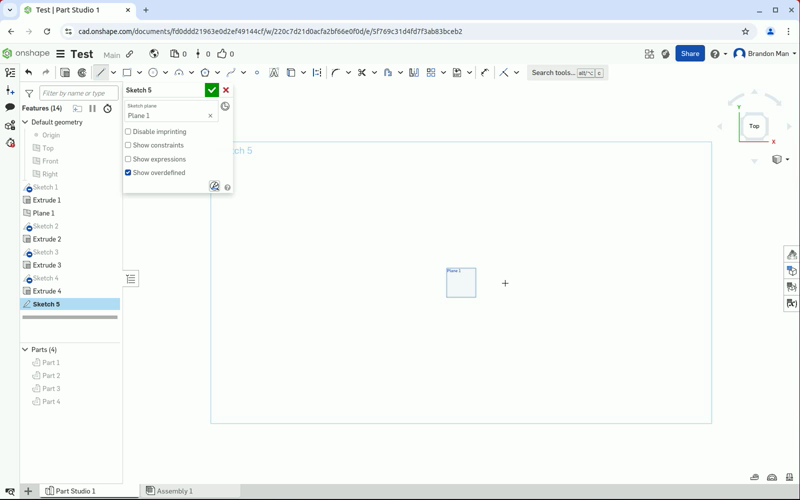
key_up(shift)
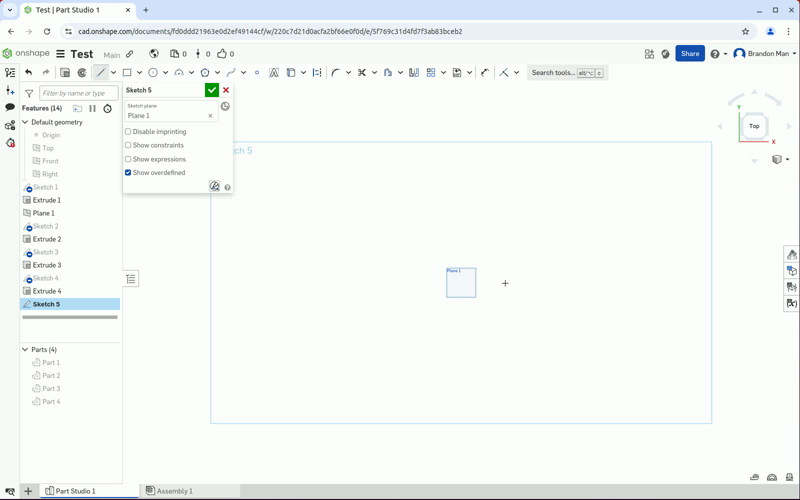
key_down(shift)
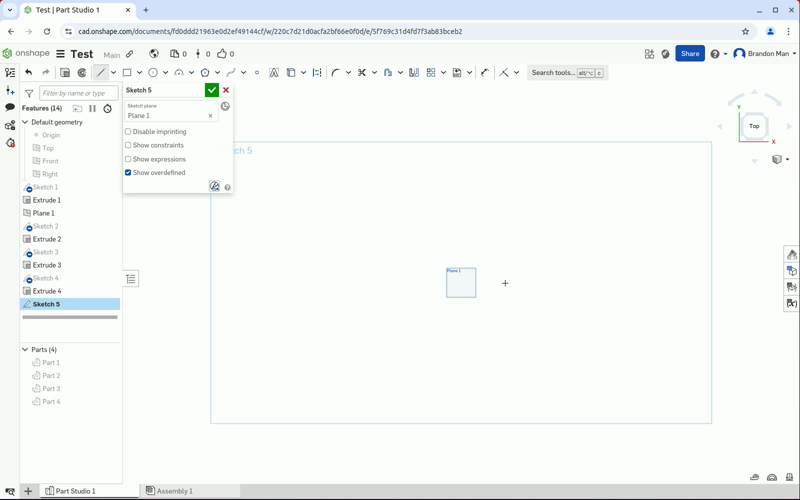
mouse_move(535, 282)
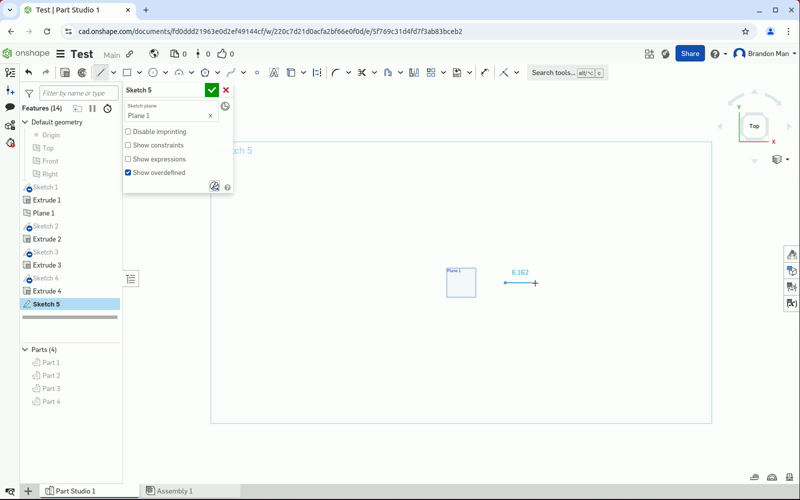
mouse_move(506, 282)
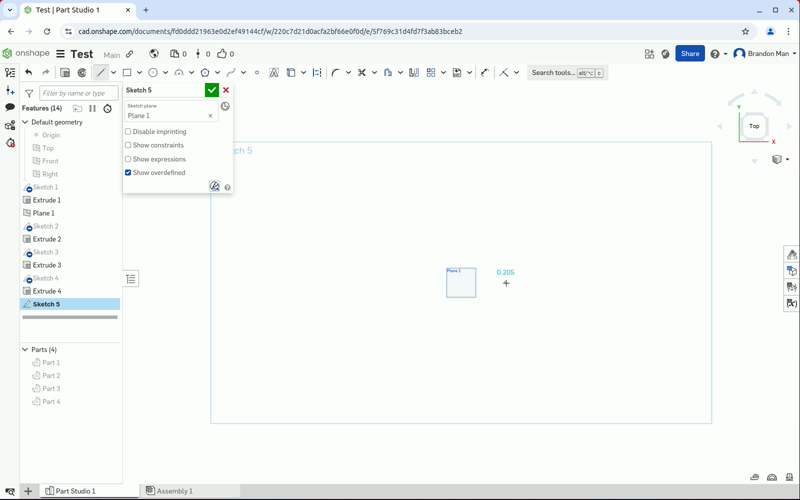
scroll(6)
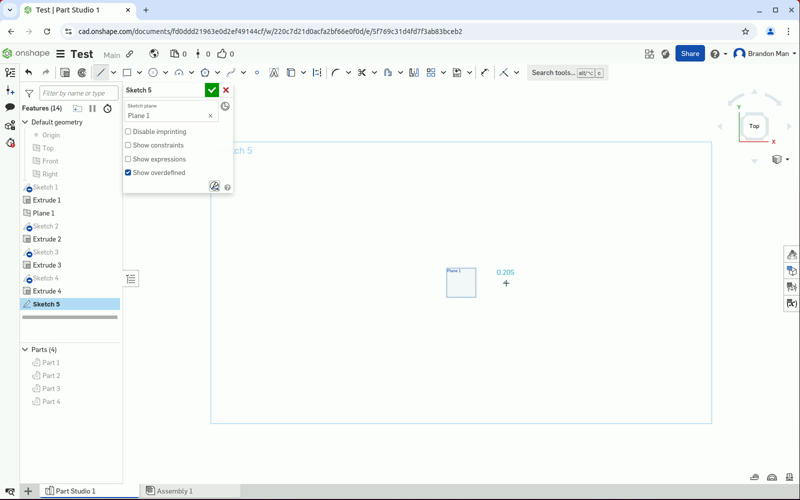
scroll(6)
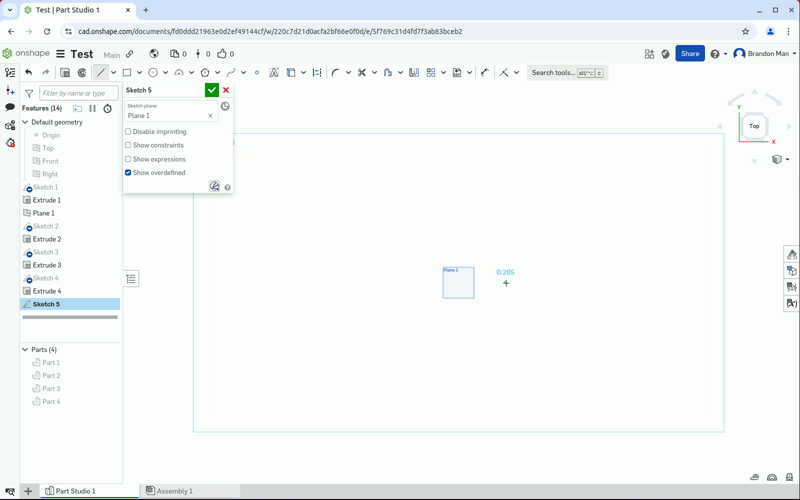
scroll(6)
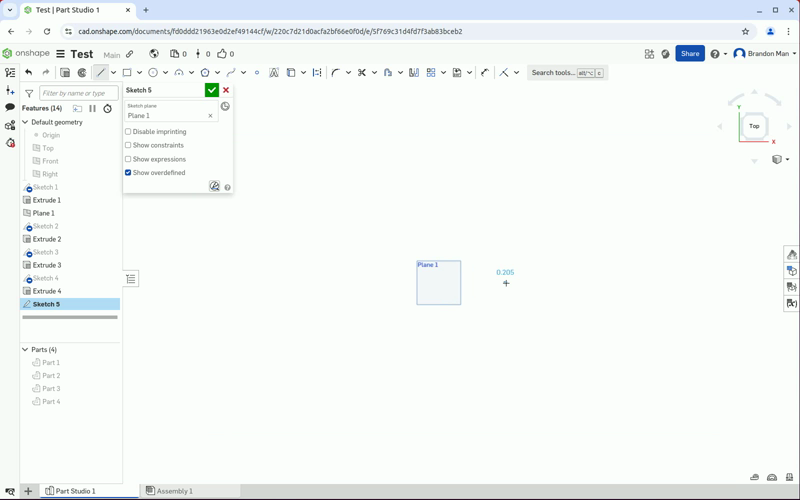
scroll(6)
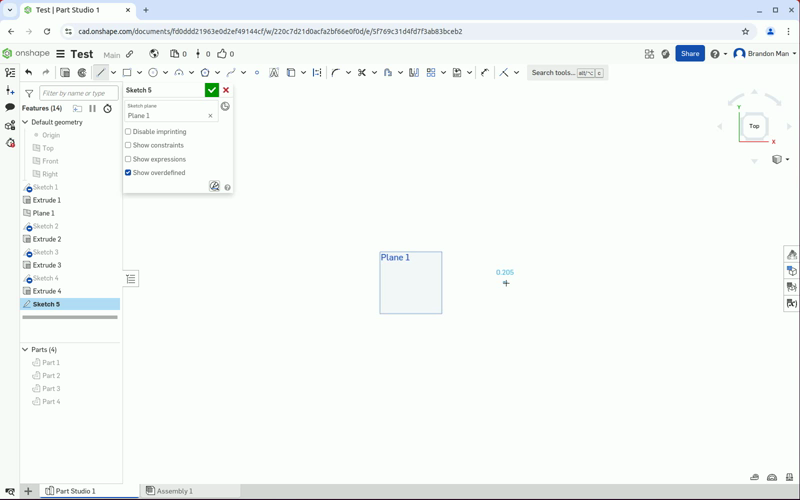
scroll(6)
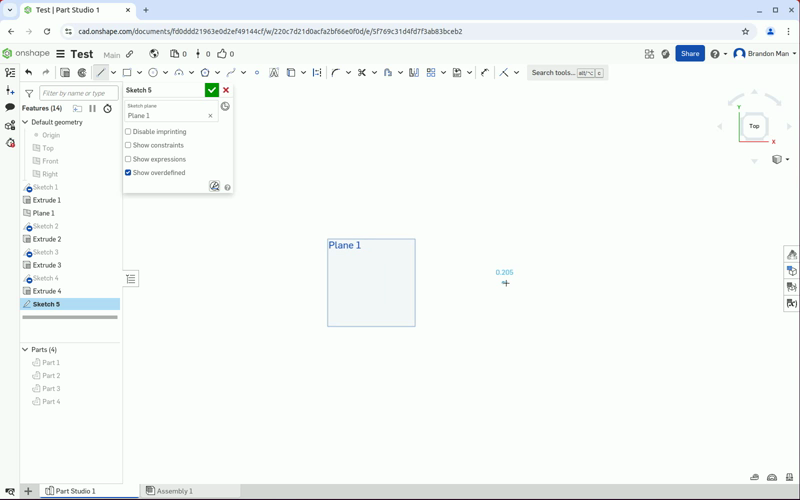
scroll(6)
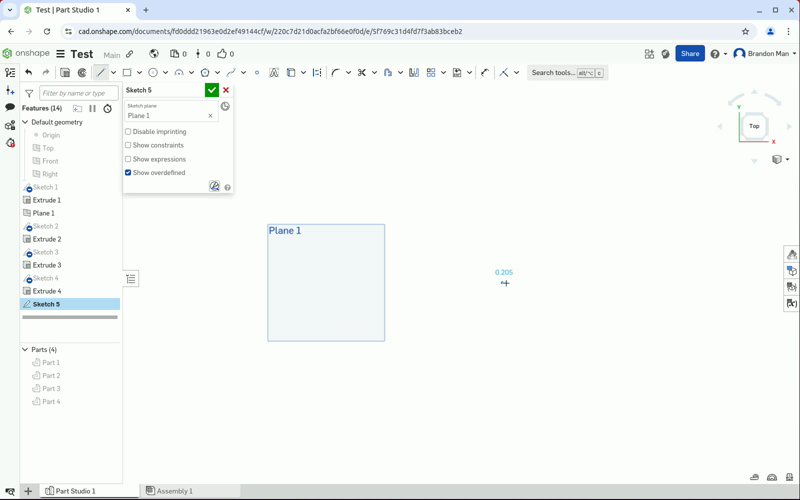
scroll(6)
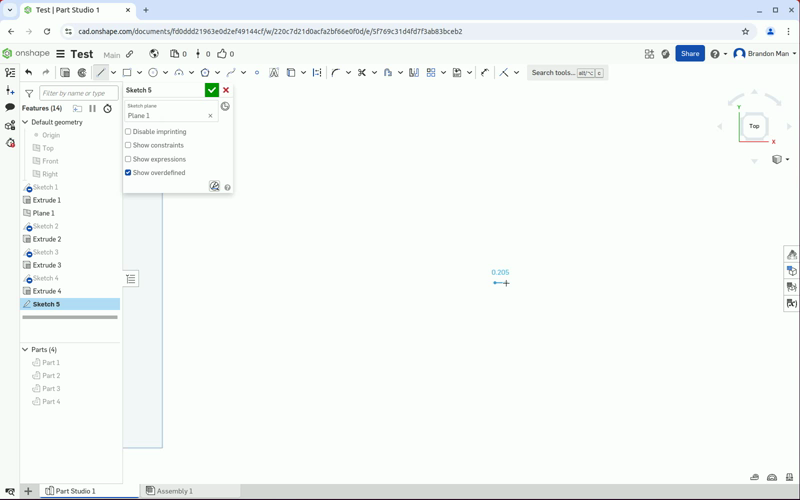
click(506, 282)
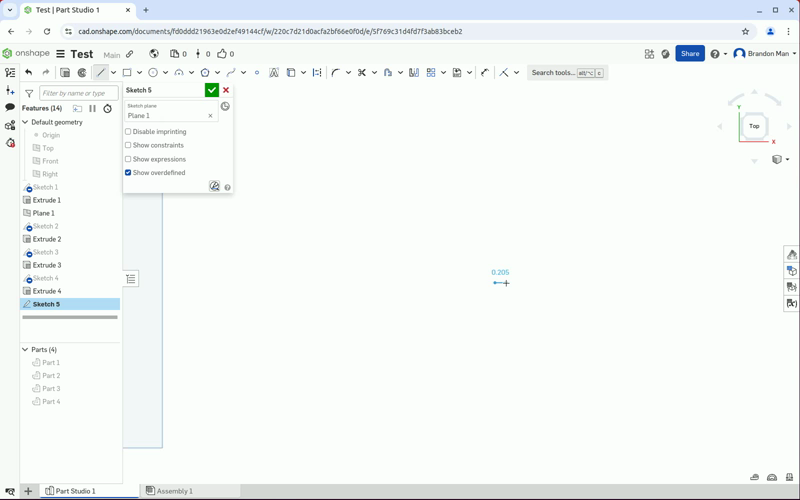
scroll(-6)
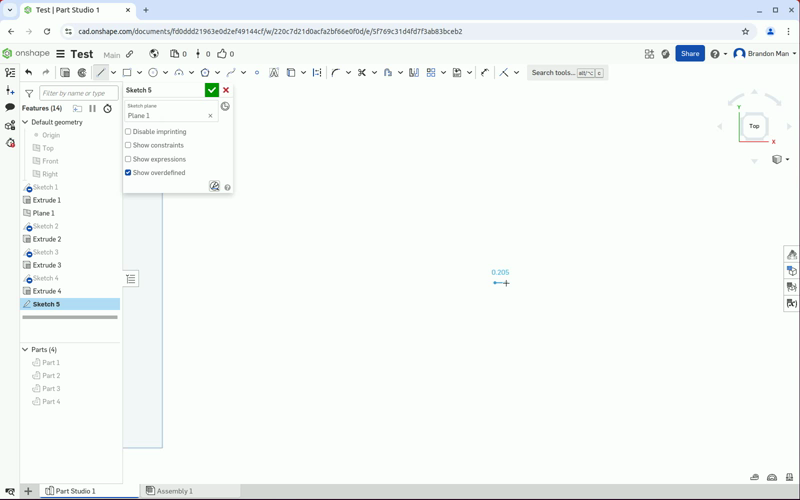
scroll(-6)
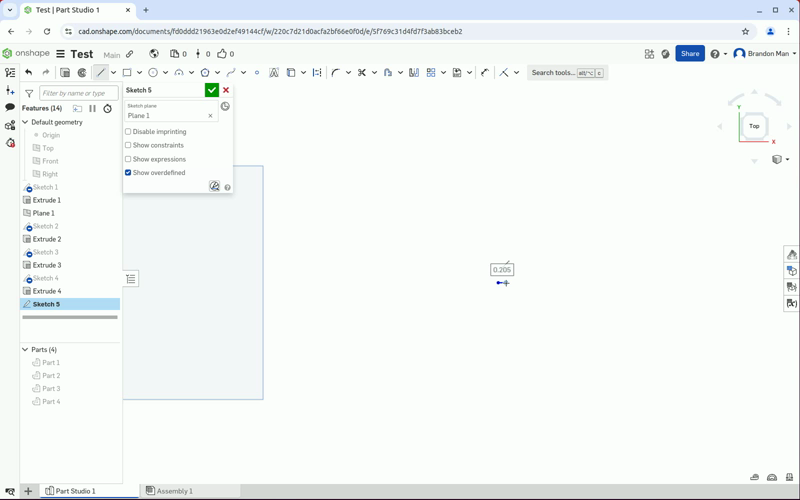
scroll(-6)
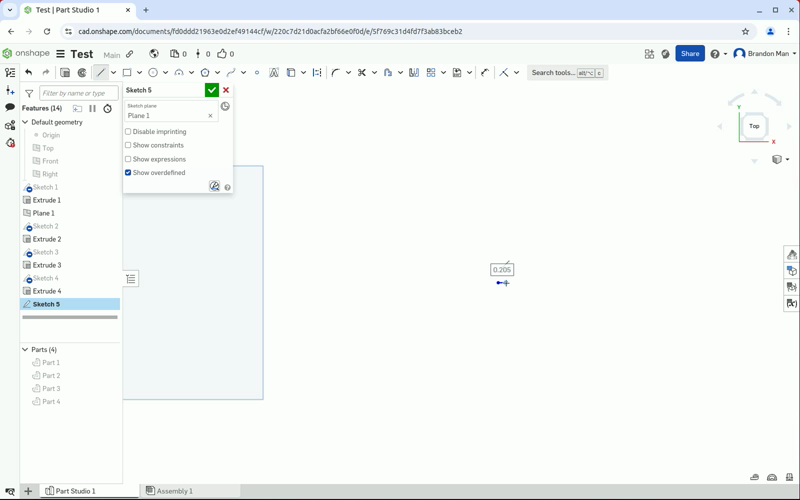
scroll(-6)
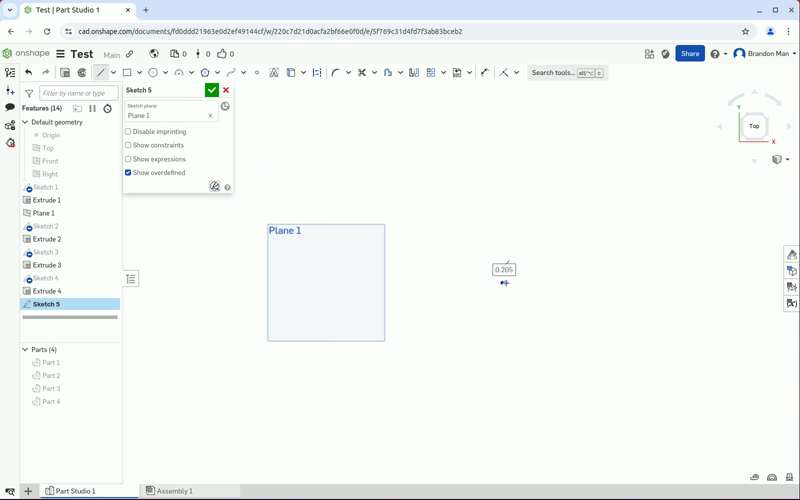
scroll(-6)
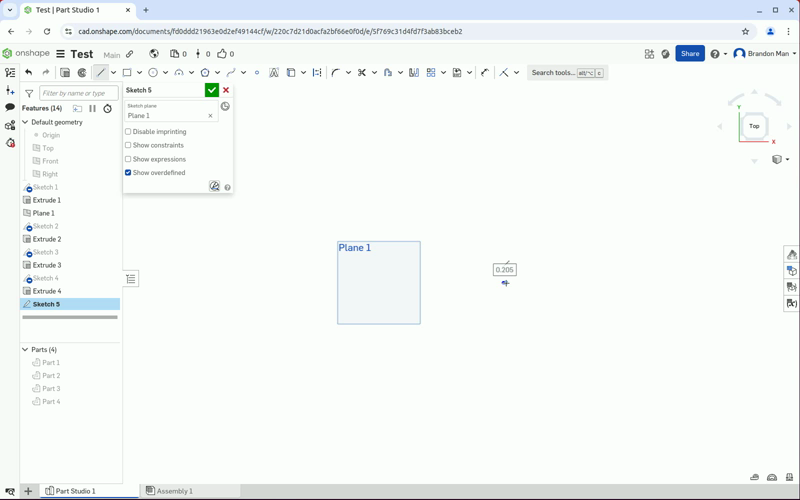
scroll(-6)
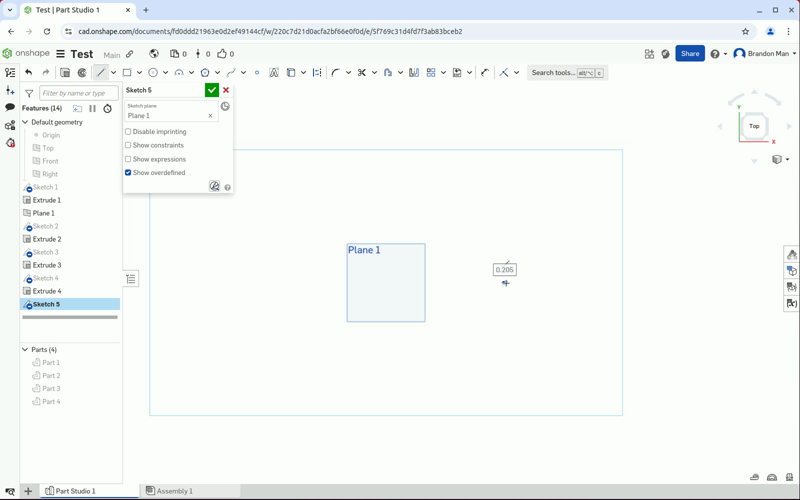
scroll(-6)
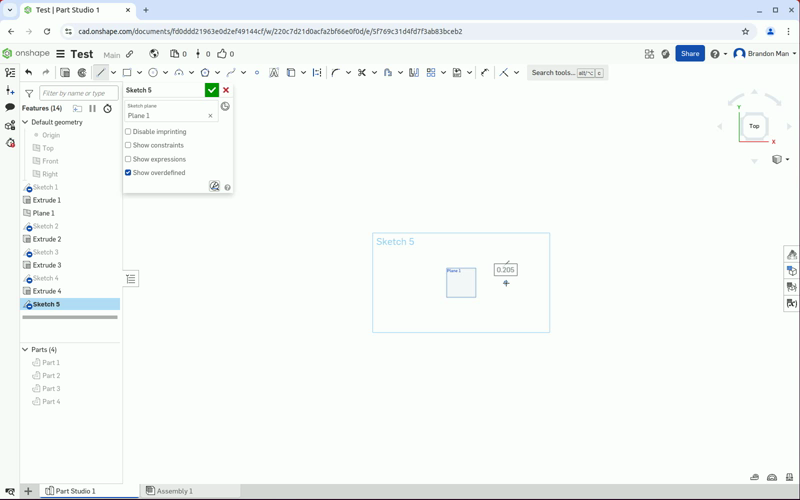
key_up(shift)
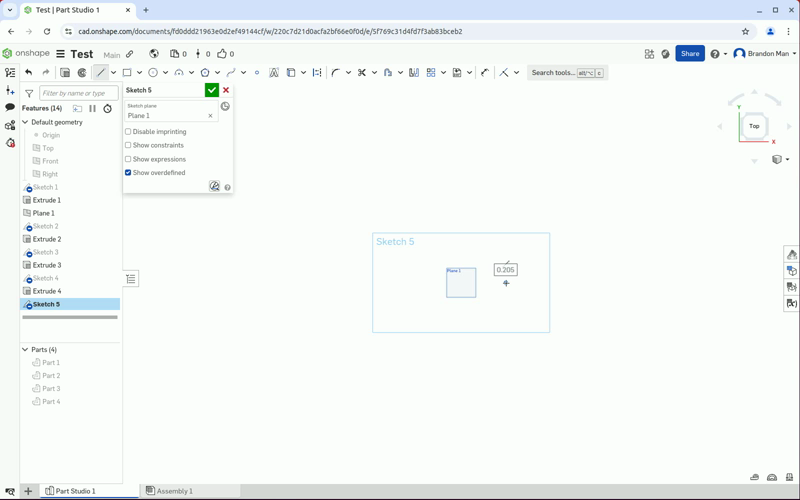
key_down(shift)
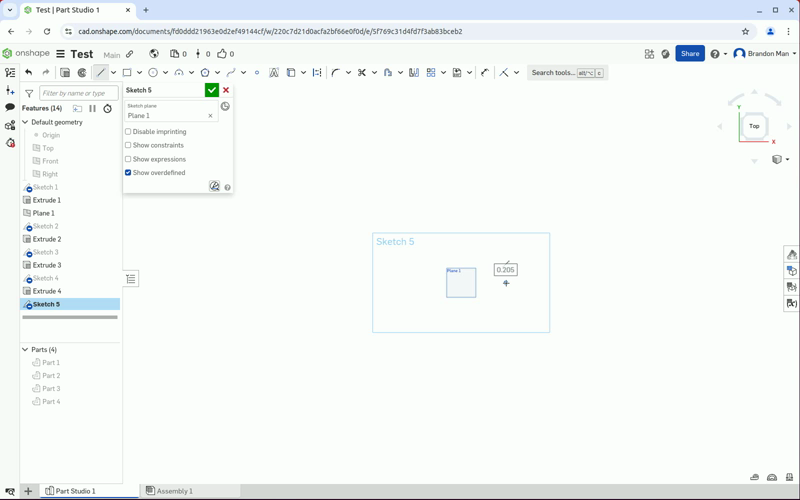
mouse_move(536, 282)
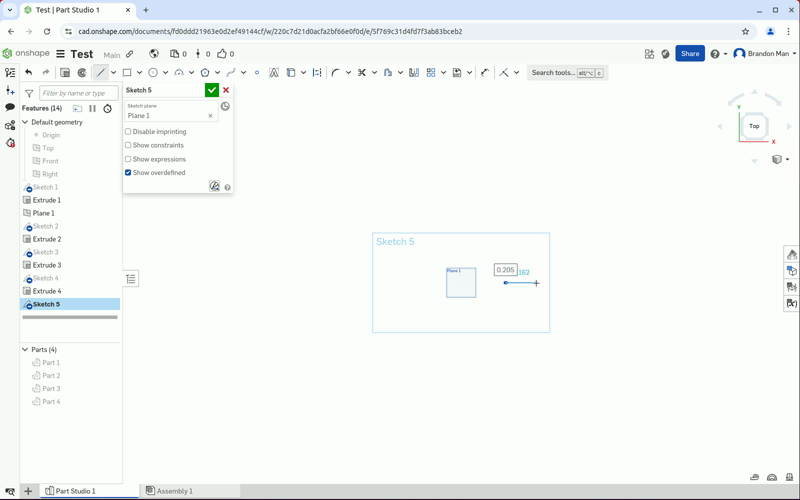
mouse_move(506, 265)
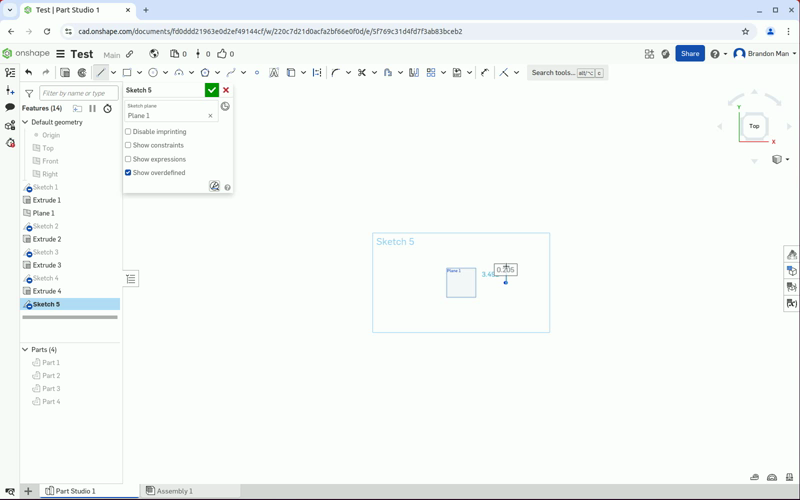
click(506, 265)
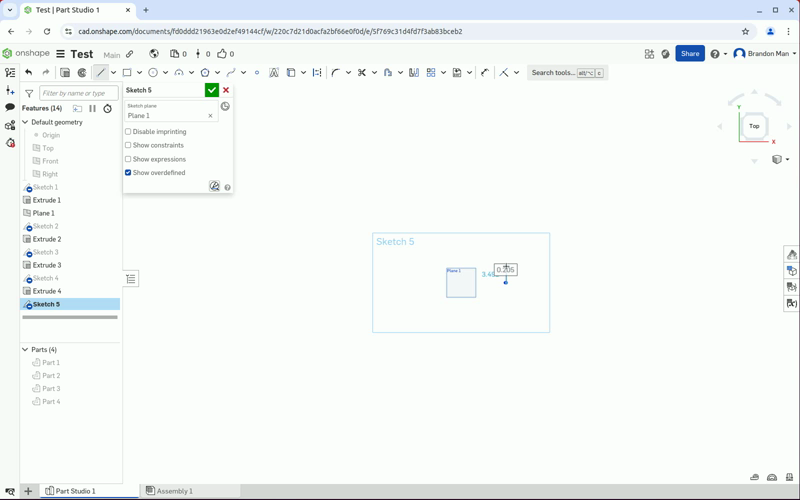
key_up(shift)
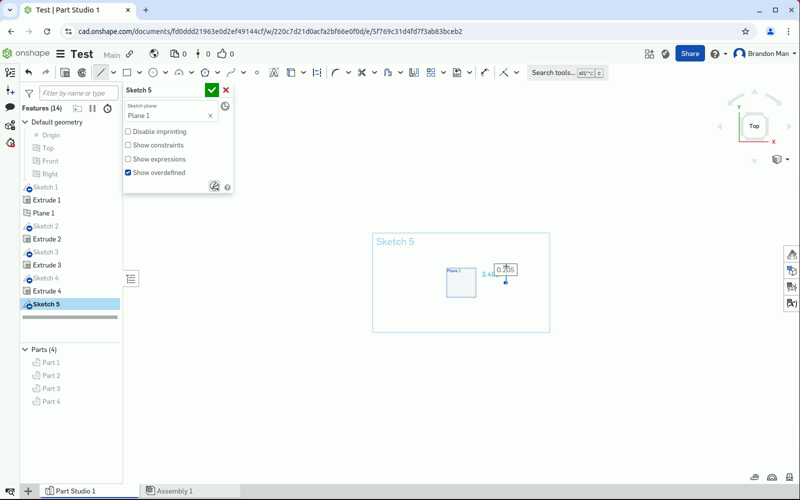
key_down(shift)
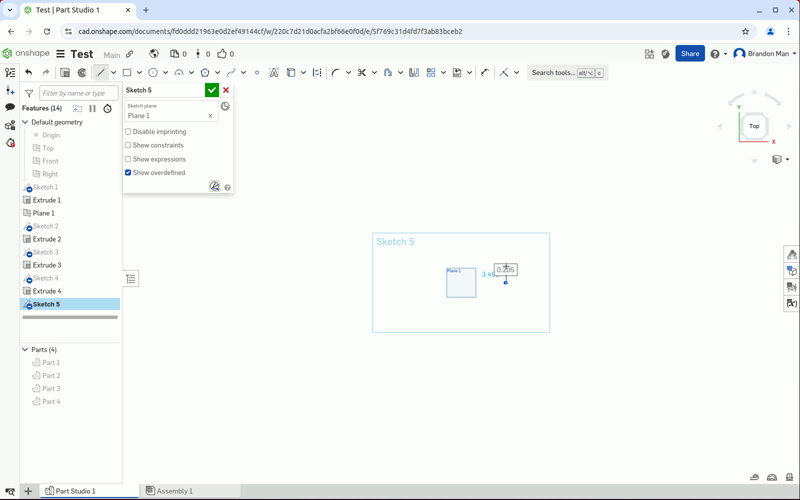
mouse_move(536, 265)
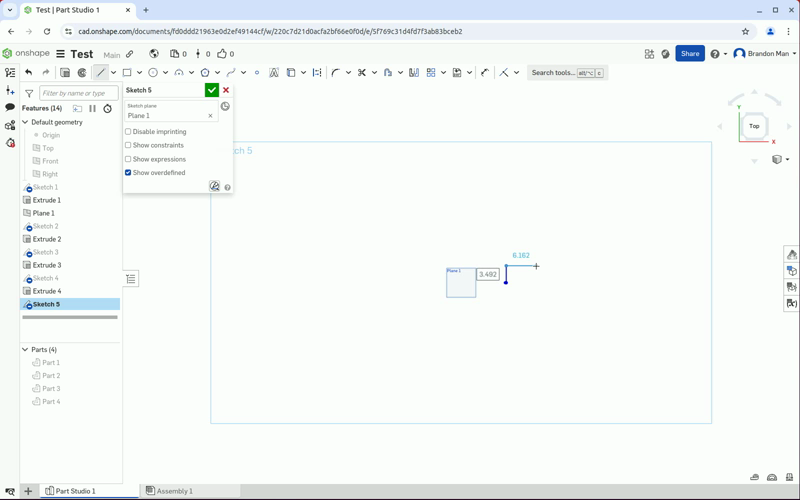
mouse_move(505, 265)
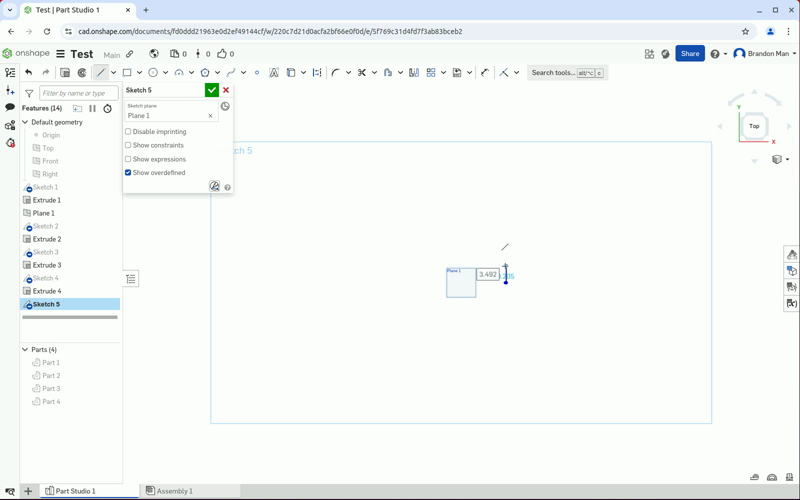
scroll(6)
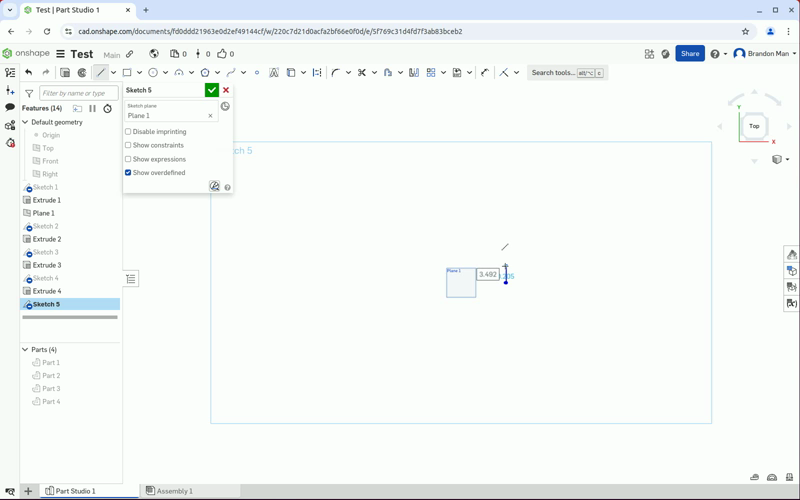
scroll(6)
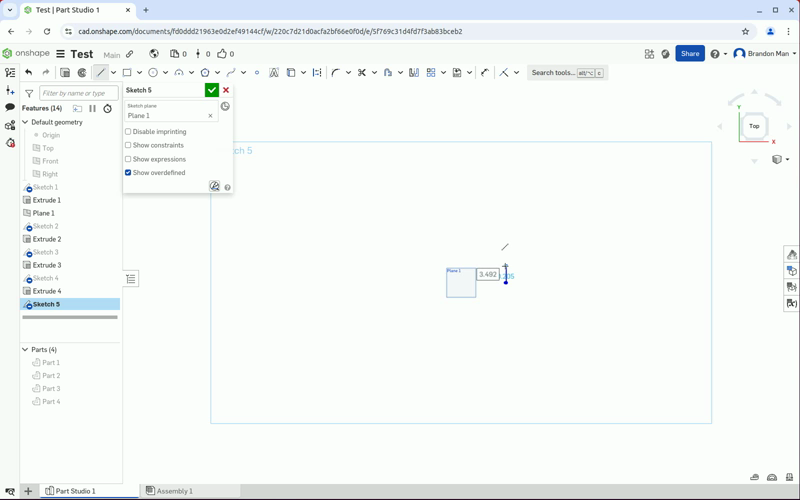
scroll(6)
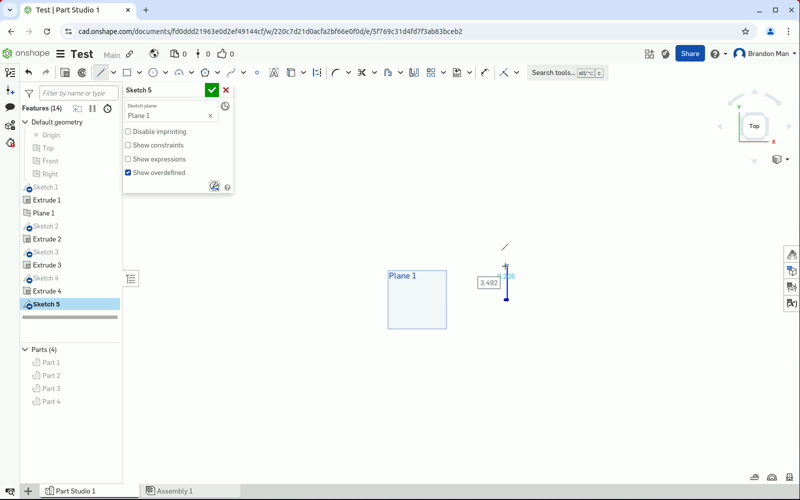
scroll(6)
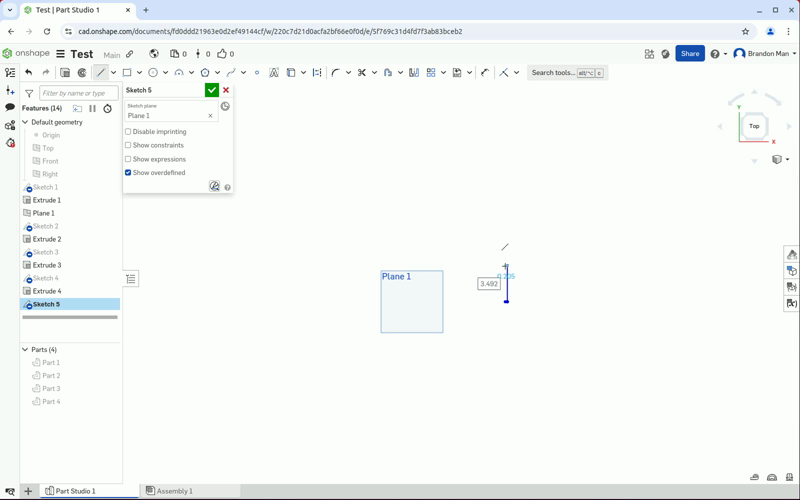
scroll(6)
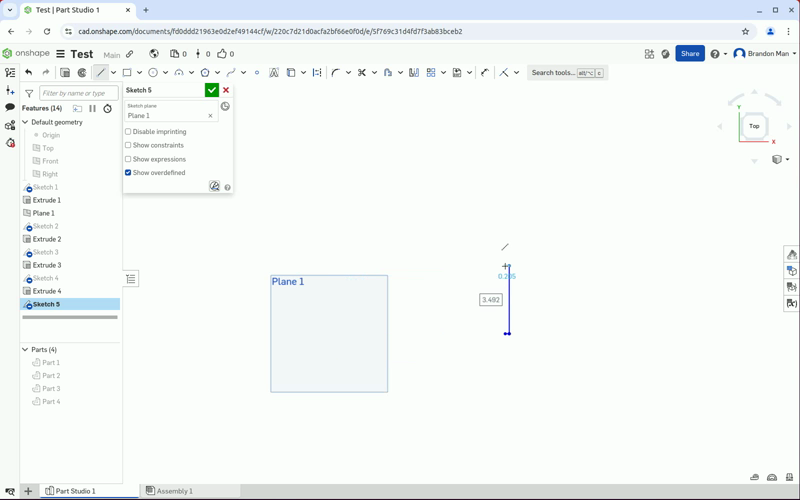
scroll(6)
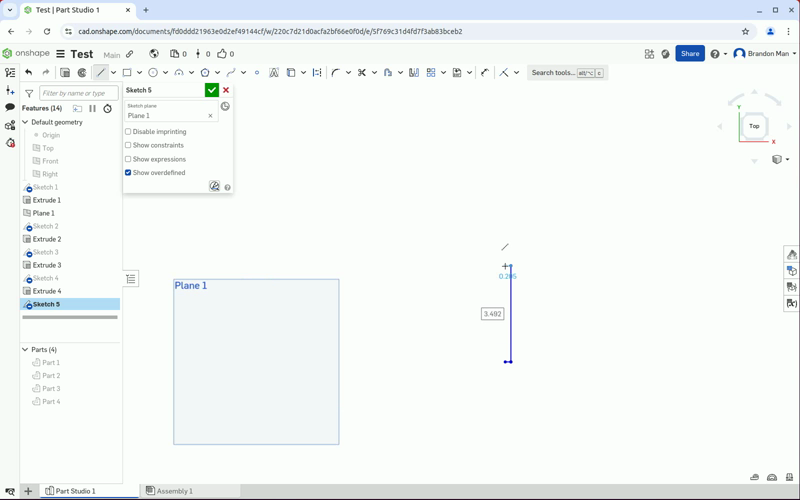
scroll(6)
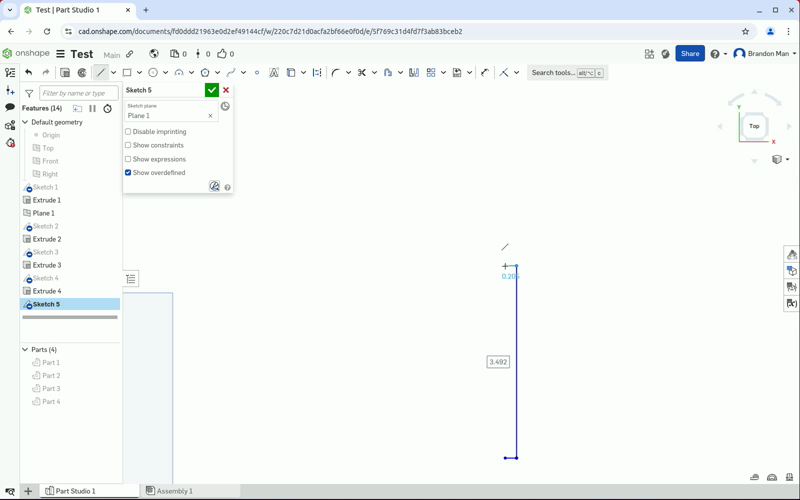
click(505, 265)
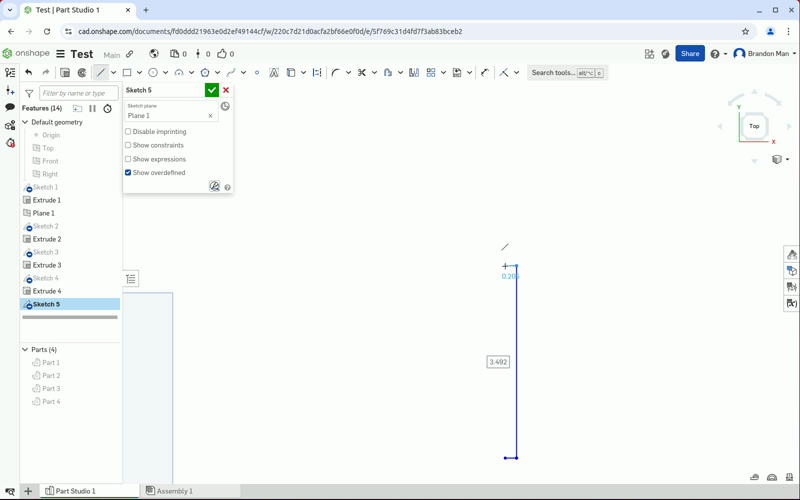
scroll(-6)
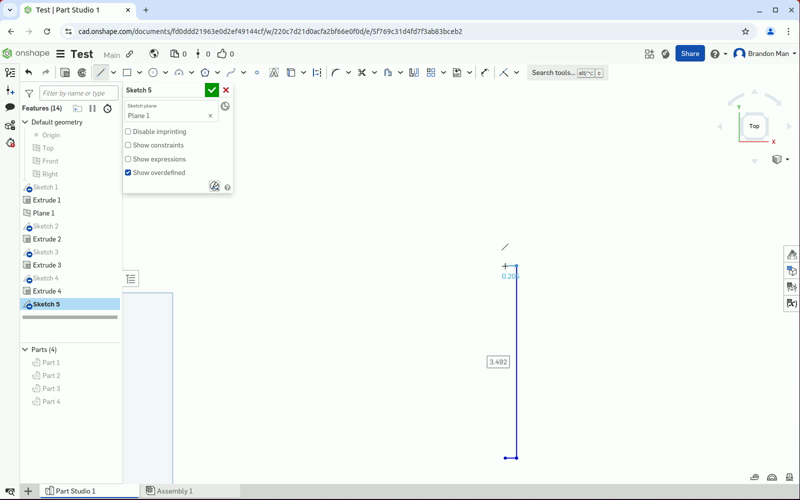
scroll(-6)
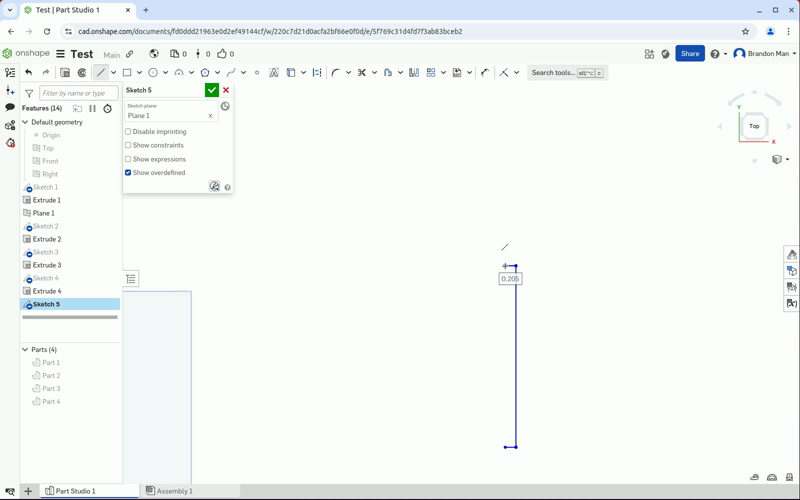
scroll(-6)
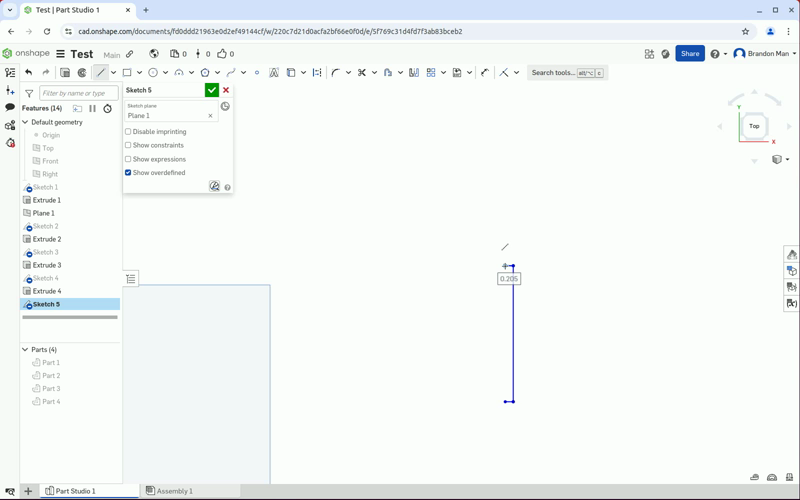
scroll(-6)
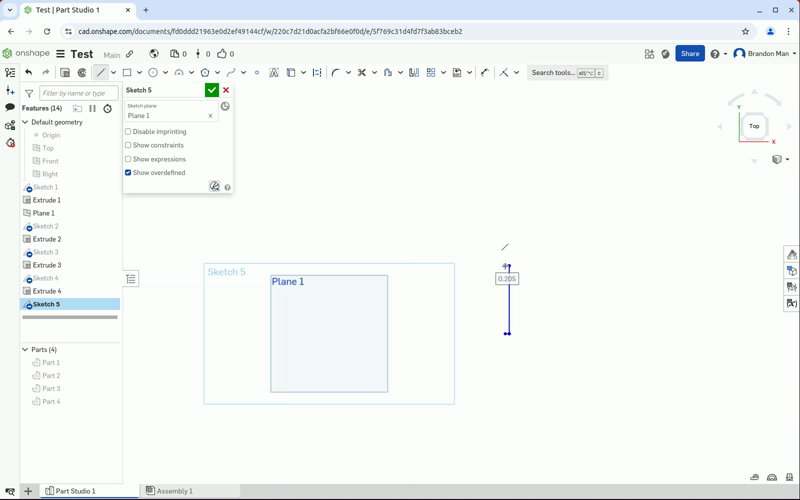
scroll(-6)
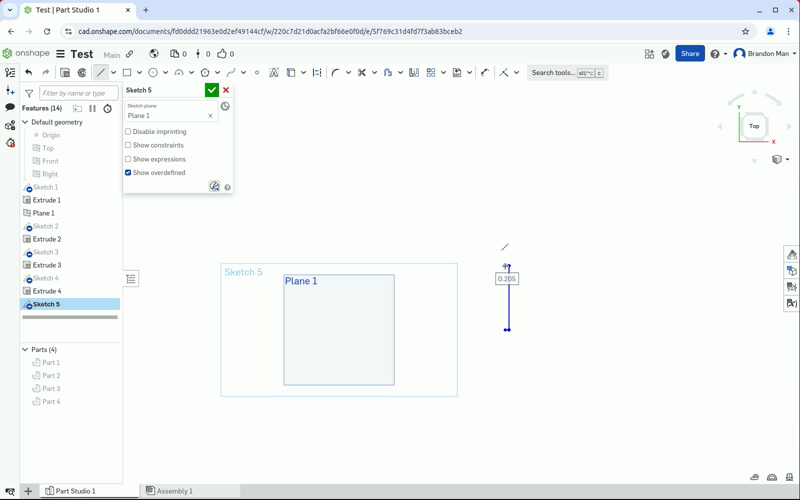
scroll(-6)
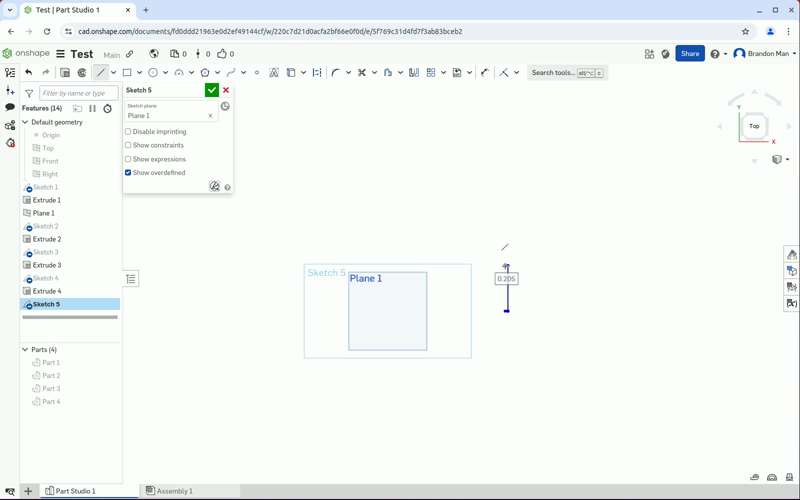
scroll(-6)
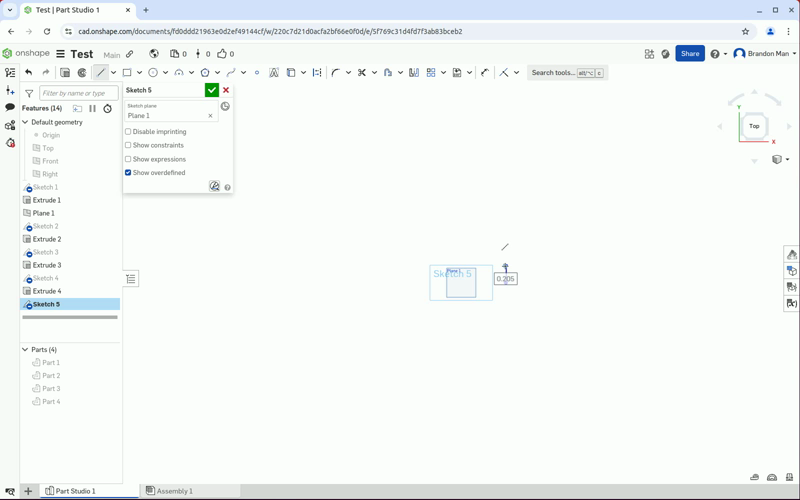
key_up(shift)
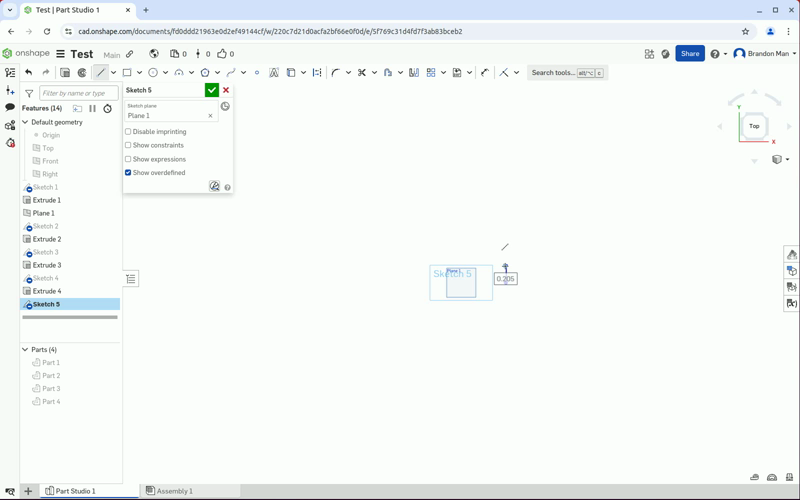
mouse_move(535, 265)
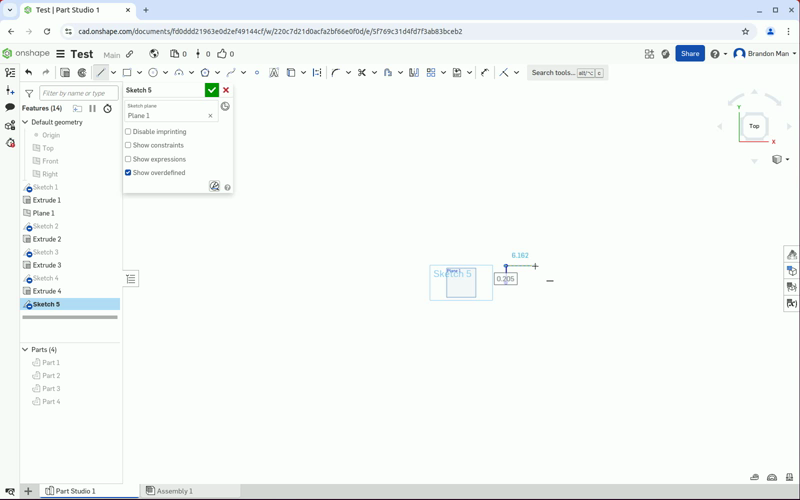
key_down(shift)
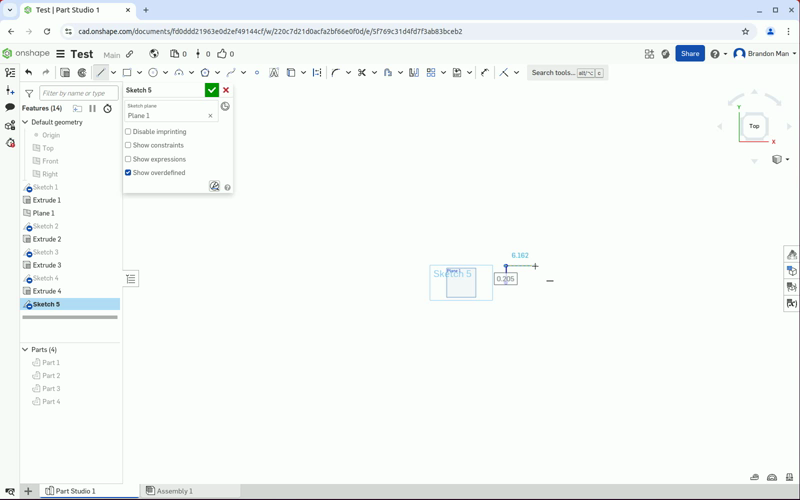
mouse_move(505, 282)
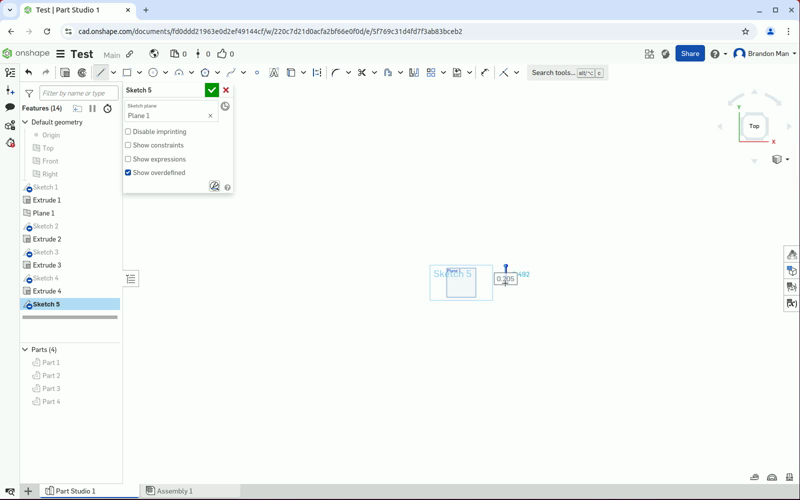
scroll(6)
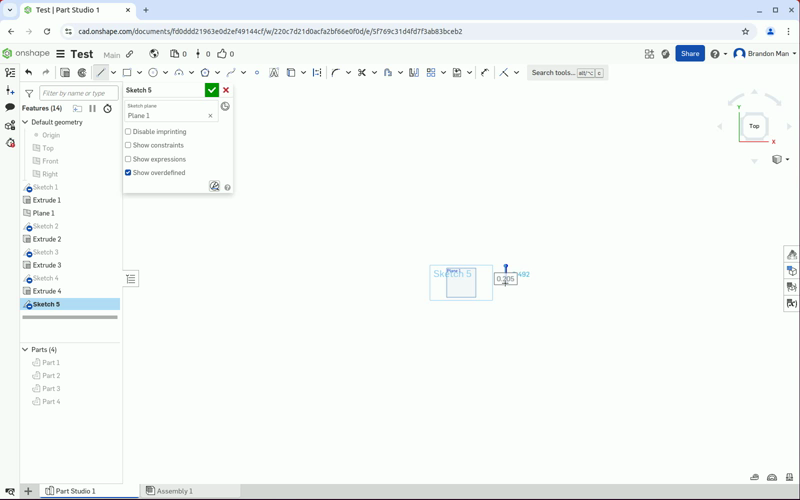
scroll(6)
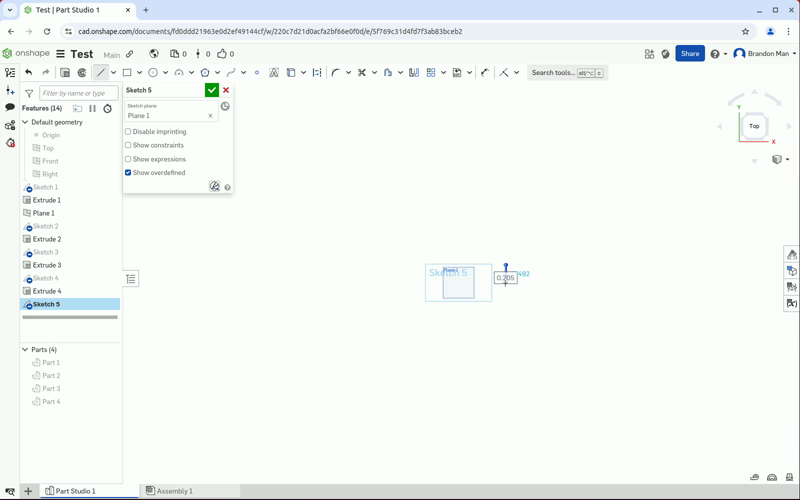
scroll(6)
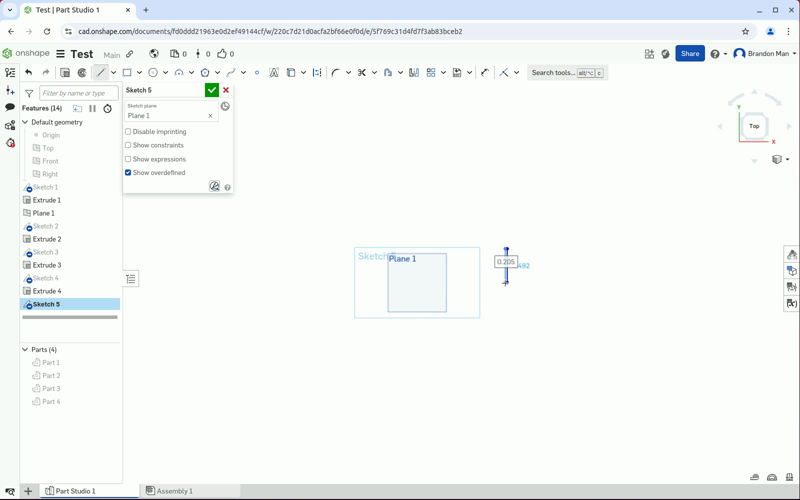
scroll(6)
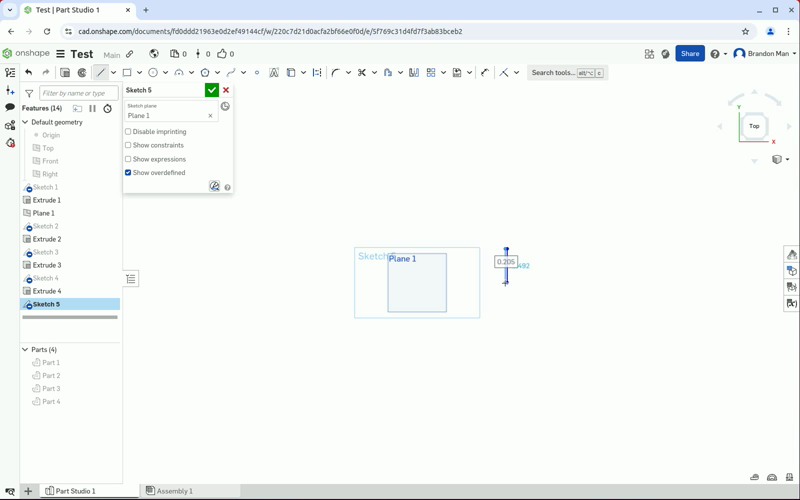
scroll(6)
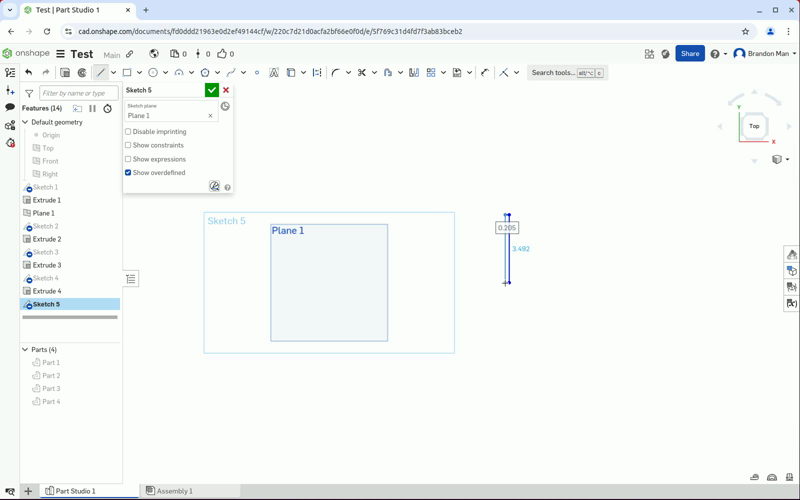
scroll(6)
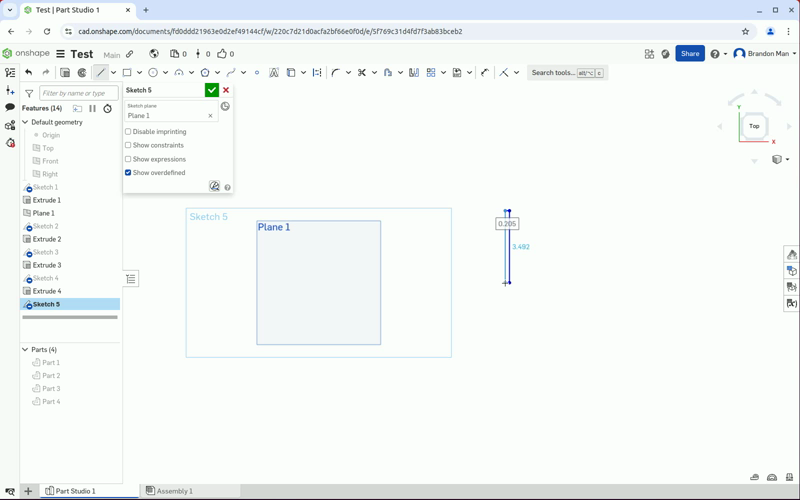
scroll(6)
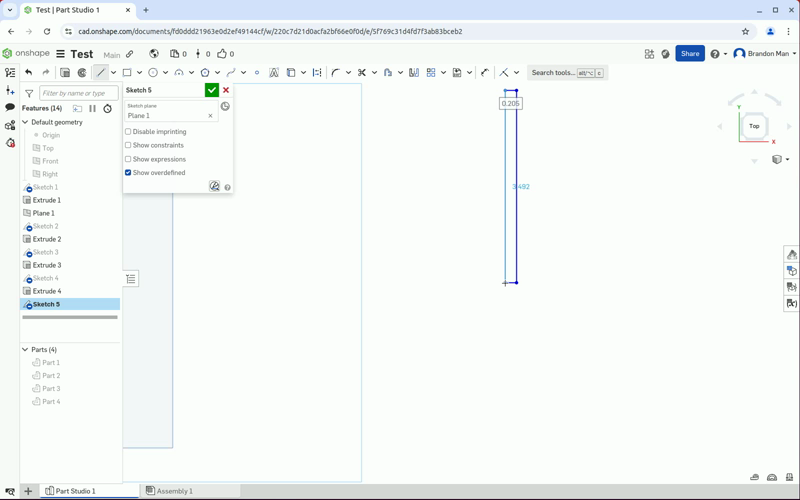
key_up(shift)
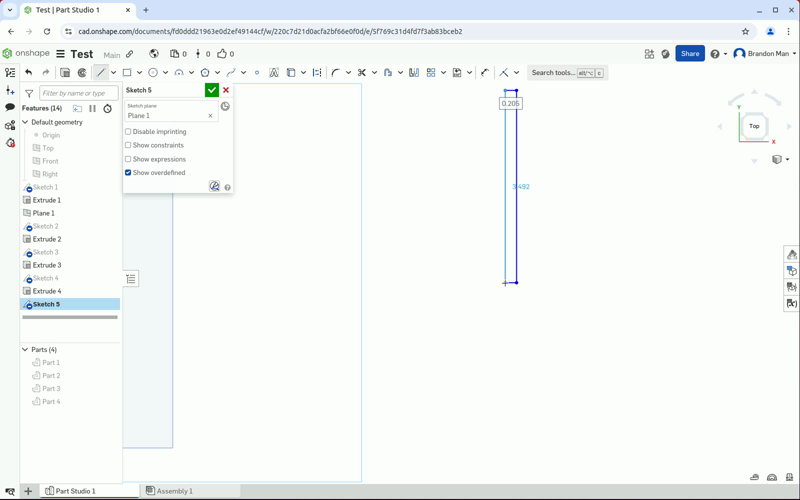
click(505, 282)
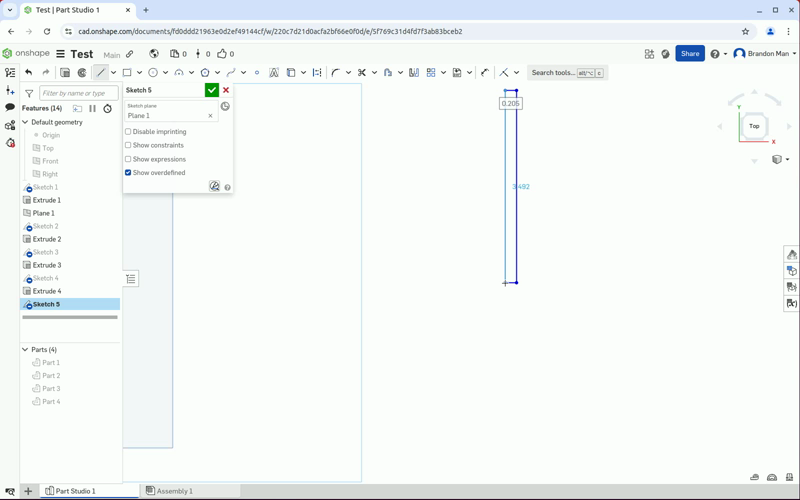
scroll(-6)
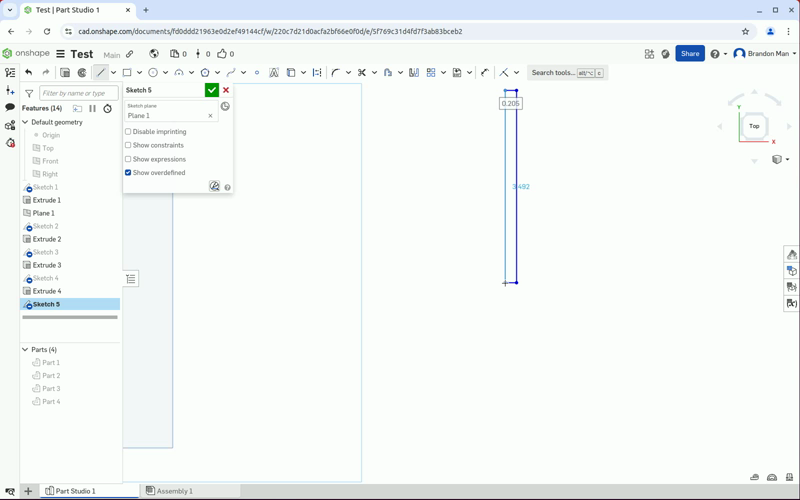
scroll(-6)
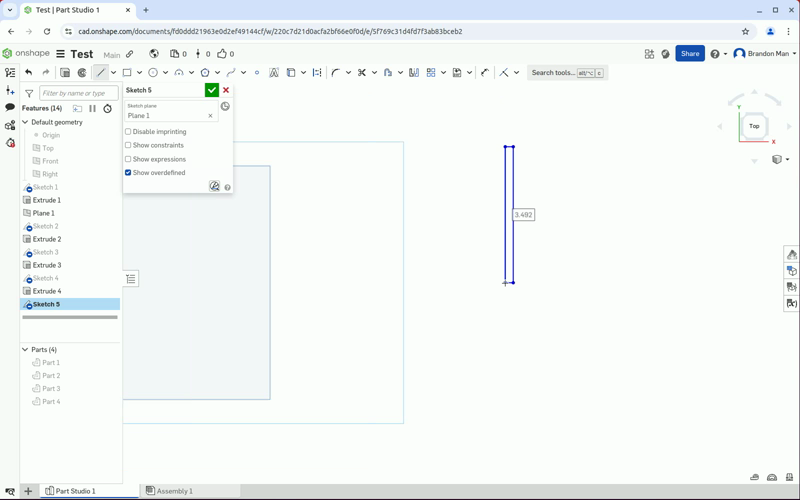
scroll(-6)
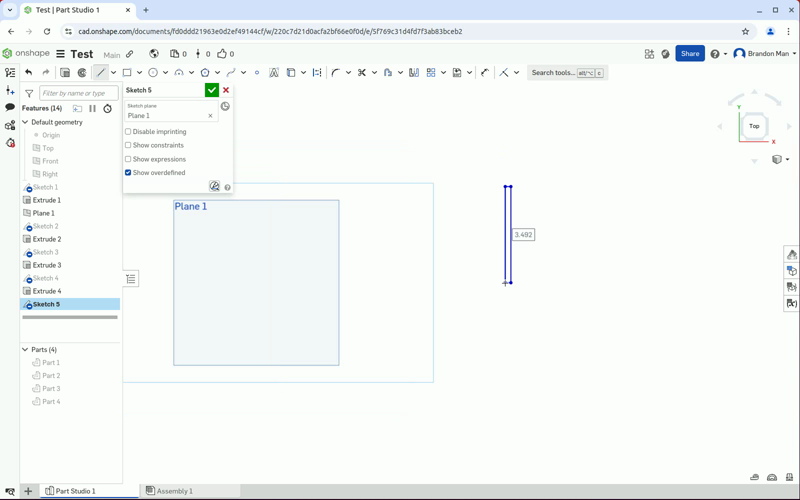
scroll(-6)
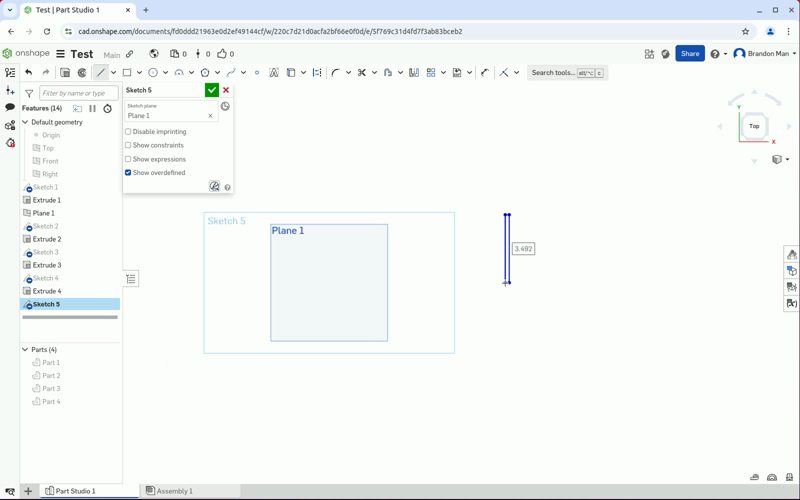
scroll(-6)
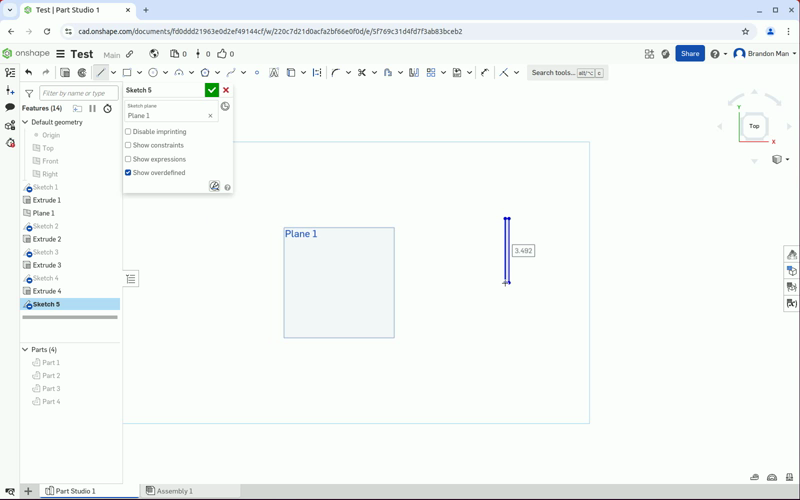
scroll(-6)
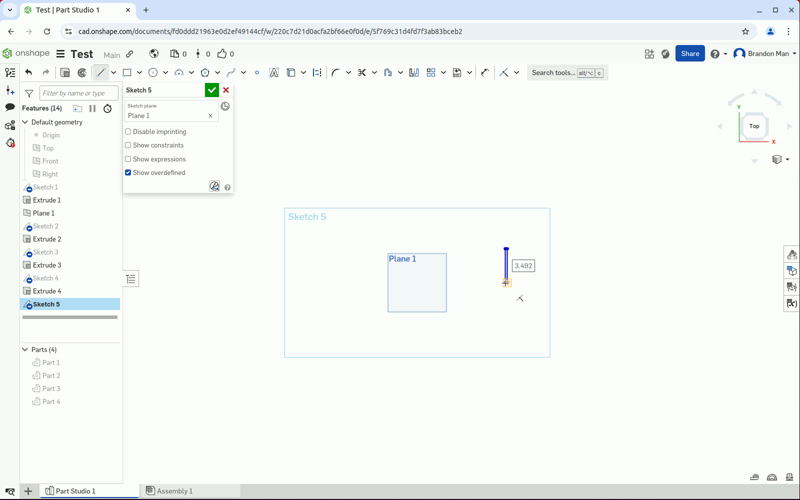
scroll(-6)
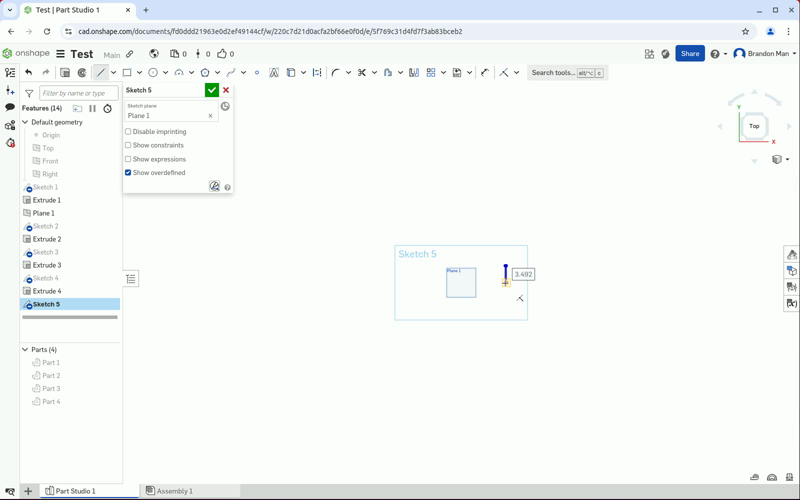
key(esc)
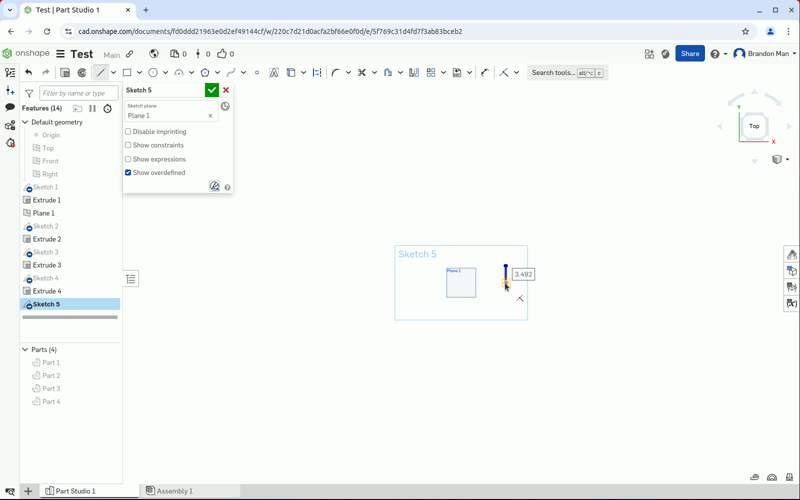
mouse_move(505, 280)
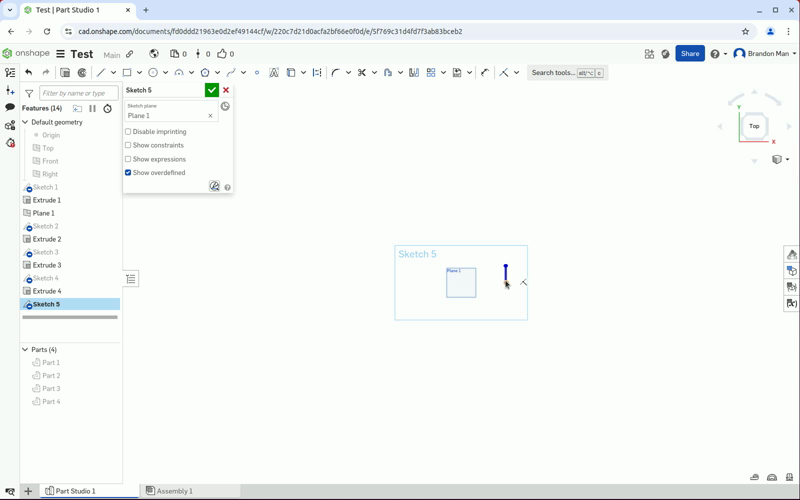
scroll(6)
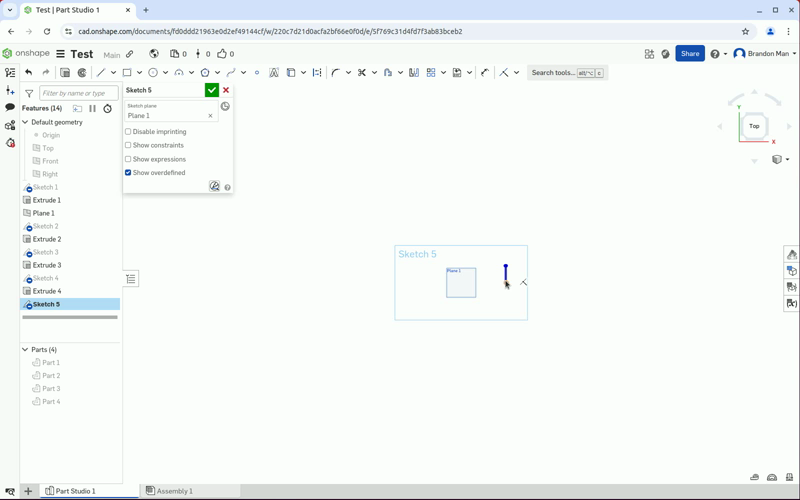
scroll(6)
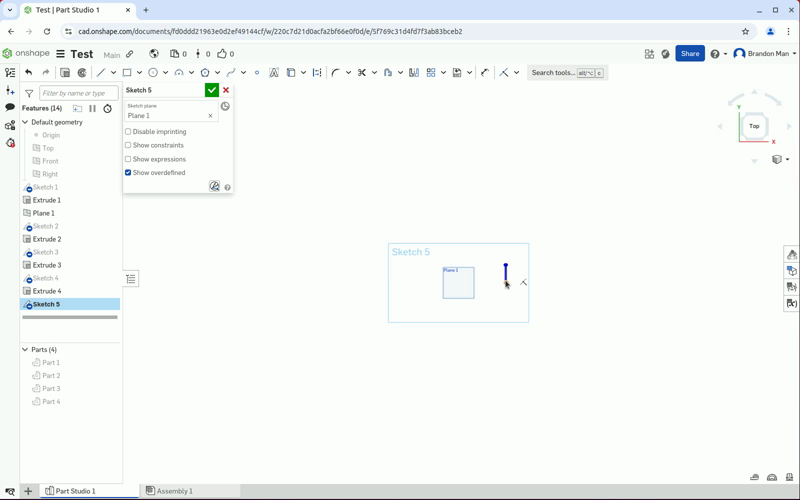
scroll(6)
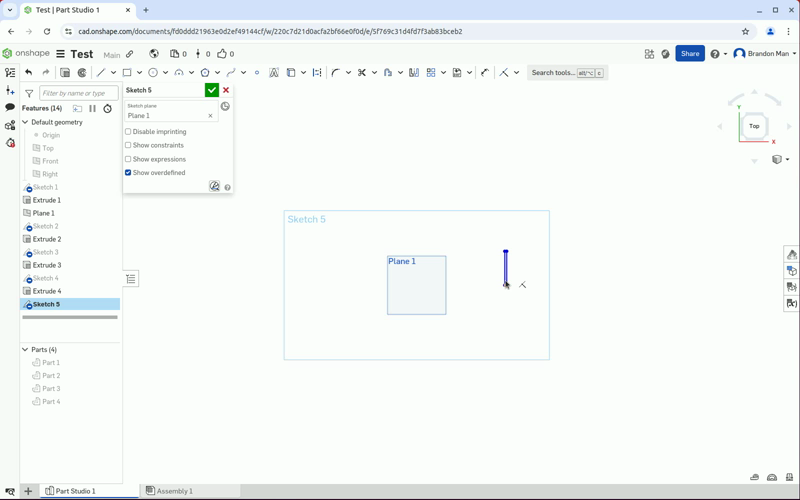
scroll(6)
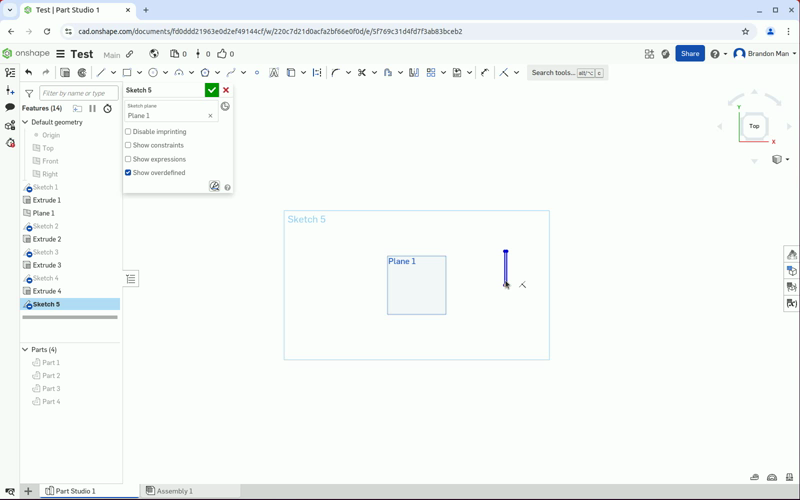
scroll(6)
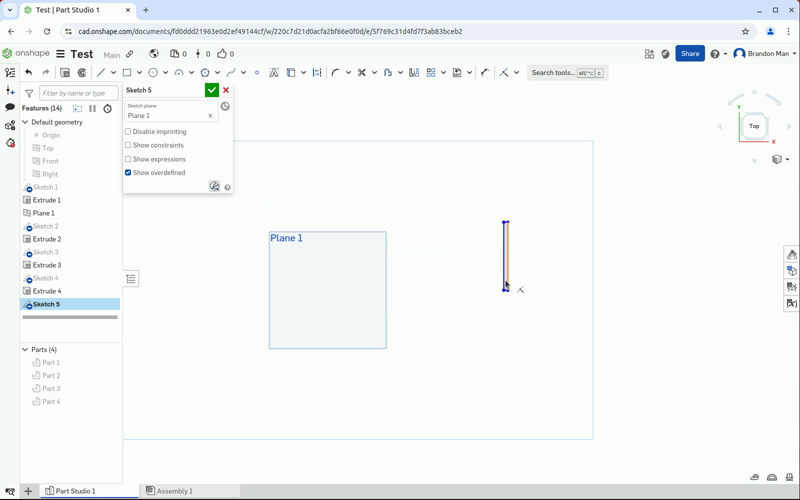
scroll(6)
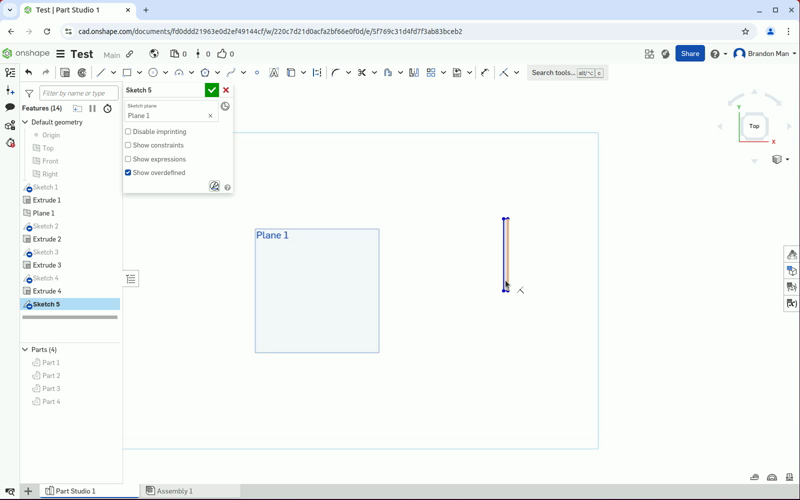
scroll(6)
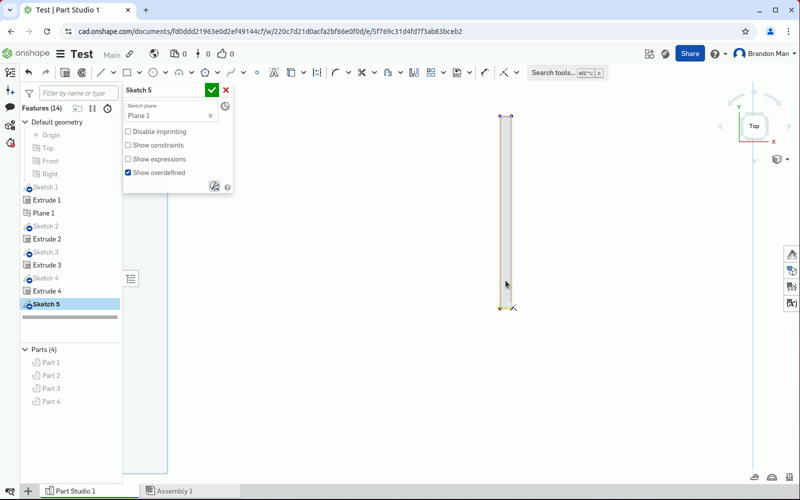
click(505, 280)
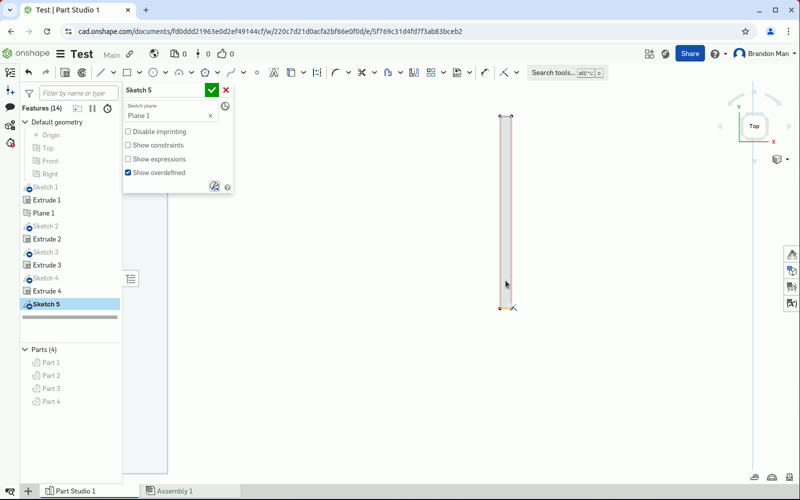
scroll(-6)
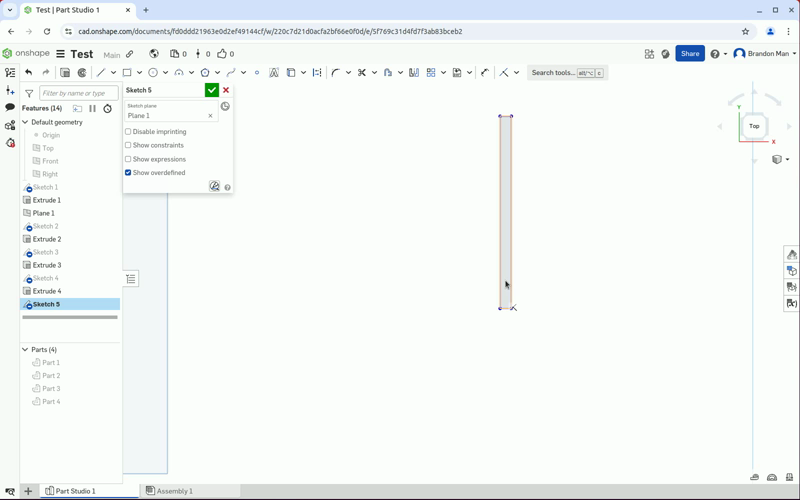
scroll(-6)
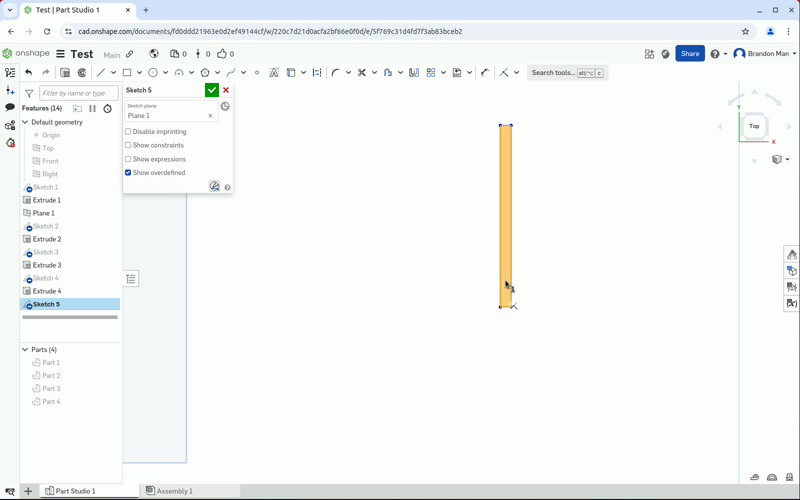
scroll(-6)
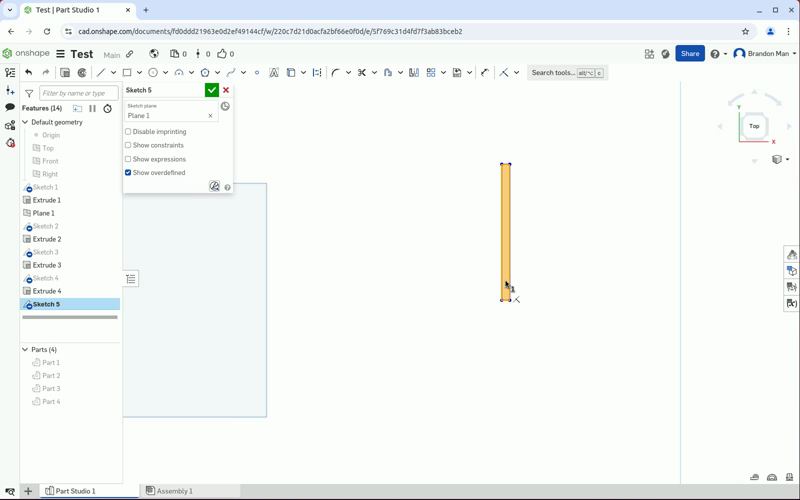
scroll(-6)
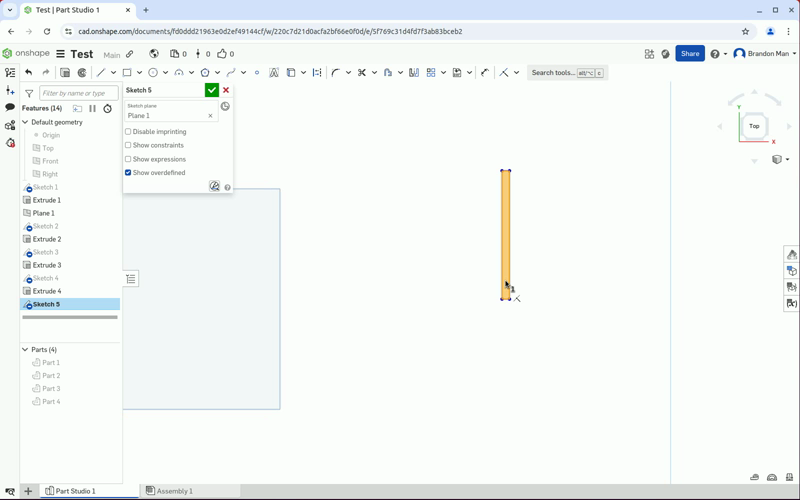
scroll(-6)
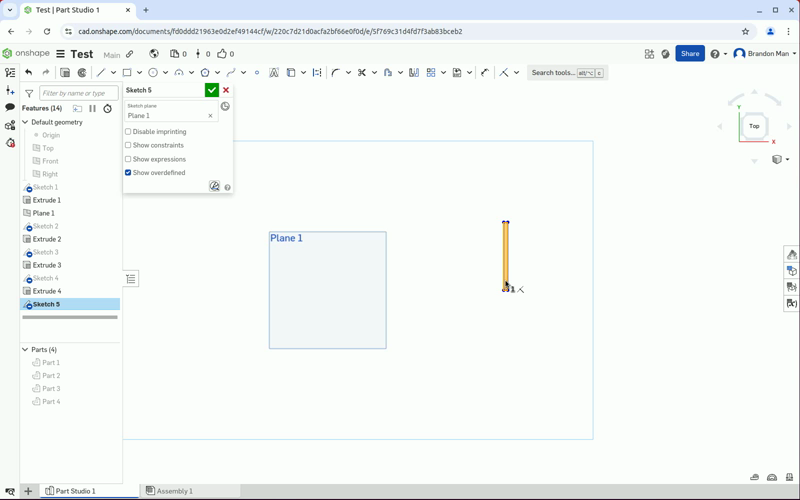
scroll(-6)
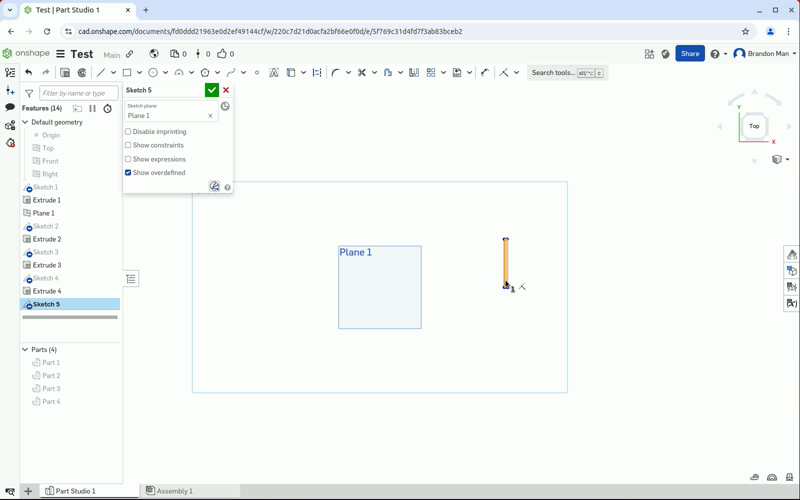
scroll(-6)
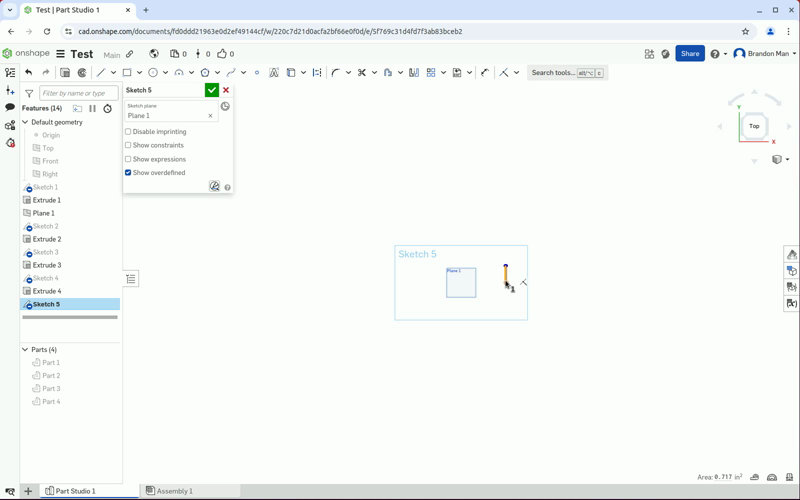
mouse_move(73, 352)
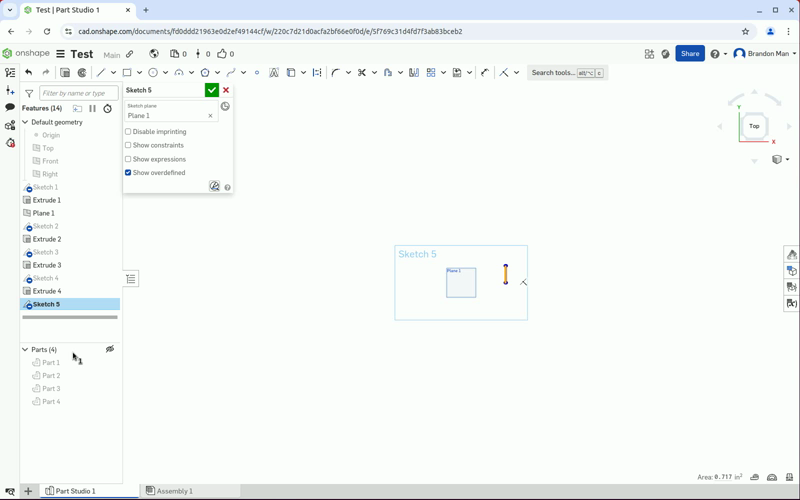
key(shift+y)
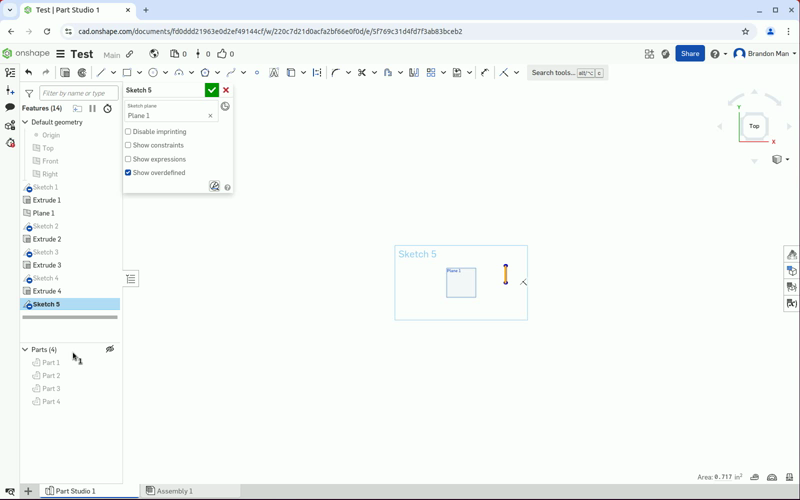
key(shift+e)
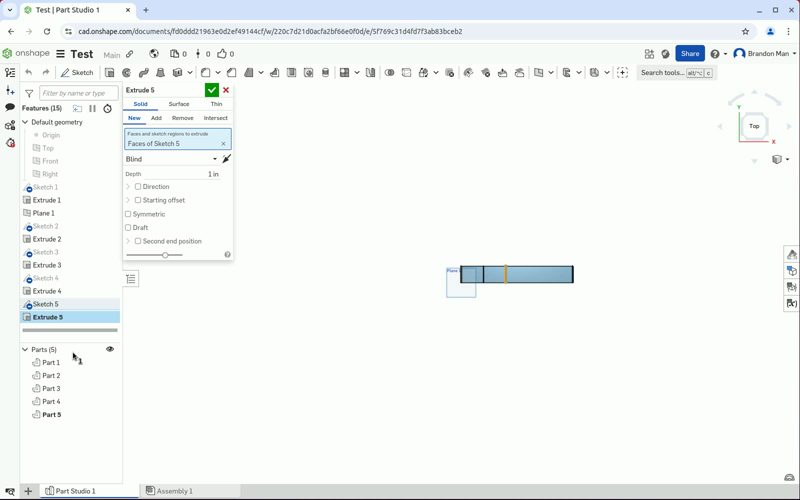
mouse_move(143, 106)
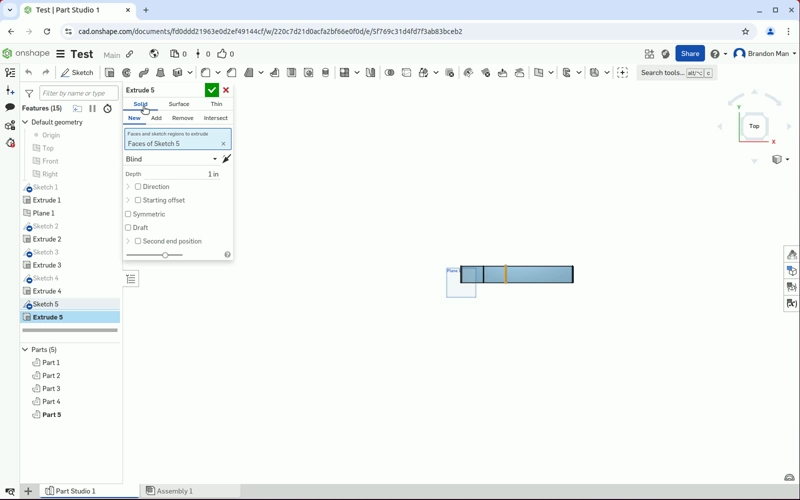
click(143, 106)
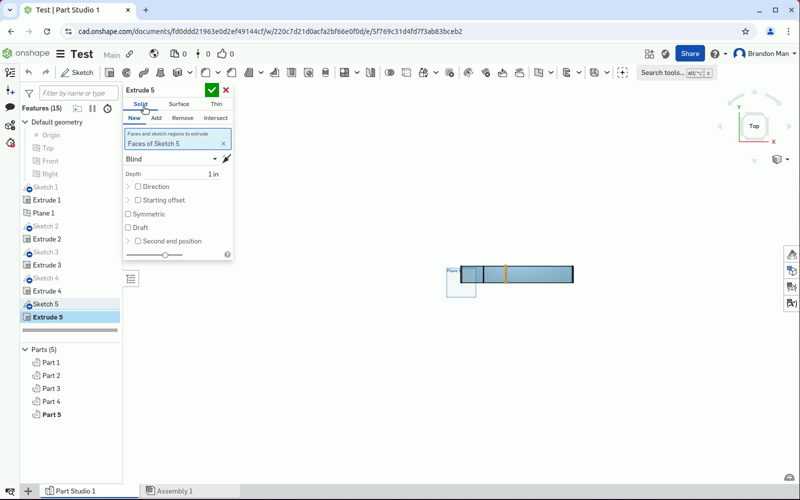
mouse_move(137, 120)
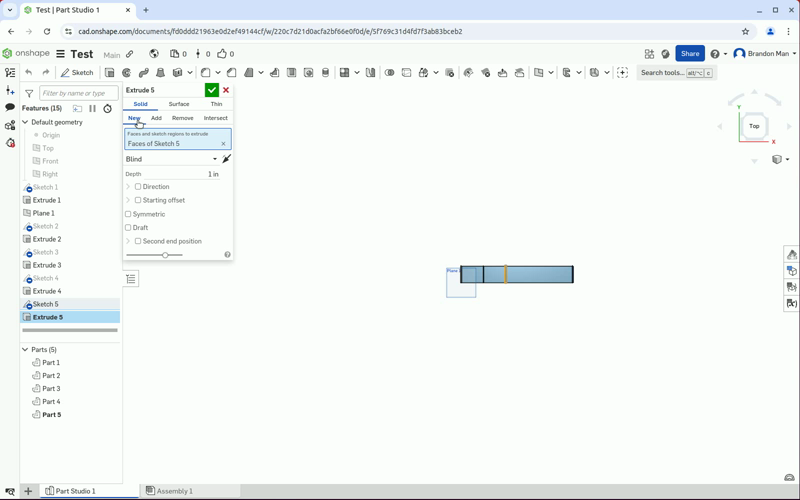
click(137, 120)
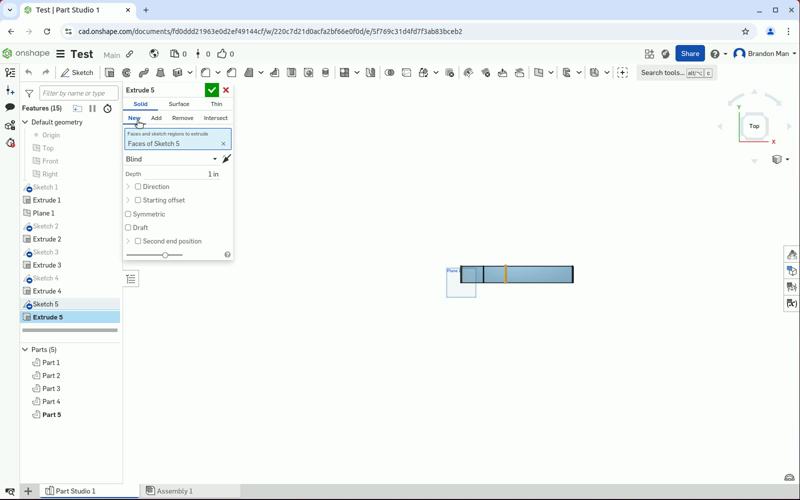
key(tab, 4)
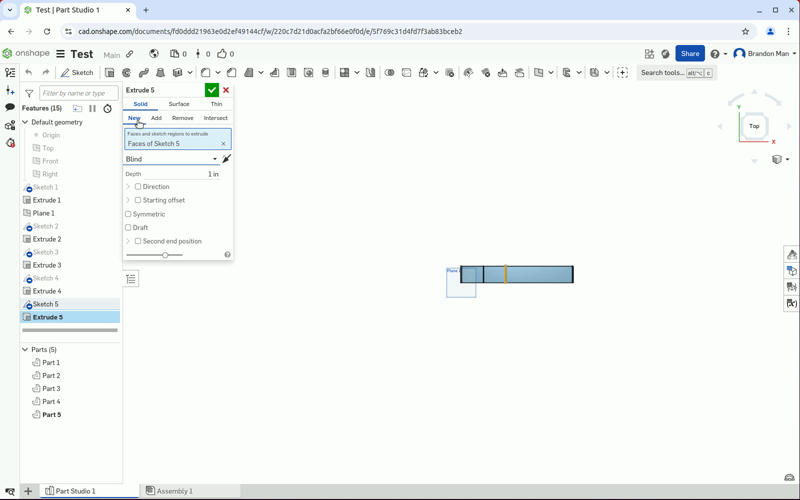
text(8.906)
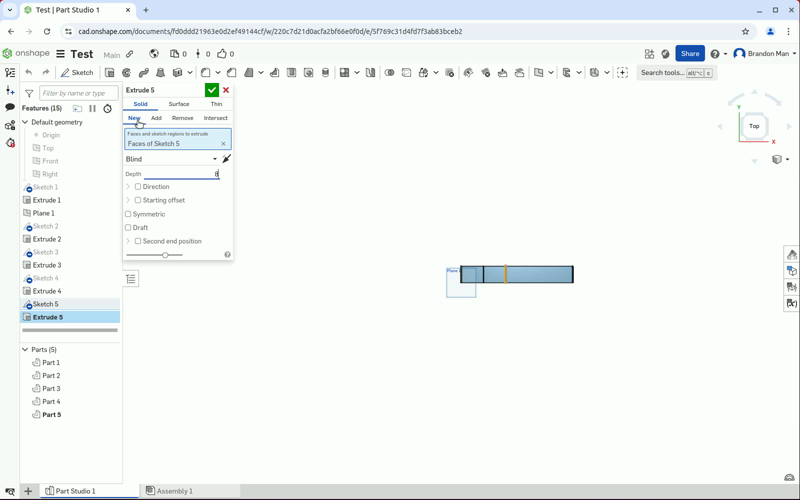
key(enter)
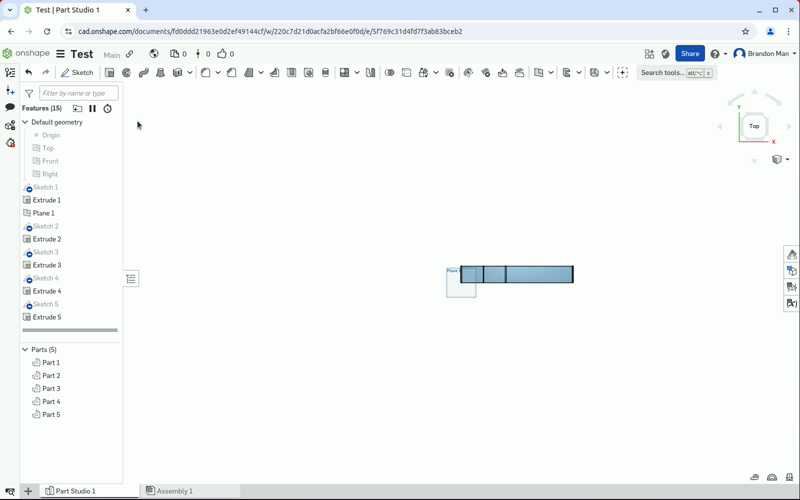
key(shift+h)
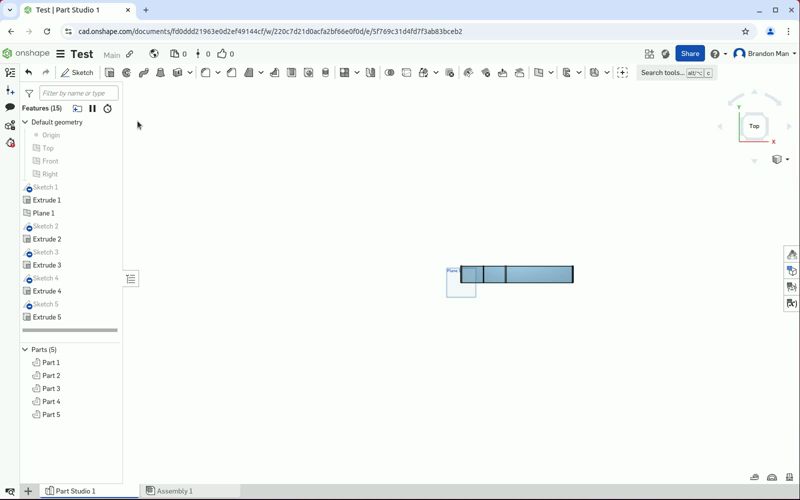
key(shift+h)
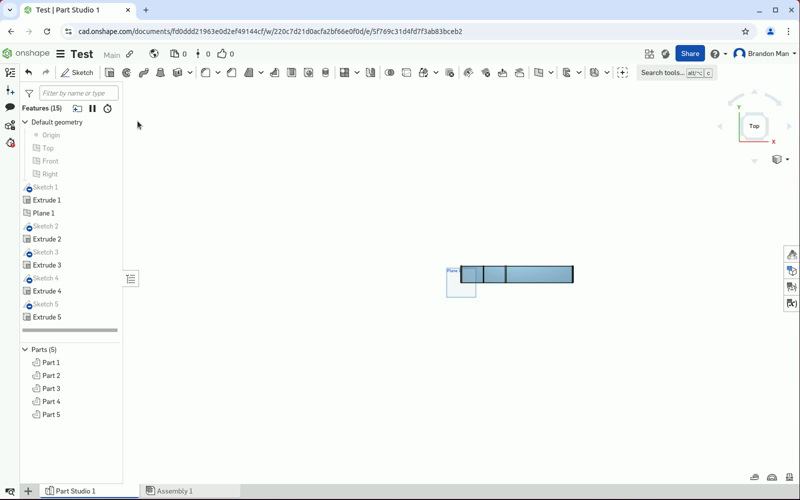
mouse_move(73, 189)
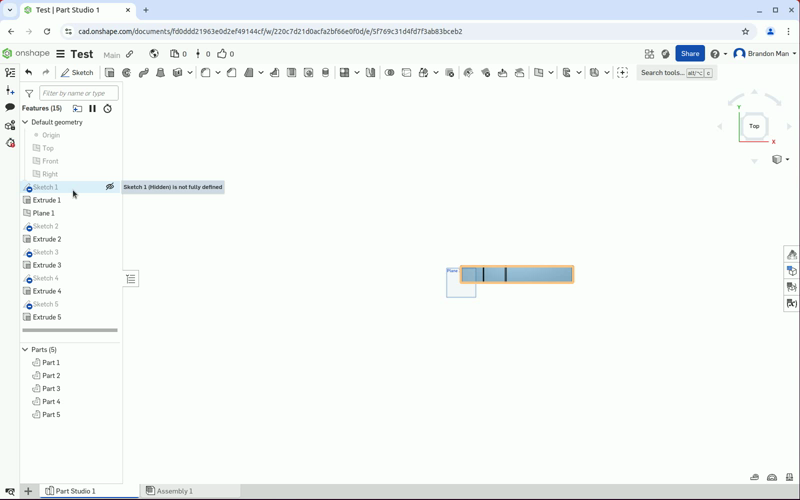
click(73, 189)
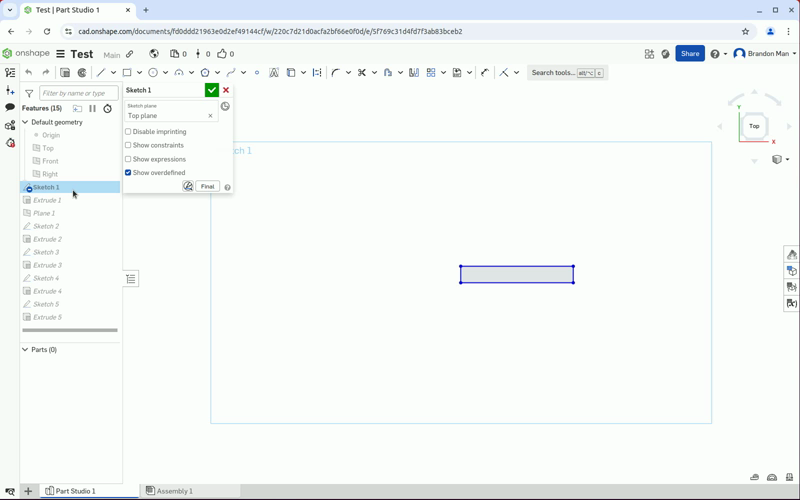
mouse_move(229, 92)
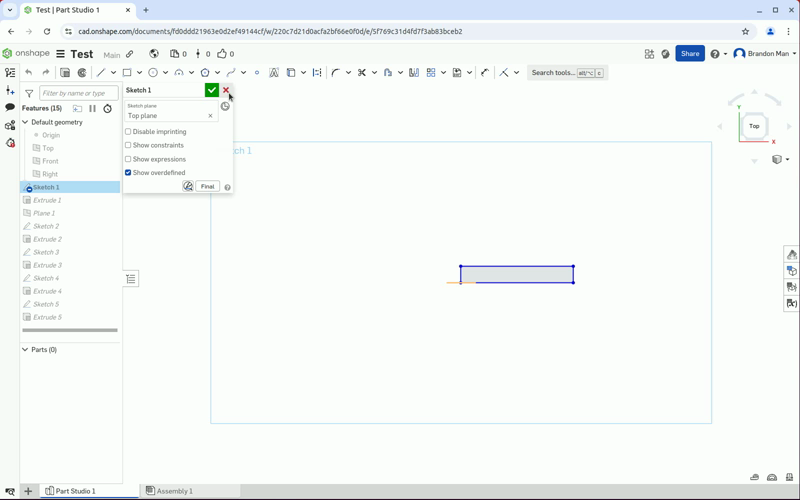
click(229, 92)
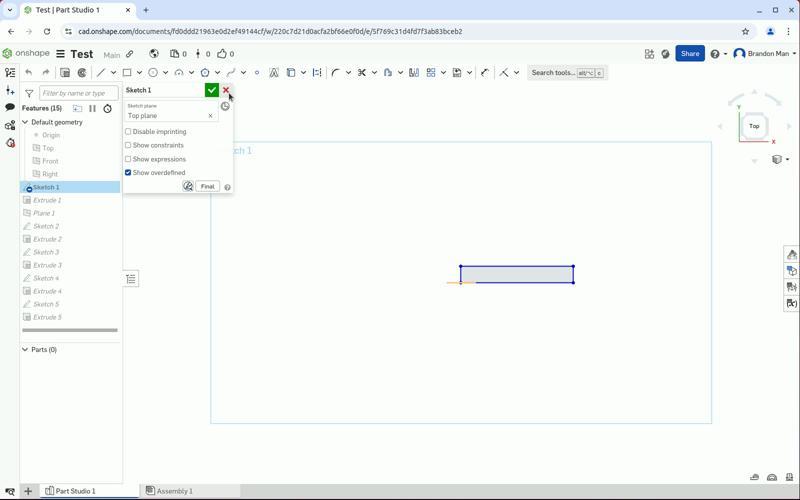
key(shift+s)
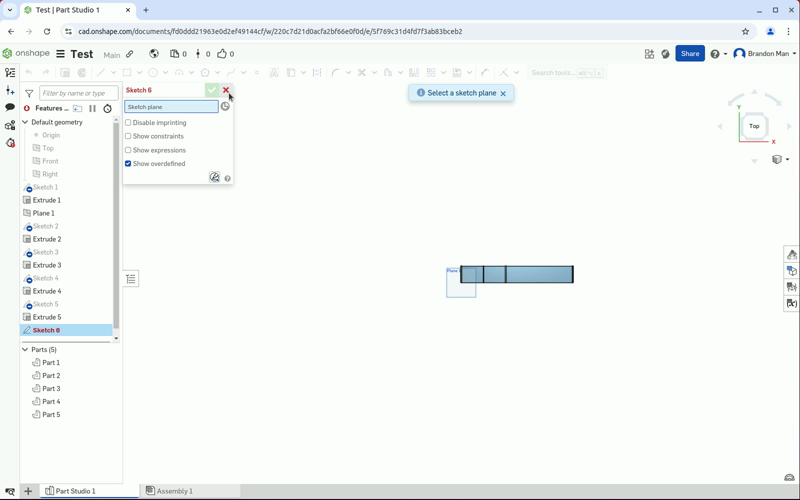
mouse_move(69, 215)
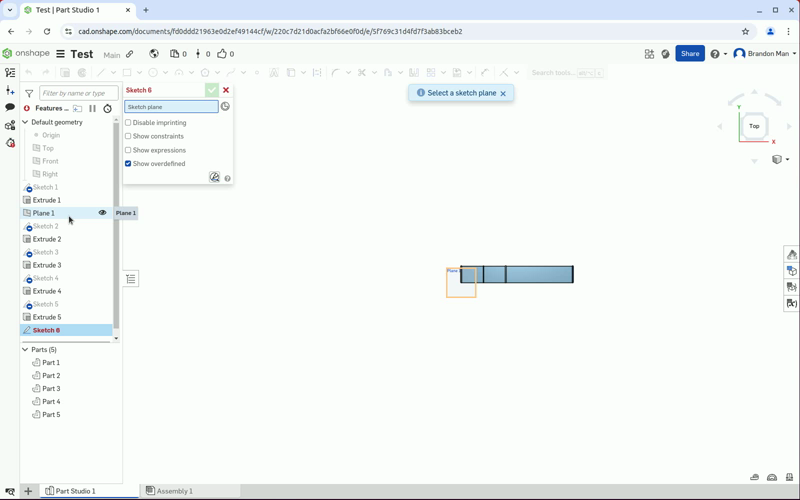
click(69, 215)
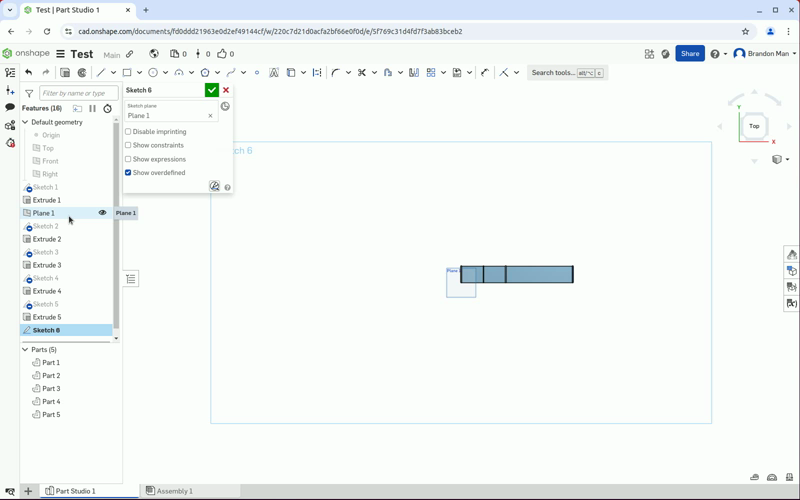
mouse_move(73, 352)
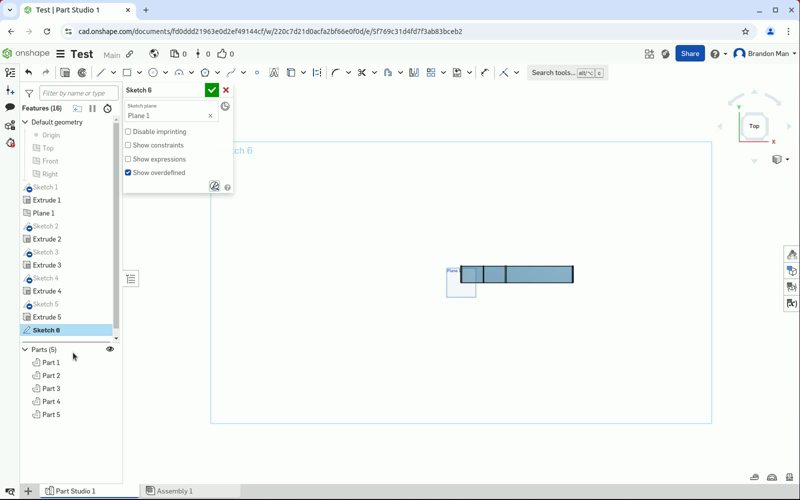
key(y)
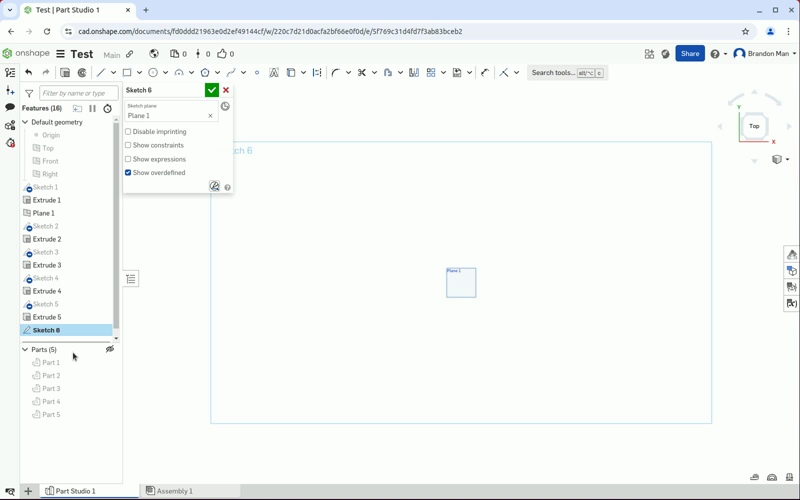
key(l)
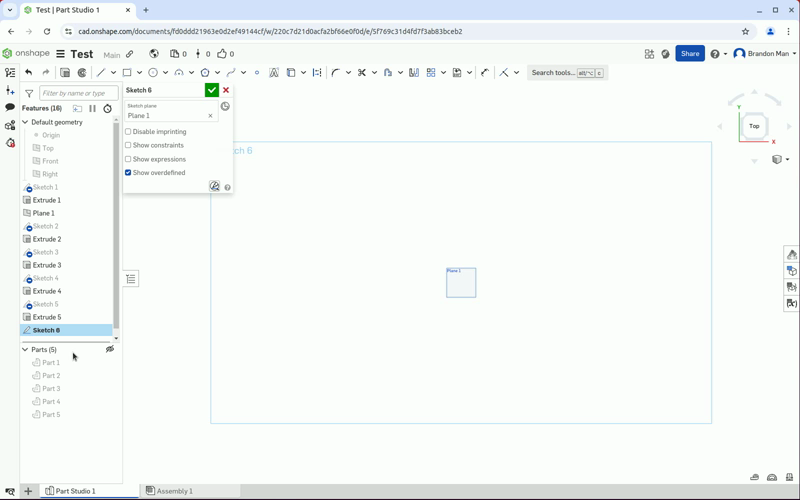
key_down(shift)
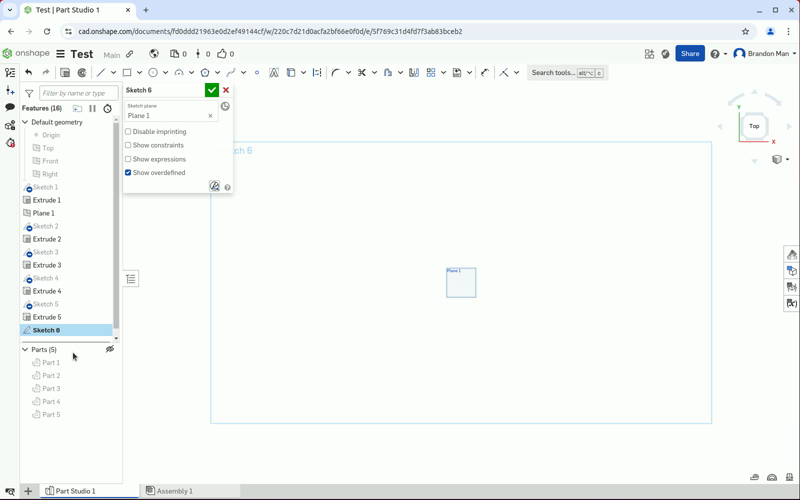
mouse_move(527, 282)
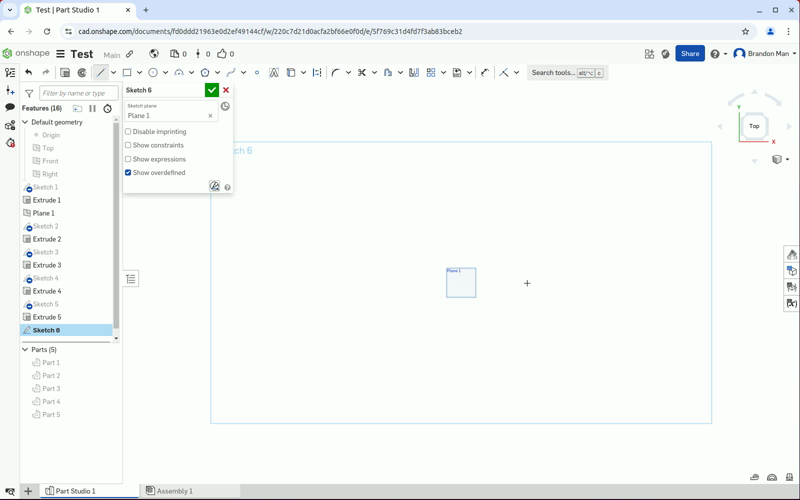
click(527, 282)
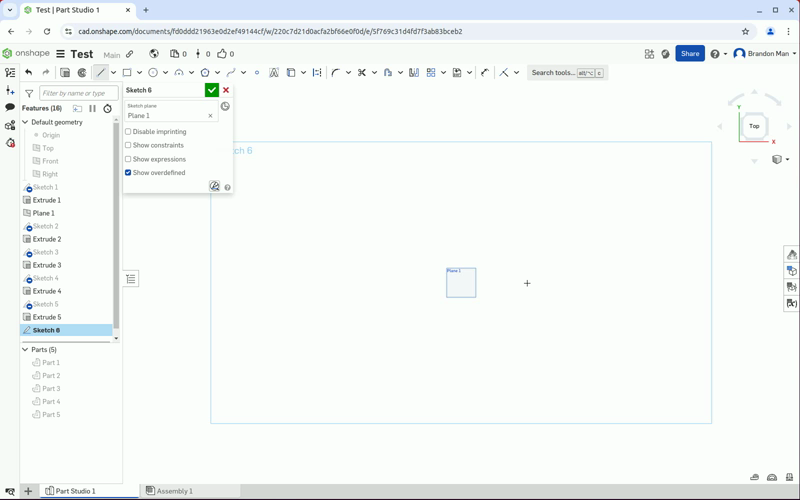
key_up(shift)
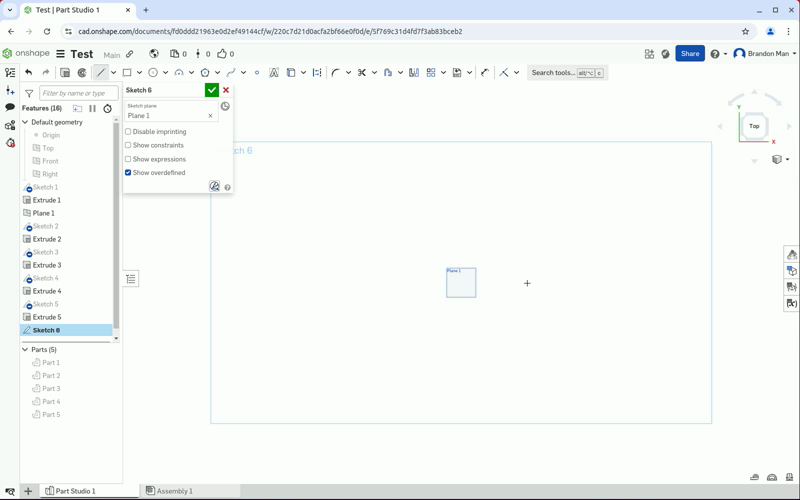
key_down(shift)
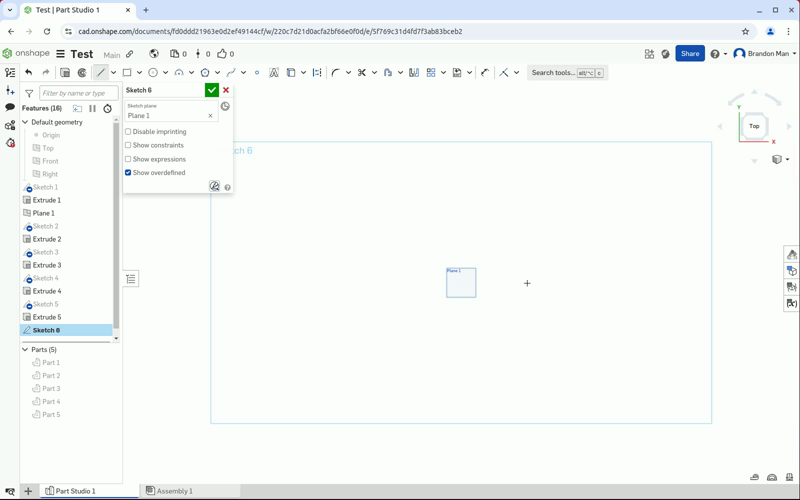
mouse_move(557, 282)
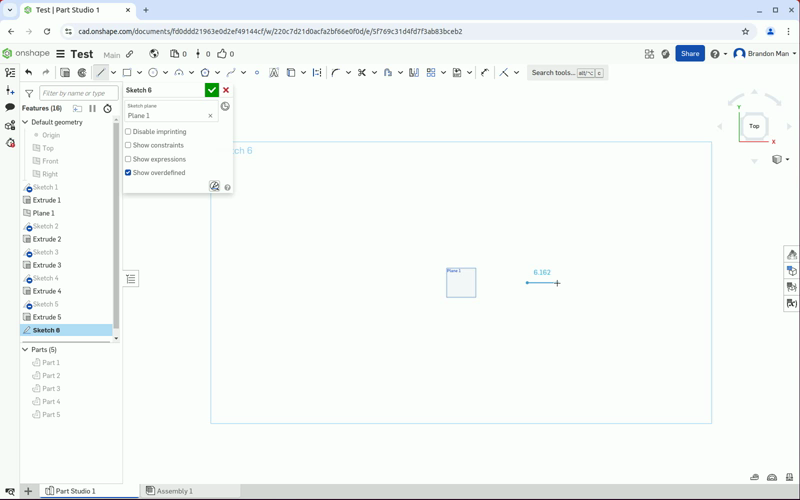
mouse_move(528, 282)
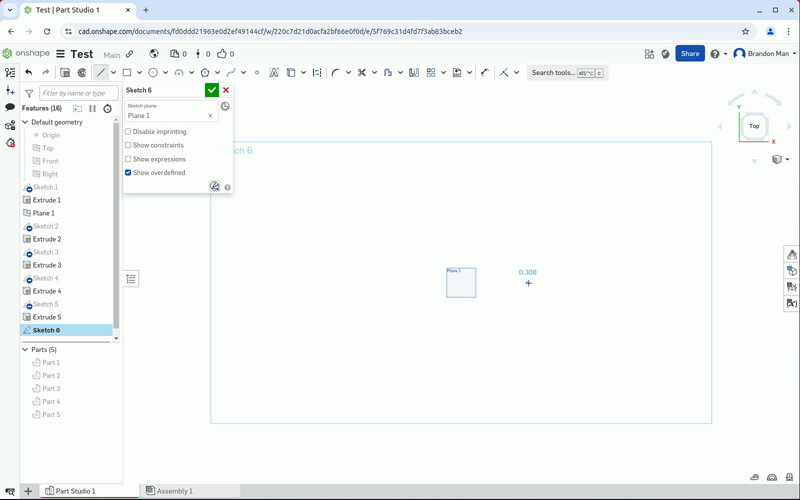
scroll(6)
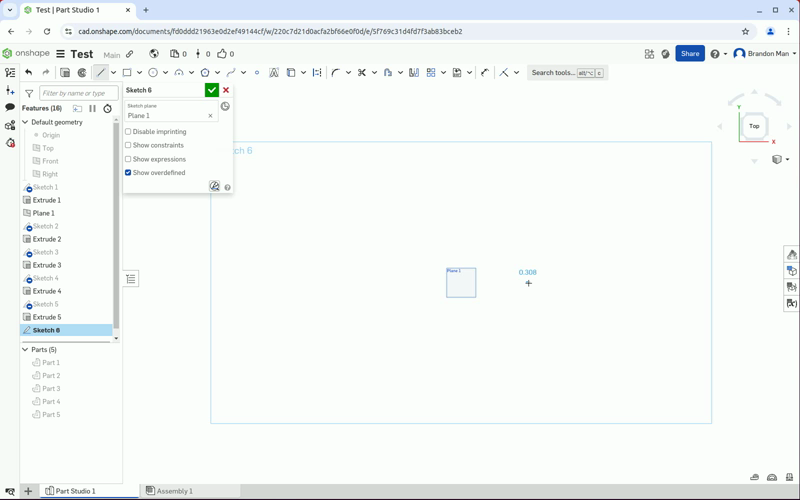
scroll(6)
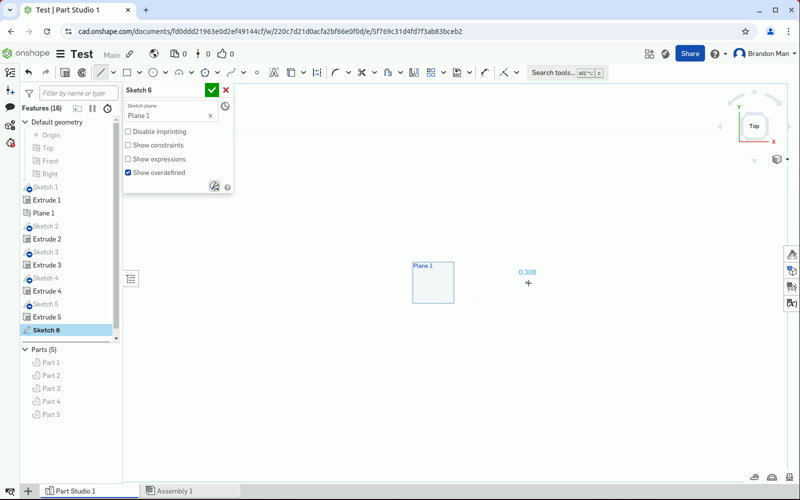
scroll(6)
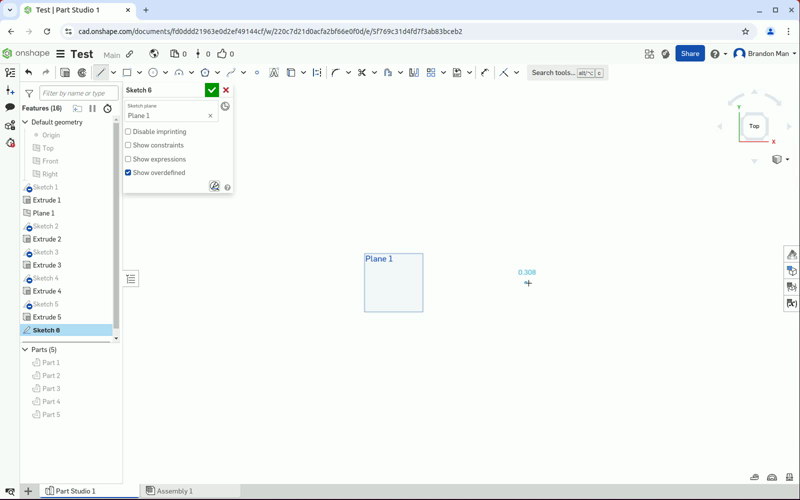
scroll(6)
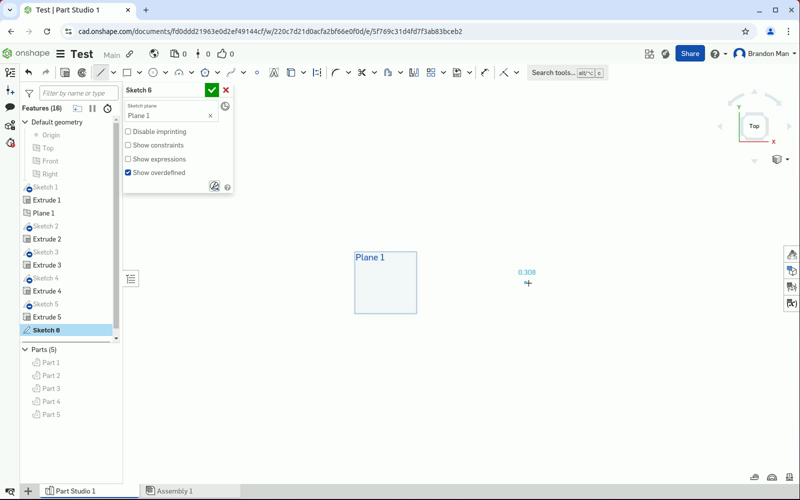
scroll(6)
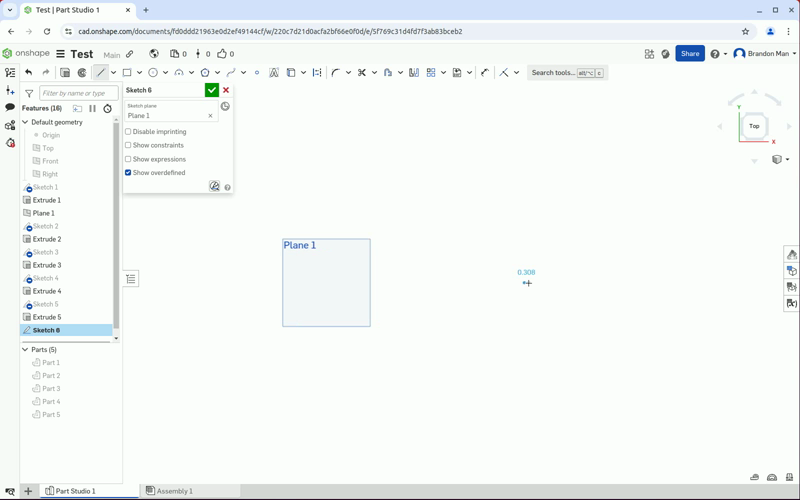
scroll(6)
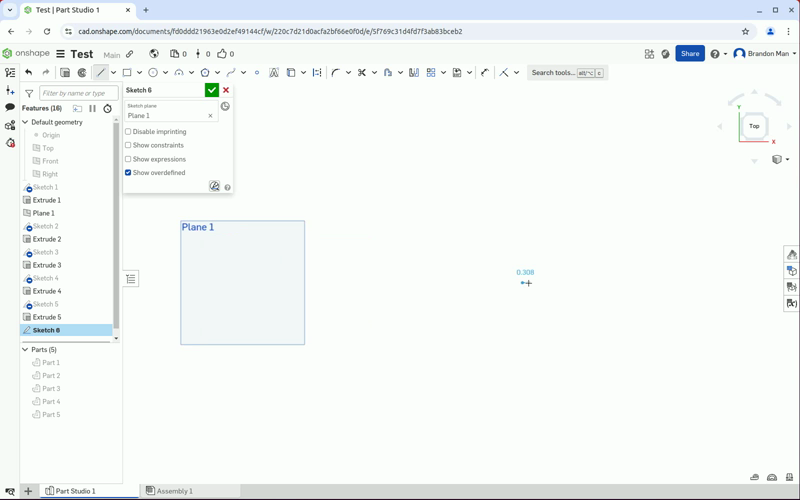
scroll(6)
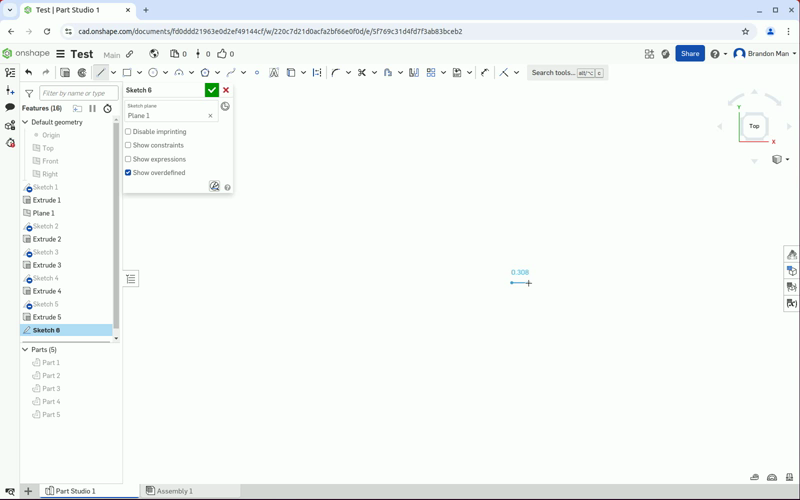
click(528, 282)
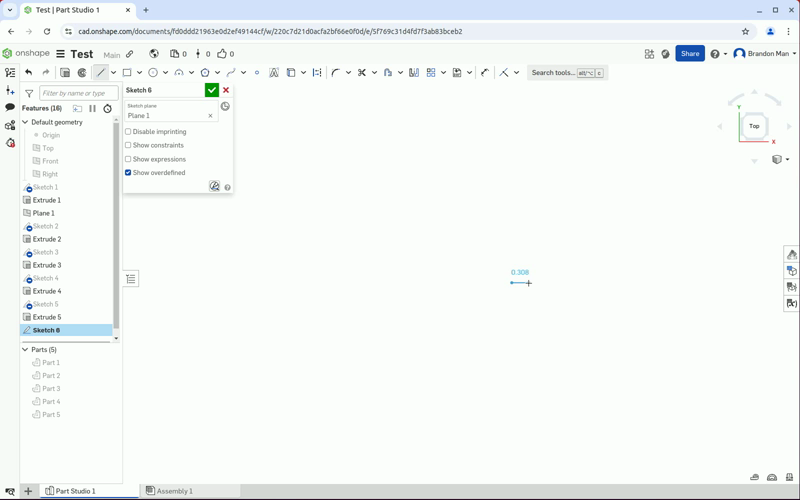
scroll(-6)
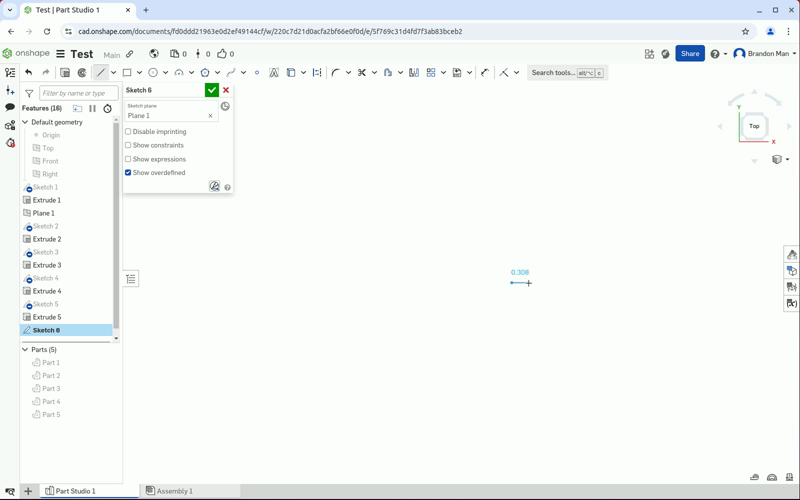
scroll(-6)
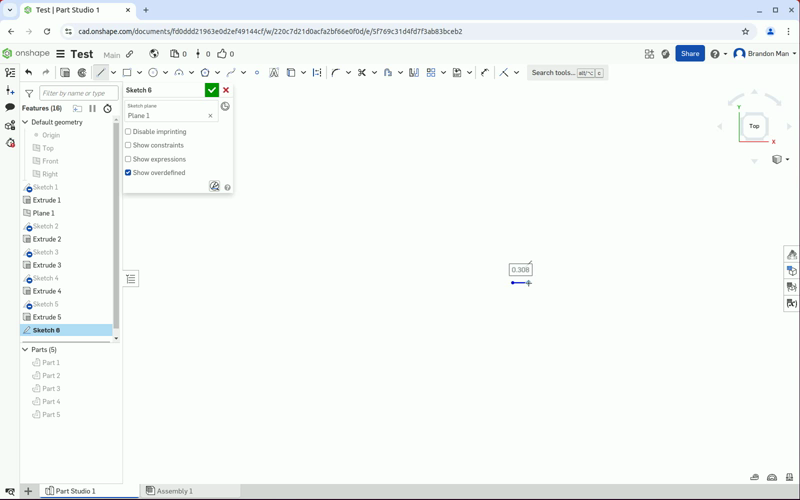
scroll(-6)
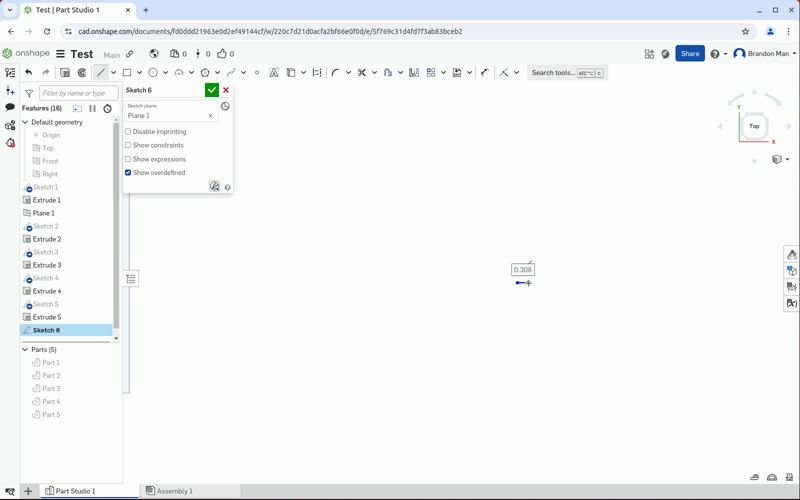
scroll(-6)
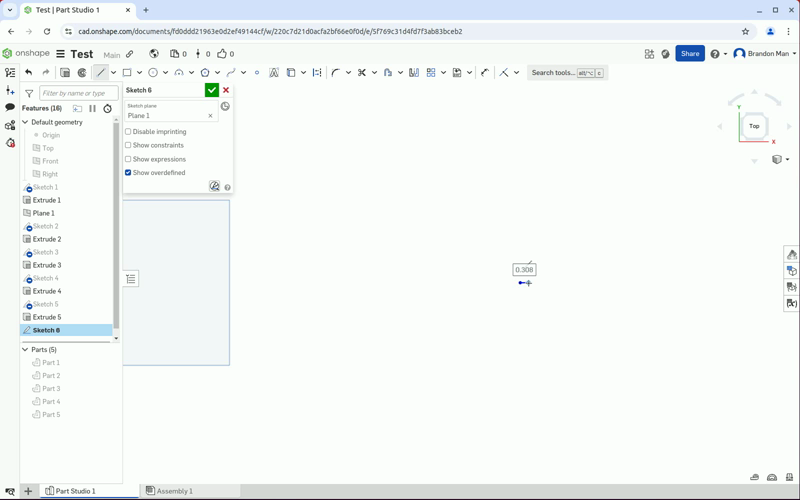
scroll(-6)
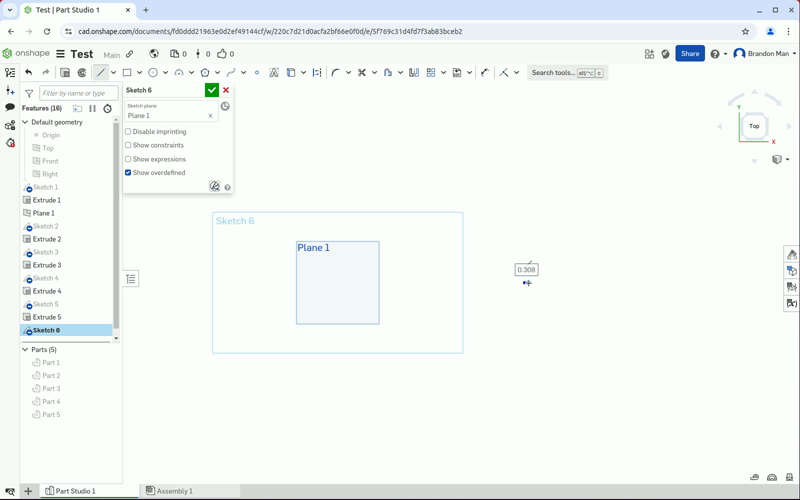
scroll(-6)
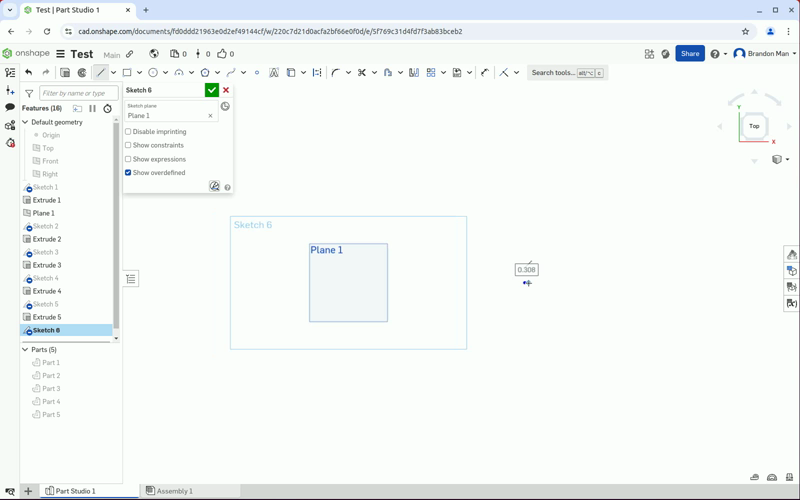
scroll(-6)
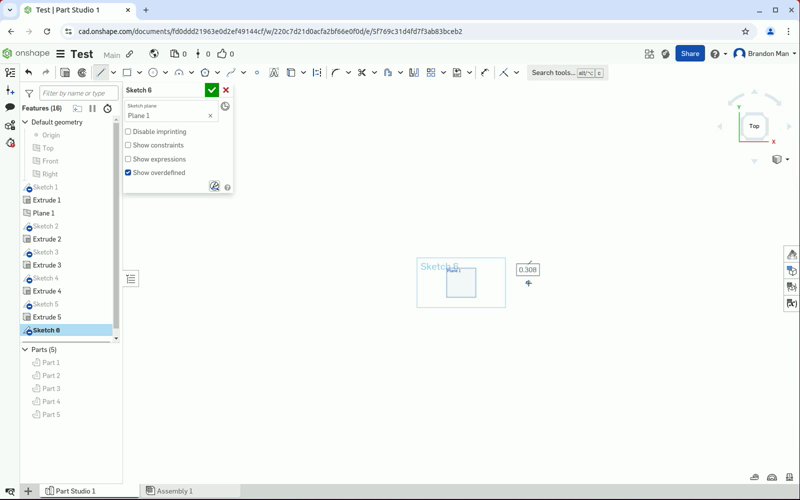
key_up(shift)
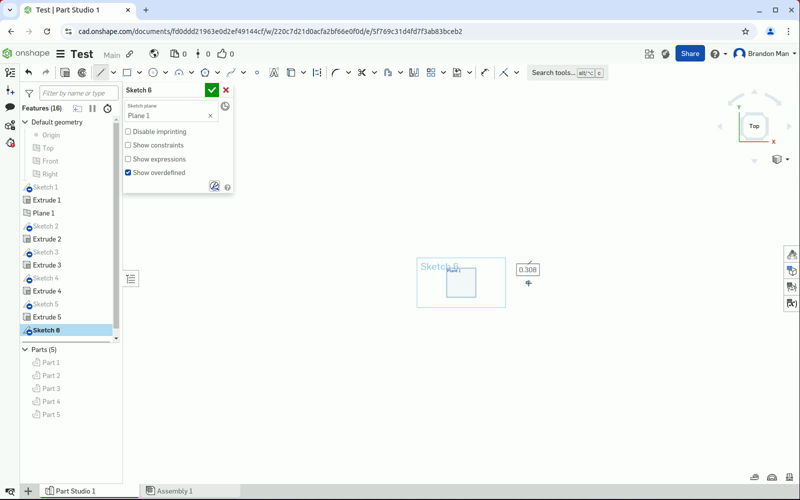
key_down(shift)
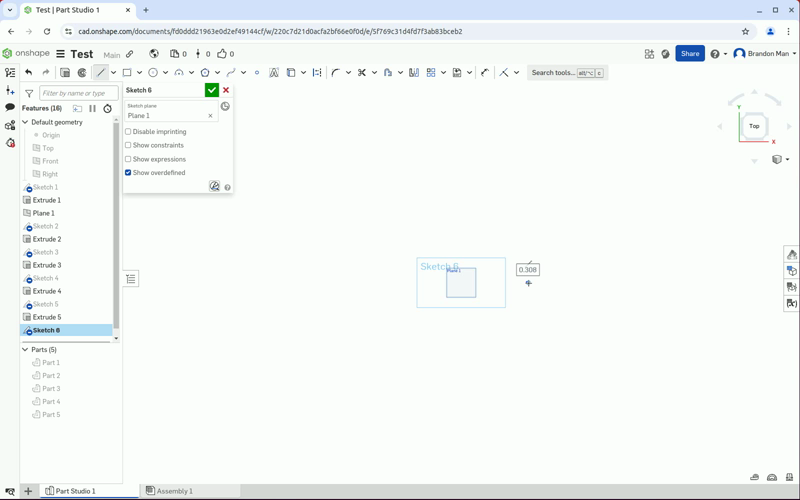
mouse_move(558, 282)
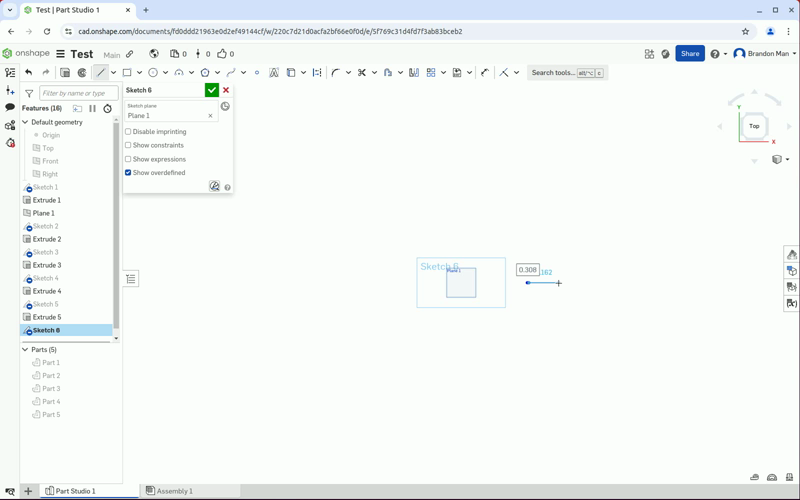
mouse_move(528, 265)
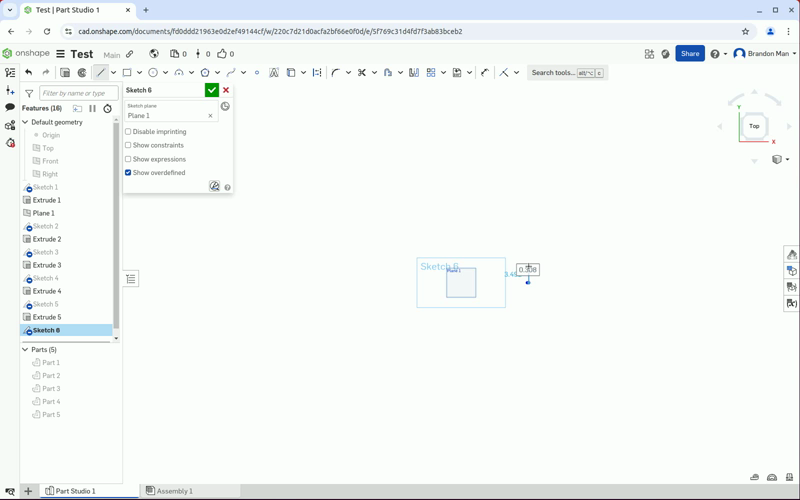
click(528, 265)
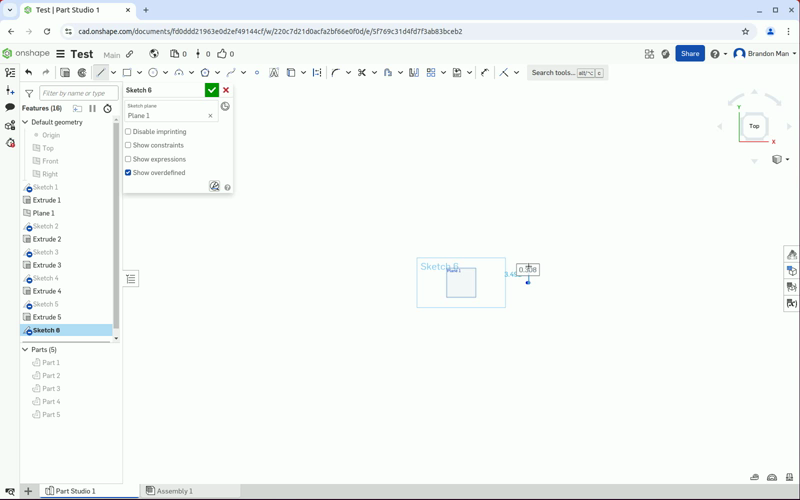
key_up(shift)
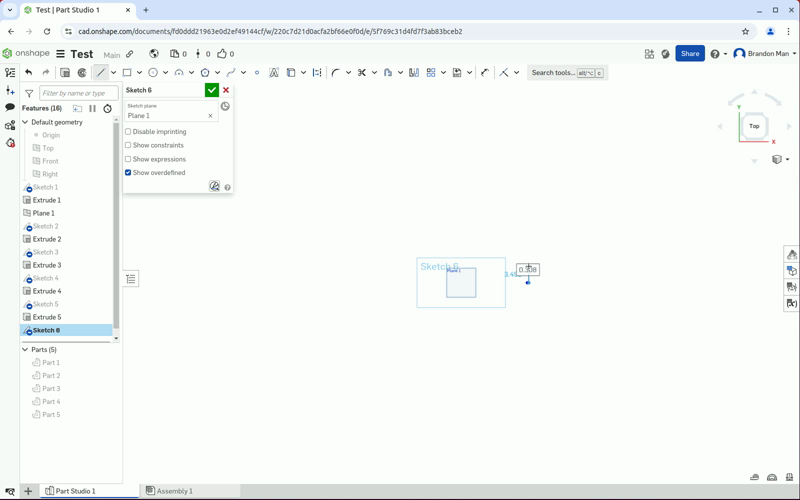
key_down(shift)
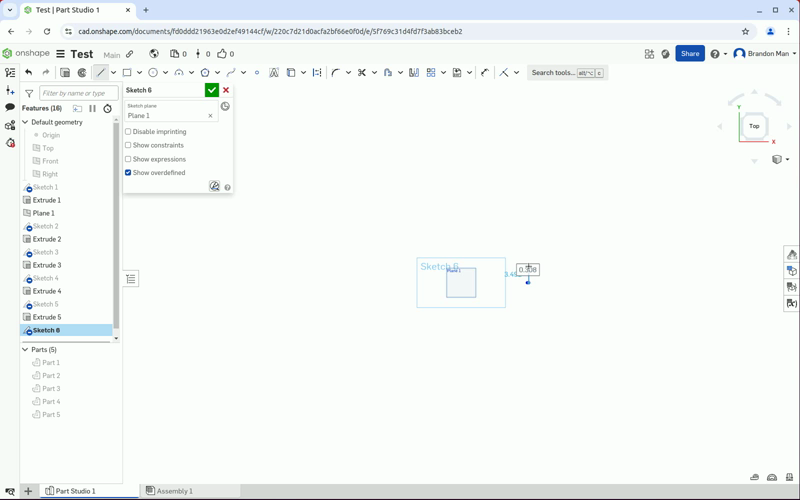
mouse_move(558, 265)
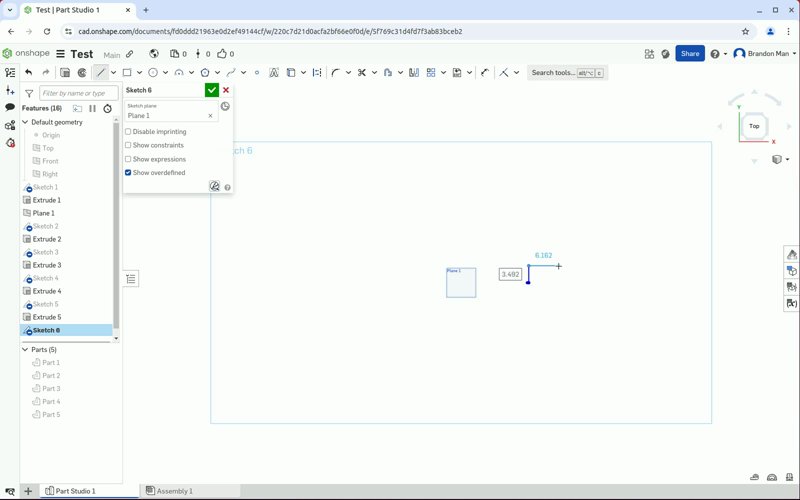
mouse_move(527, 265)
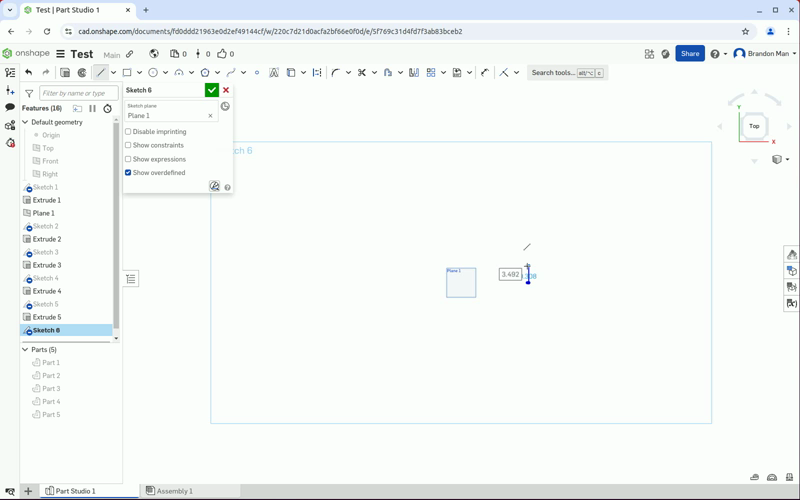
scroll(6)
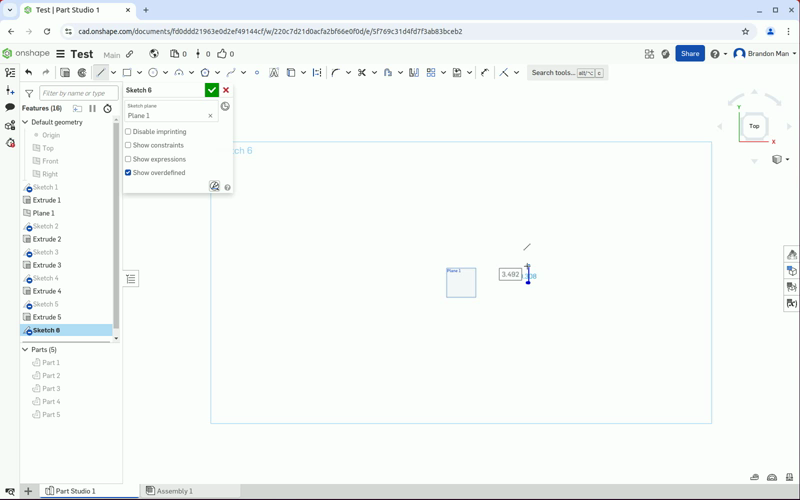
scroll(6)
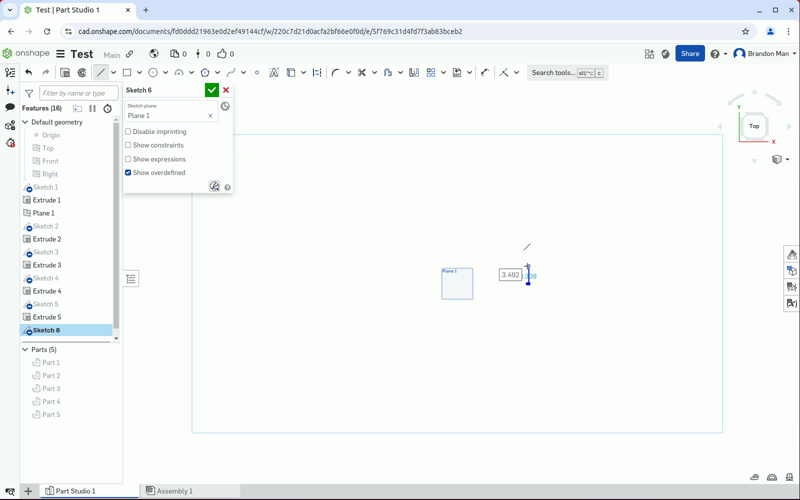
scroll(6)
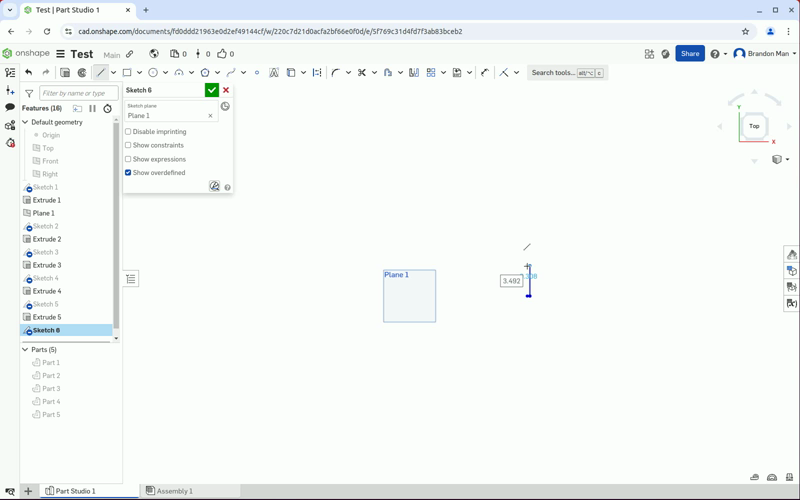
scroll(6)
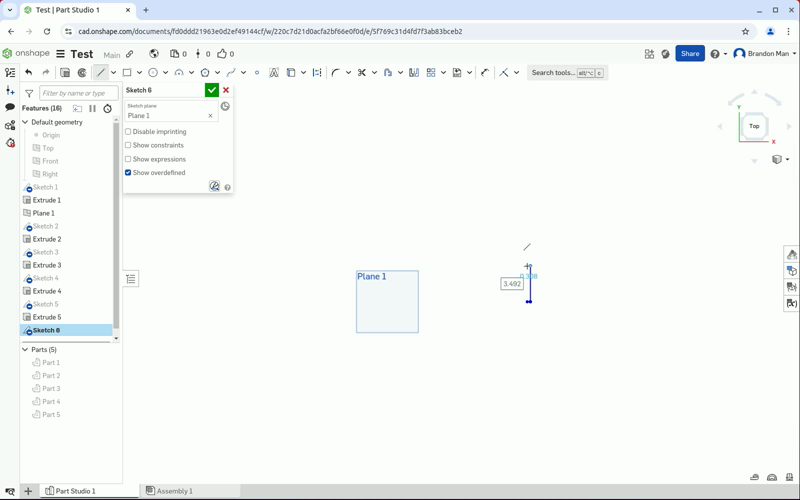
scroll(6)
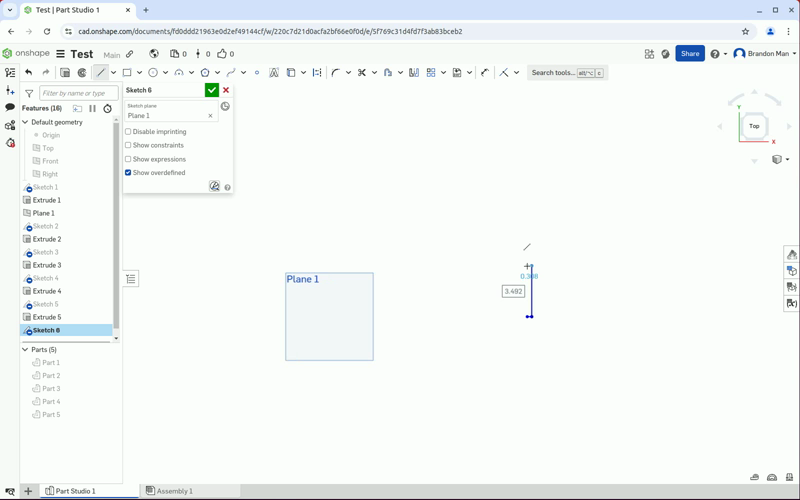
scroll(6)
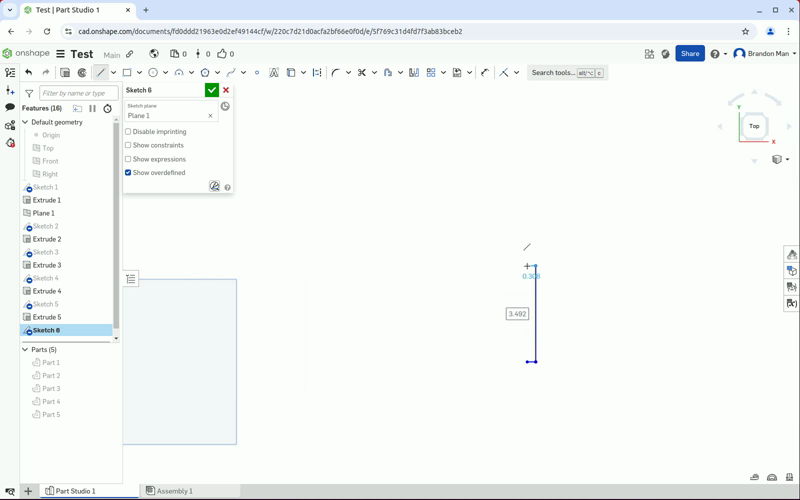
scroll(6)
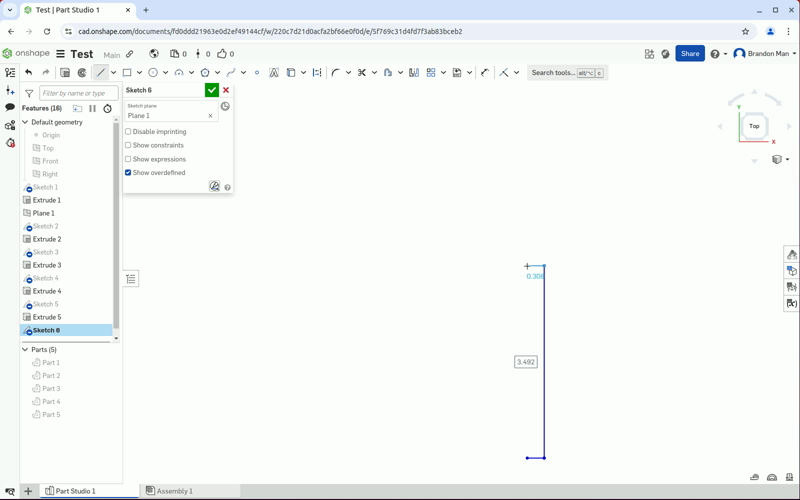
click(527, 265)
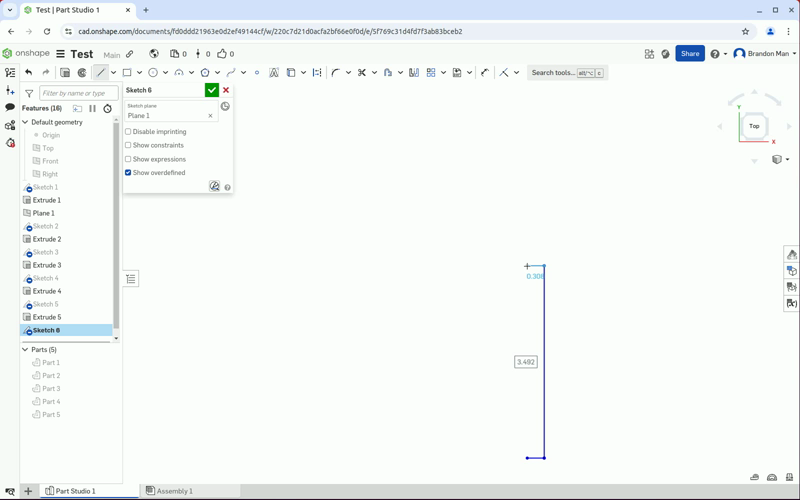
scroll(-6)
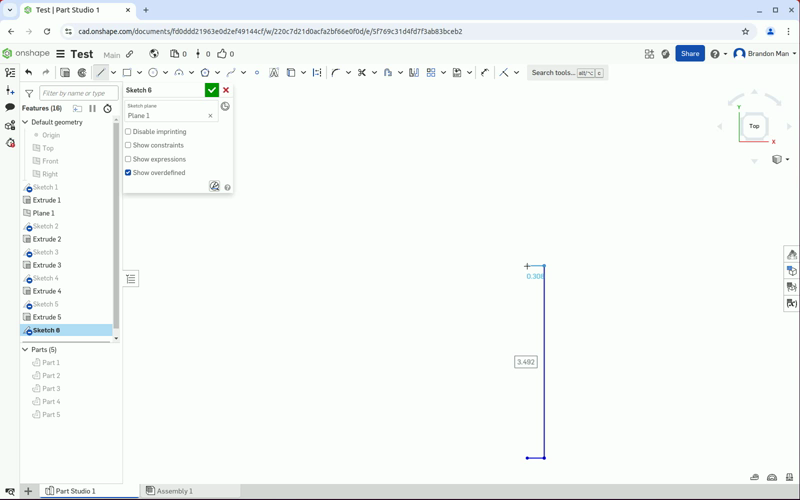
scroll(-6)
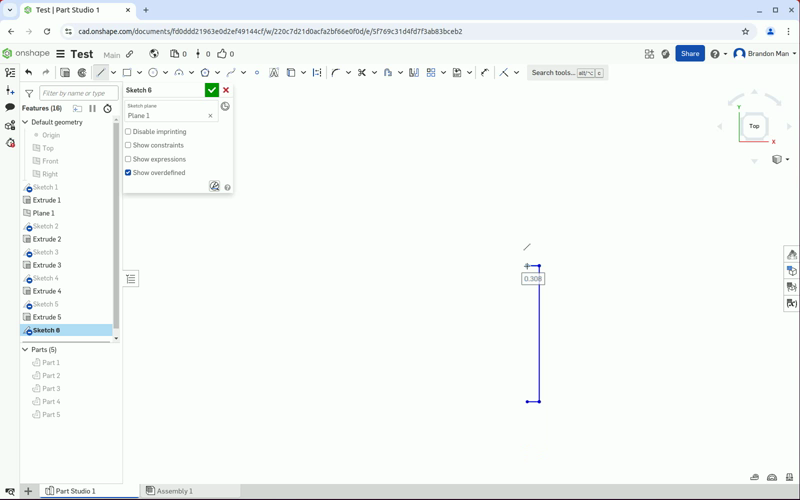
scroll(-6)
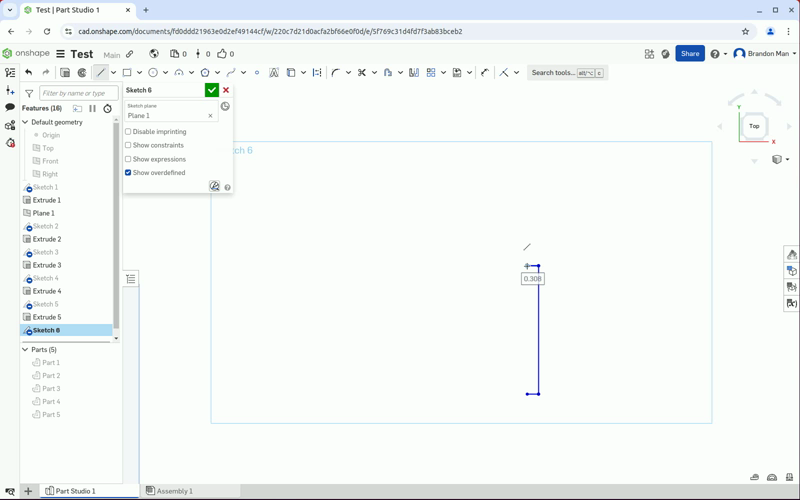
scroll(-6)
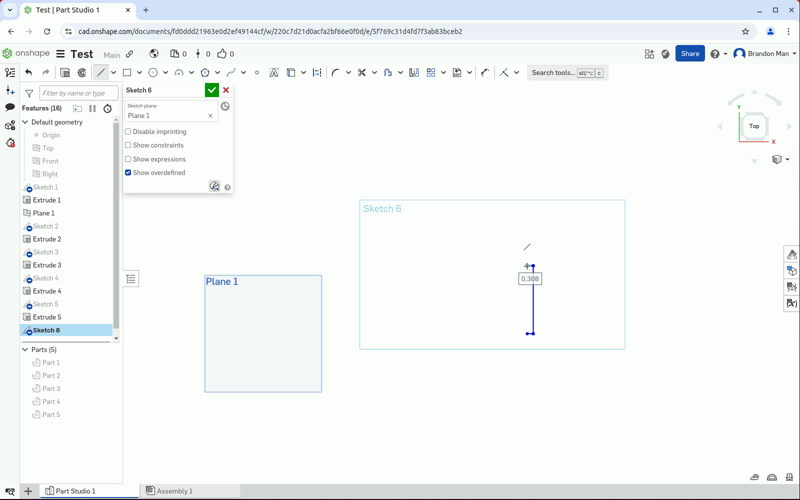
scroll(-6)
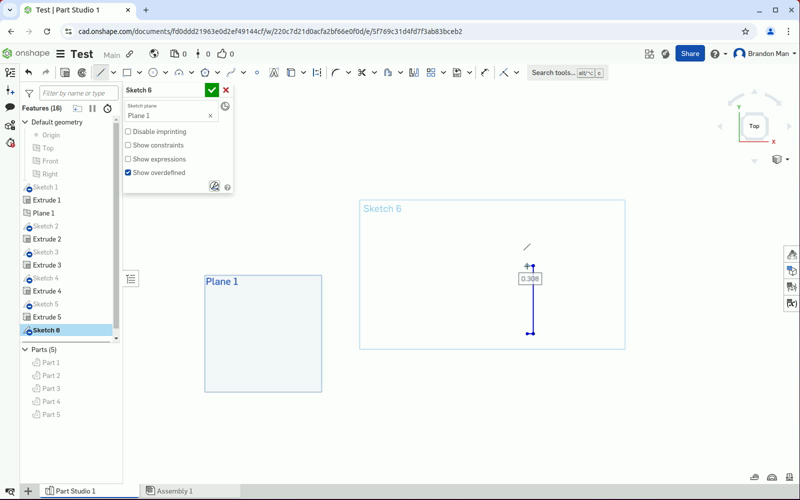
scroll(-6)
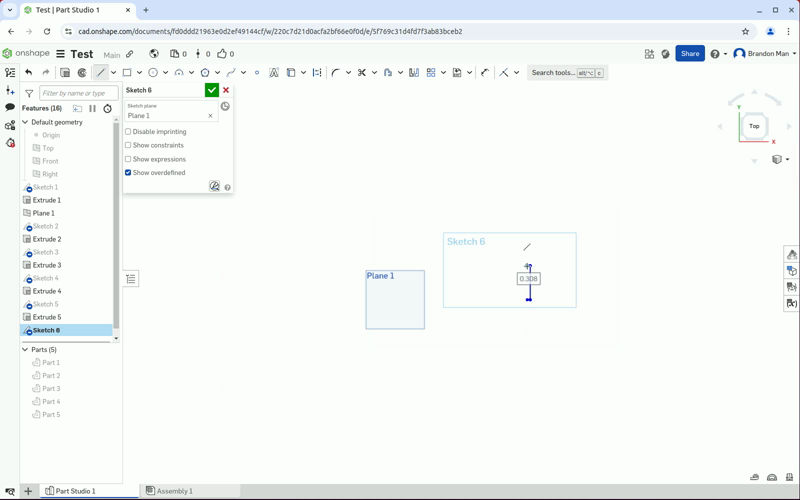
scroll(-6)
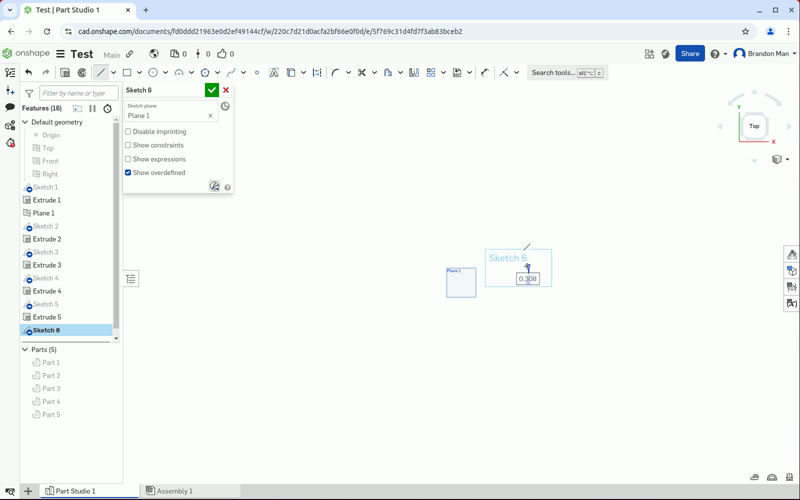
key_up(shift)
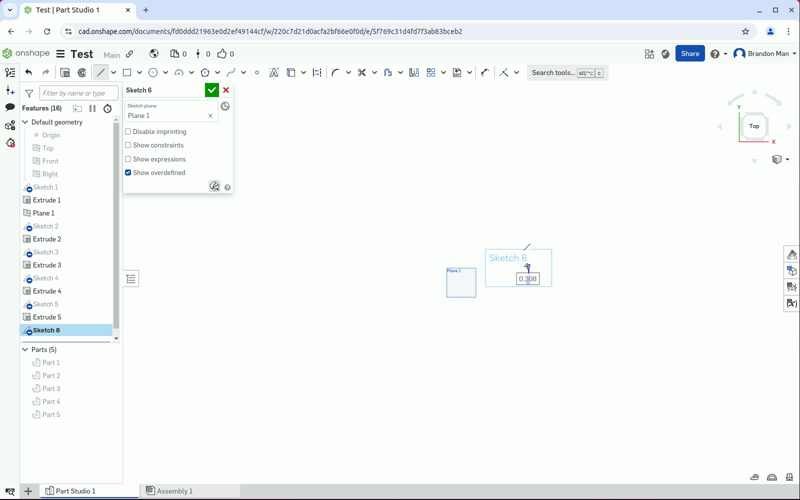
mouse_move(557, 265)
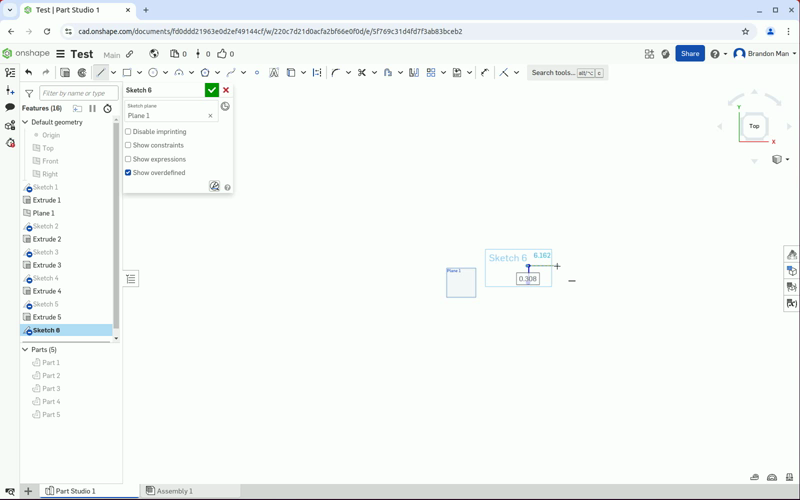
key_down(shift)
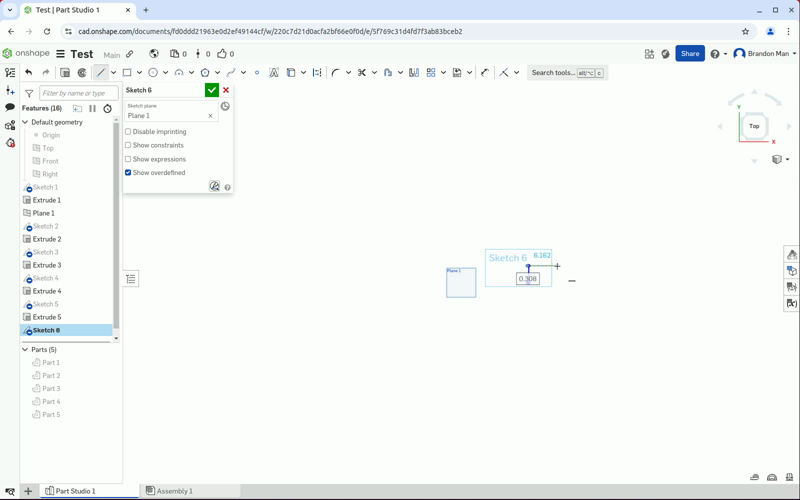
mouse_move(527, 282)
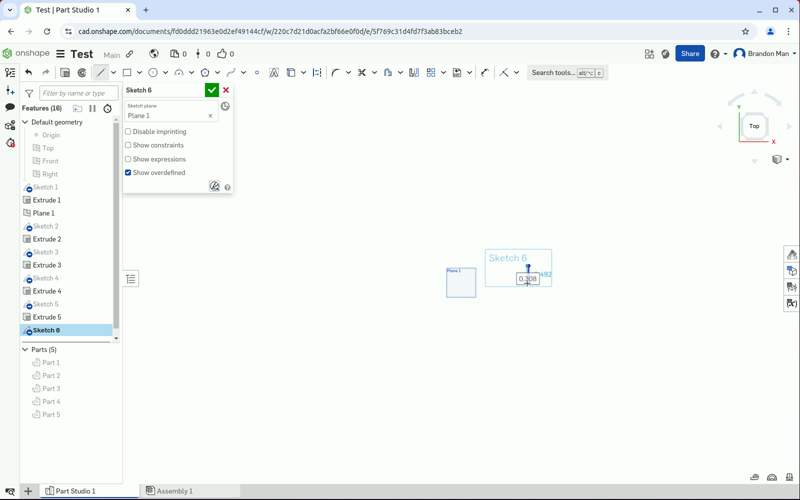
scroll(6)
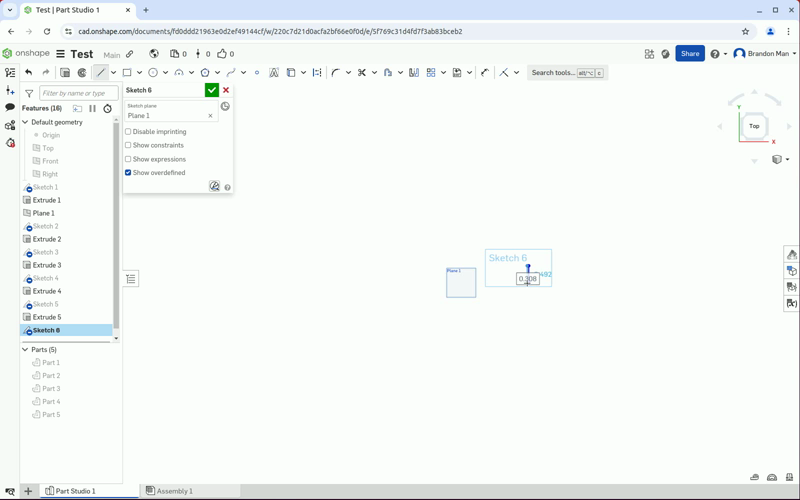
scroll(6)
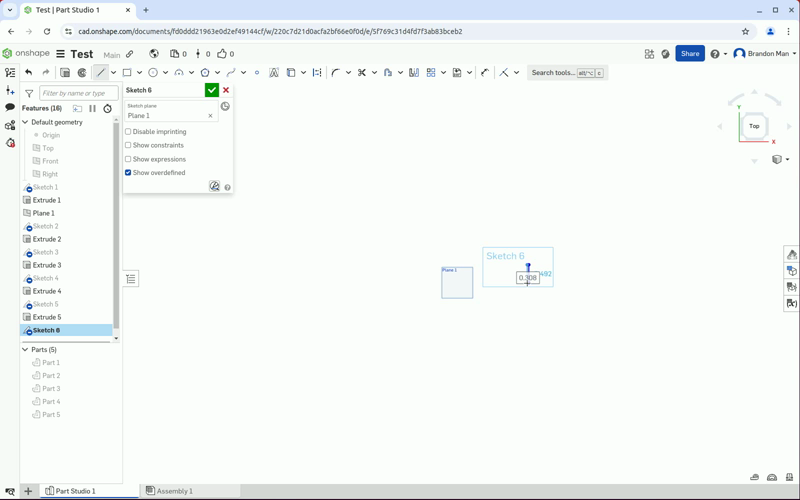
scroll(6)
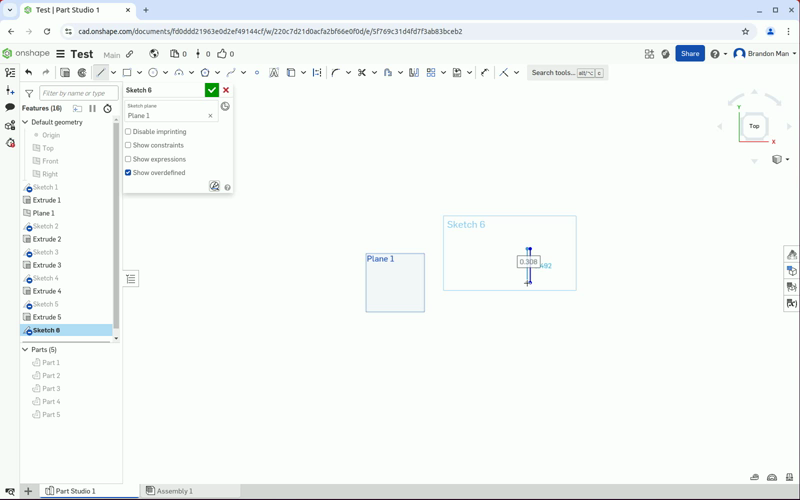
scroll(6)
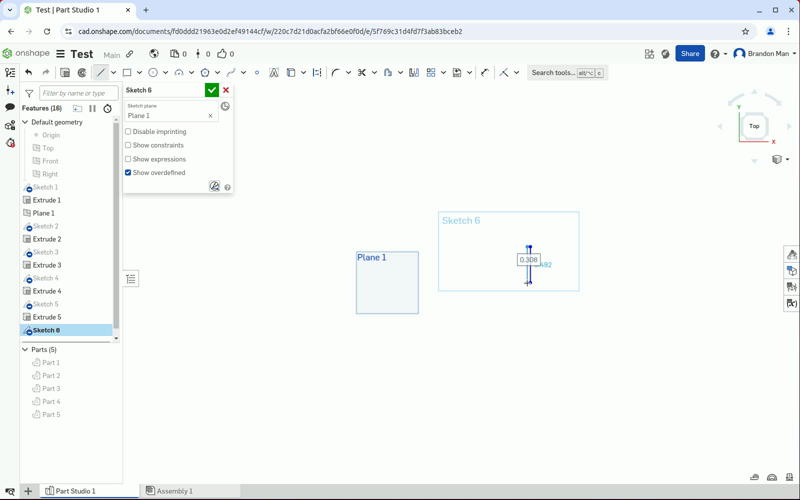
scroll(6)
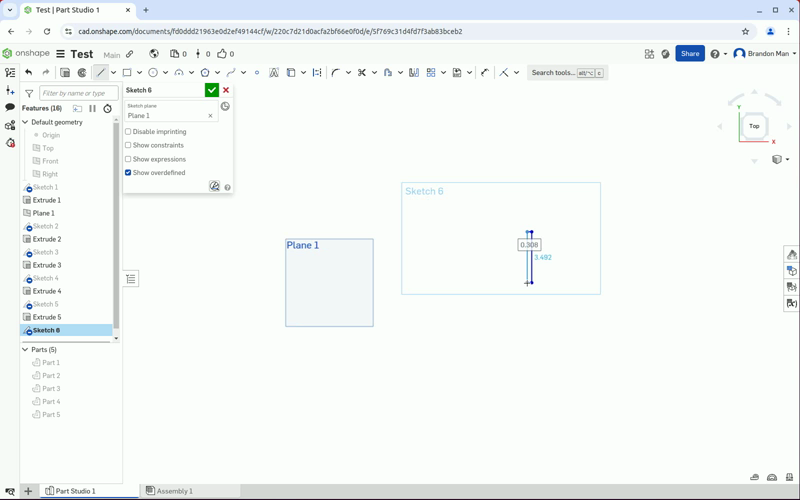
scroll(6)
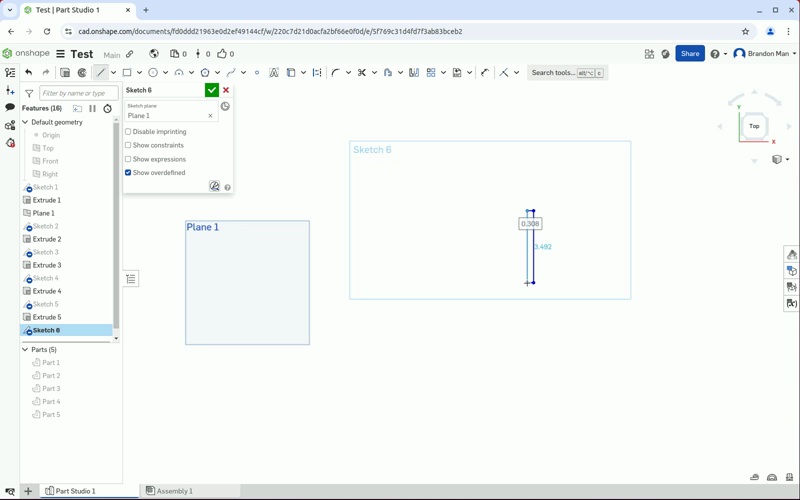
scroll(6)
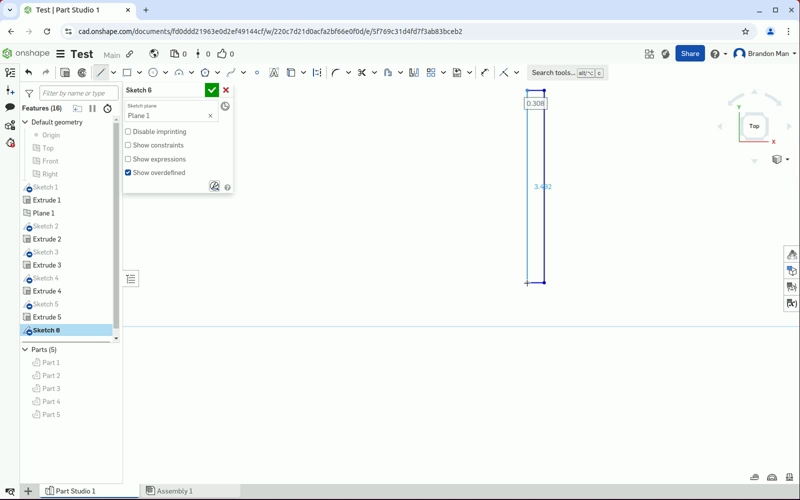
key_up(shift)
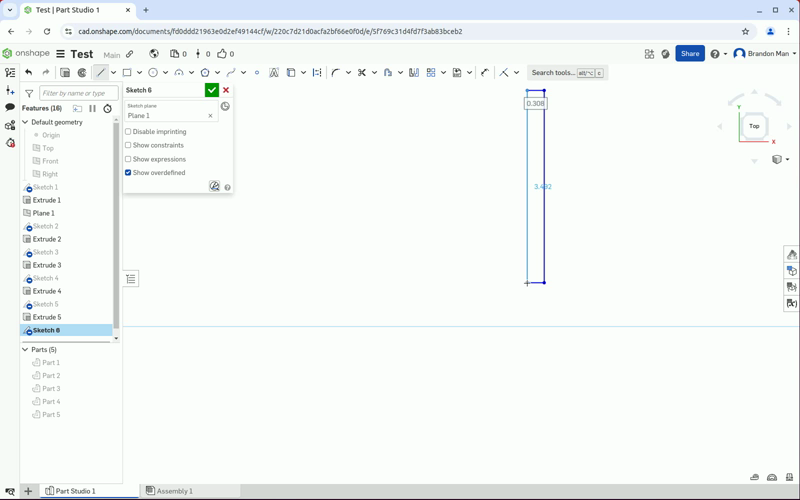
click(527, 282)
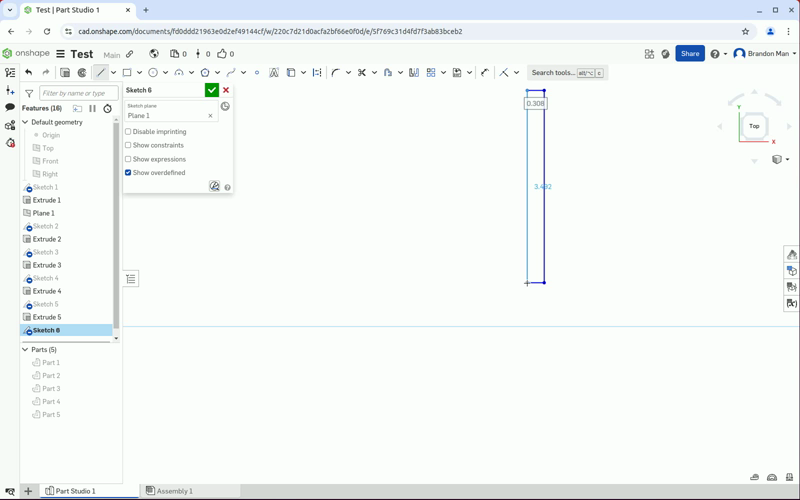
scroll(-6)
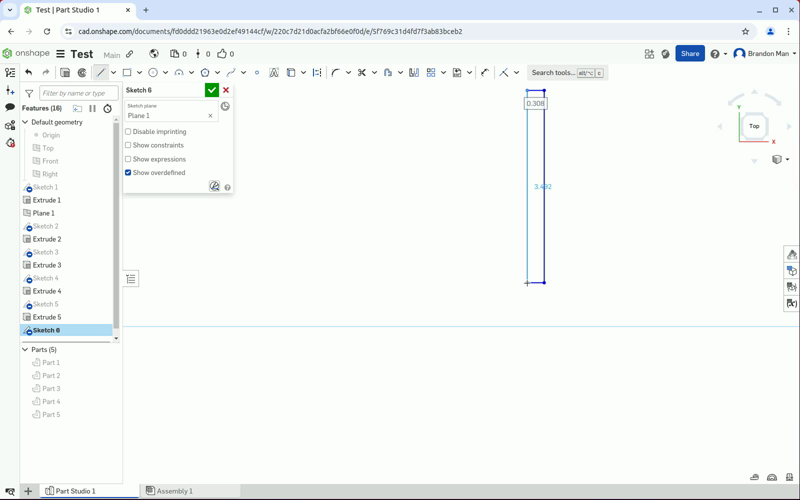
scroll(-6)
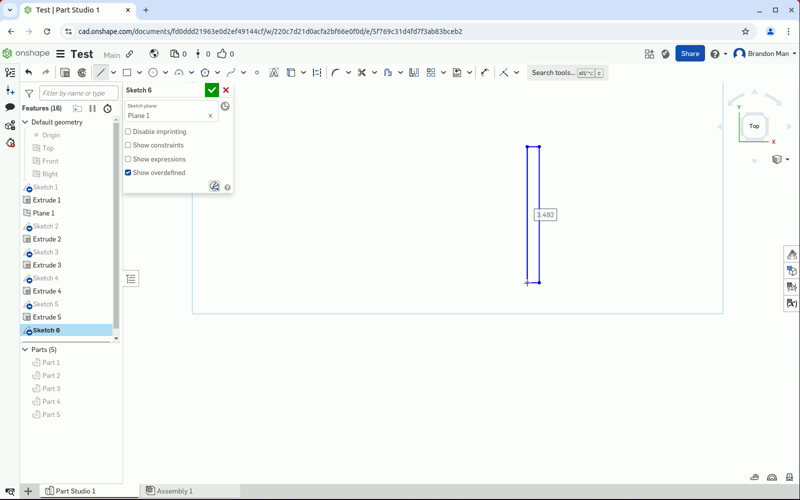
scroll(-6)
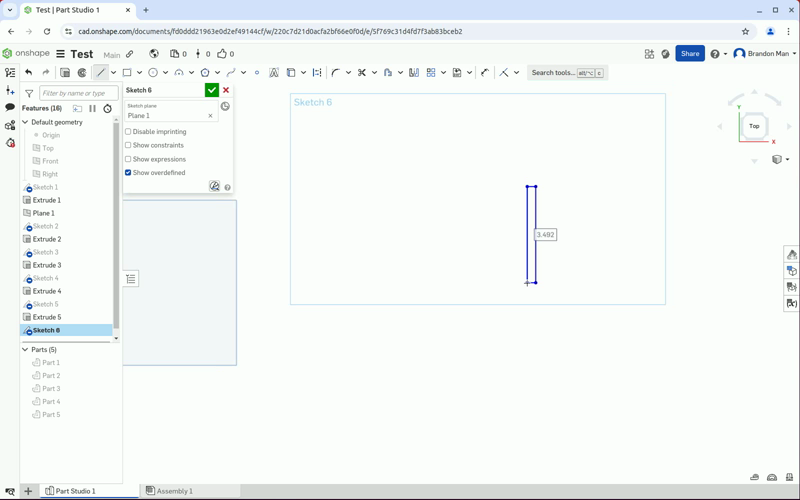
scroll(-6)
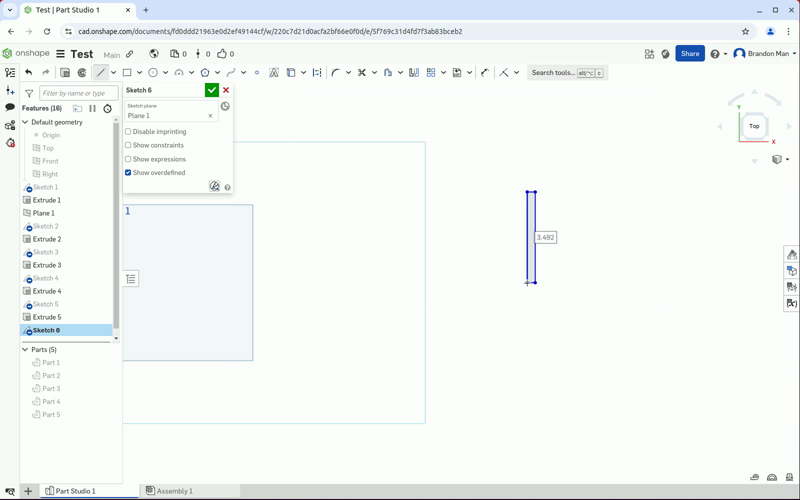
scroll(-6)
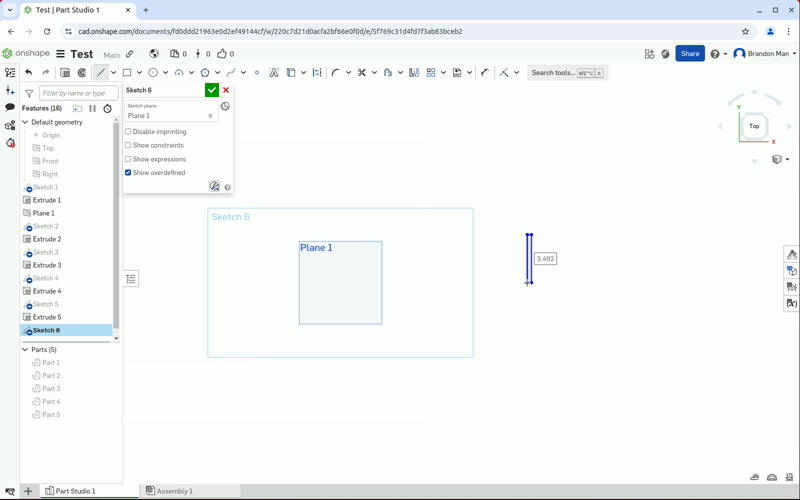
scroll(-6)
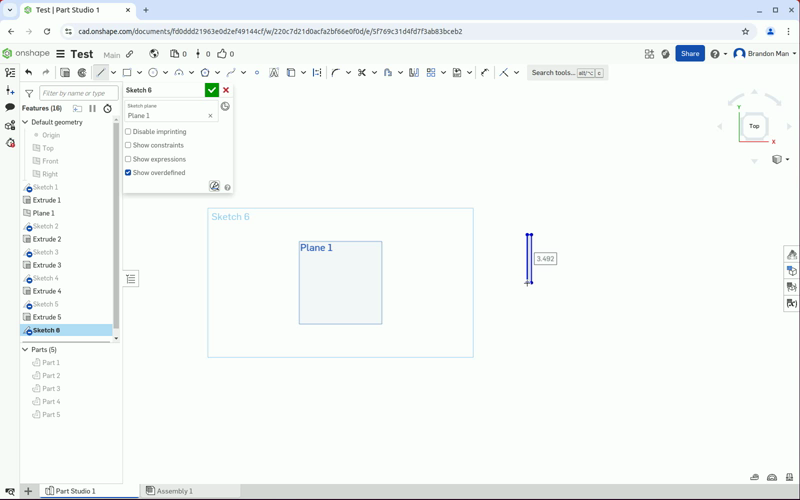
scroll(-6)
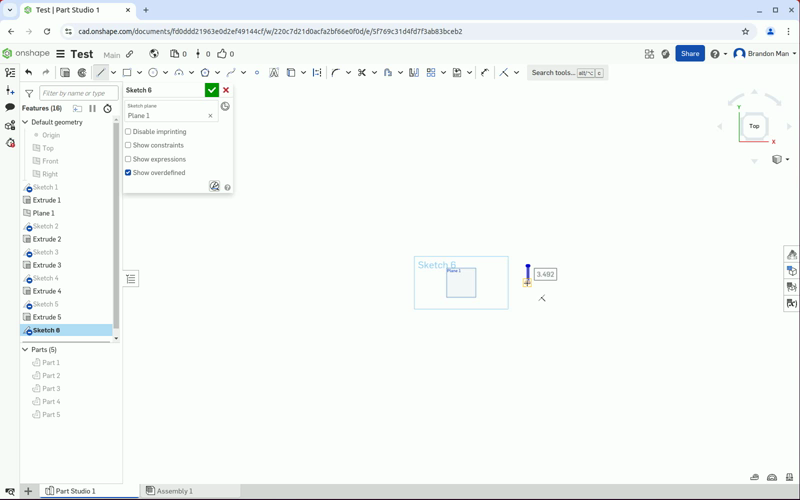
key(esc)
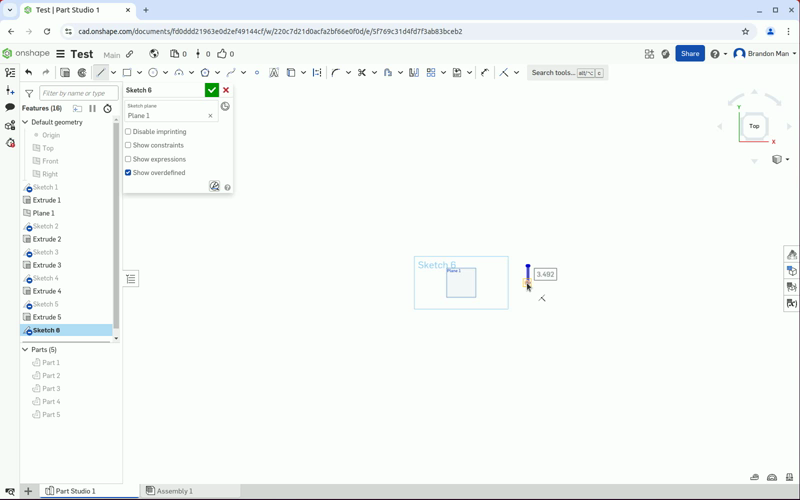
mouse_move(527, 270)
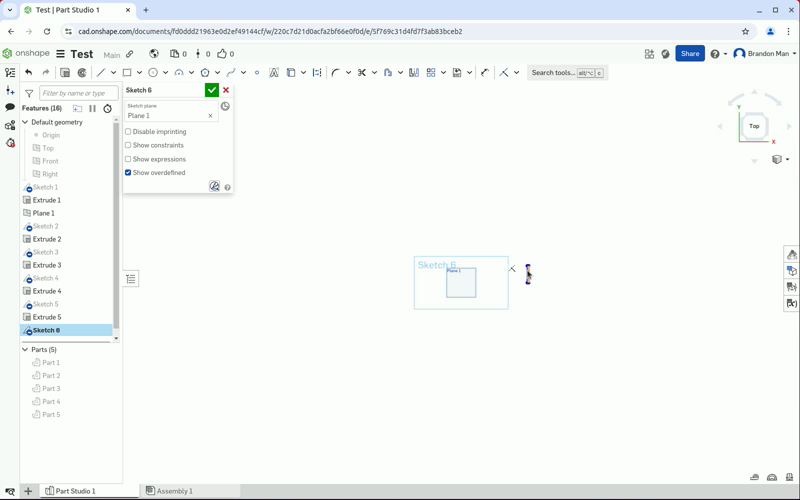
scroll(6)
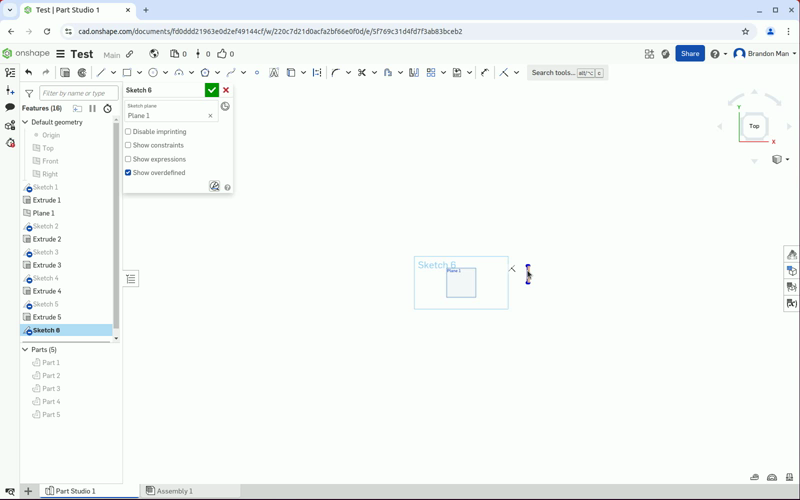
scroll(6)
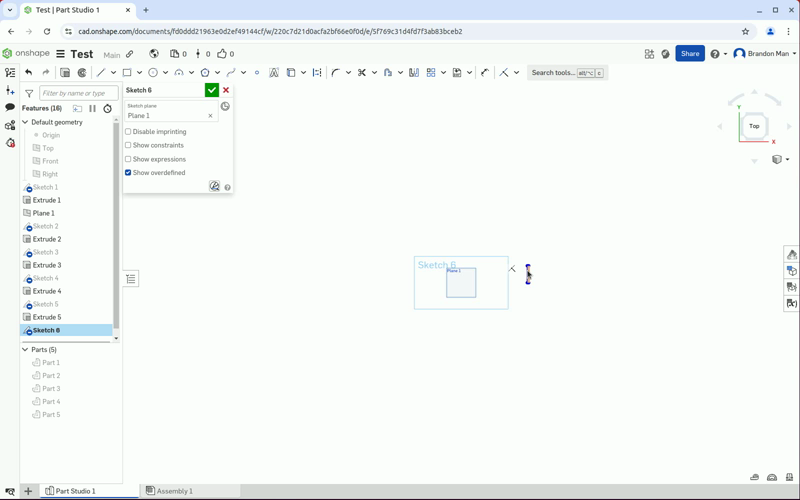
scroll(6)
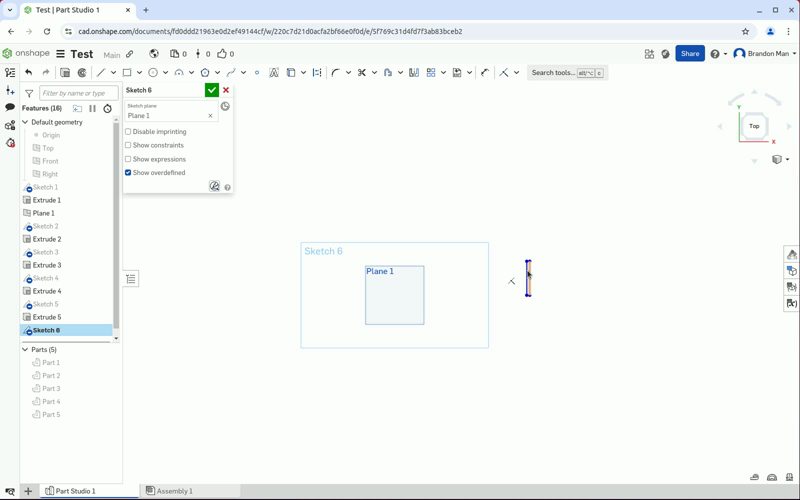
scroll(6)
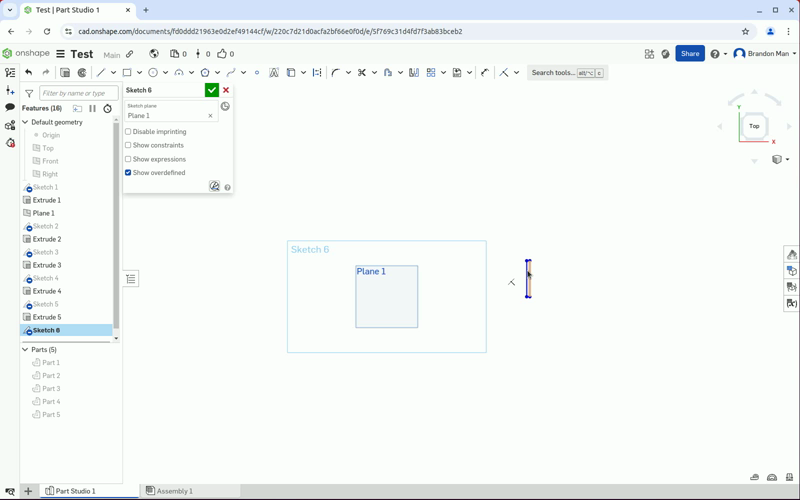
scroll(6)
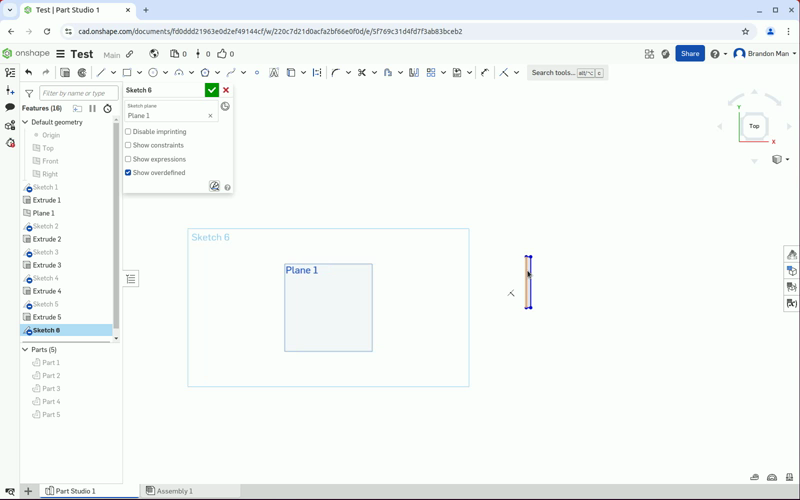
scroll(6)
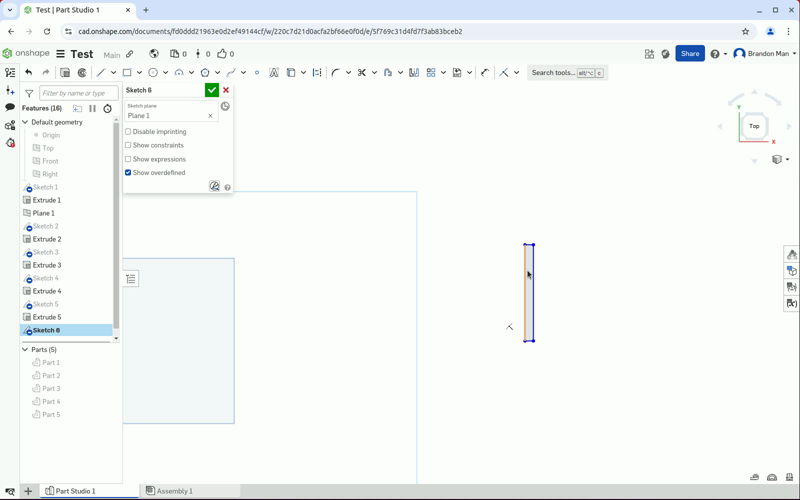
scroll(6)
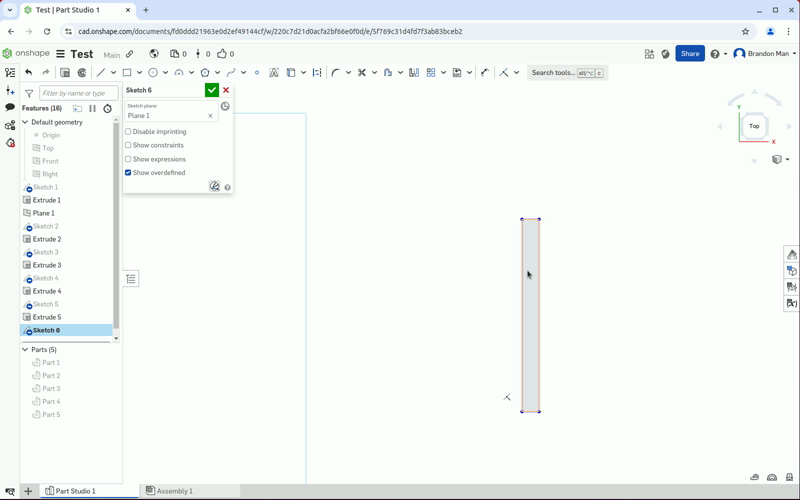
click(527, 270)
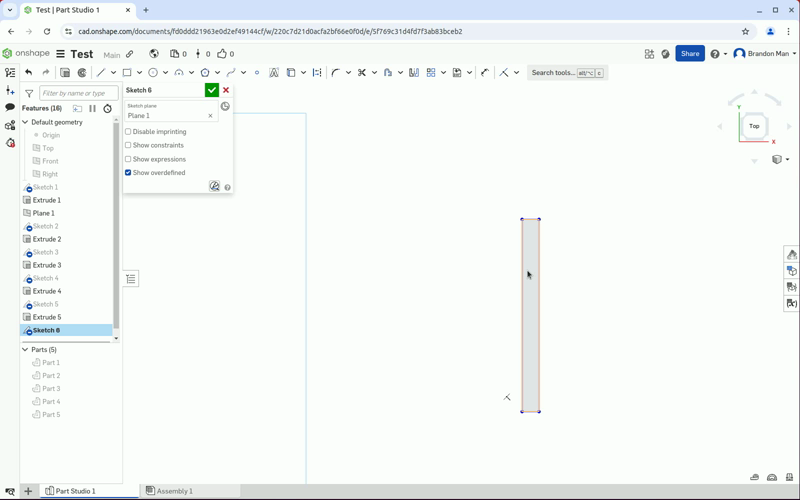
scroll(-6)
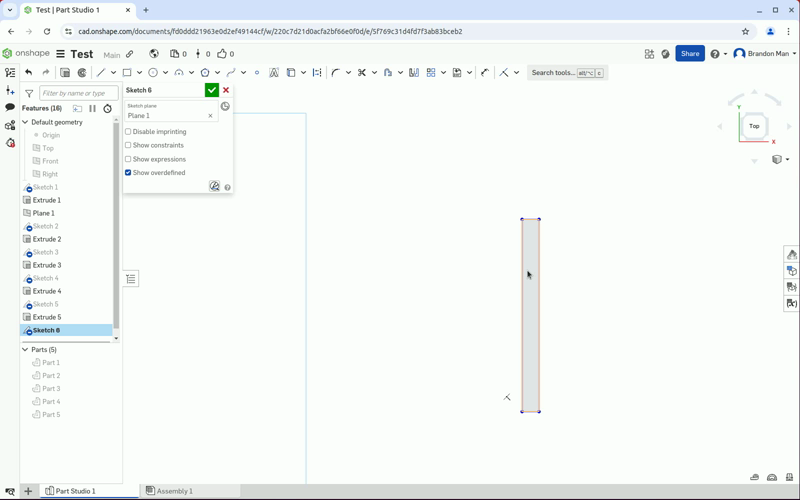
scroll(-6)
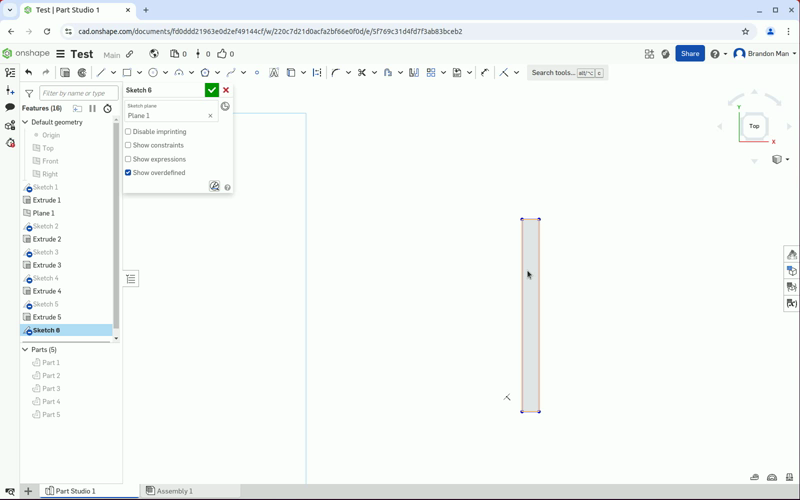
scroll(-6)
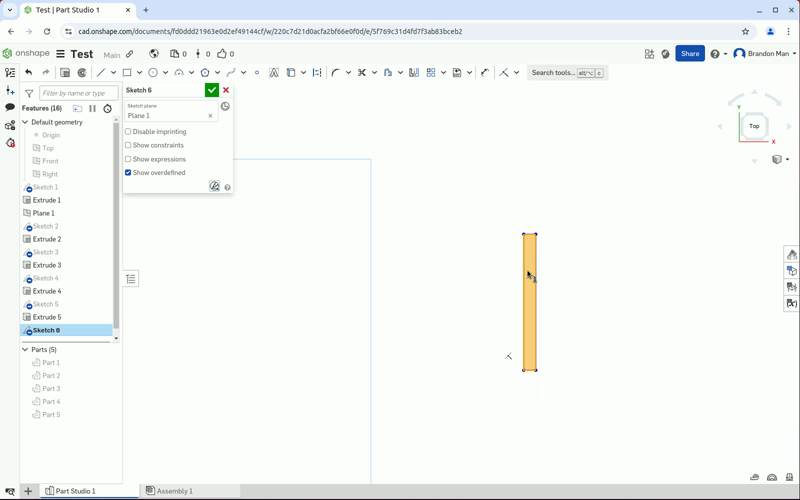
scroll(-6)
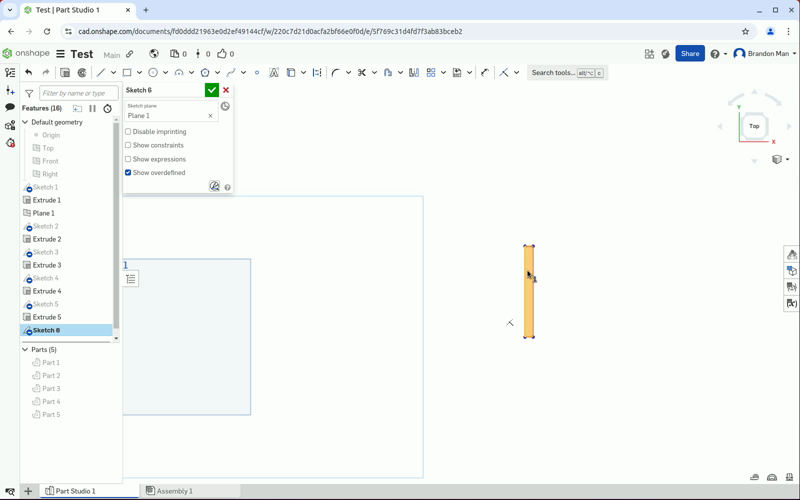
scroll(-6)
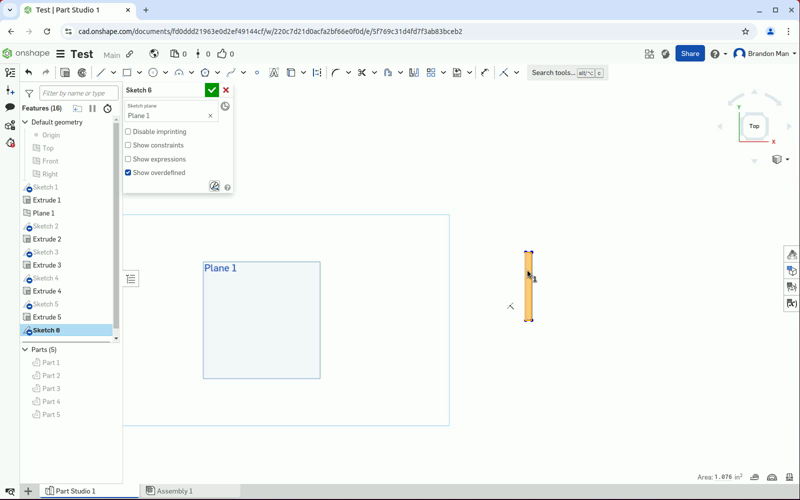
scroll(-6)
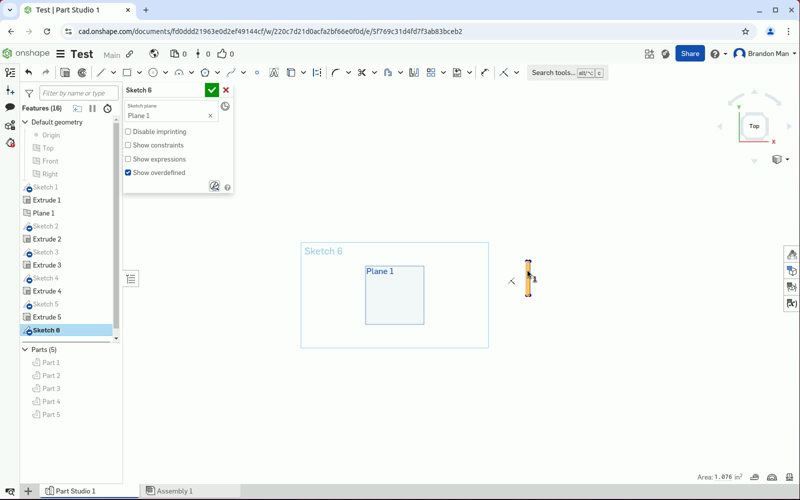
scroll(-6)
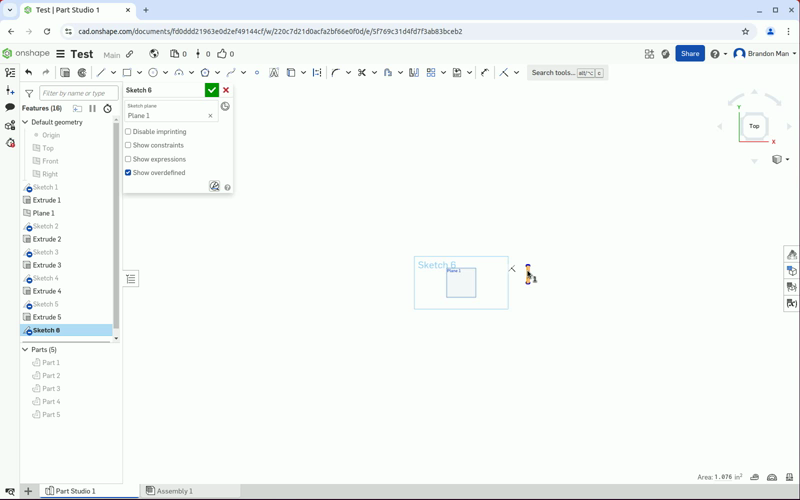
mouse_move(73, 352)
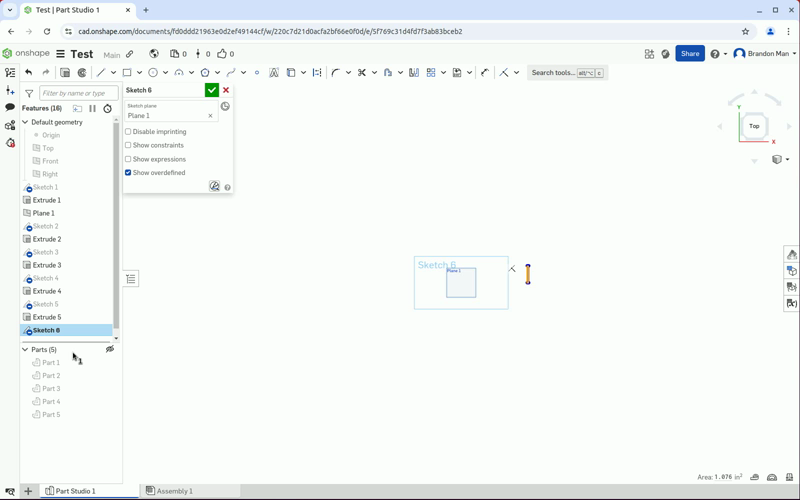
key(shift+y)
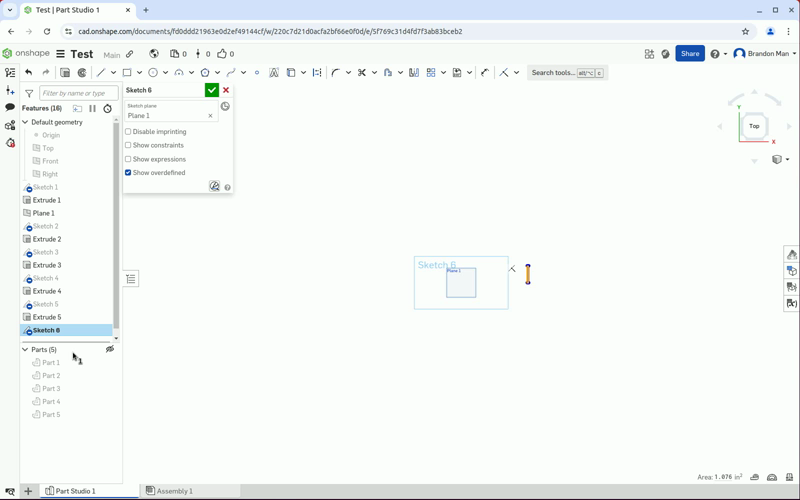
key(shift+e)
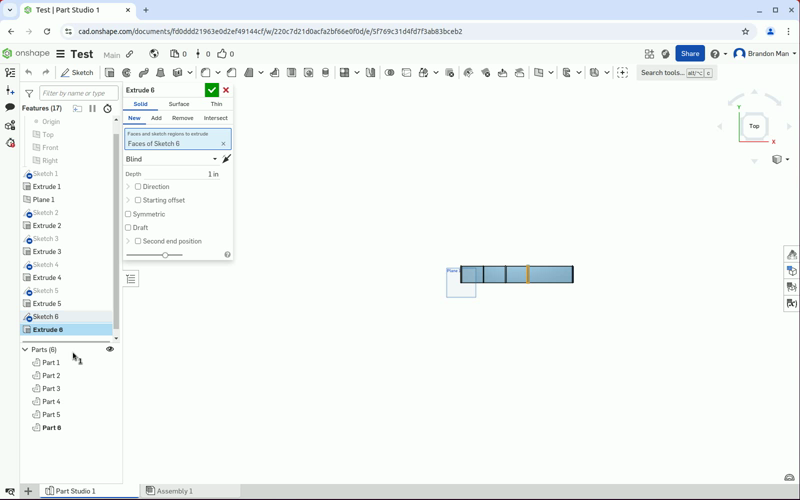
mouse_move(143, 106)
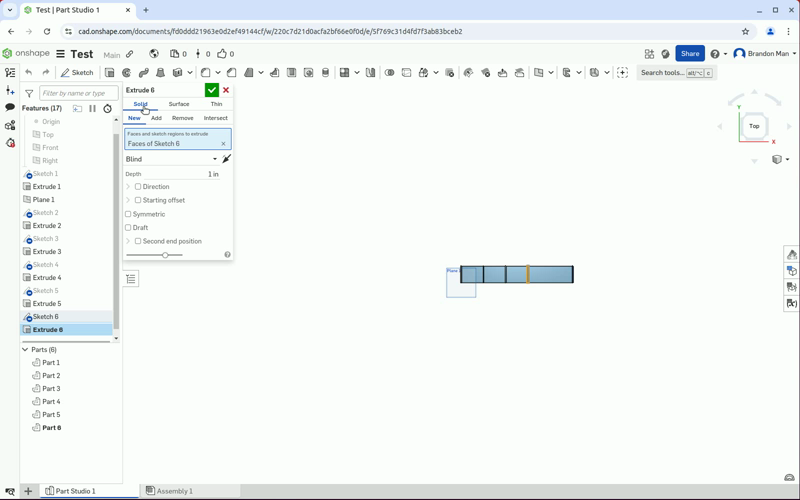
click(143, 106)
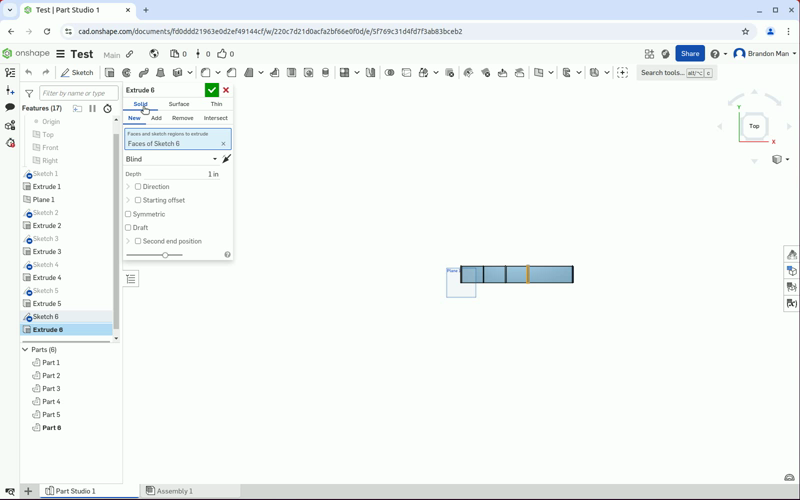
mouse_move(137, 120)
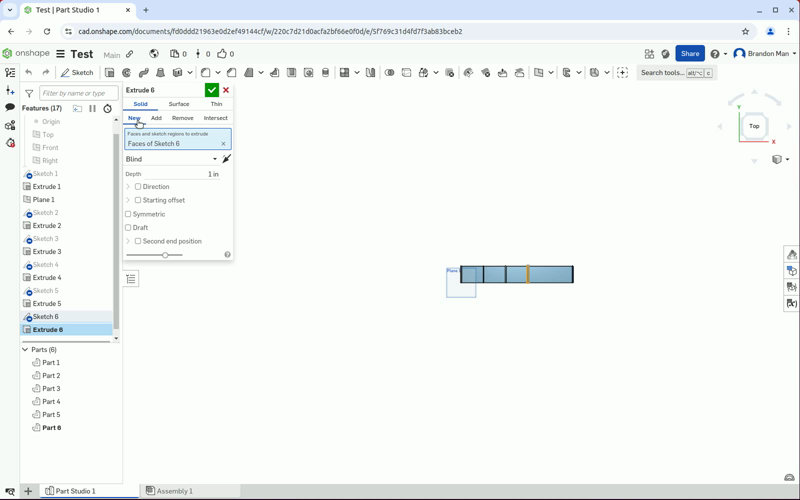
click(137, 120)
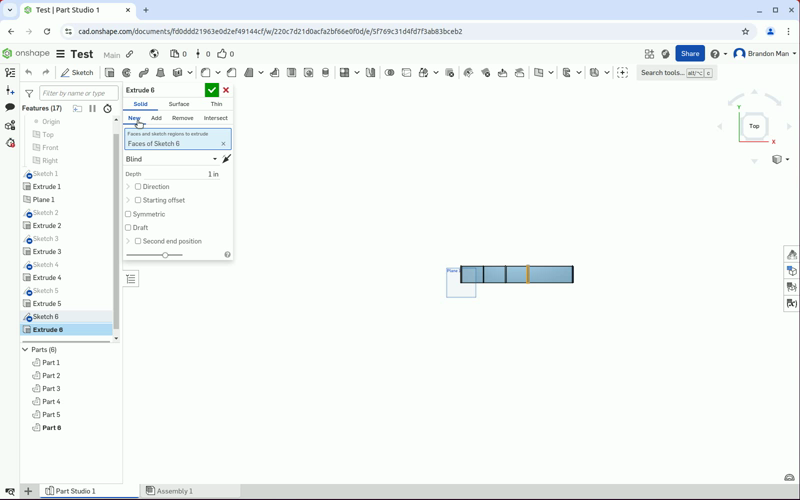
key(tab, 4)
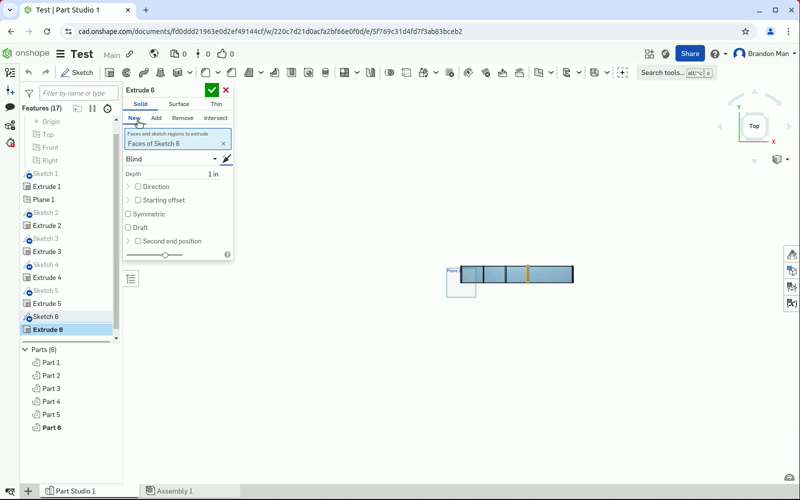
text(8.906)
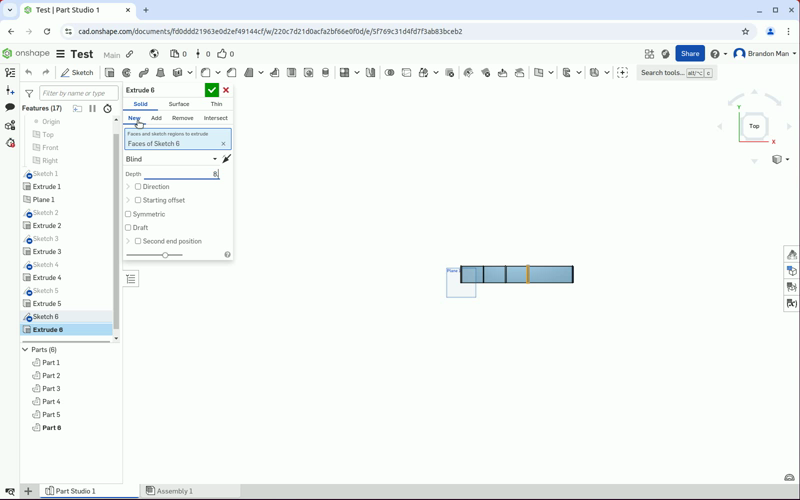
key(enter)
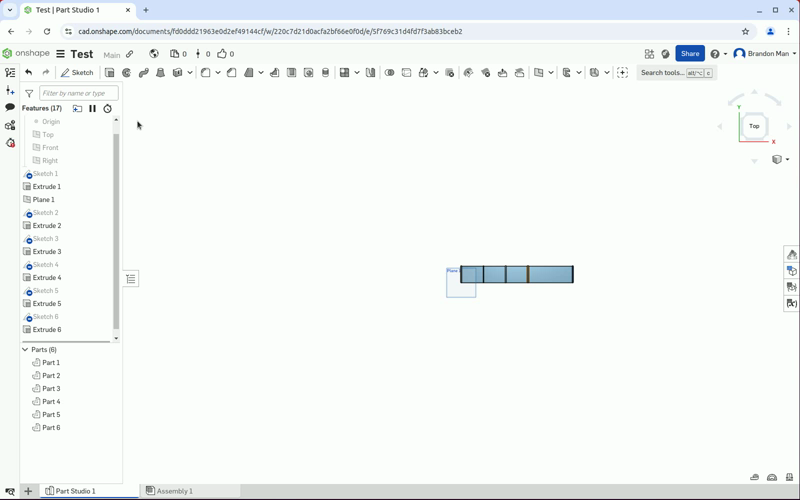
key(shift+h)
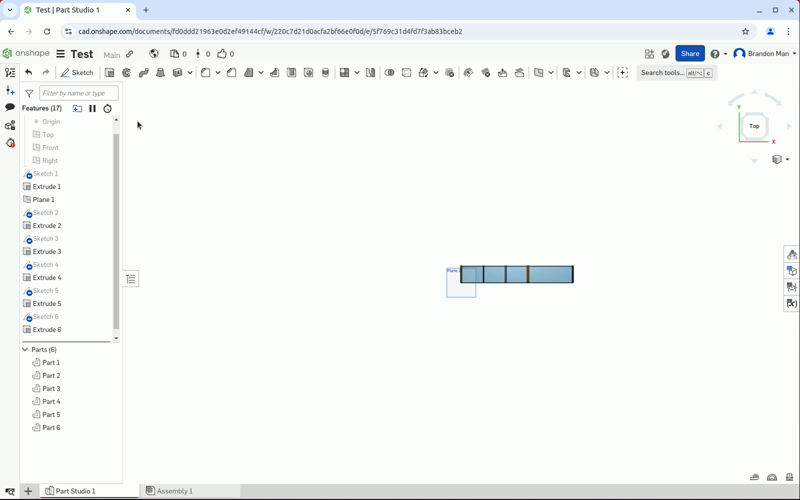
key(shift+h)
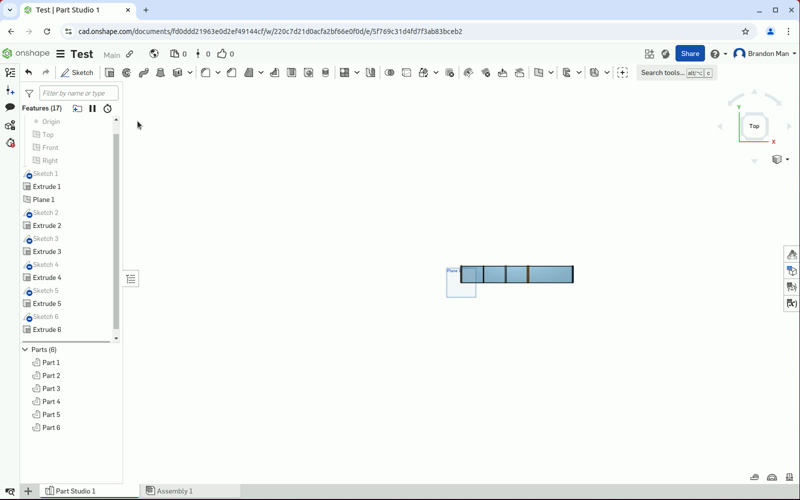
mouse_move(69, 176)
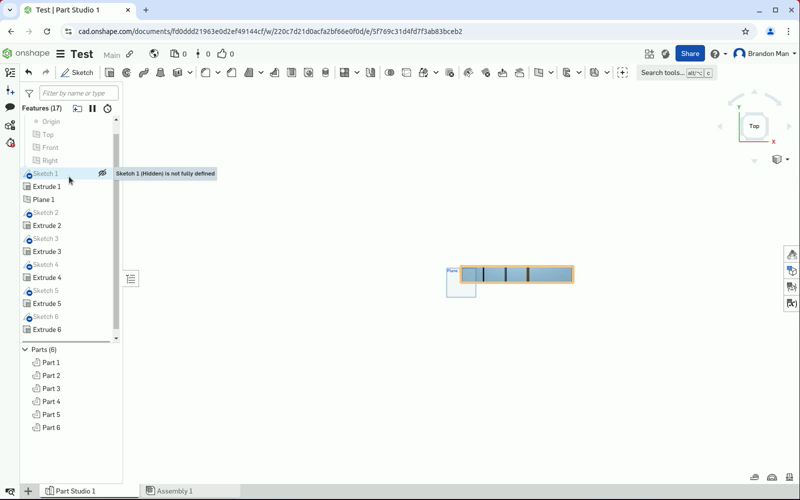
click(69, 176)
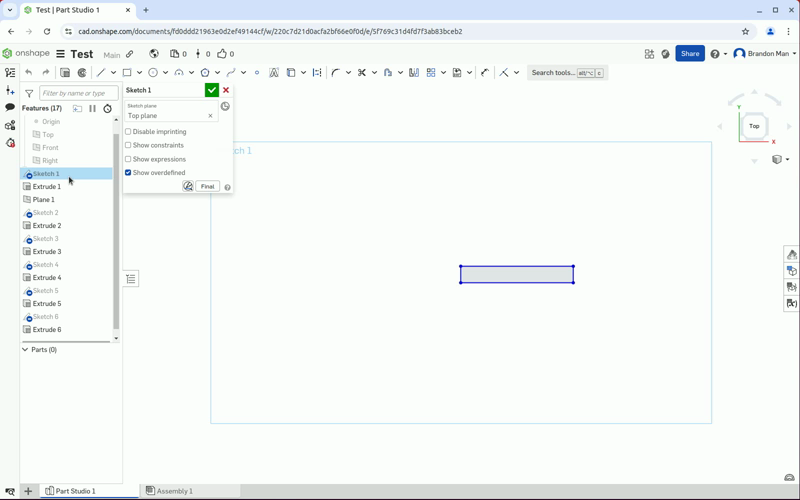
mouse_move(229, 92)
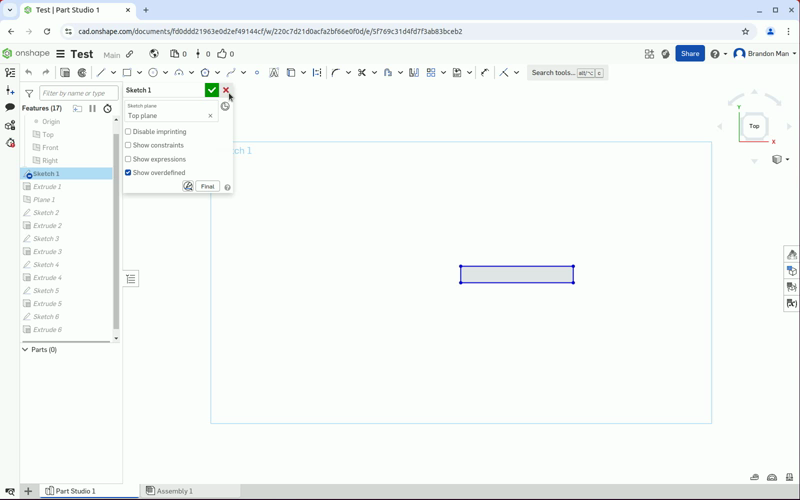
click(229, 92)
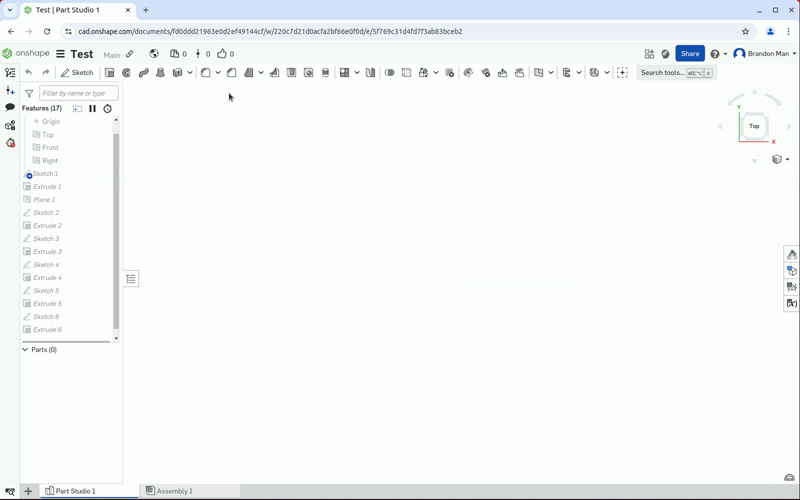
key(shift+s)
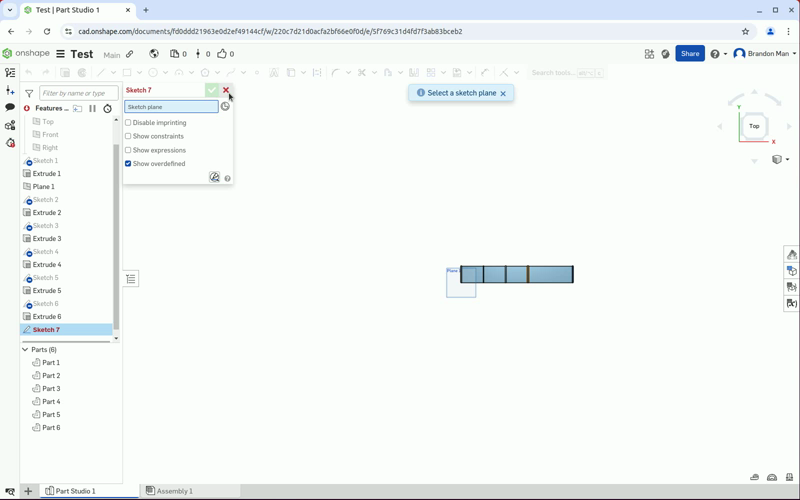
mouse_move(69, 189)
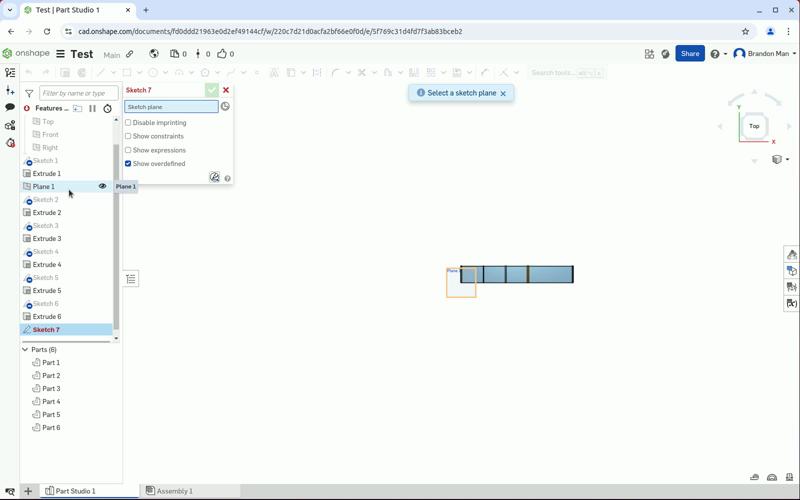
click(69, 189)
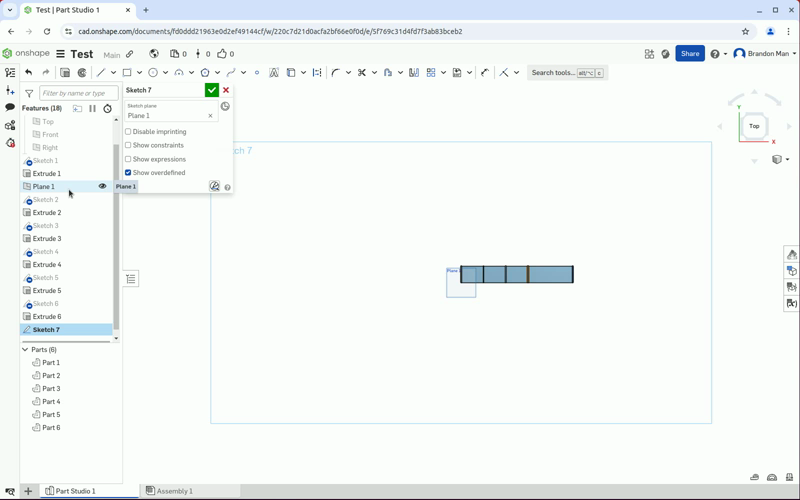
mouse_move(73, 352)
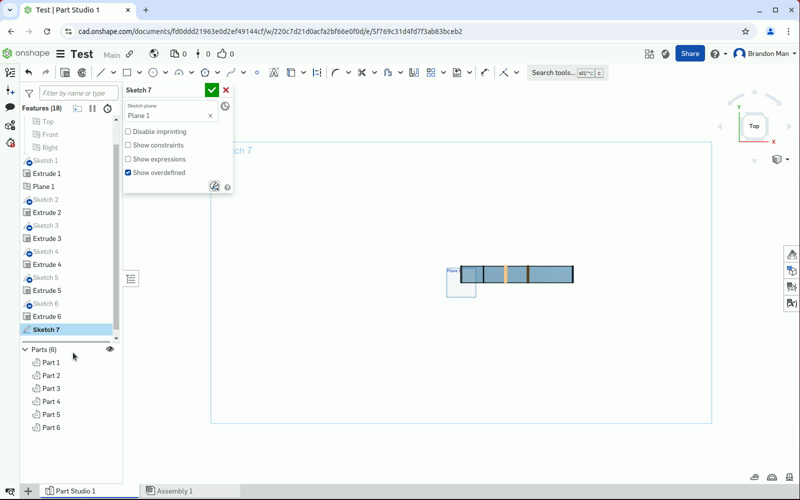
key(y)
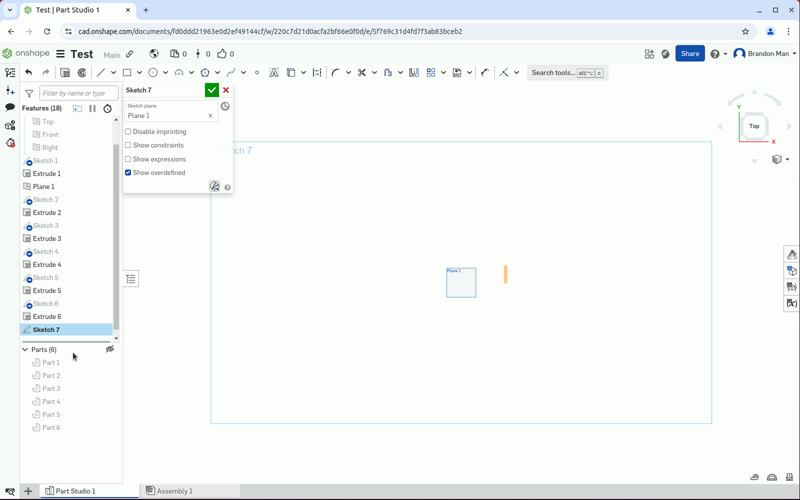
key(l)
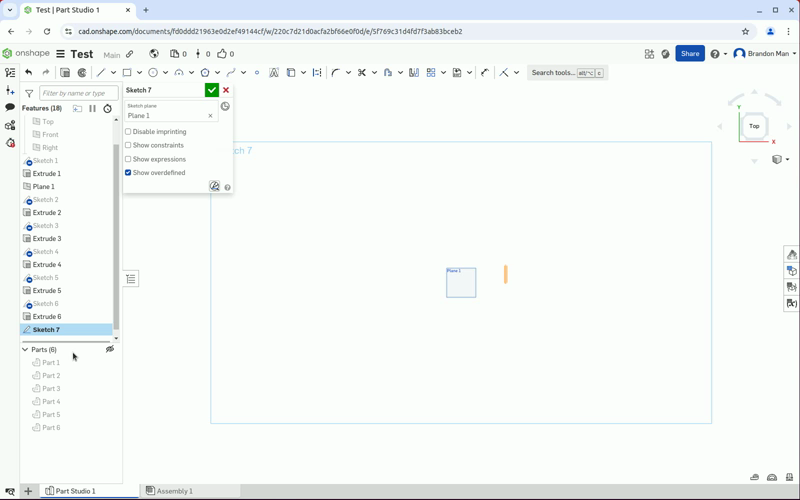
key_down(shift)
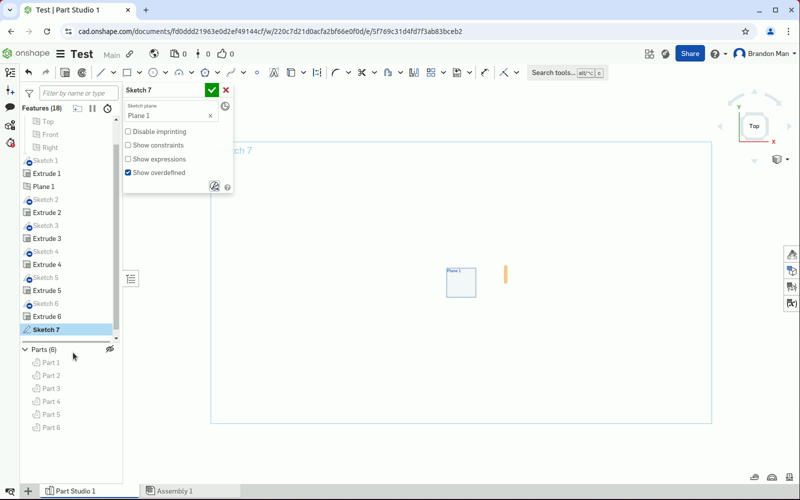
mouse_move(549, 282)
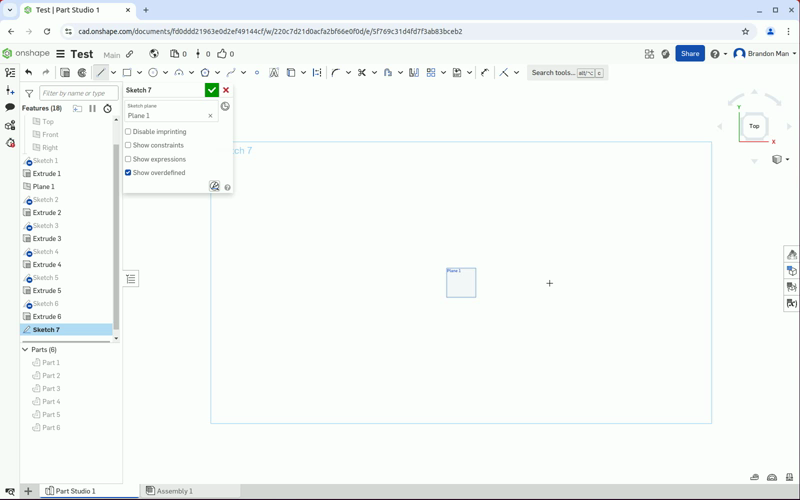
click(549, 282)
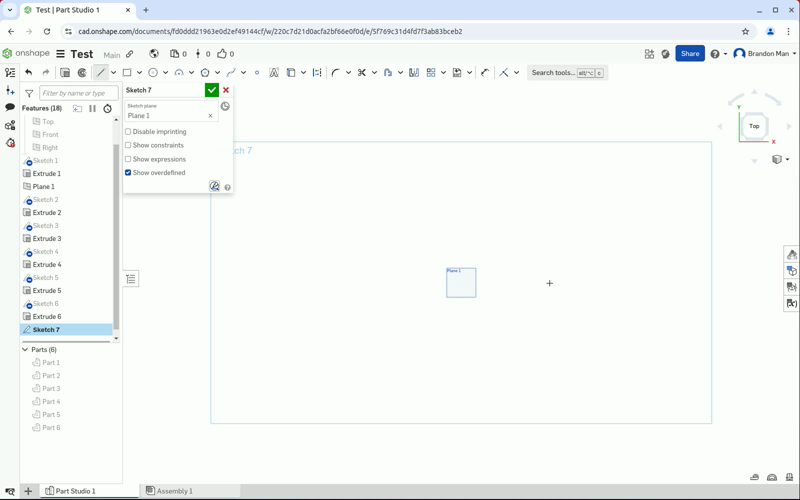
key_up(shift)
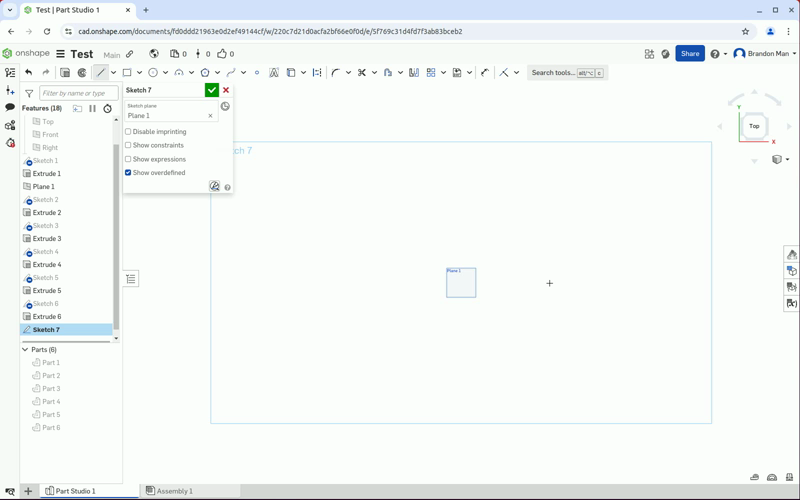
key_down(shift)
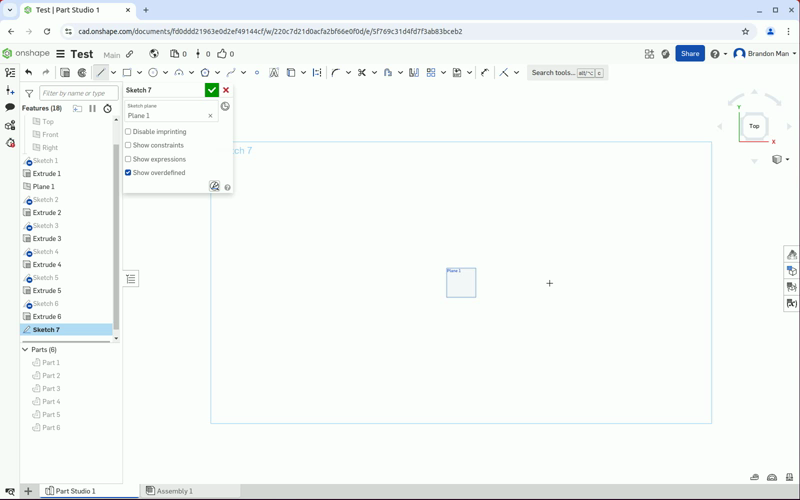
mouse_move(579, 282)
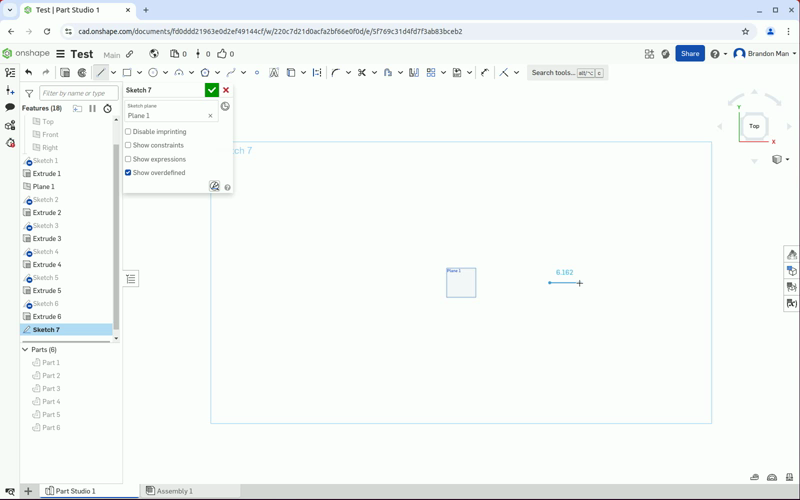
mouse_move(550, 282)
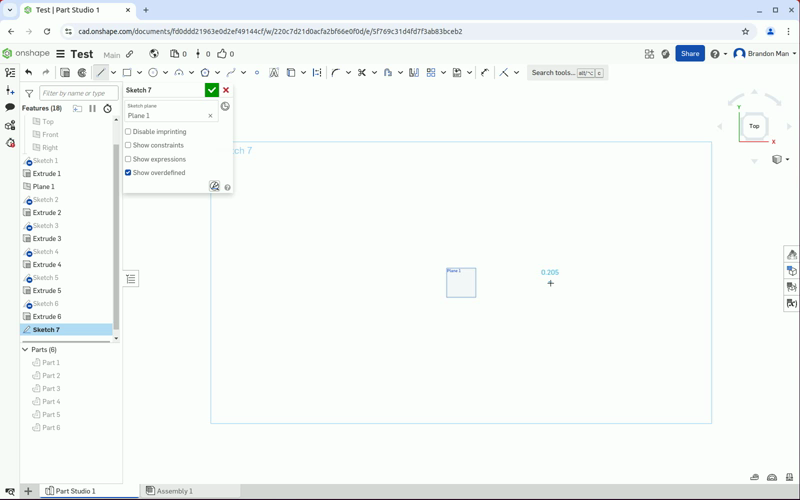
scroll(6)
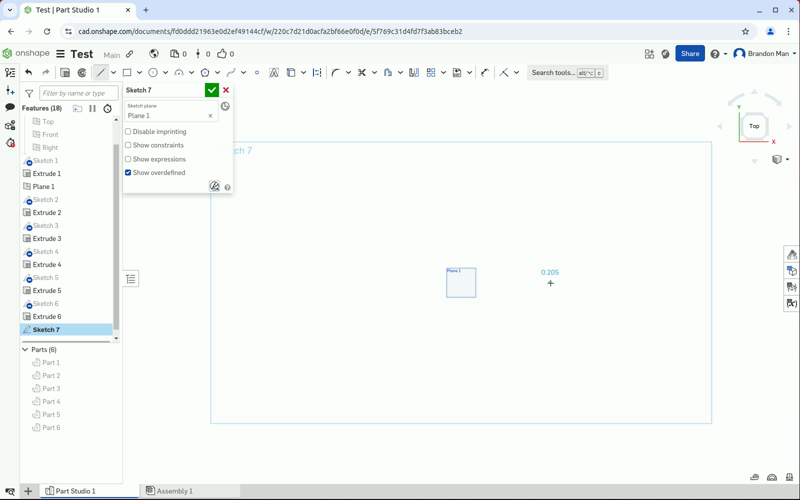
scroll(6)
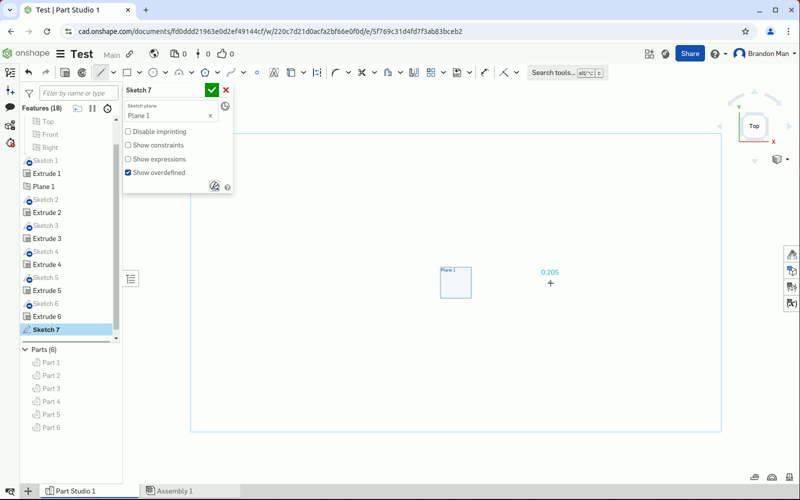
scroll(6)
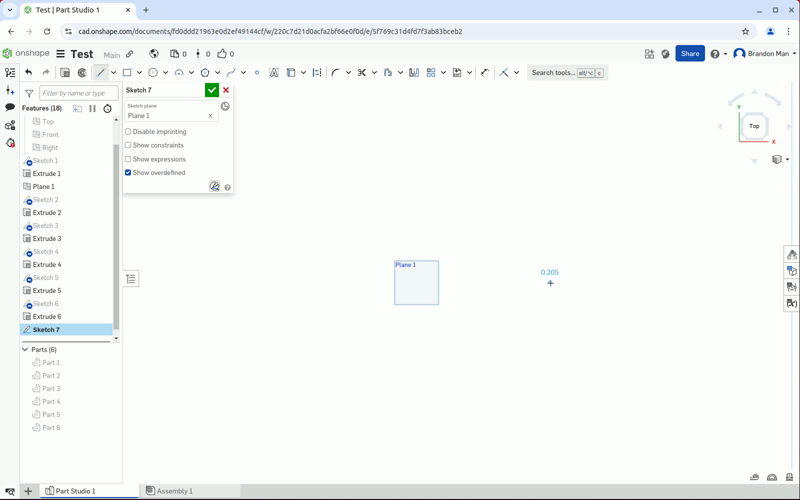
scroll(6)
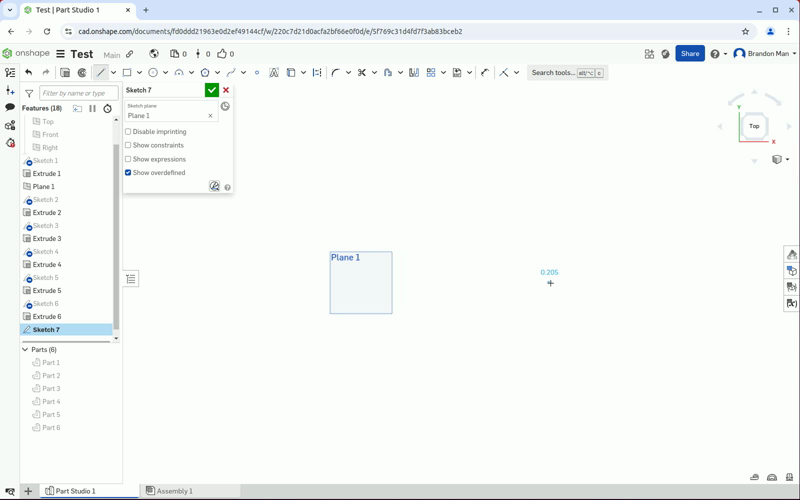
scroll(6)
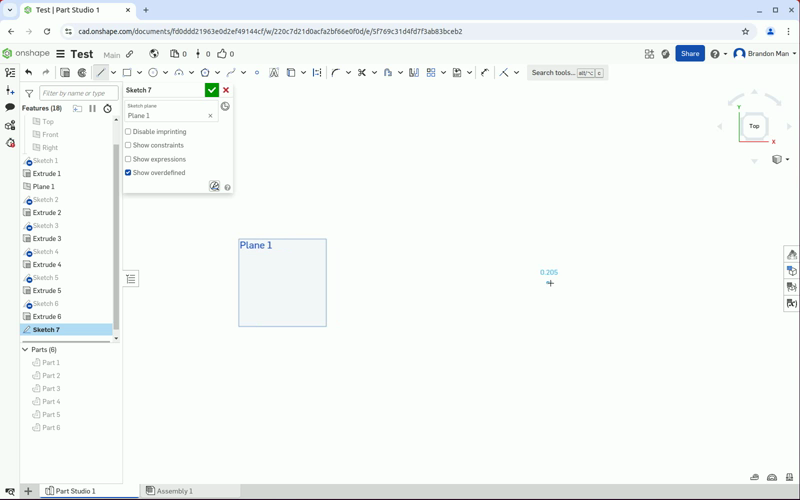
scroll(6)
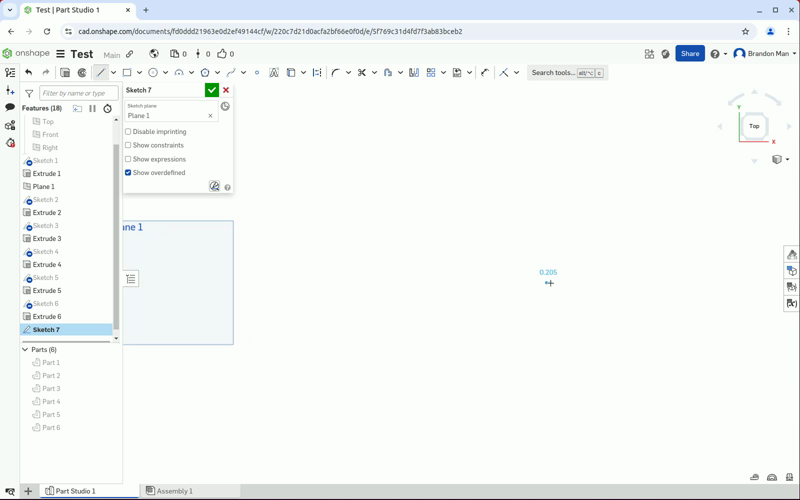
scroll(6)
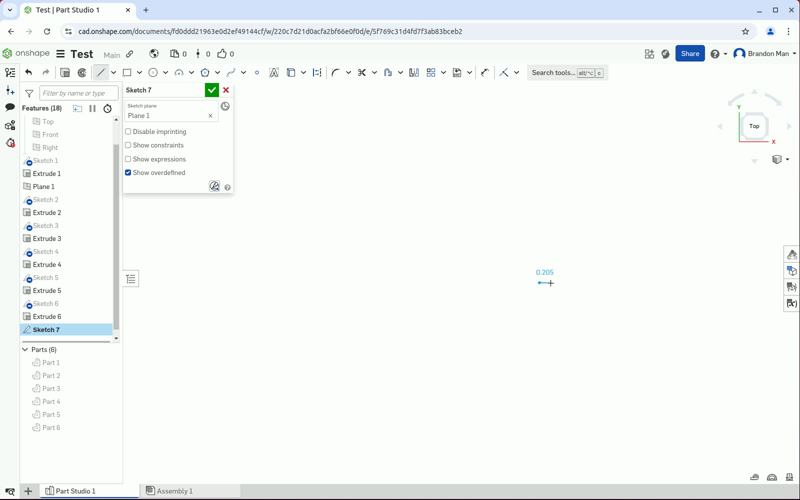
click(550, 282)
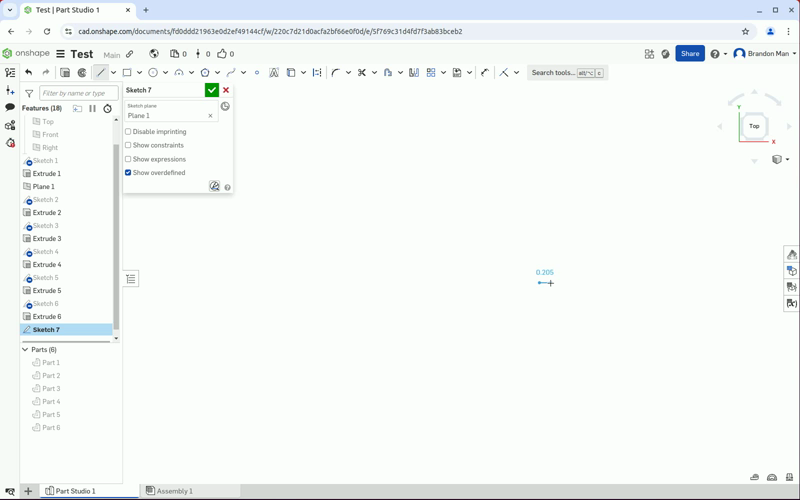
scroll(-6)
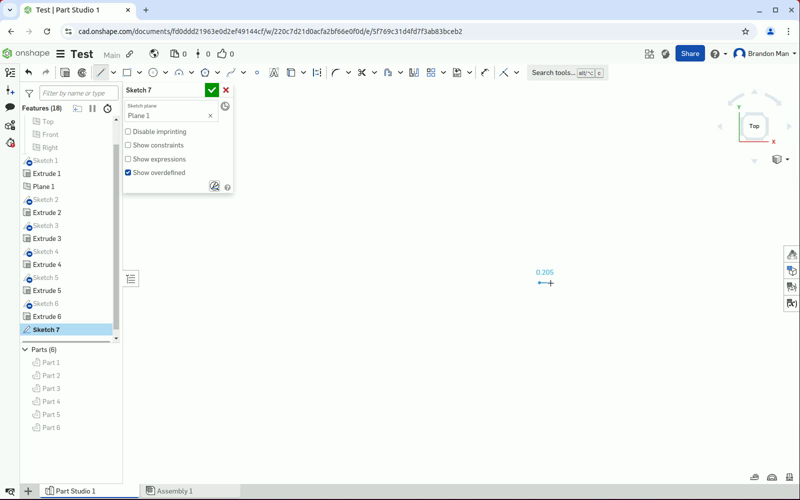
scroll(-6)
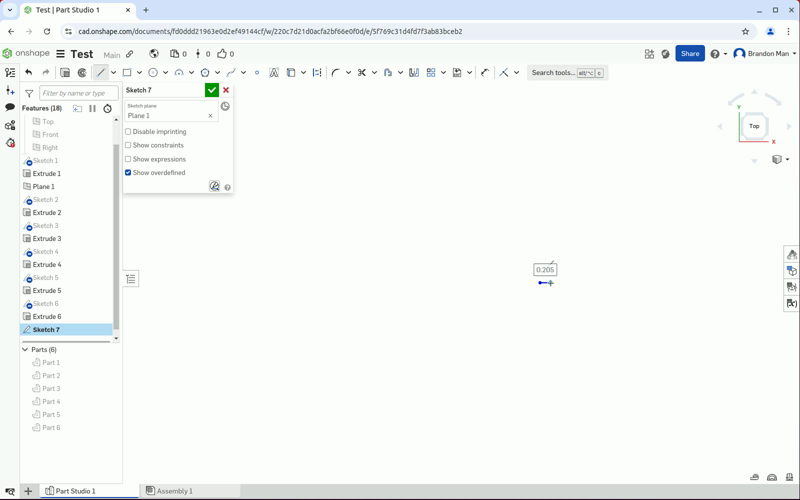
scroll(-6)
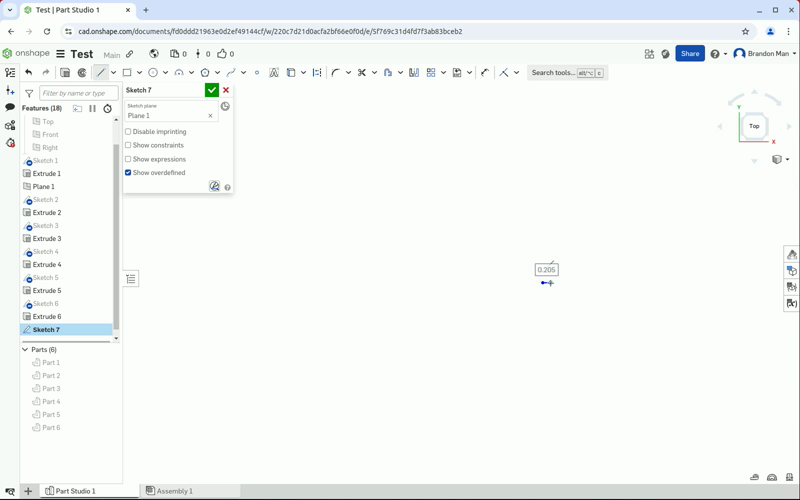
scroll(-6)
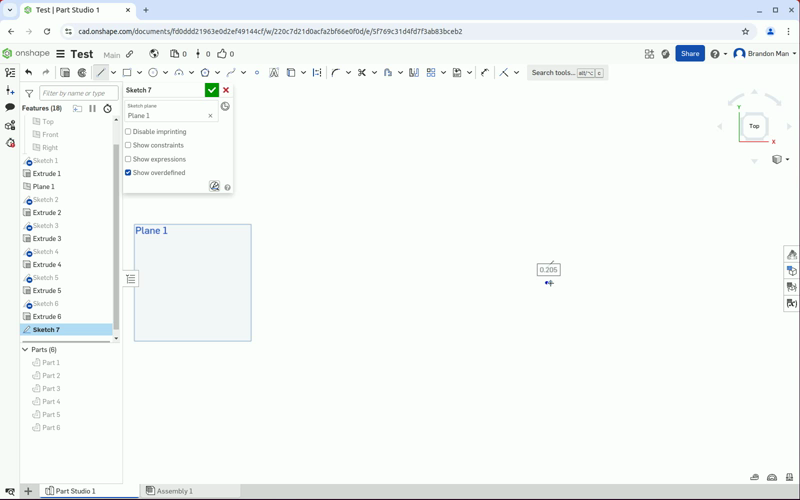
scroll(-6)
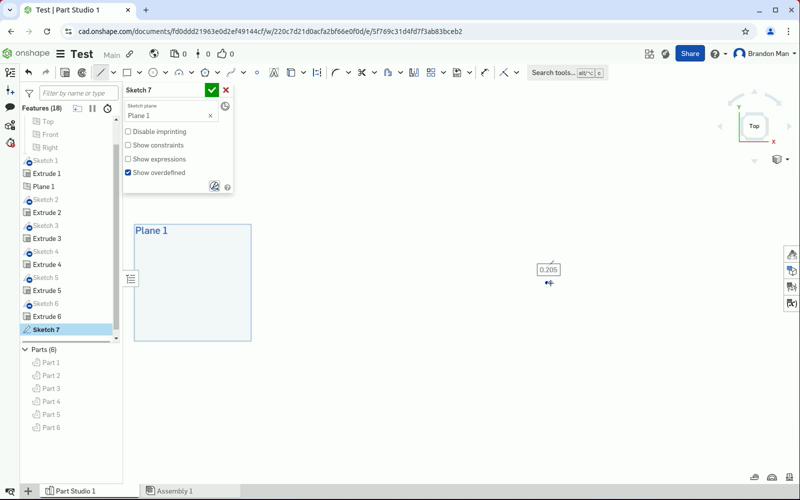
scroll(-6)
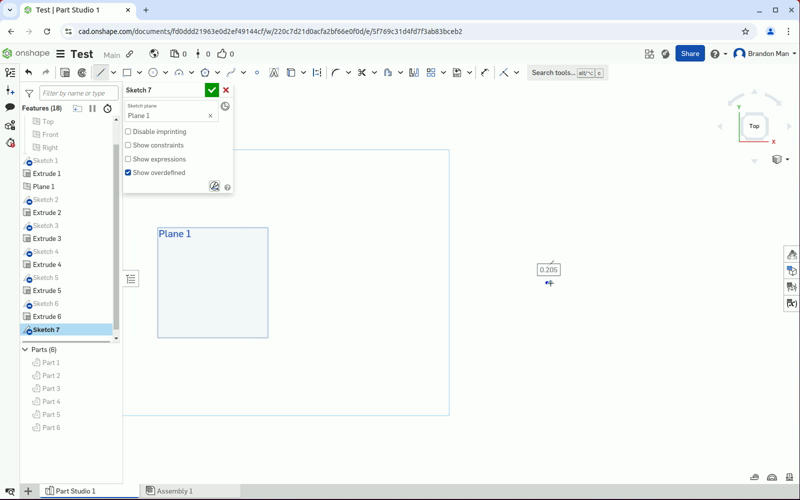
scroll(-6)
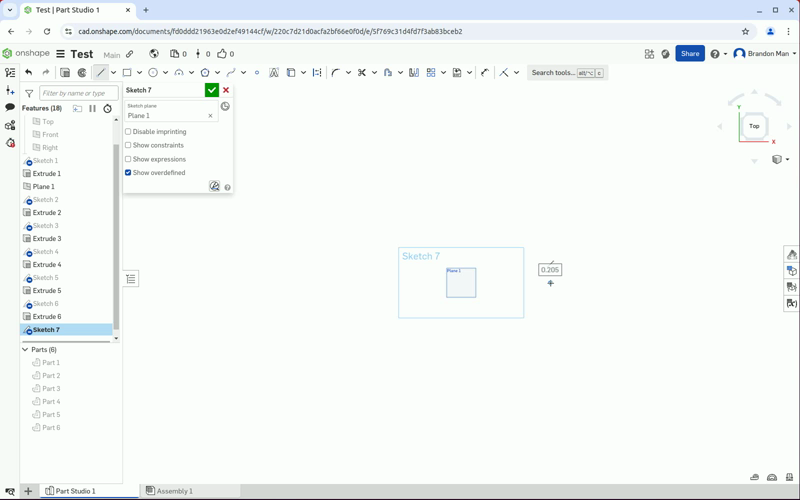
key_up(shift)
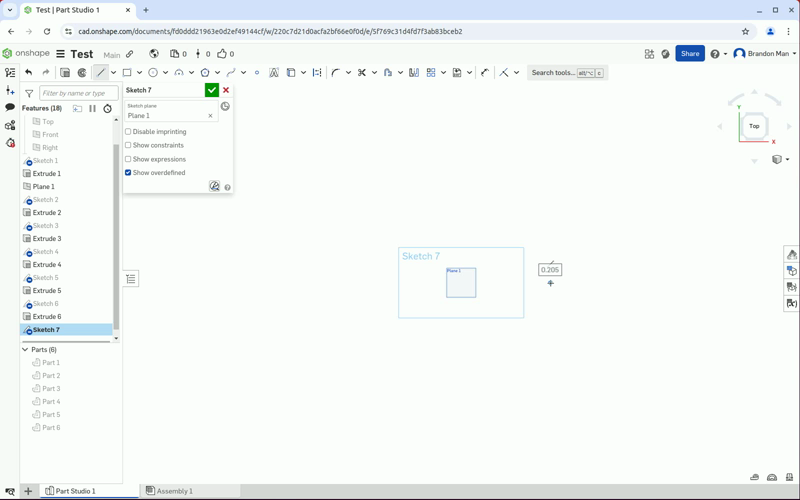
key_down(shift)
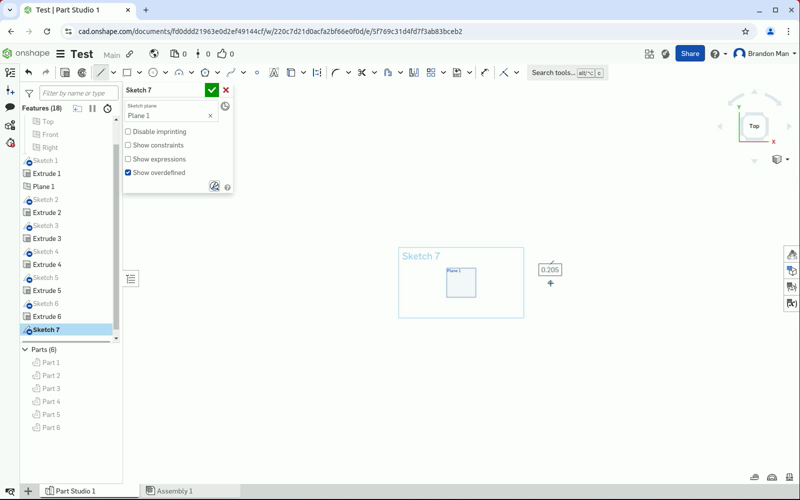
mouse_move(580, 282)
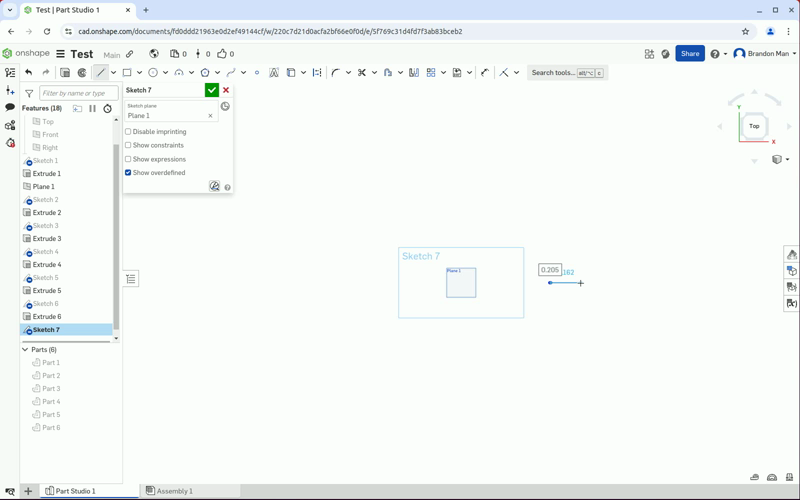
mouse_move(550, 265)
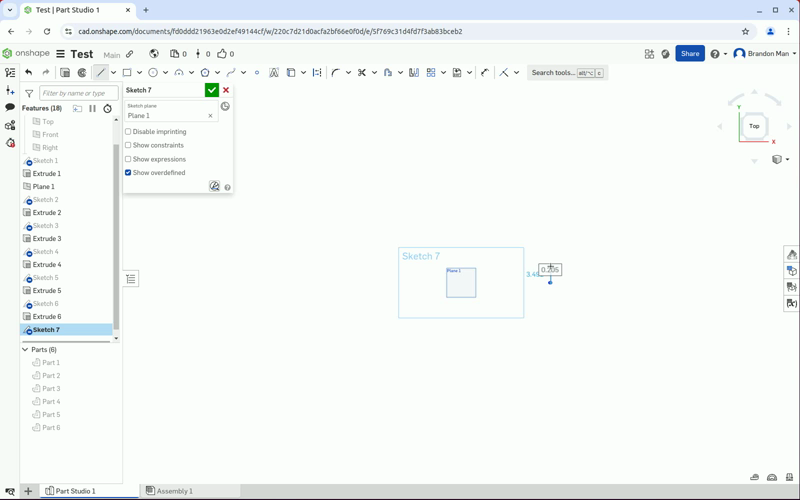
click(550, 265)
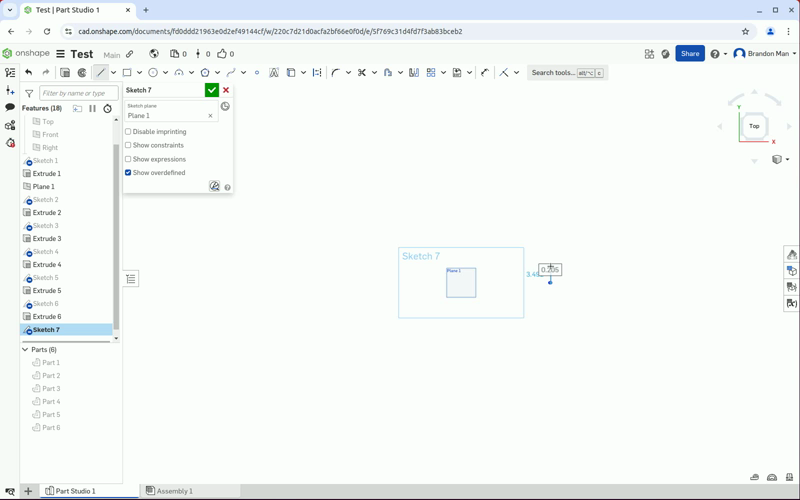
key_up(shift)
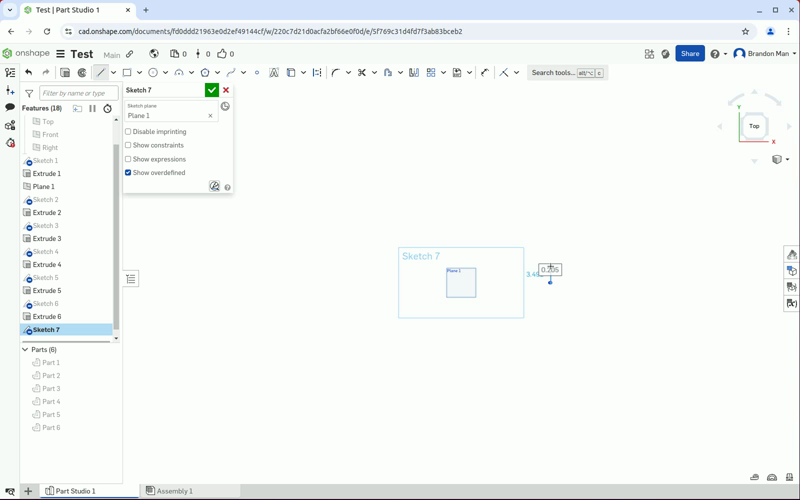
key_down(shift)
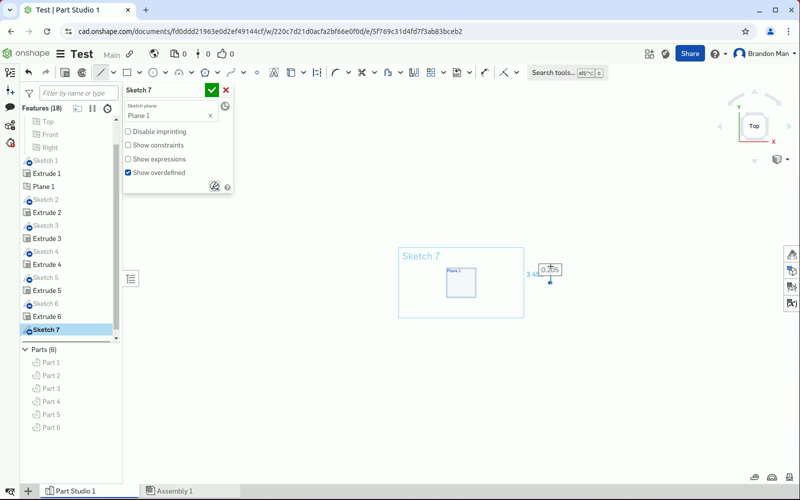
mouse_move(580, 265)
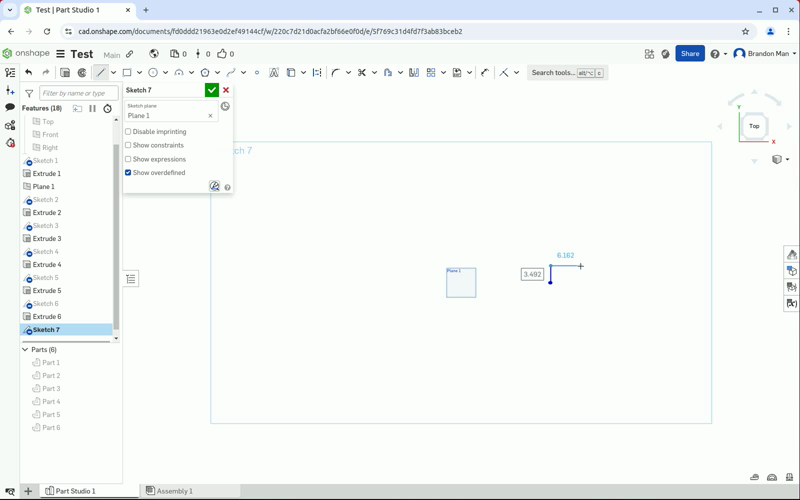
mouse_move(549, 265)
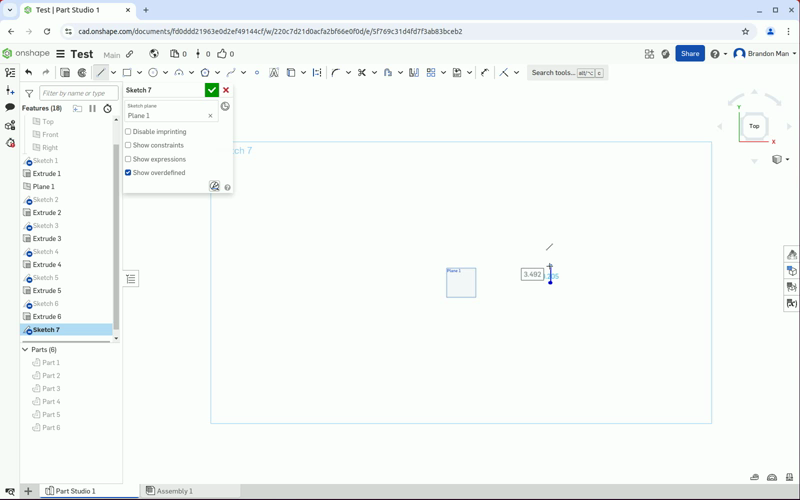
scroll(6)
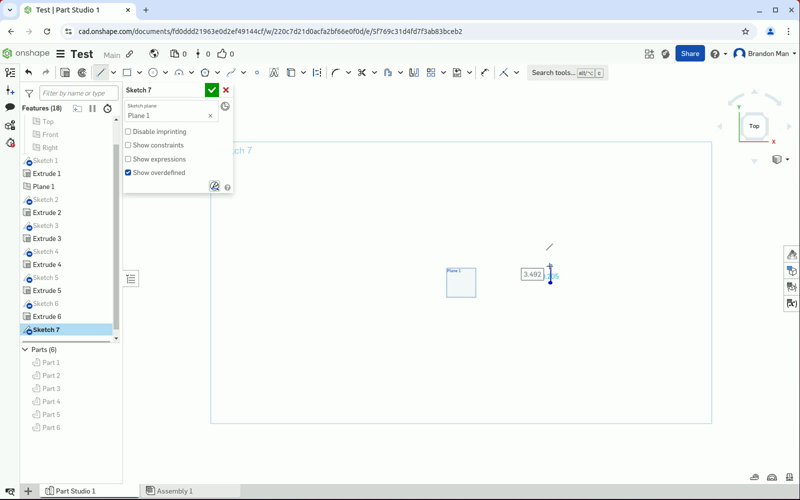
scroll(6)
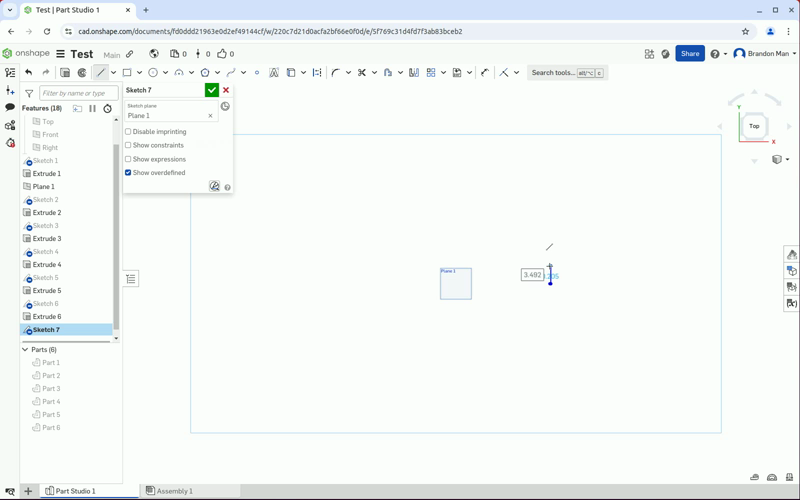
scroll(6)
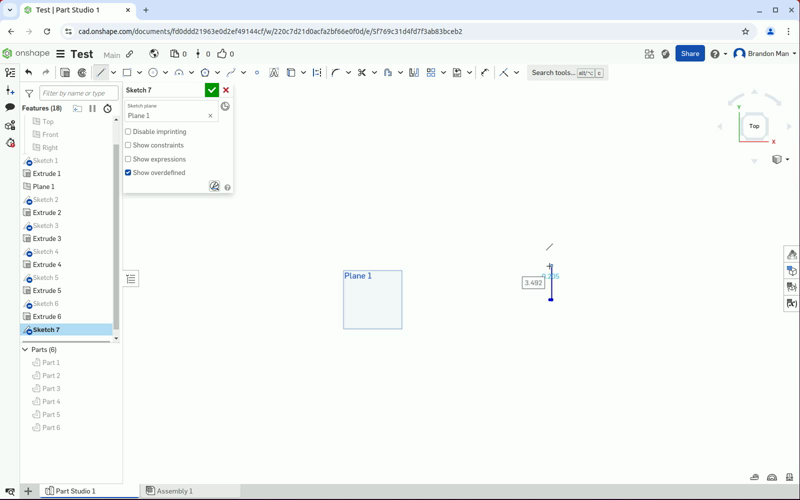
scroll(6)
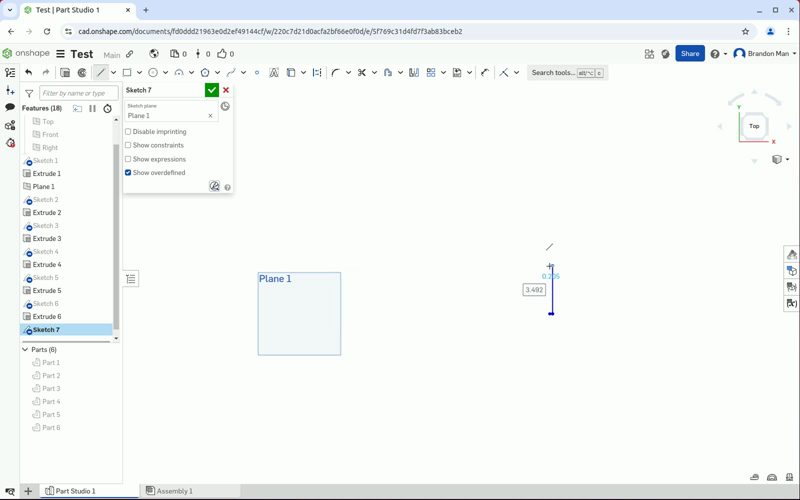
scroll(6)
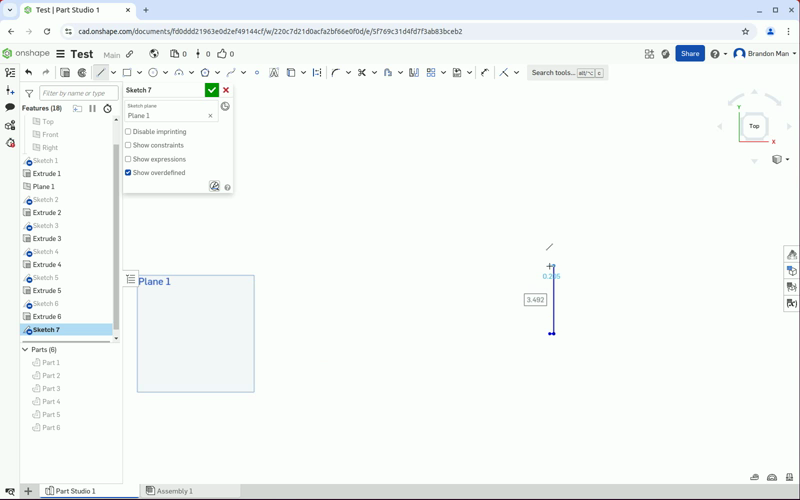
scroll(6)
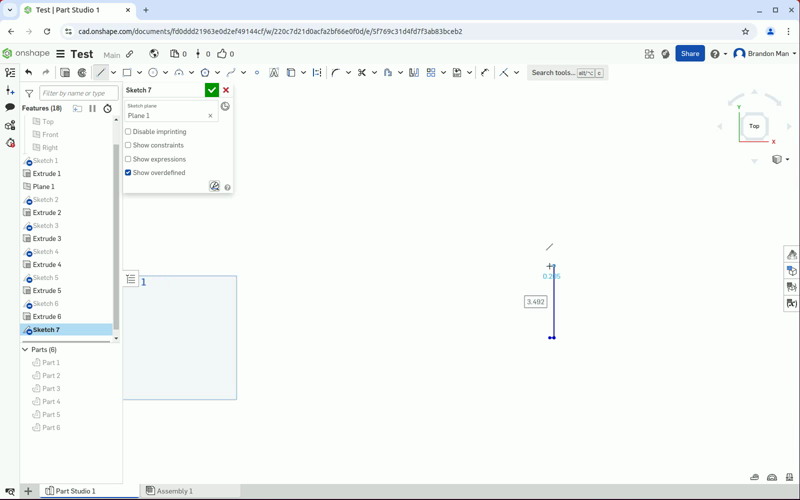
scroll(6)
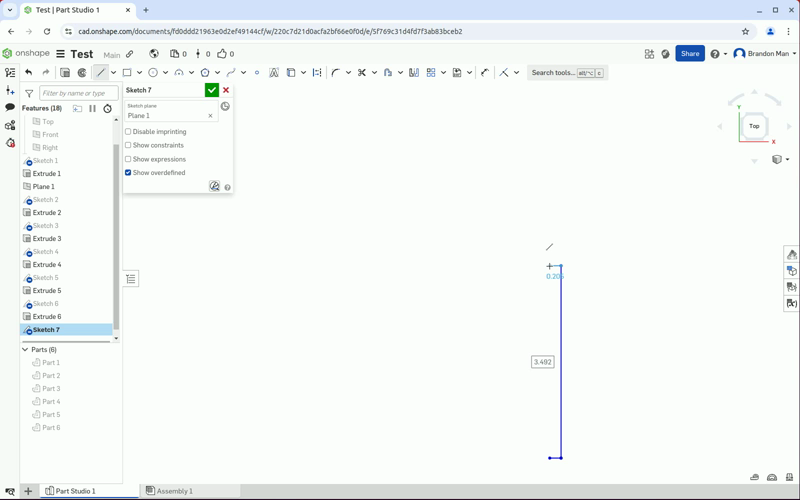
click(549, 265)
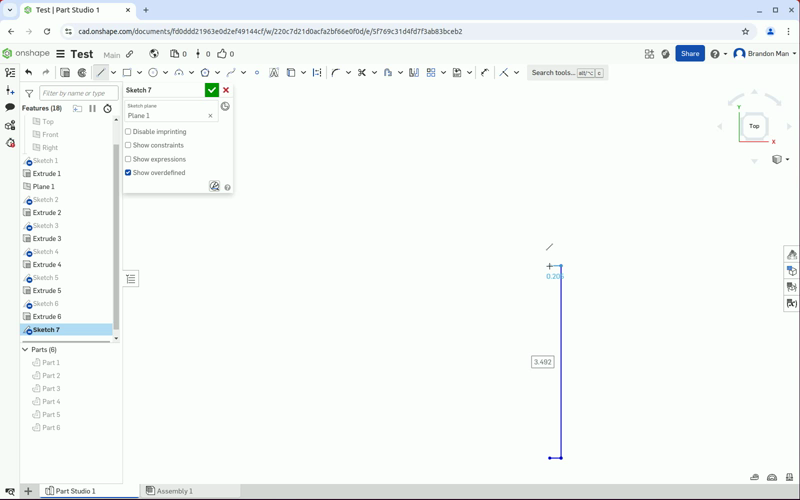
scroll(-6)
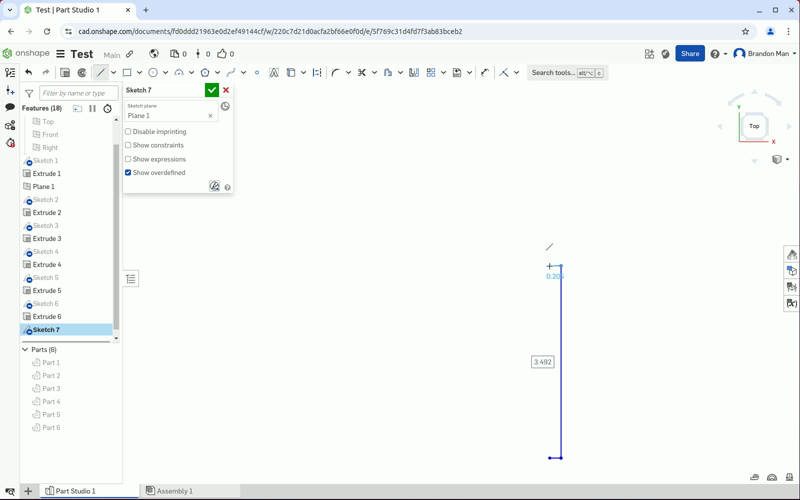
scroll(-6)
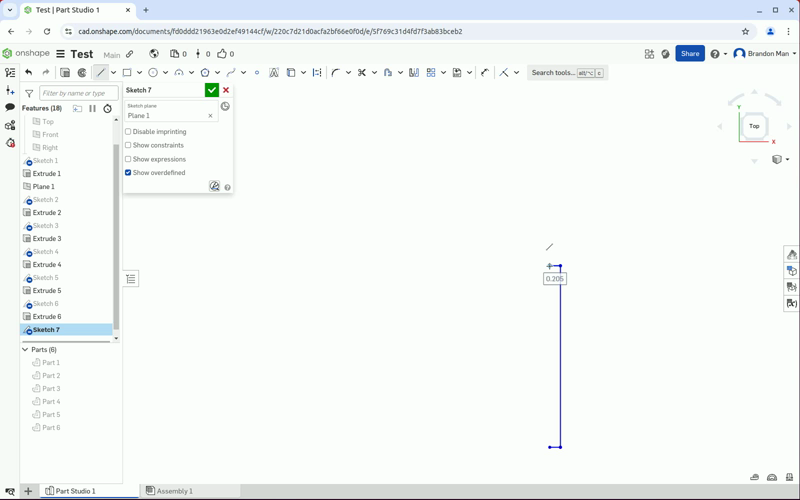
scroll(-6)
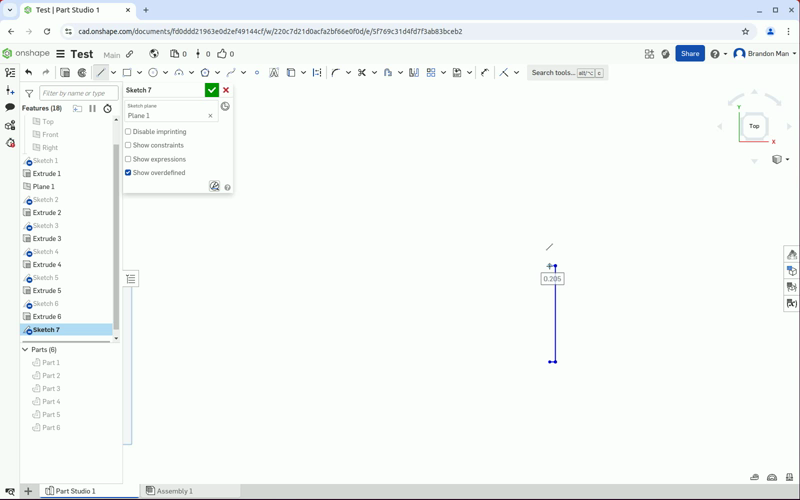
scroll(-6)
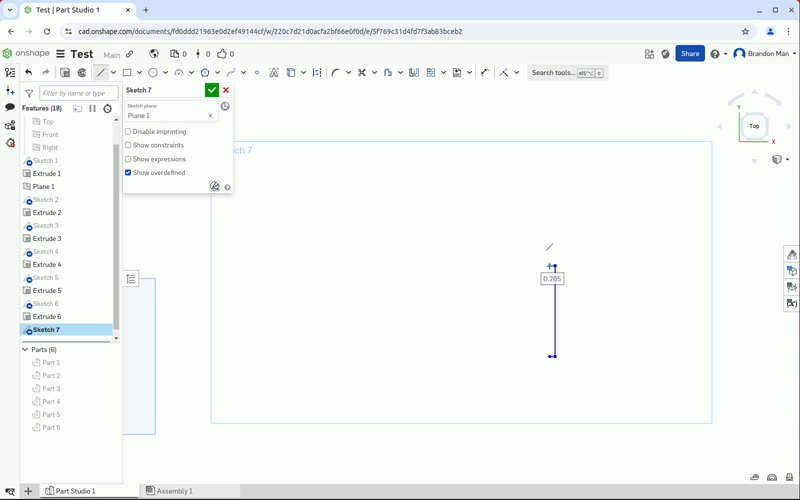
scroll(-6)
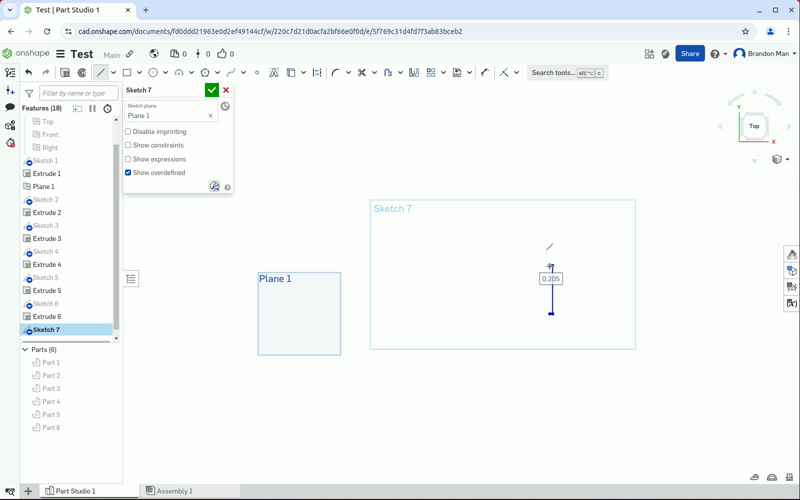
scroll(-6)
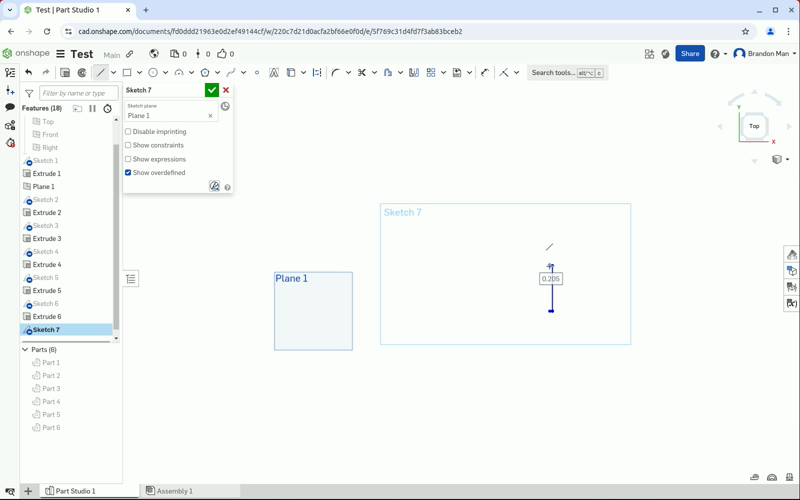
scroll(-6)
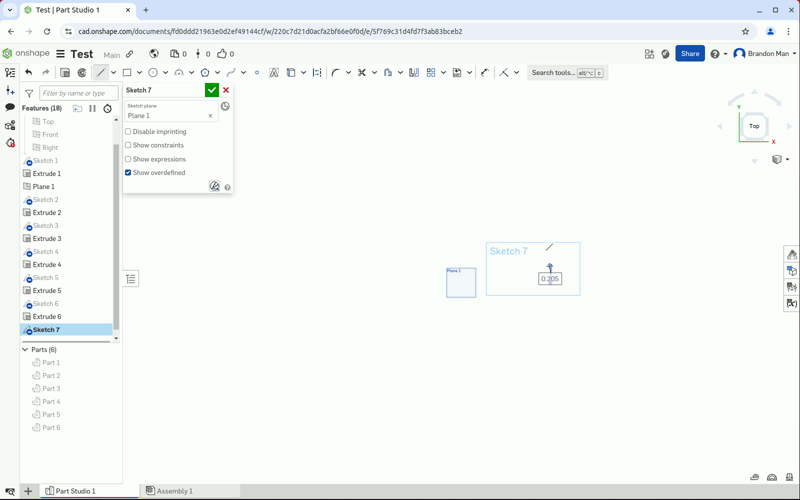
key_up(shift)
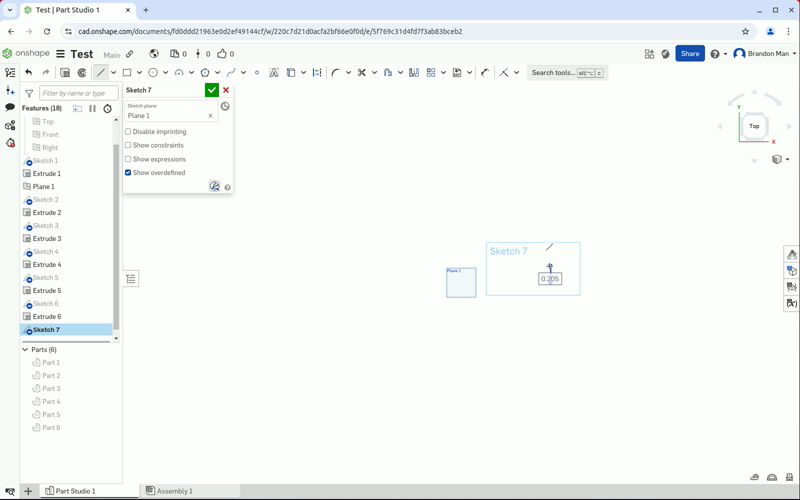
mouse_move(579, 265)
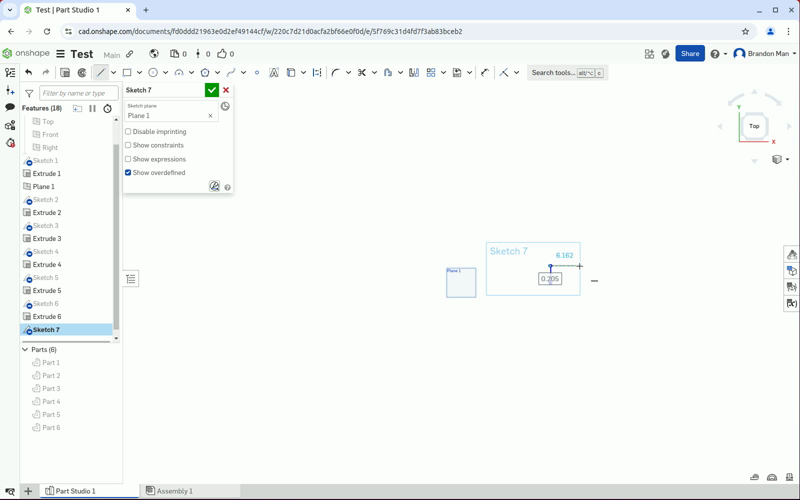
key_down(shift)
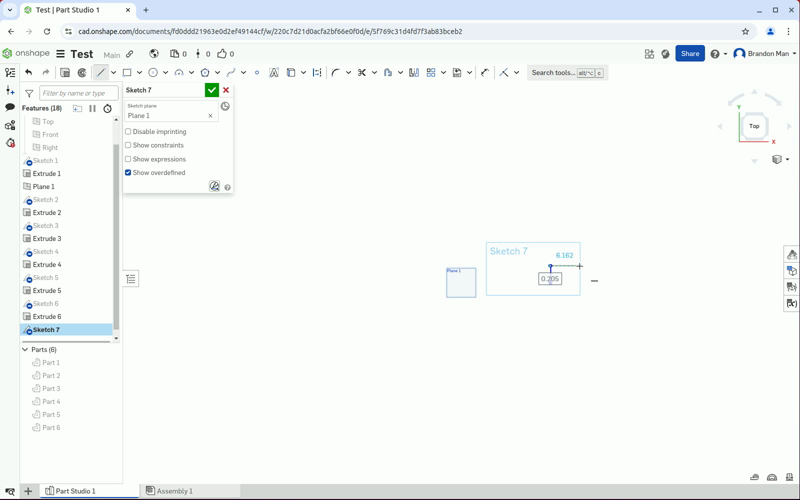
mouse_move(549, 282)
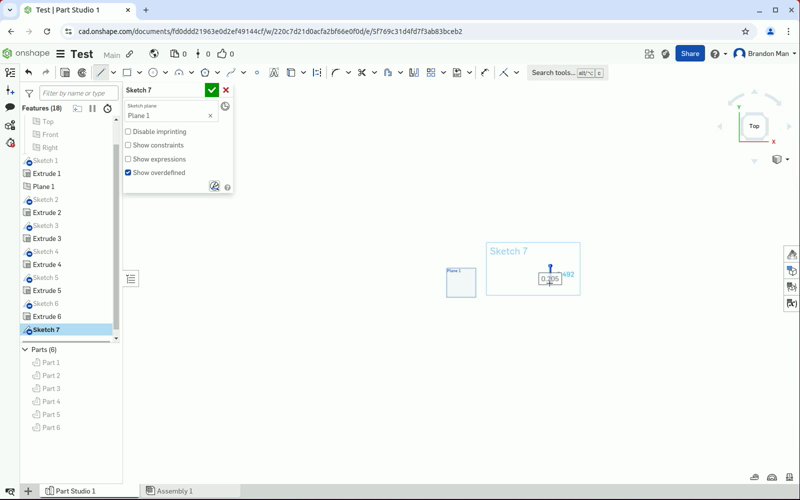
scroll(6)
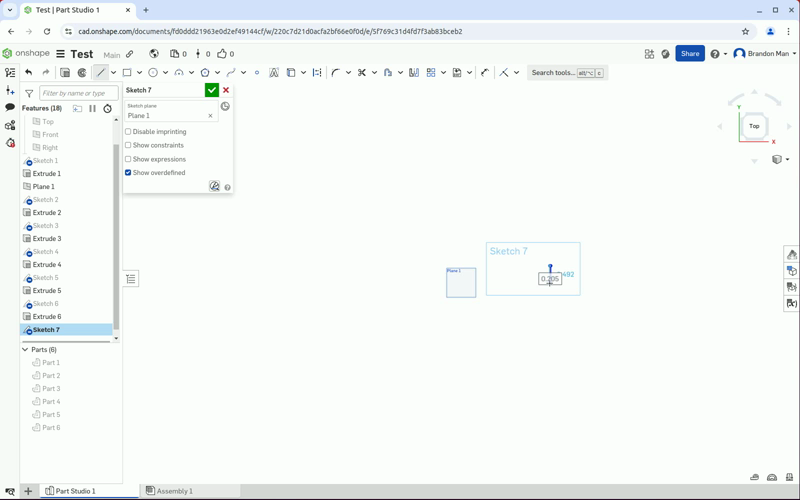
scroll(6)
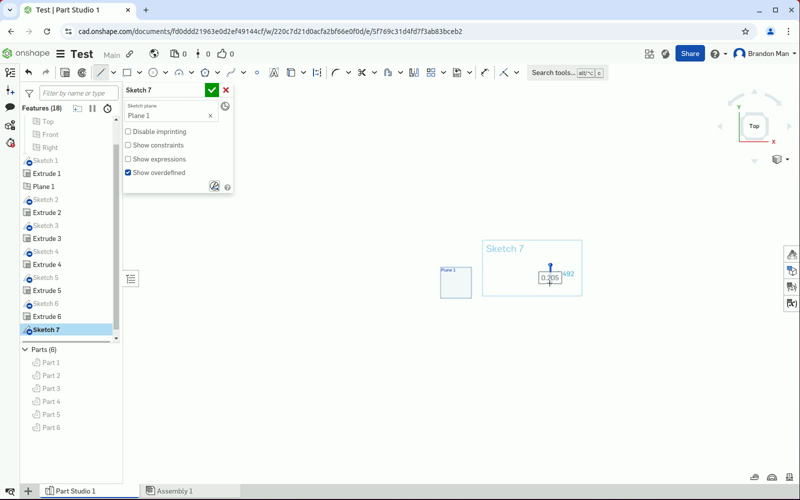
scroll(6)
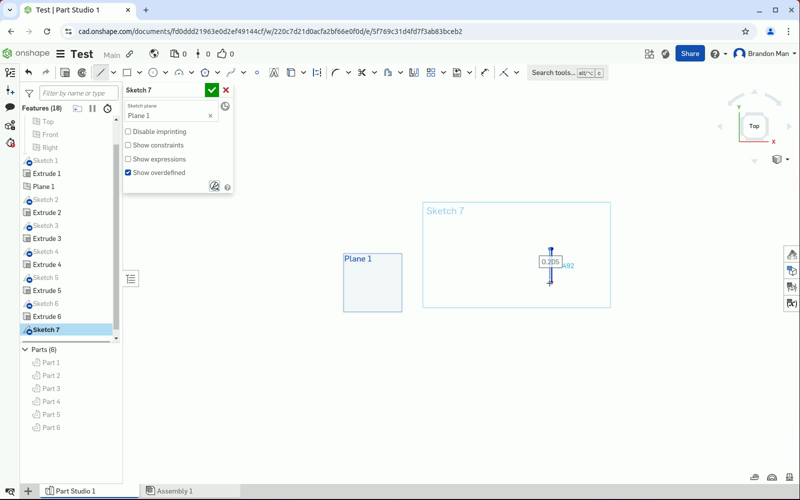
scroll(6)
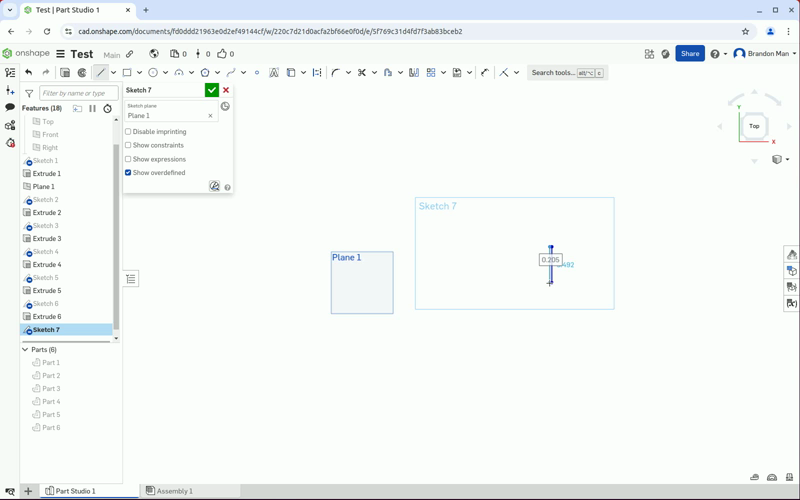
scroll(6)
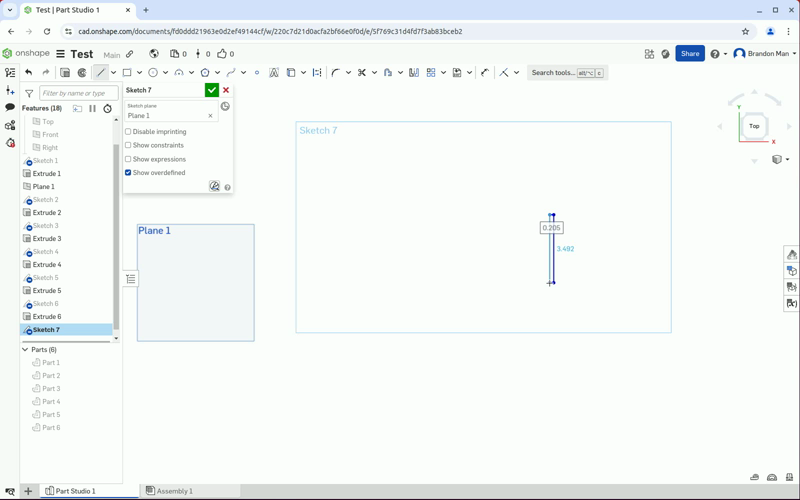
scroll(6)
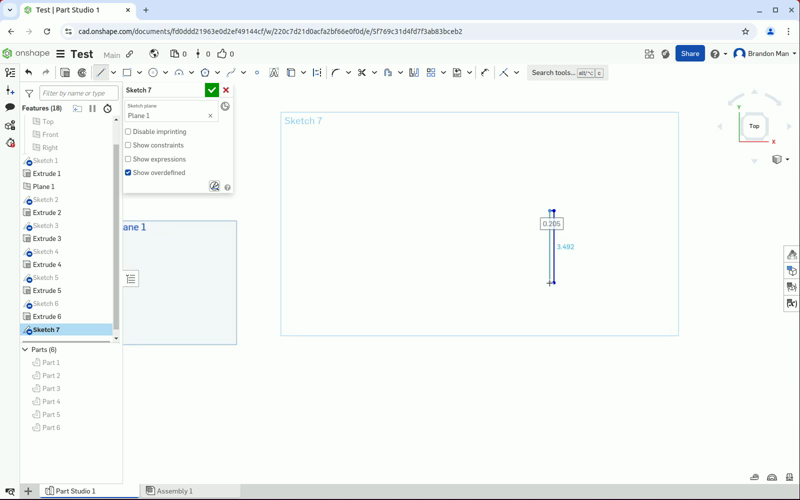
scroll(6)
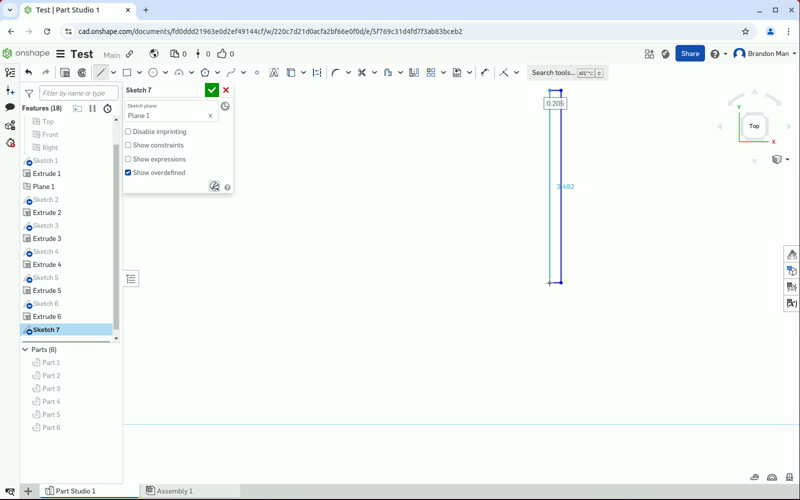
key_up(shift)
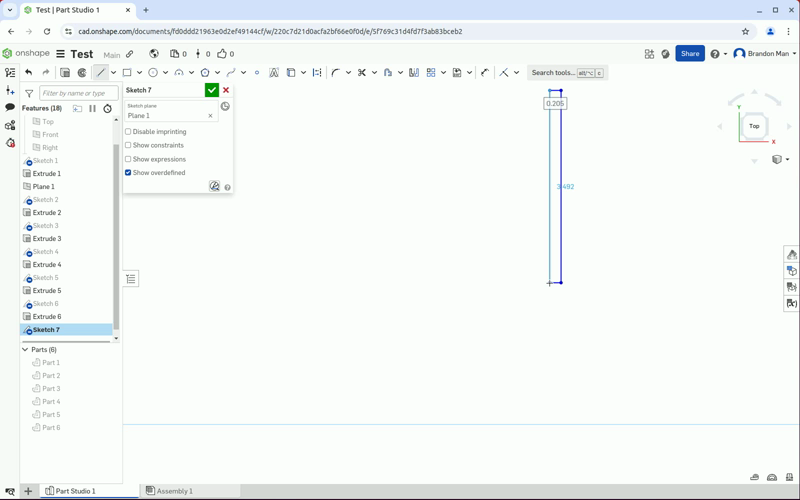
click(549, 282)
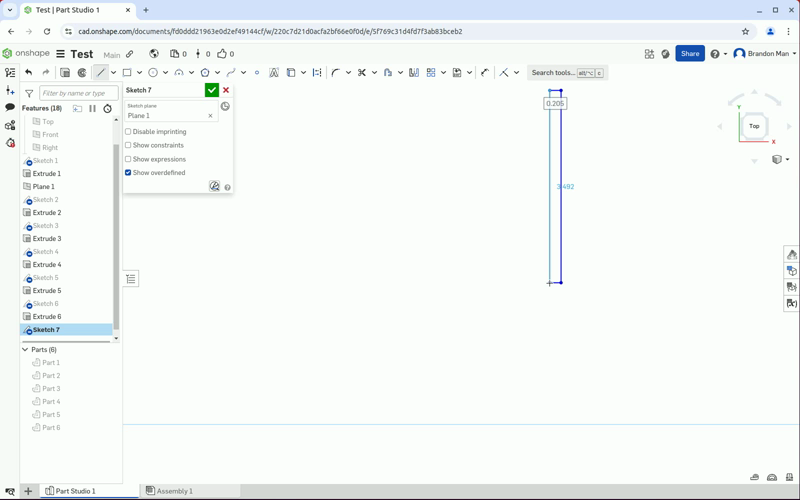
scroll(-6)
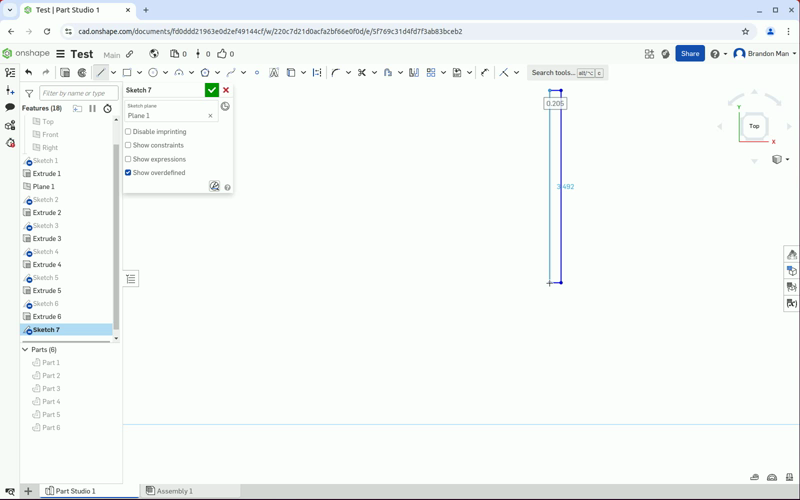
scroll(-6)
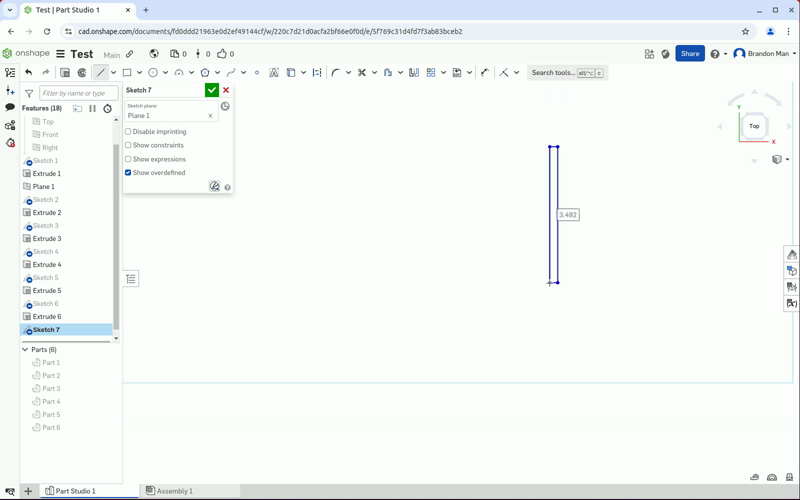
scroll(-6)
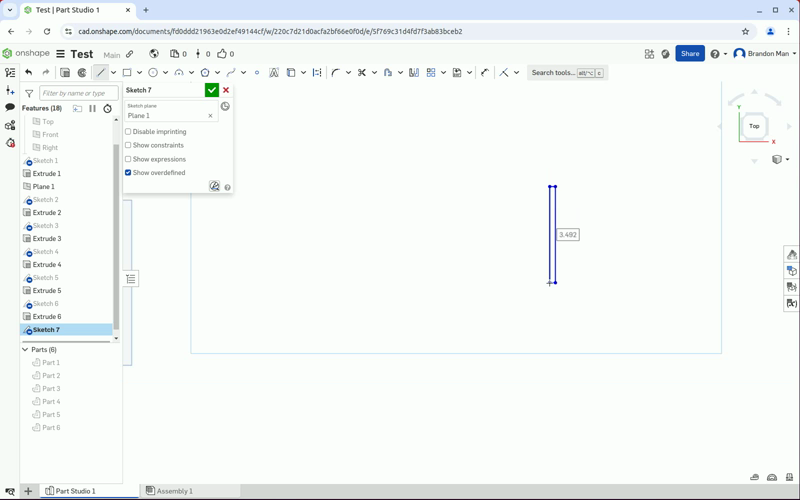
scroll(-6)
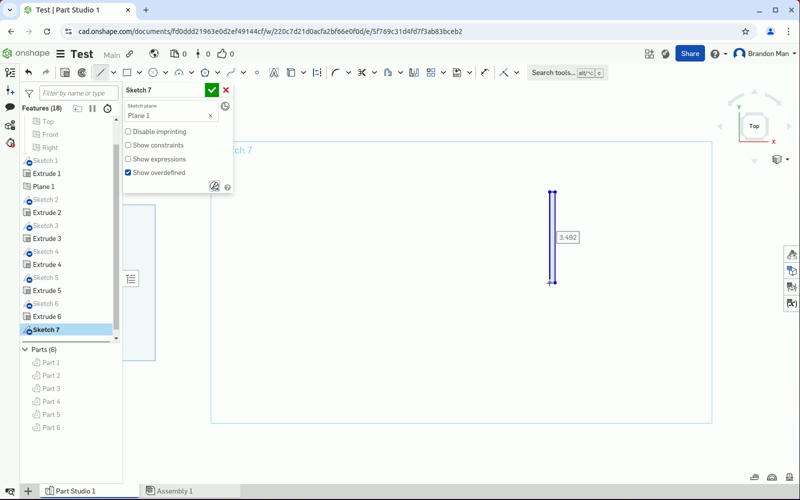
scroll(-6)
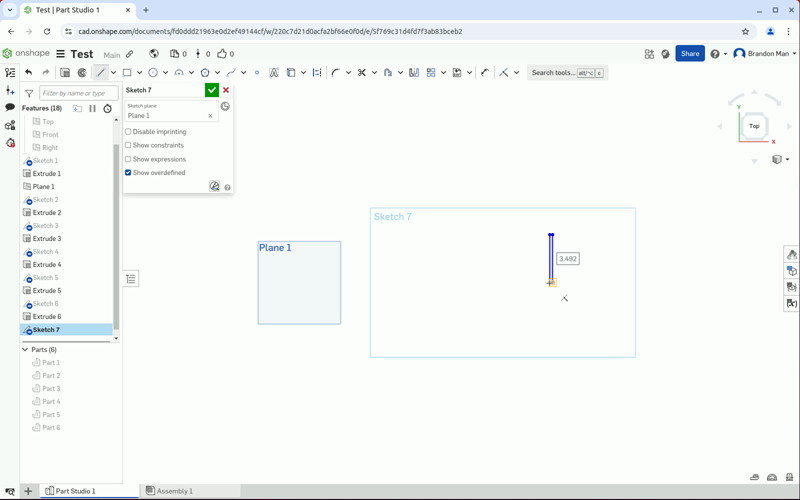
scroll(-6)
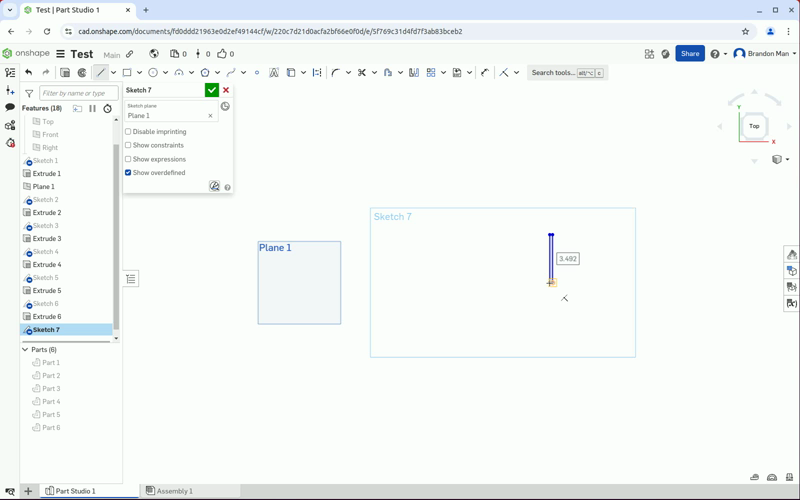
scroll(-6)
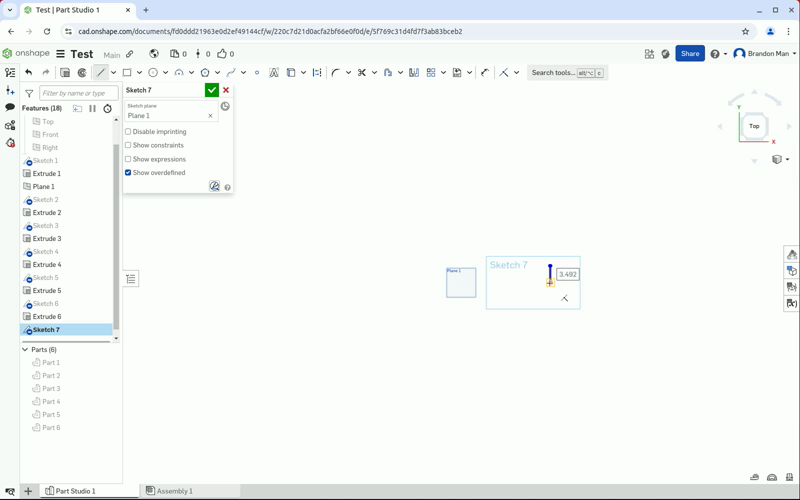
key(esc)
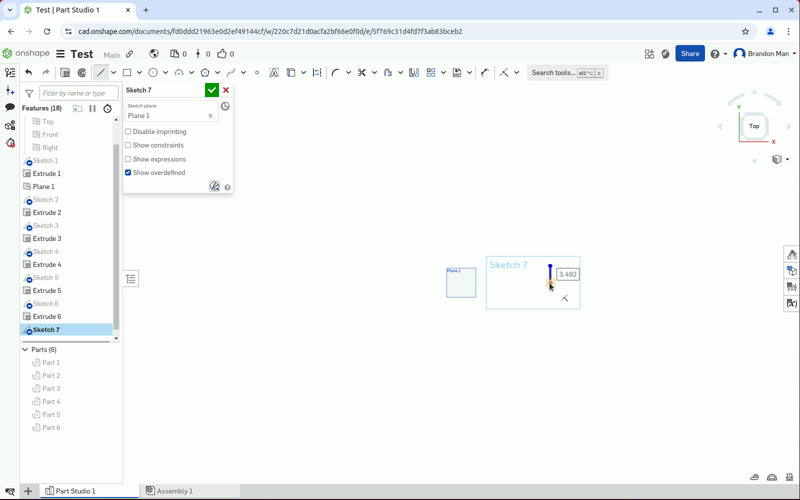
mouse_move(550, 272)
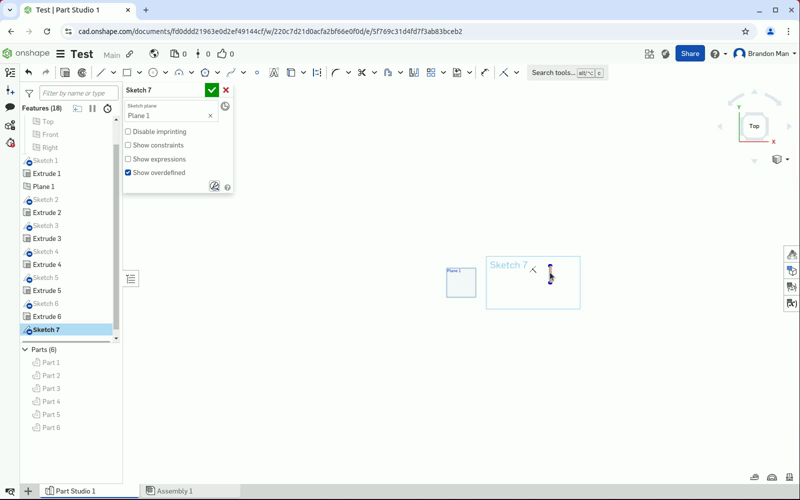
scroll(6)
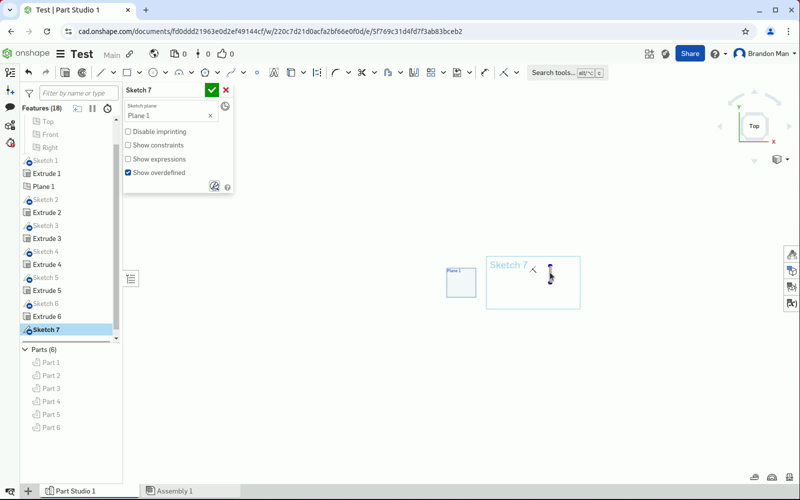
scroll(6)
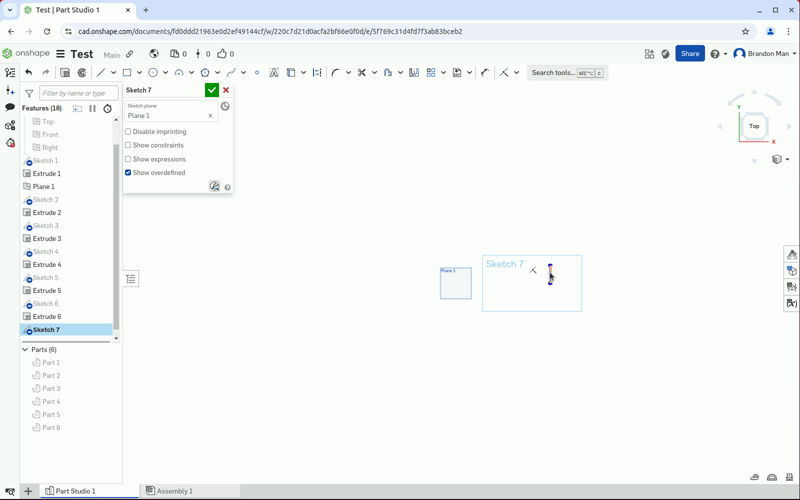
scroll(6)
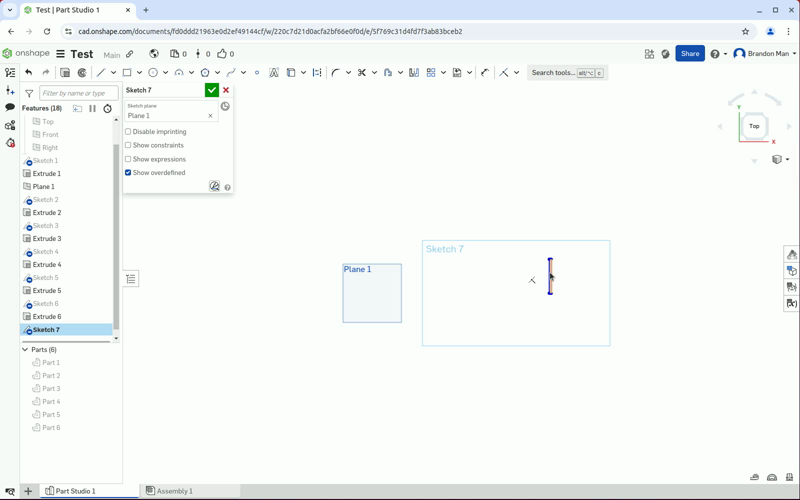
scroll(6)
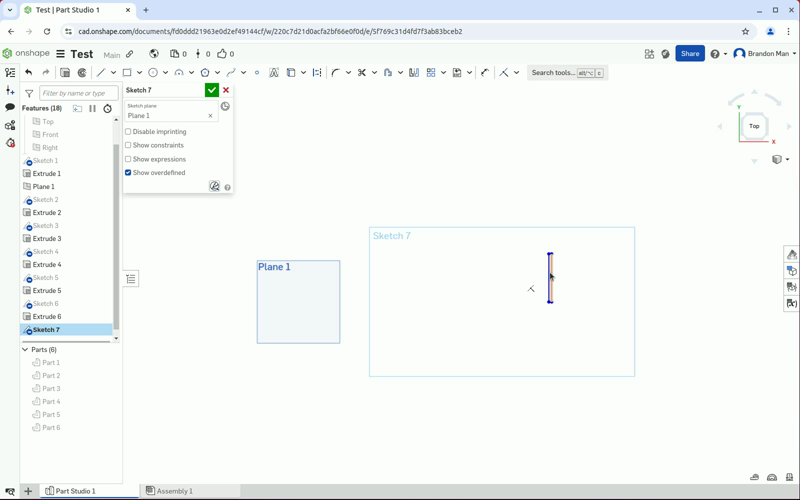
scroll(6)
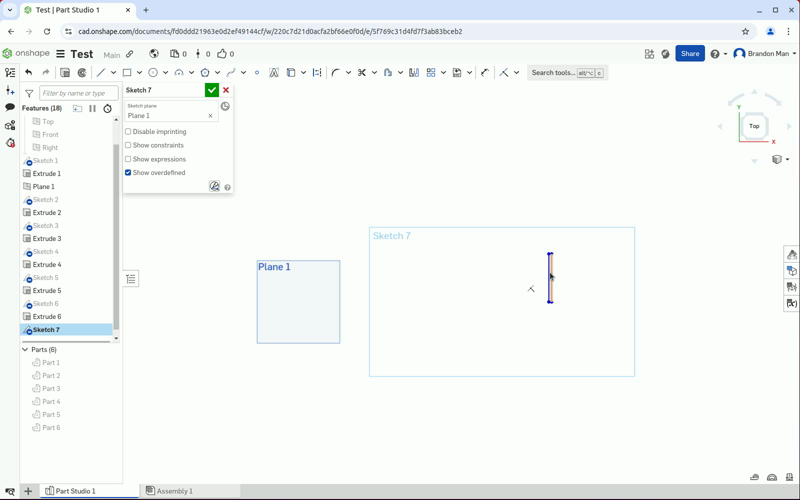
scroll(6)
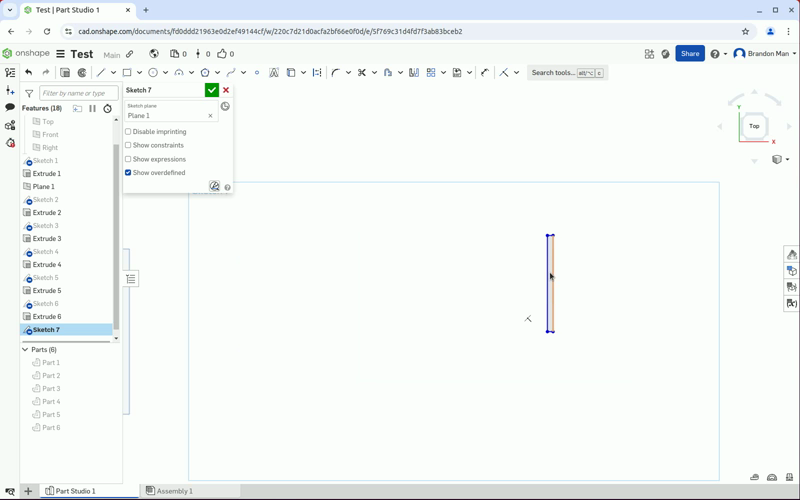
scroll(6)
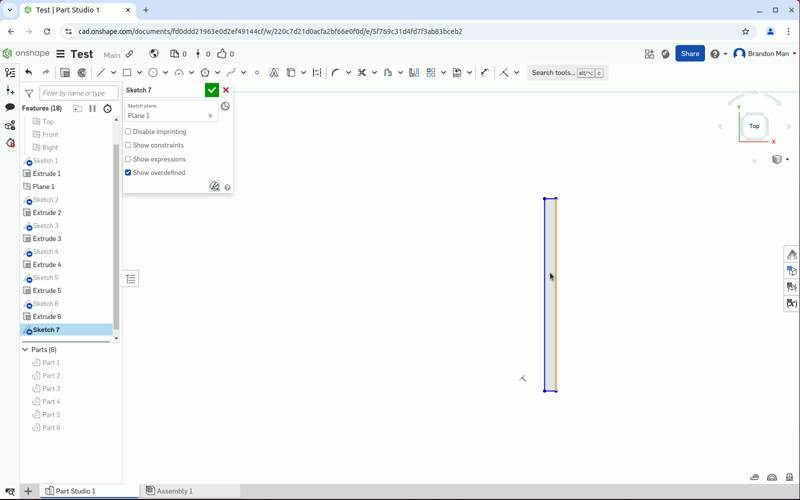
click(550, 272)
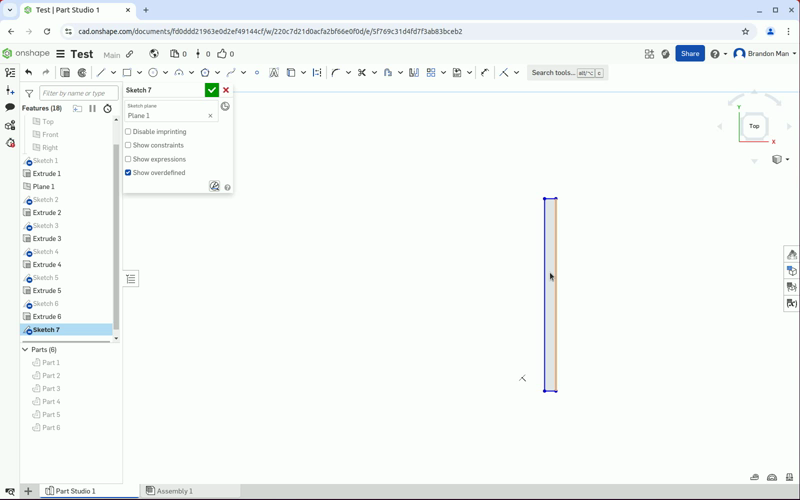
scroll(-6)
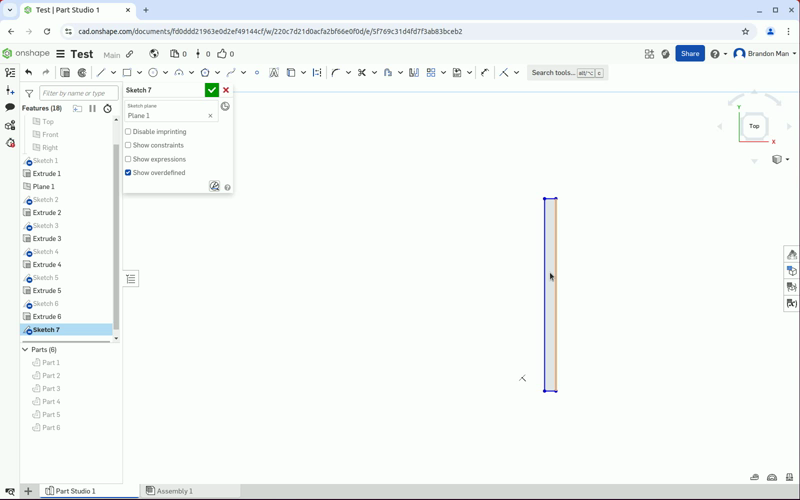
scroll(-6)
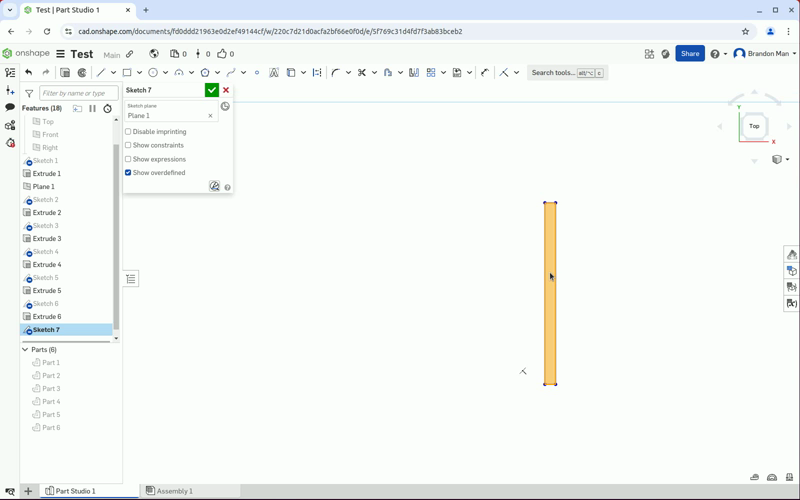
scroll(-6)
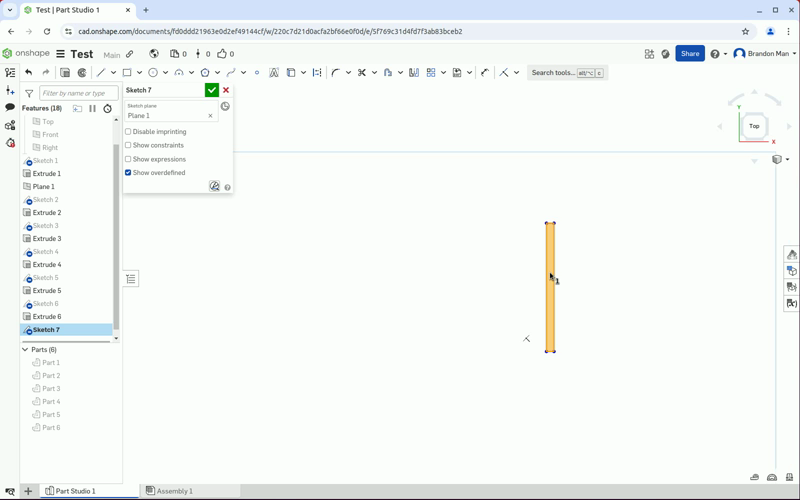
scroll(-6)
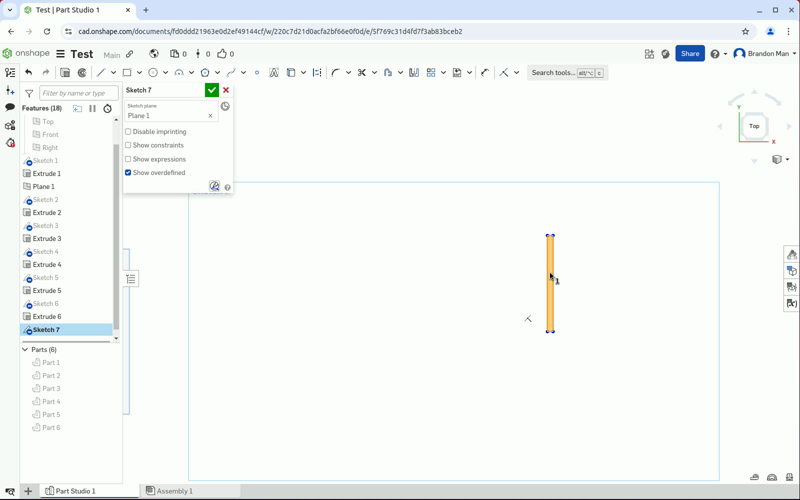
scroll(-6)
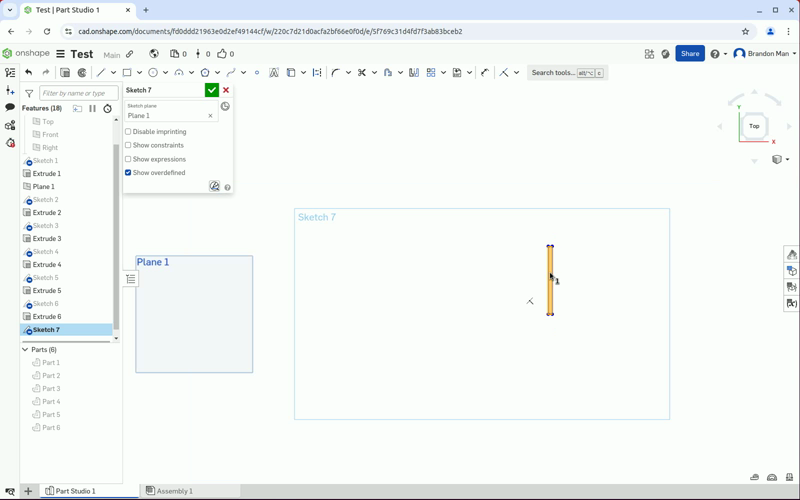
scroll(-6)
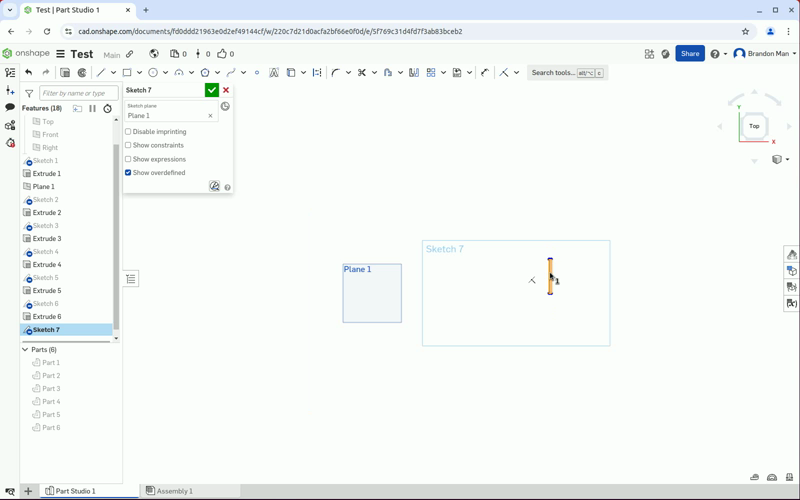
scroll(-6)
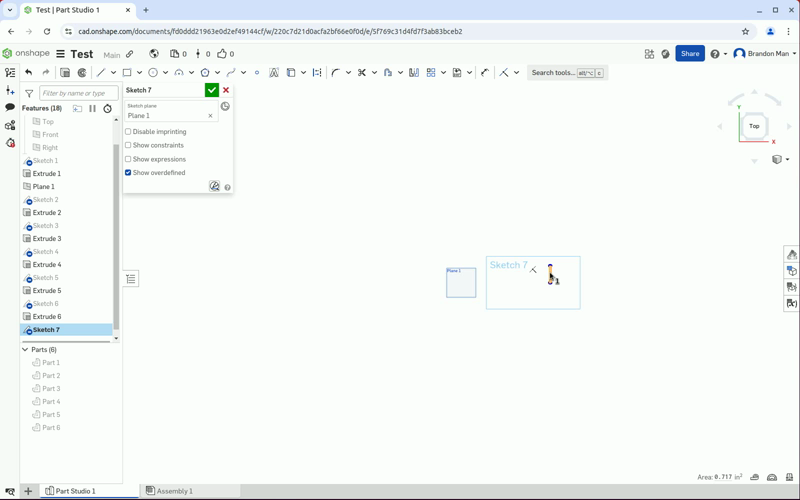
mouse_move(73, 352)
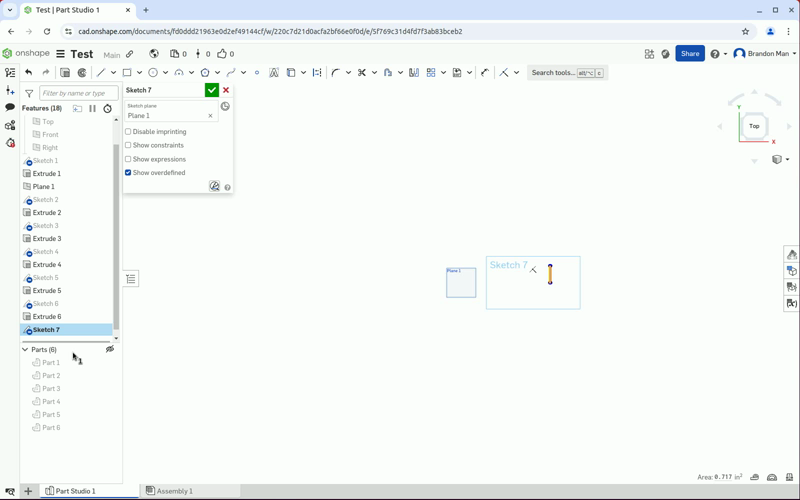
key(shift+y)
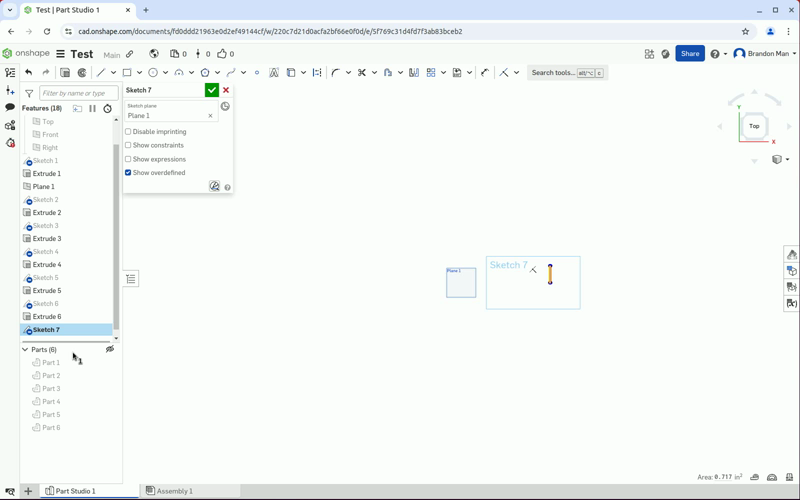
key(shift+e)
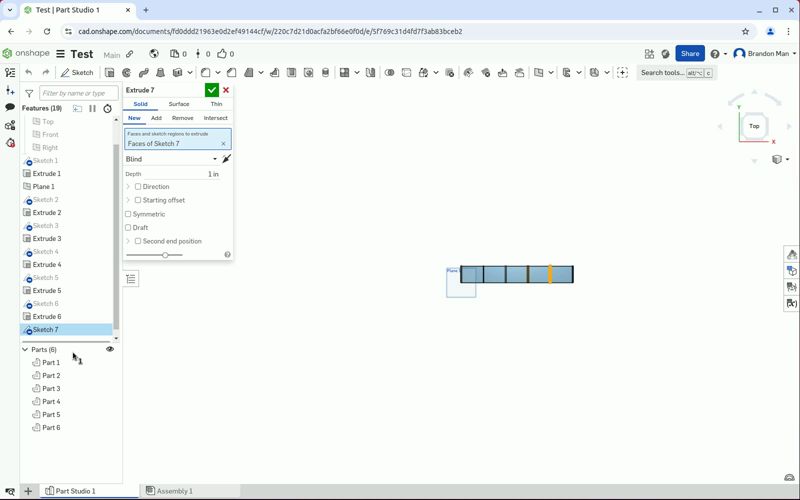
mouse_move(143, 106)
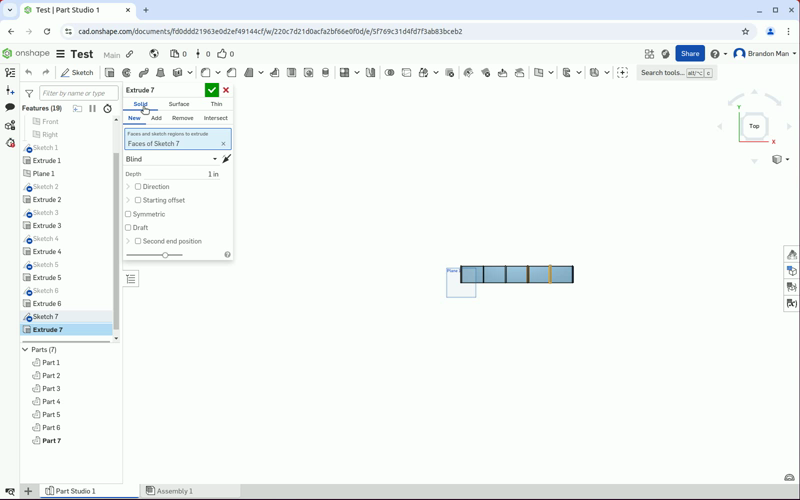
click(143, 106)
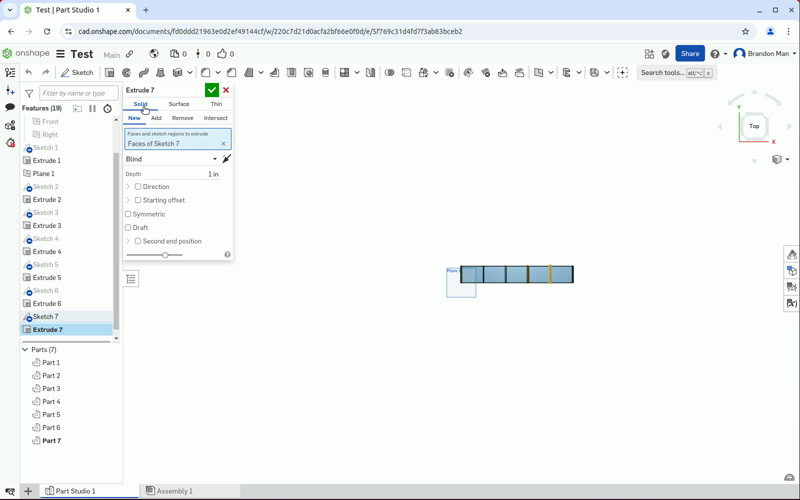
mouse_move(137, 120)
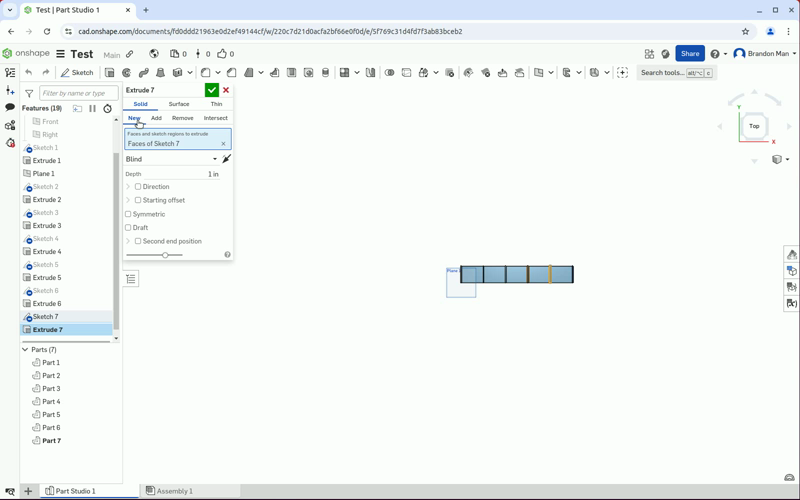
click(137, 120)
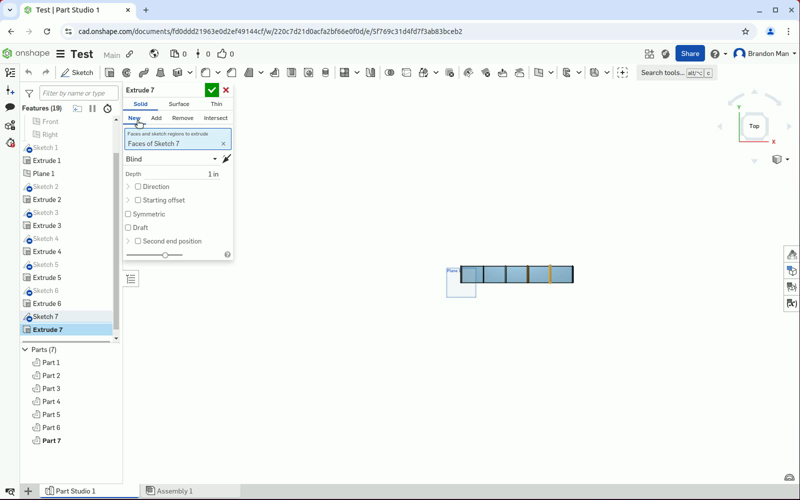
key(tab, 4)
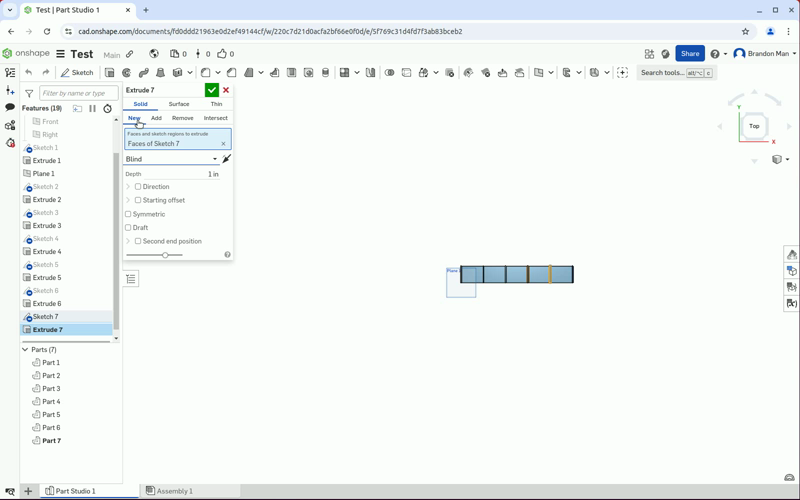
text(8.906)
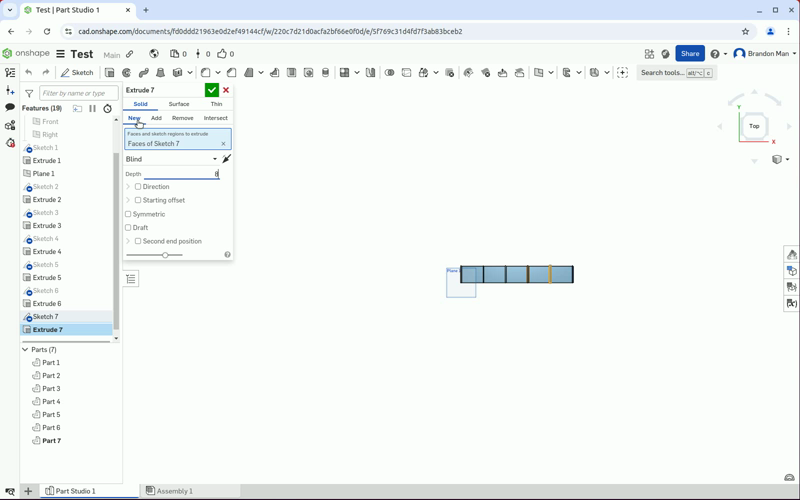
key(enter)
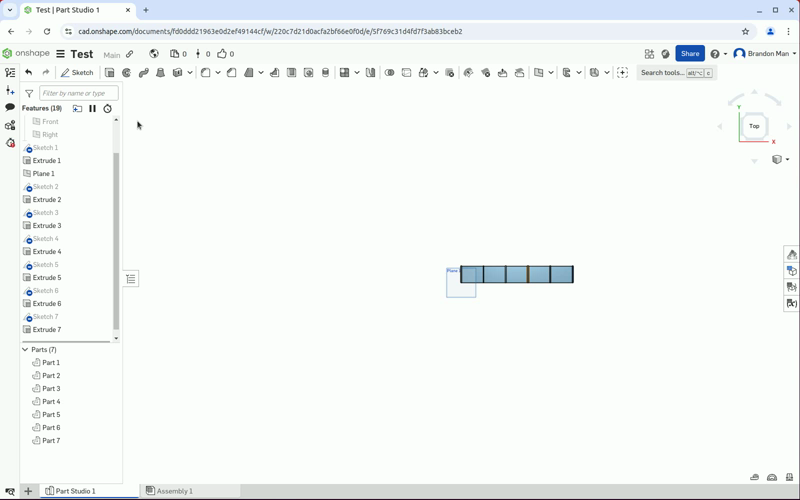
key(shift+h)
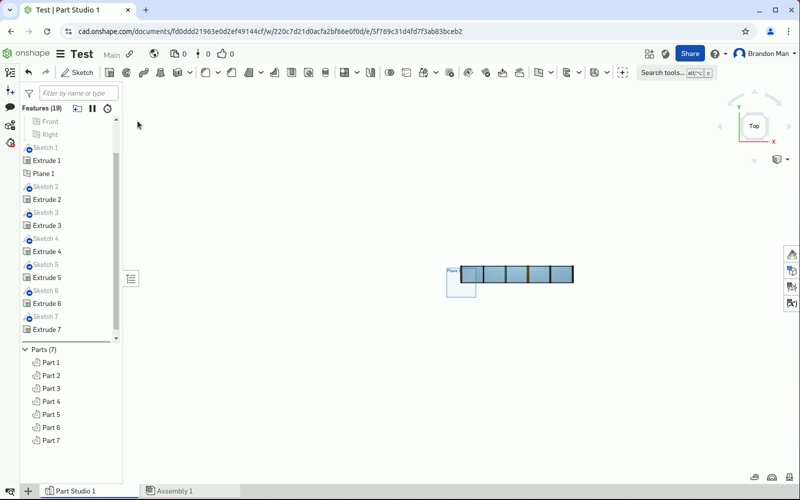
key(shift+h)
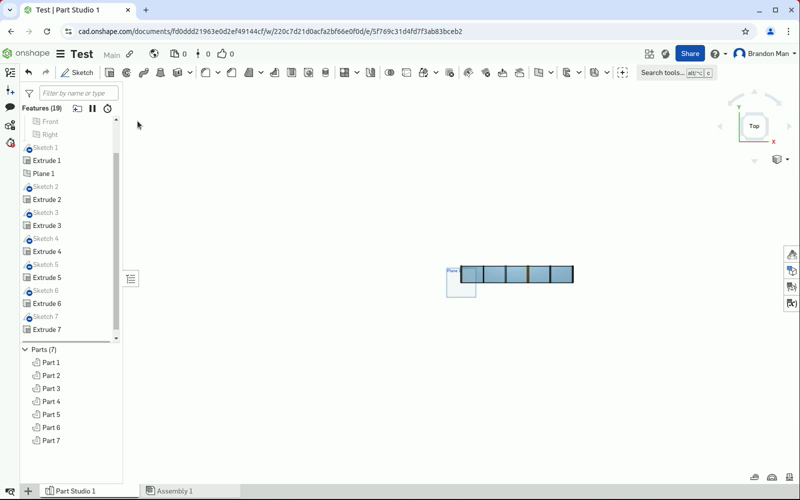
key(shift+7)
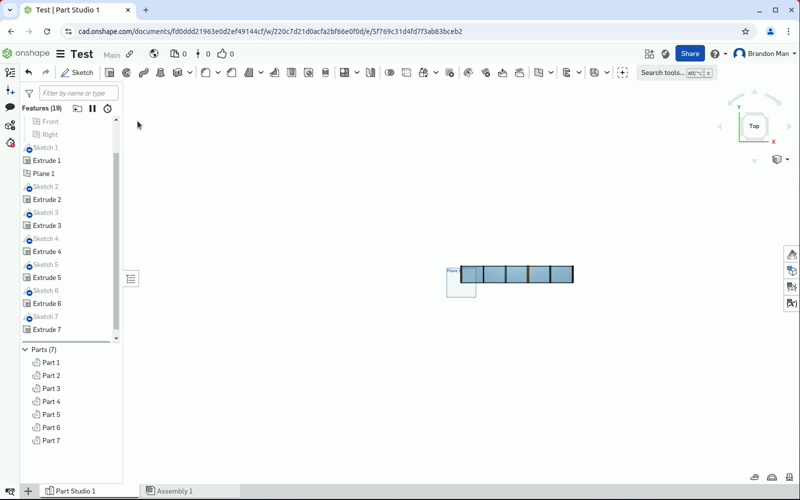
key(up, 3)
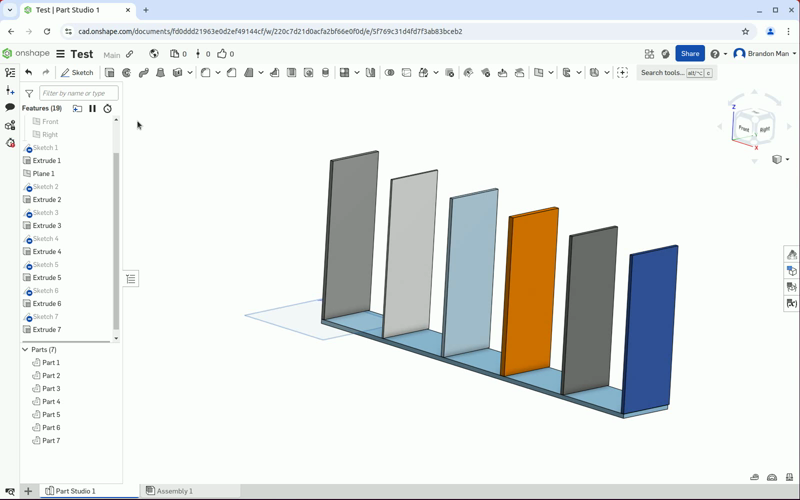
key(left, 3)
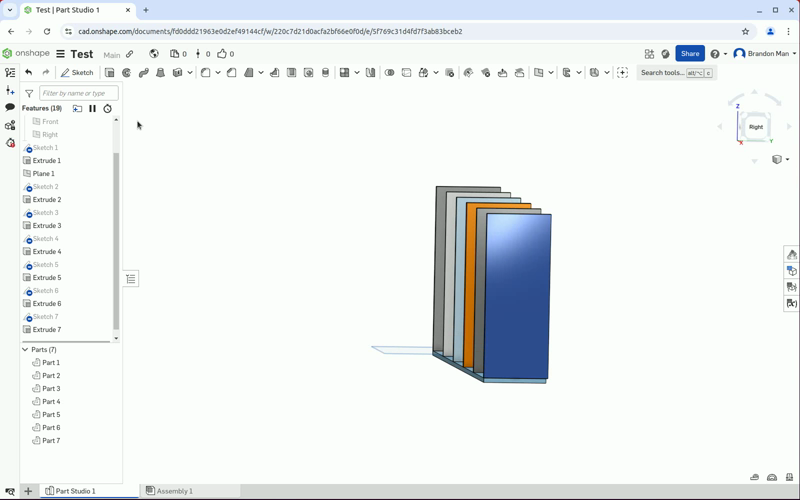
key(right, 3)
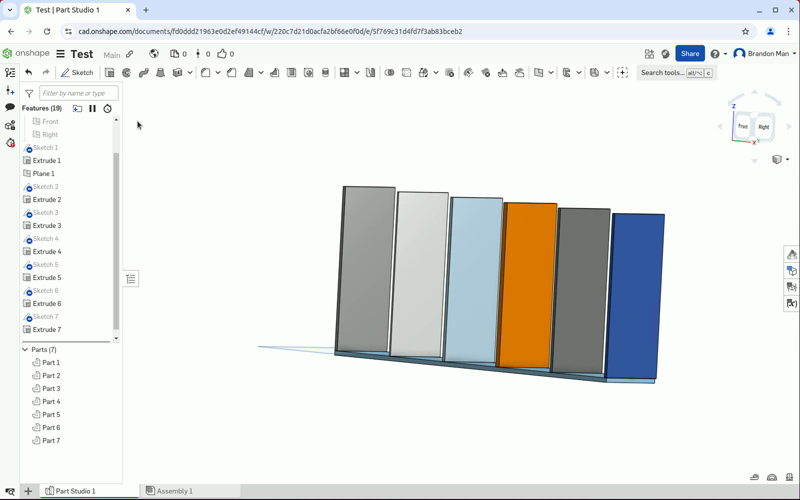
key(down, 3)
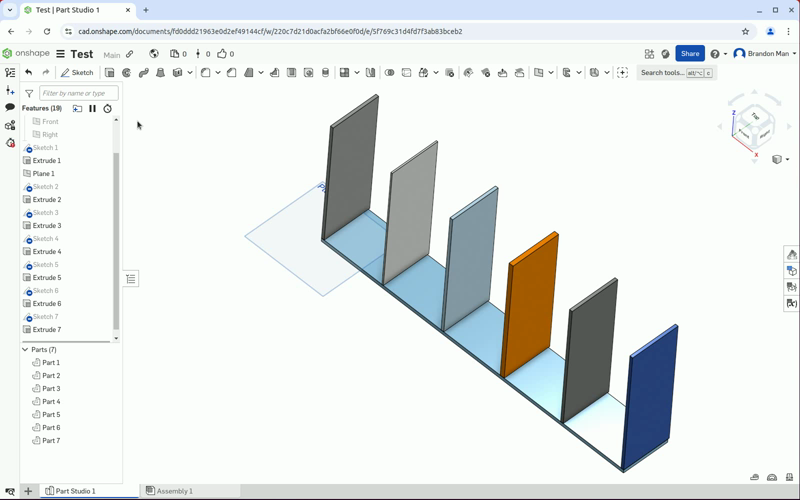
mouse_move(69, 150)
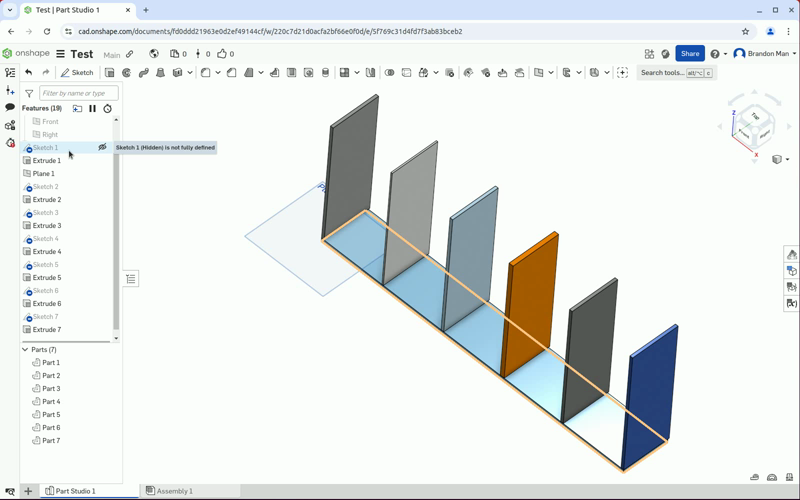
click(69, 150)